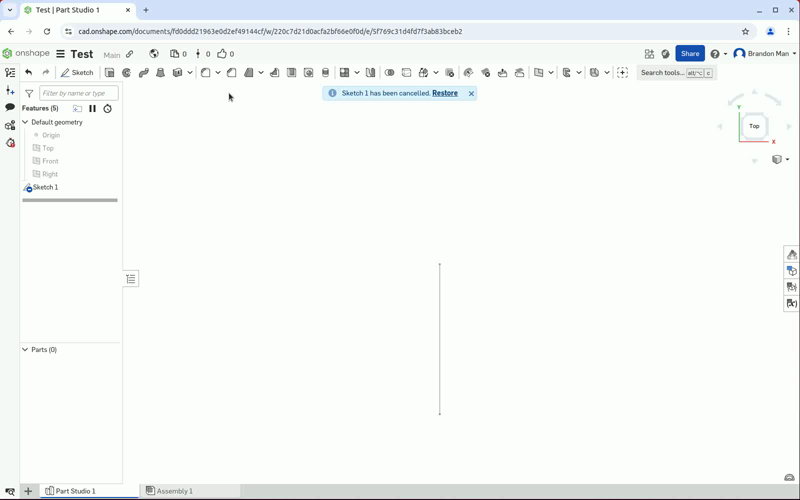
key(shift+h)
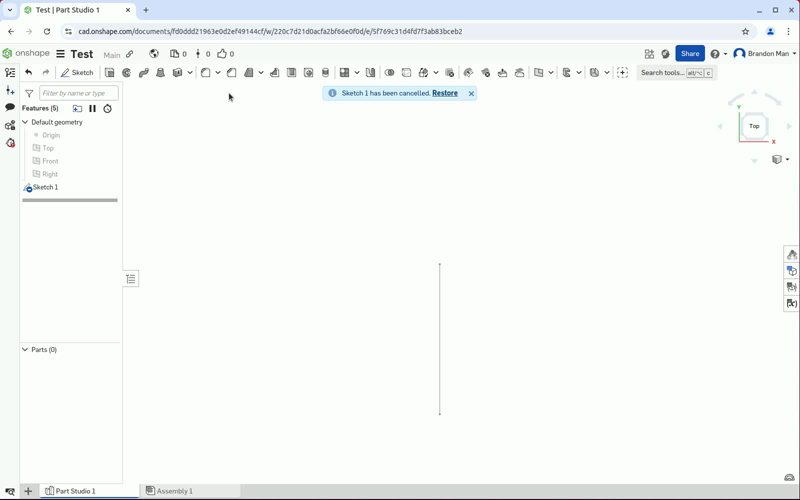
key(shift+s)
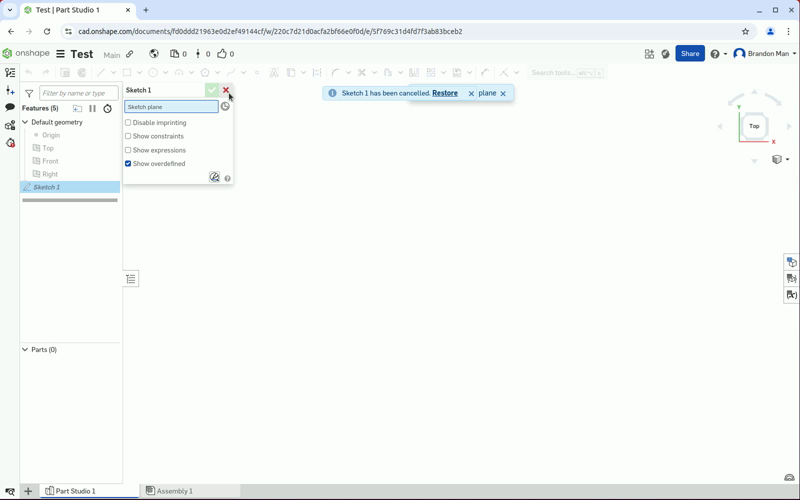
mouse_move(73, 150)
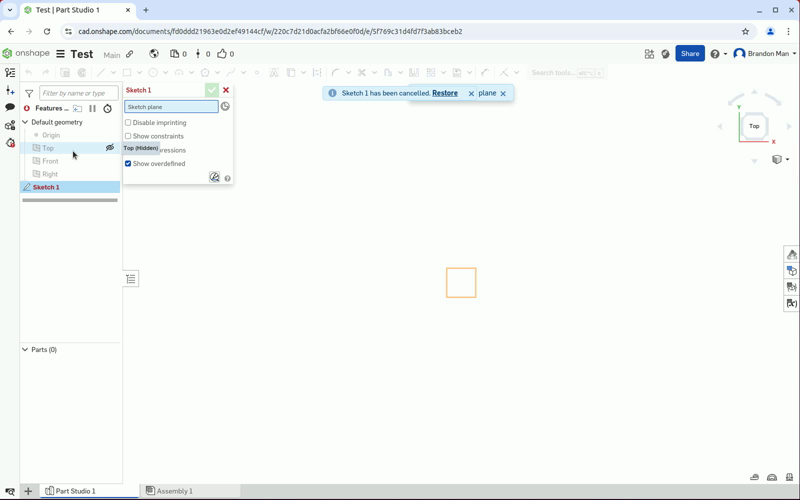
click(73, 150)
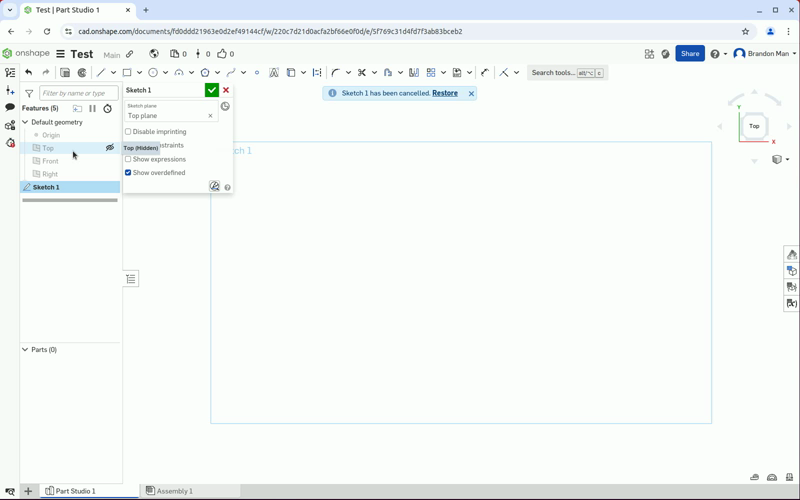
mouse_move(73, 352)
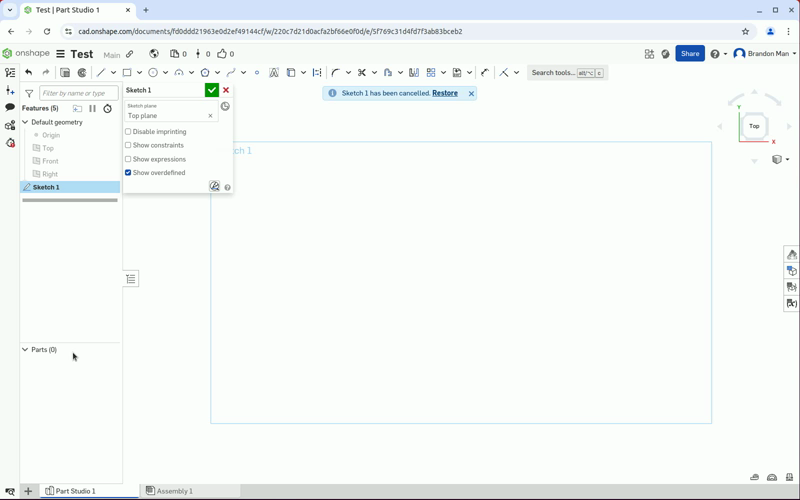
key(y)
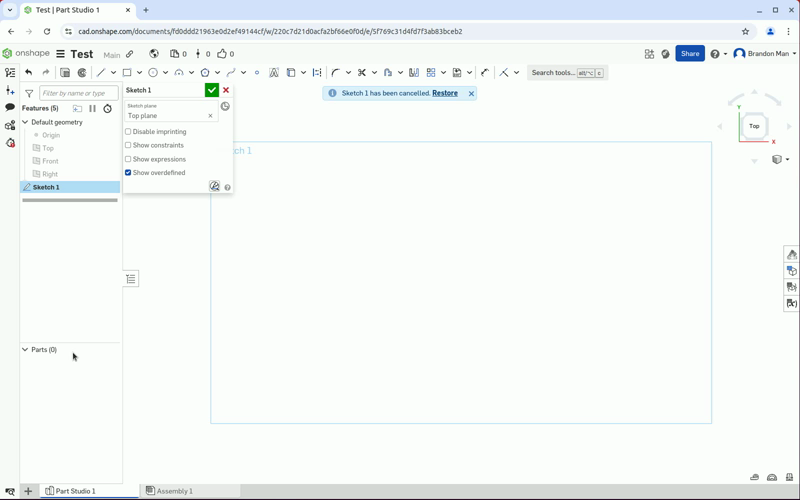
key(l)
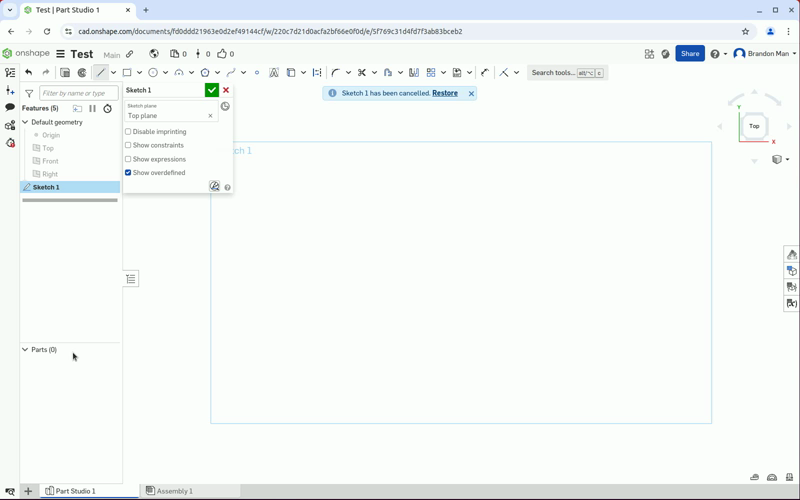
key_down(shift)
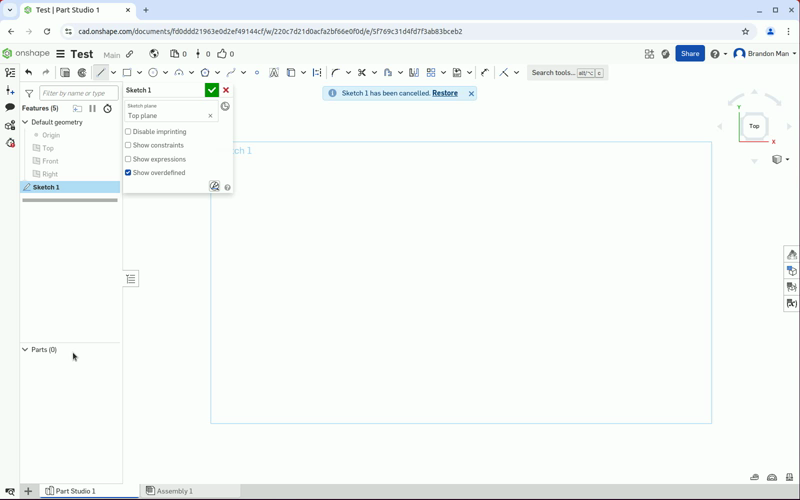
mouse_move(384, 170)
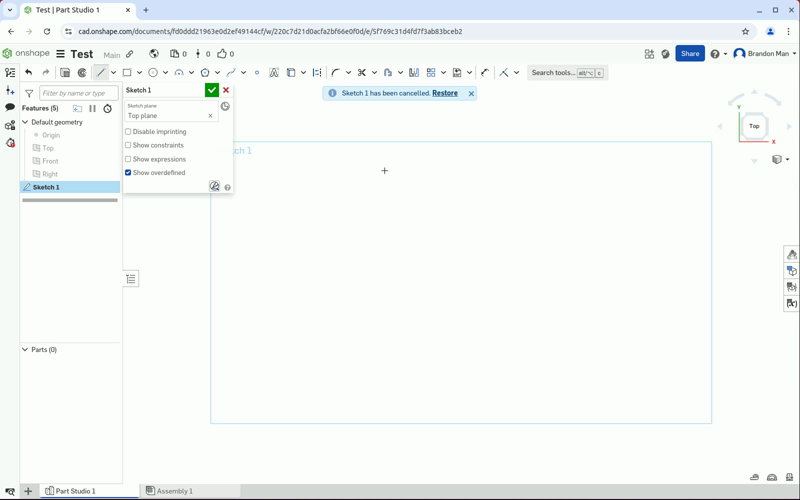
click(384, 170)
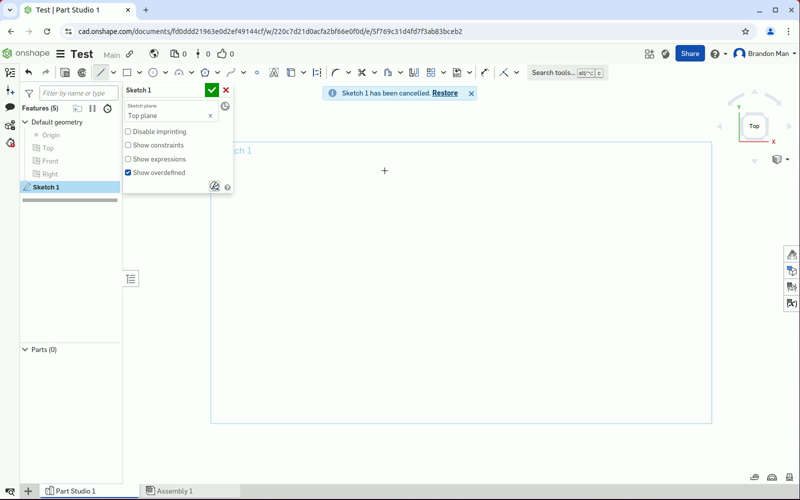
key_up(shift)
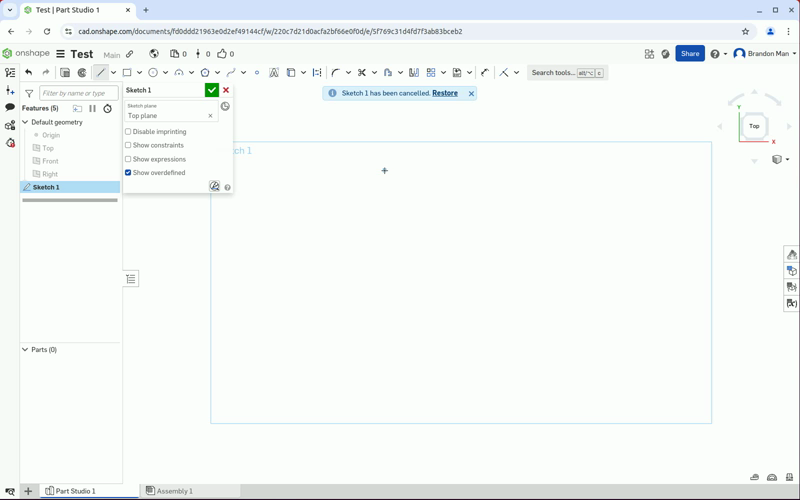
key_down(shift)
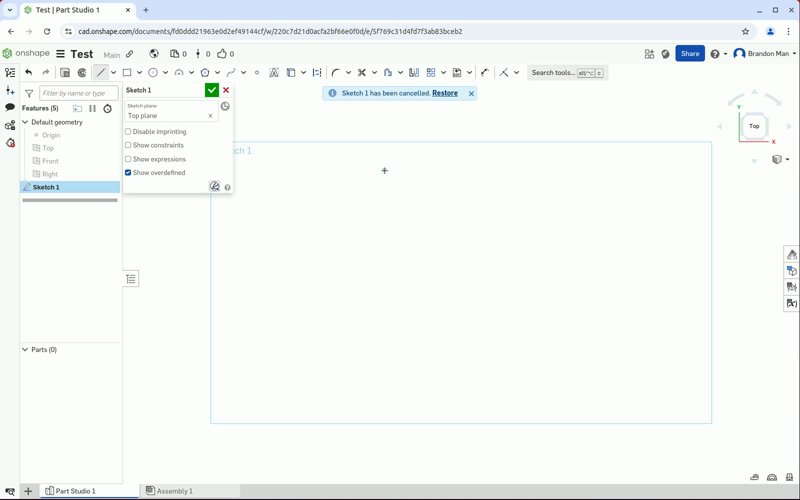
mouse_move(414, 170)
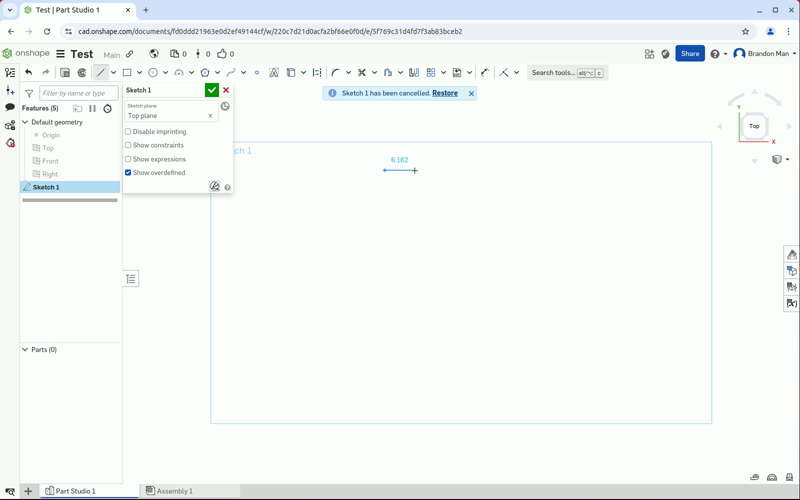
mouse_move(434, 194)
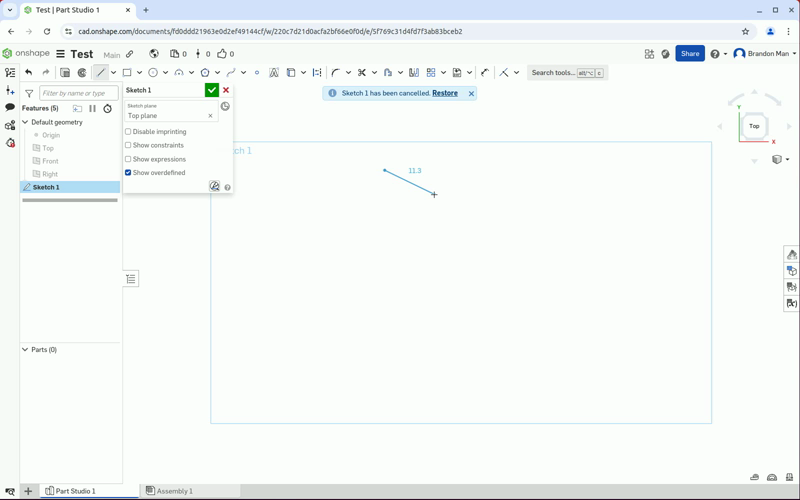
click(434, 194)
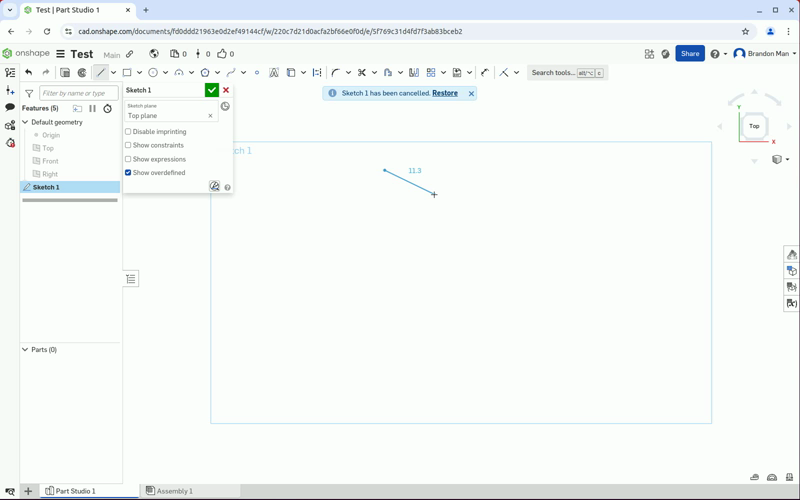
key_up(shift)
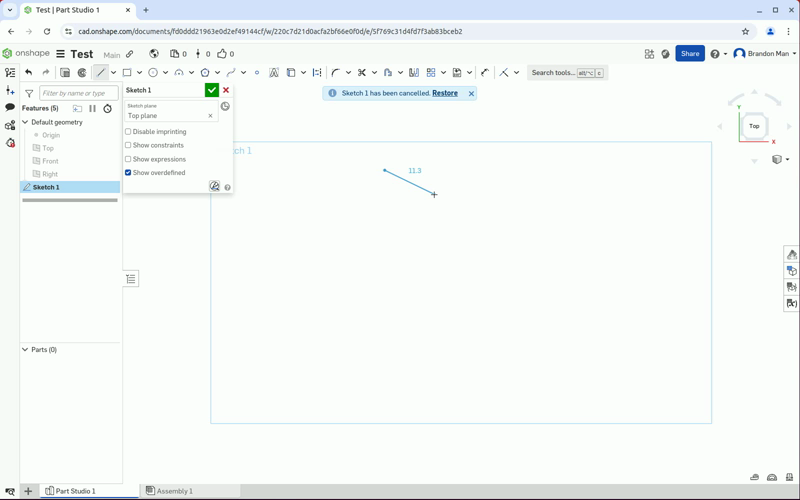
key(esc)
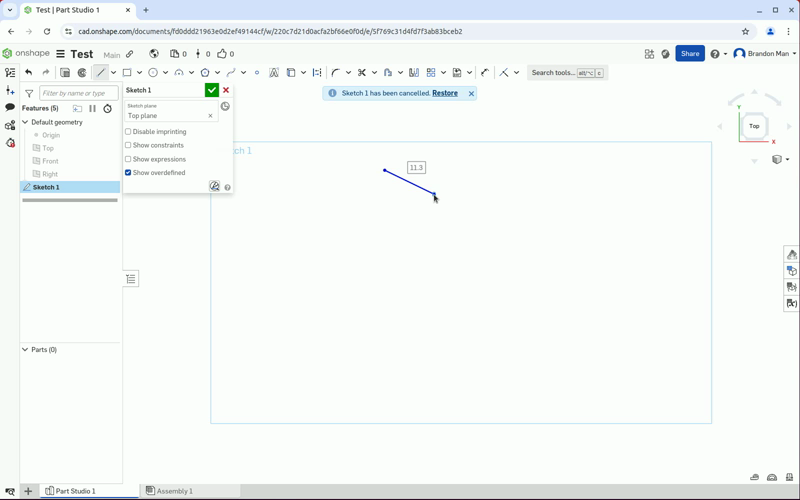
key(a)
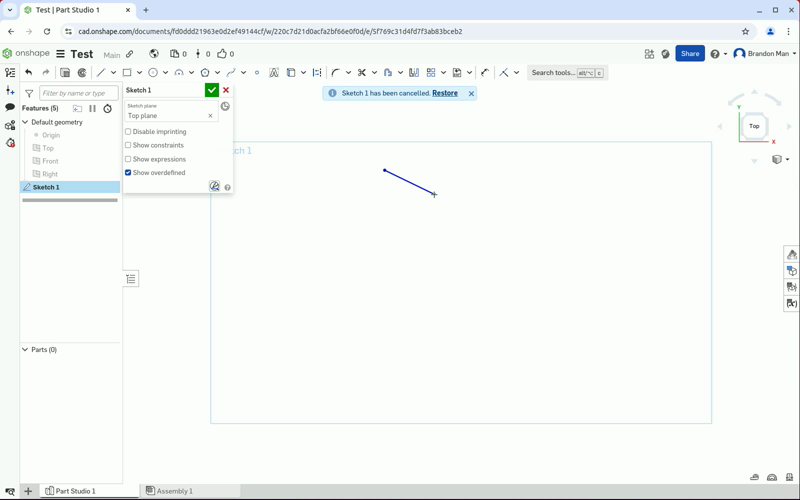
mouse_move(434, 194)
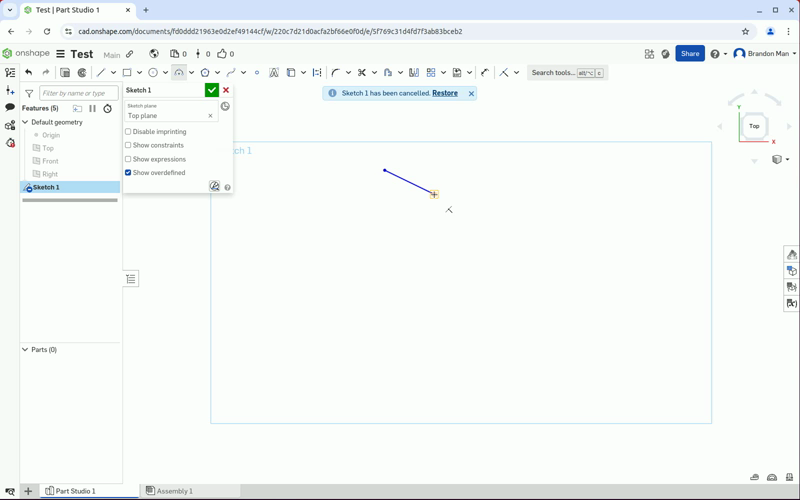
click(434, 194)
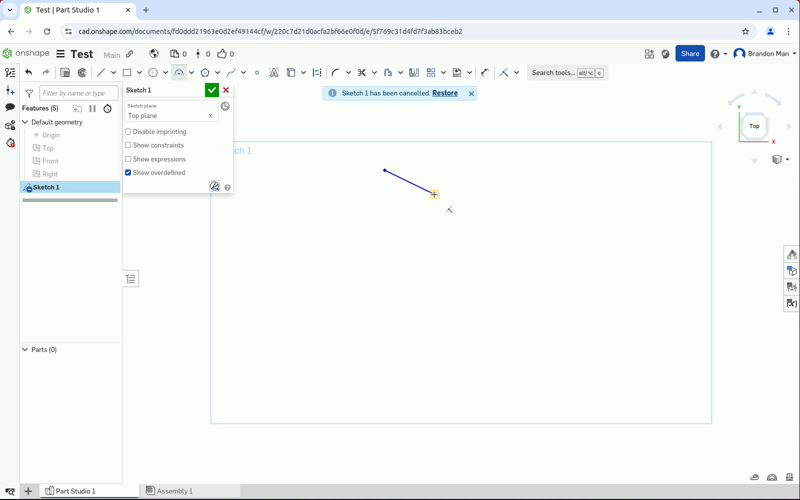
key_down(shift)
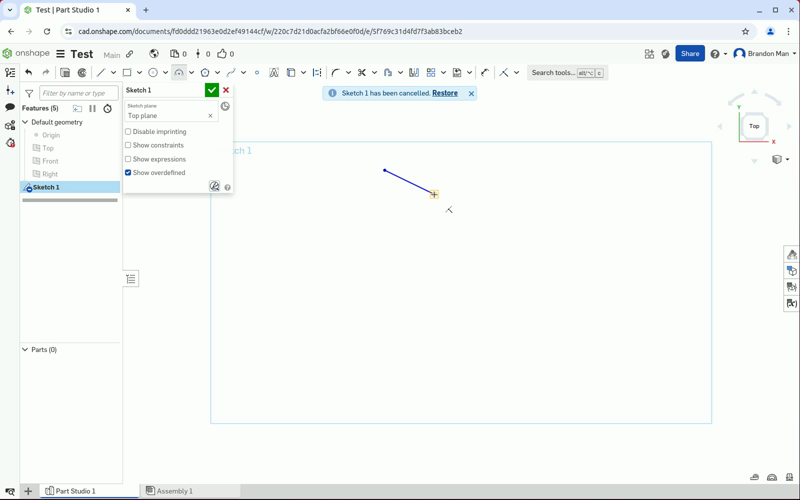
mouse_move(469, 213)
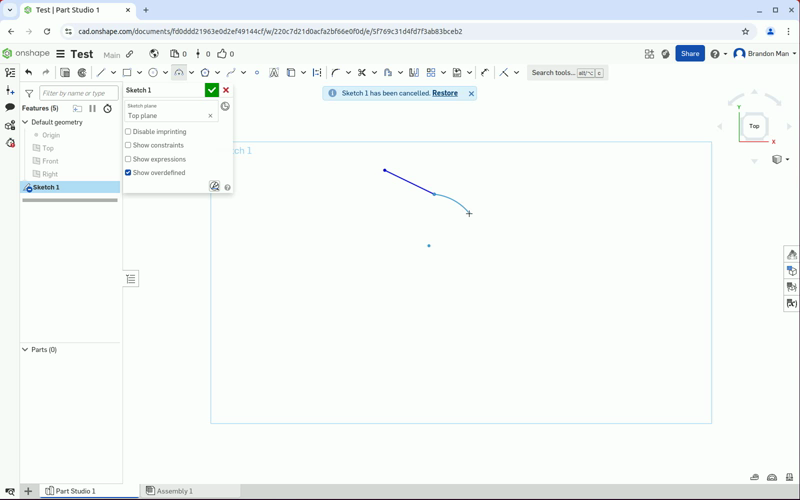
click(469, 213)
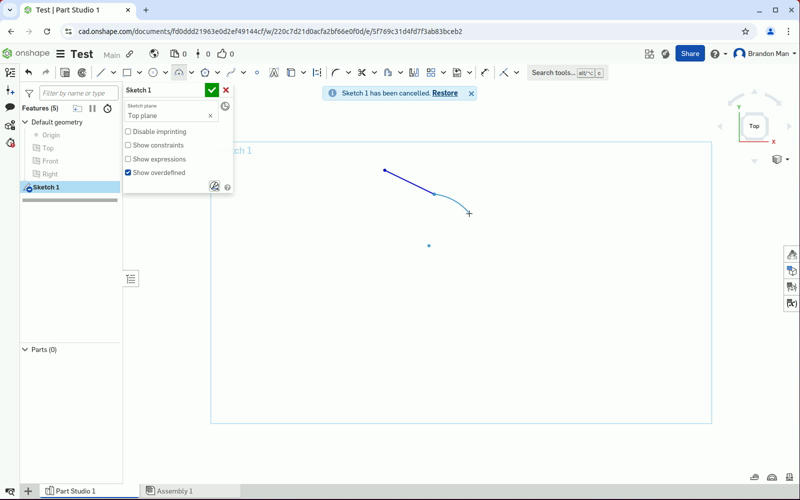
mouse_move(461, 186)
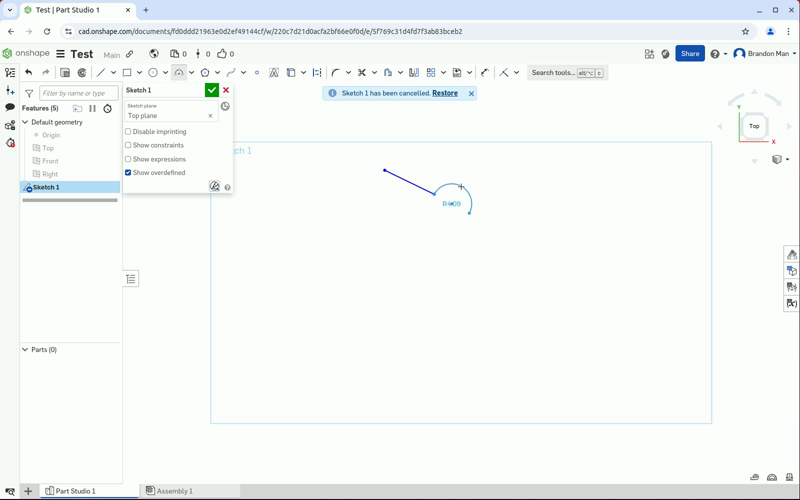
click(461, 186)
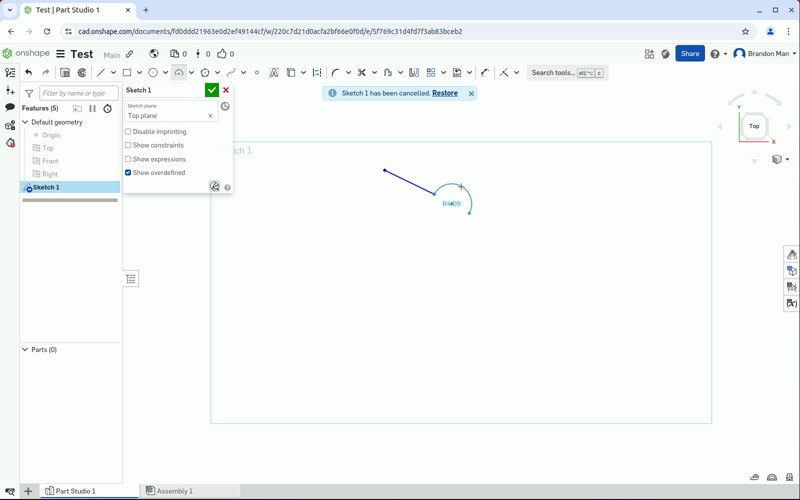
key_up(shift)
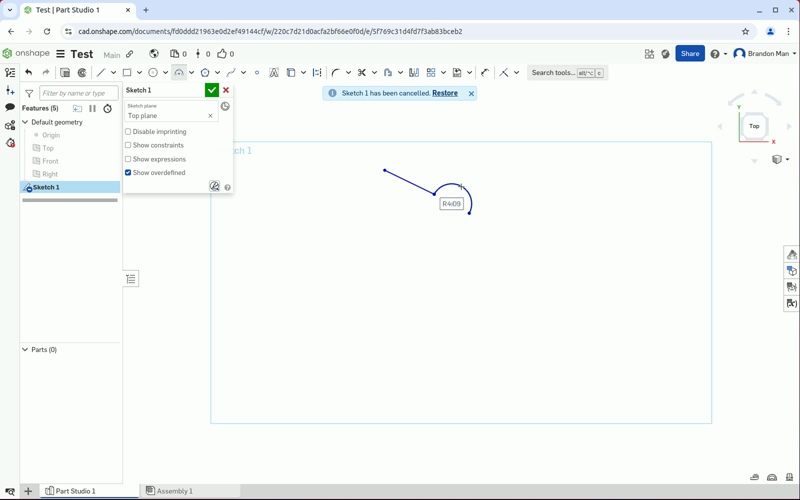
key(esc)
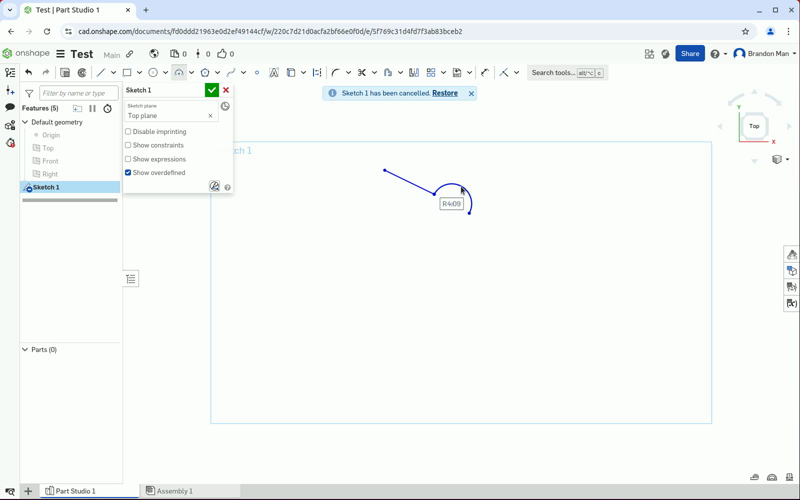
key(l)
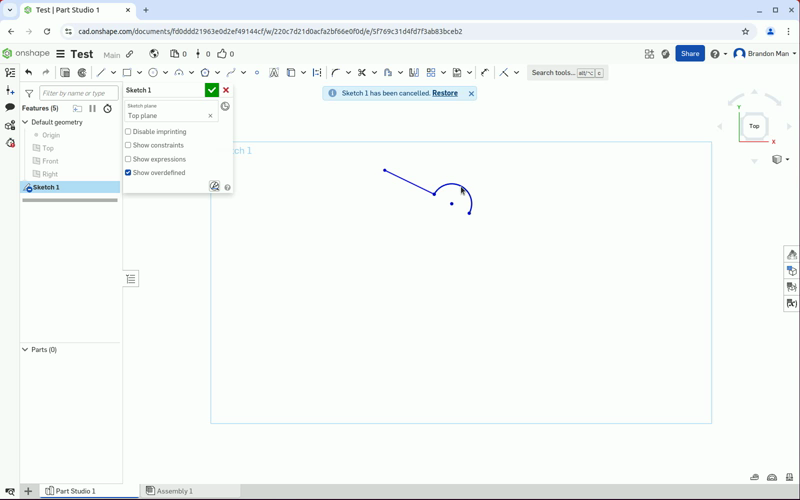
mouse_move(469, 213)
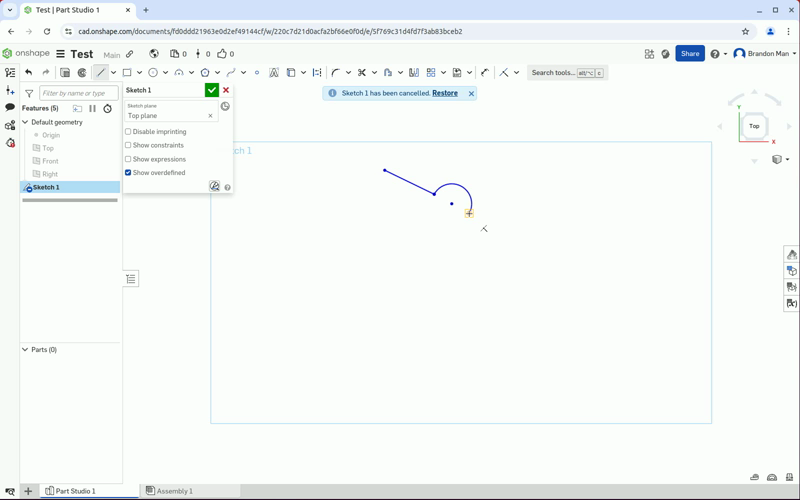
click(469, 213)
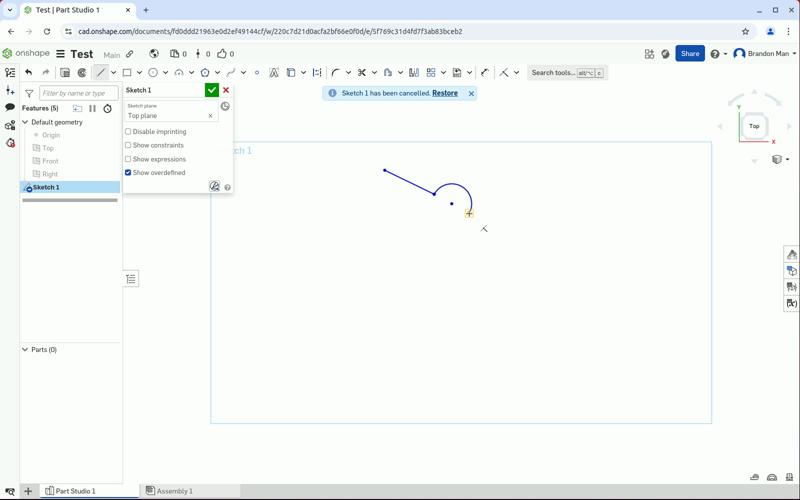
key_down(shift)
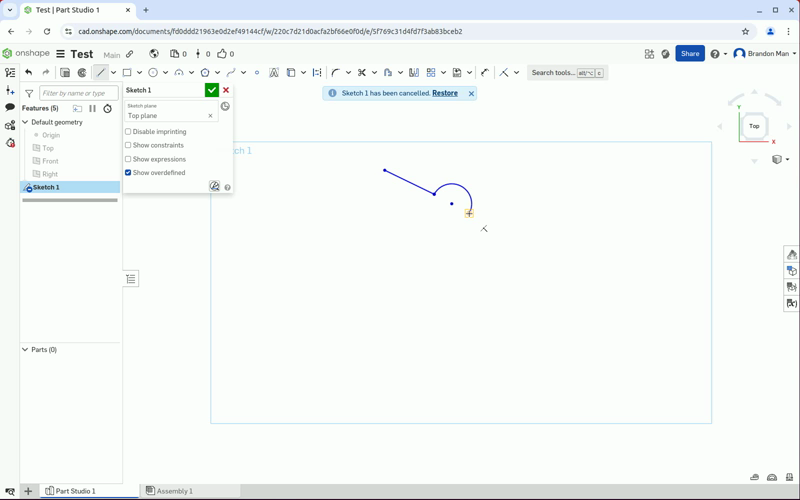
mouse_move(499, 213)
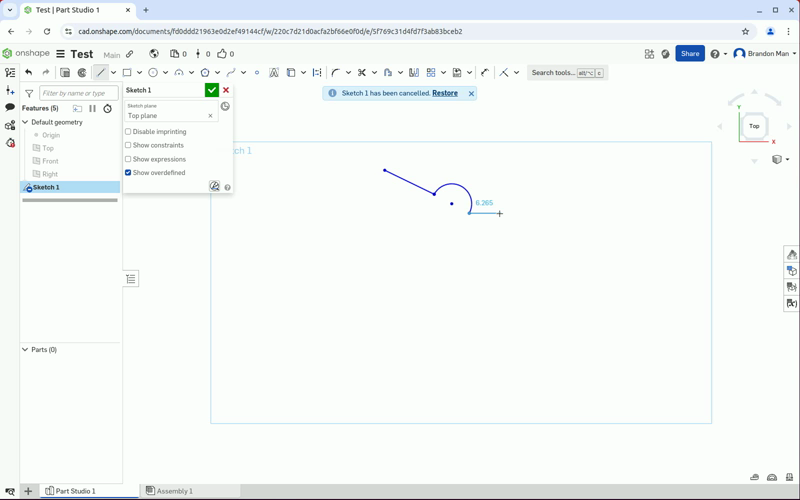
mouse_move(519, 238)
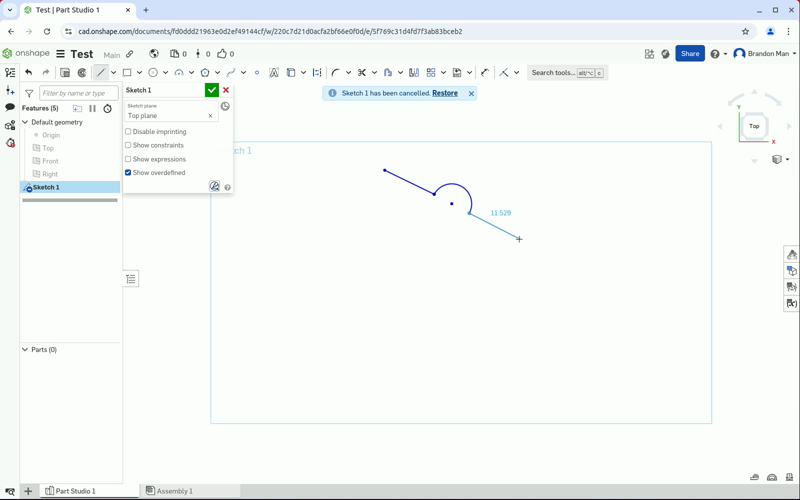
click(519, 238)
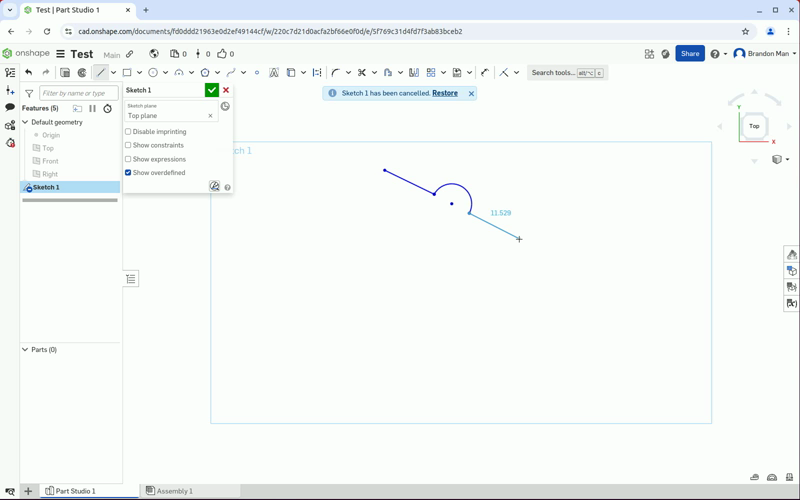
key_up(shift)
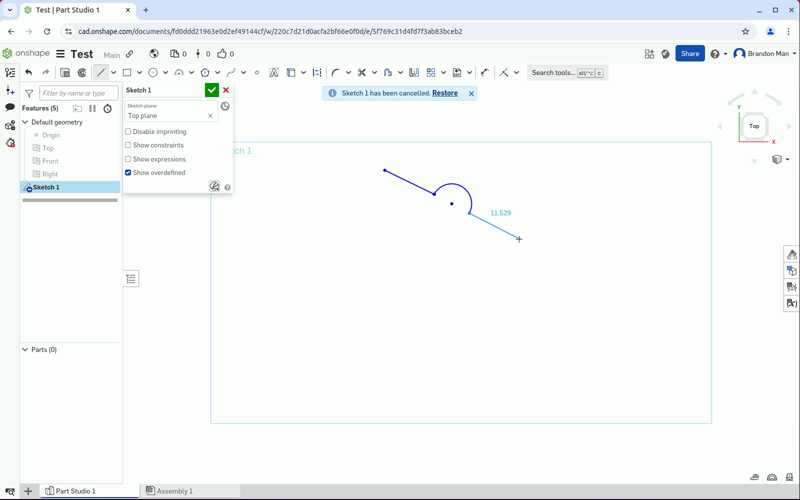
key_down(shift)
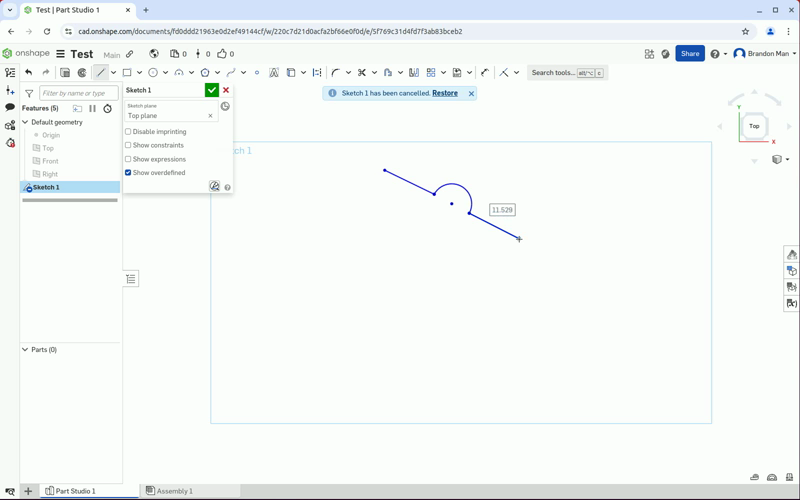
mouse_move(519, 170)
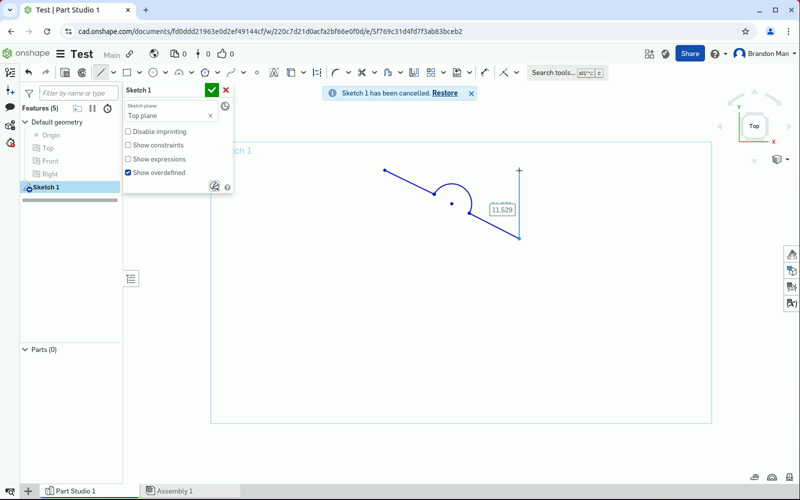
click(519, 170)
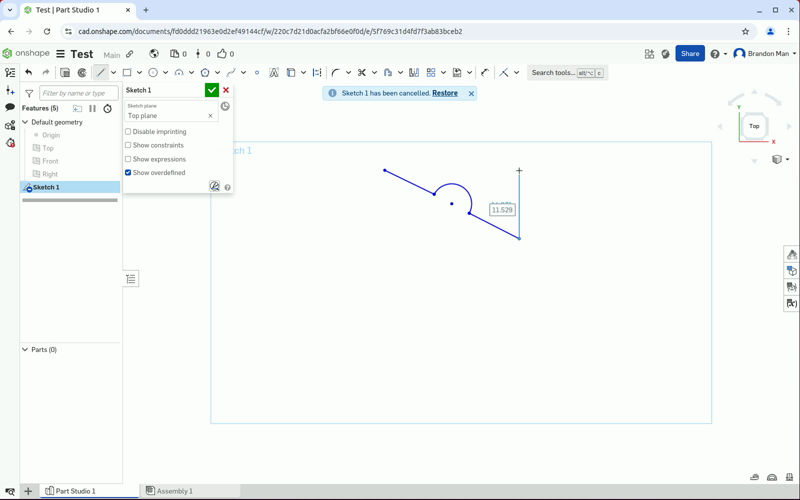
key_up(shift)
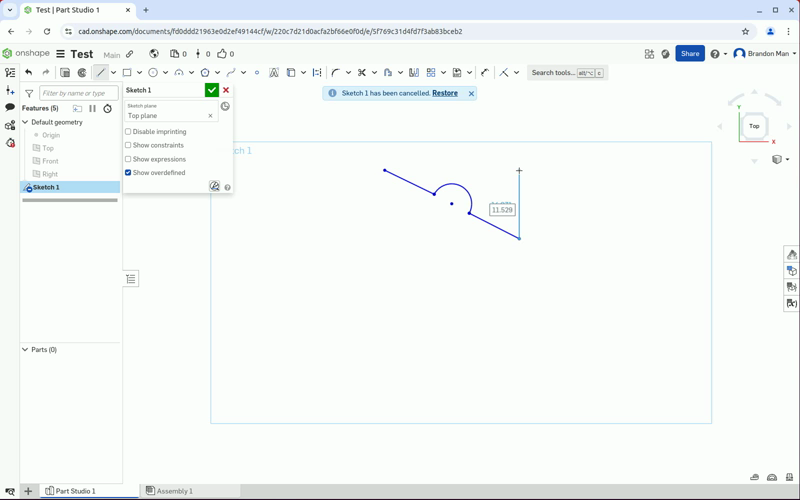
key_down(shift)
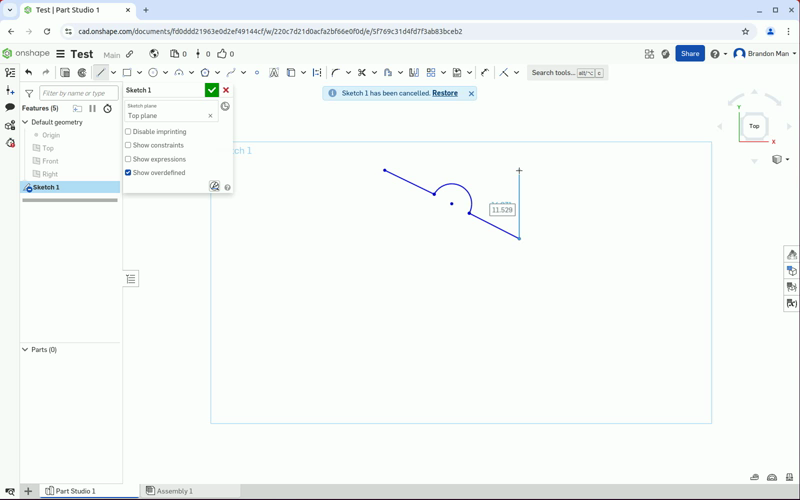
mouse_move(384, 170)
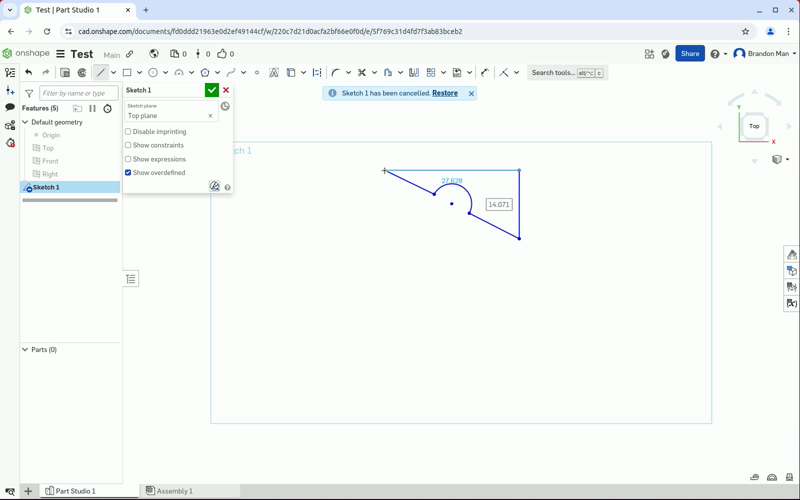
key_up(shift)
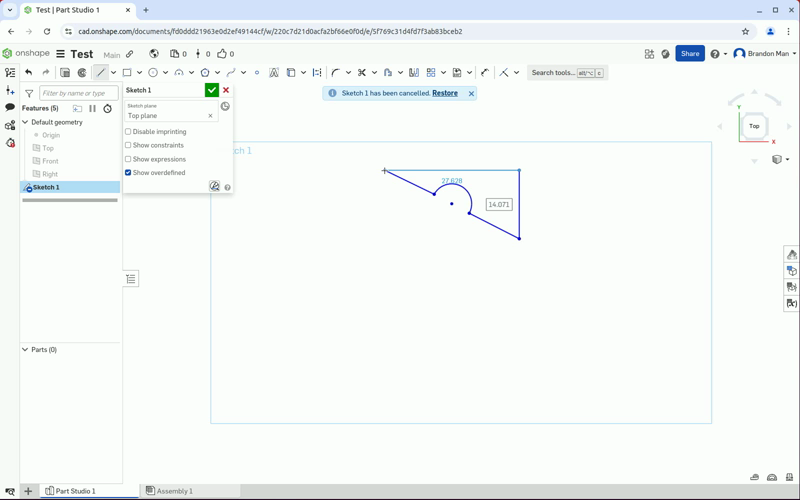
click(384, 170)
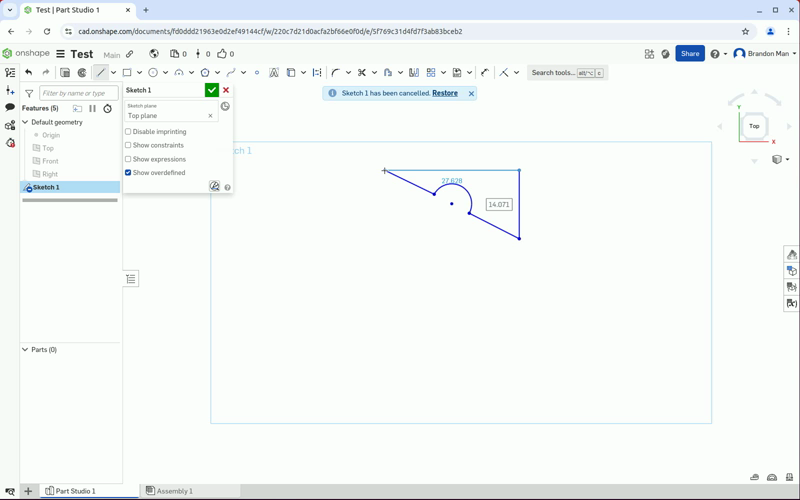
key(esc)
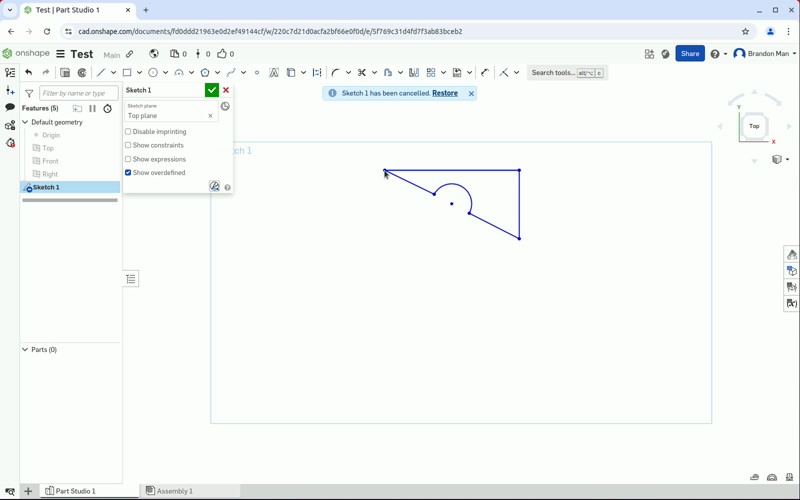
mouse_move(466, 181)
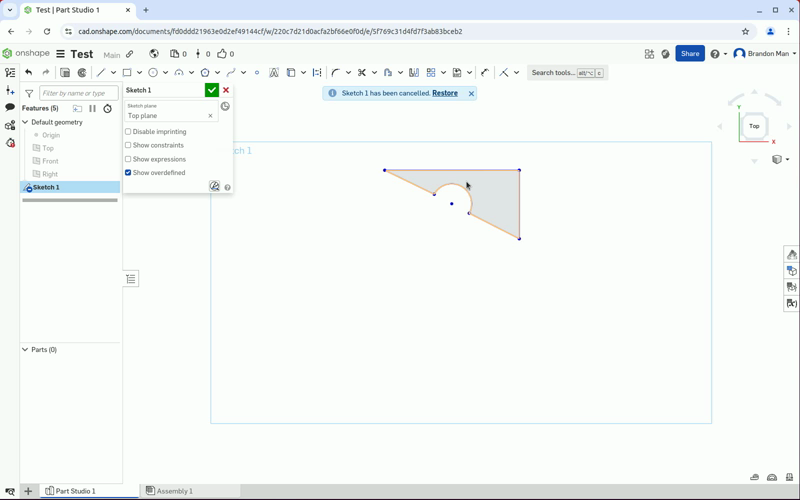
click(466, 181)
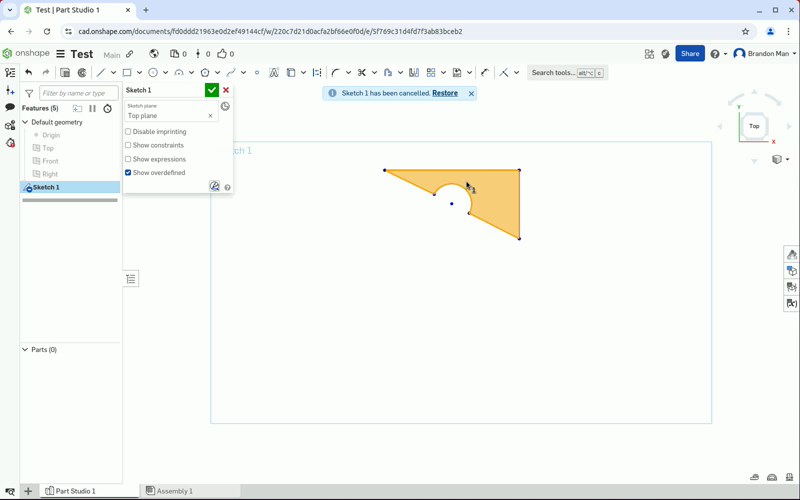
mouse_move(73, 352)
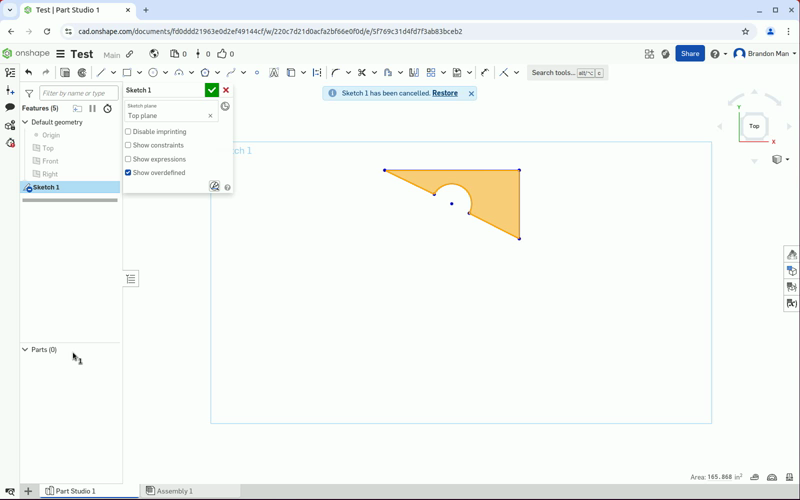
key(shift+y)
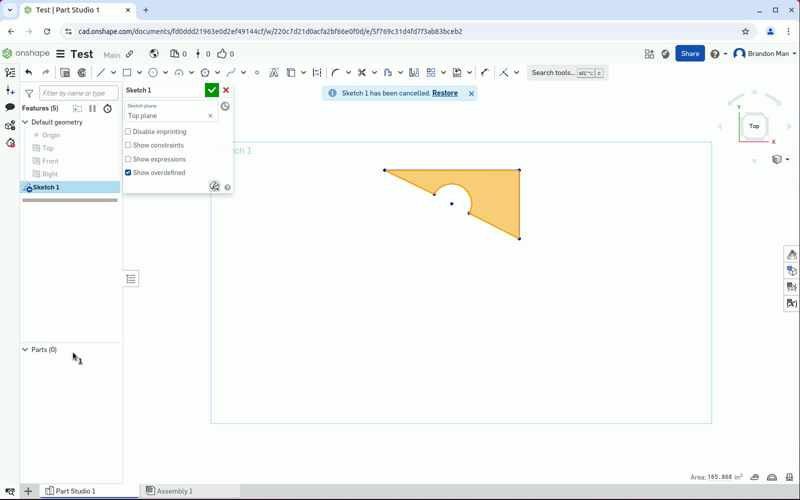
key(shift+e)
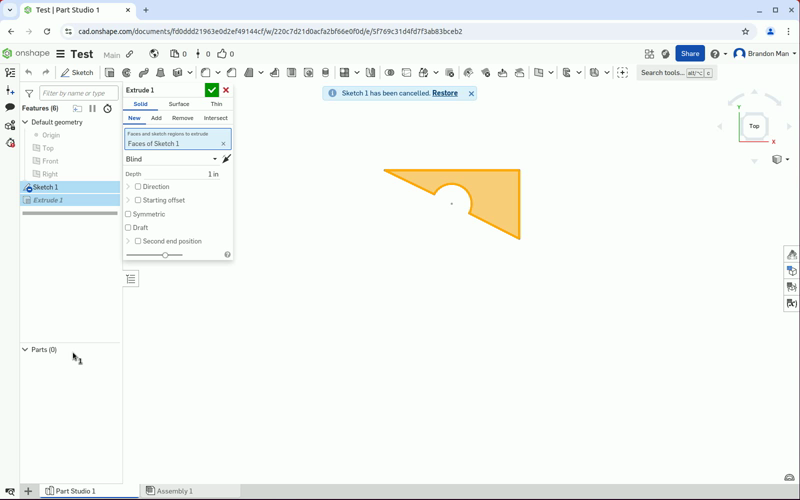
mouse_move(143, 106)
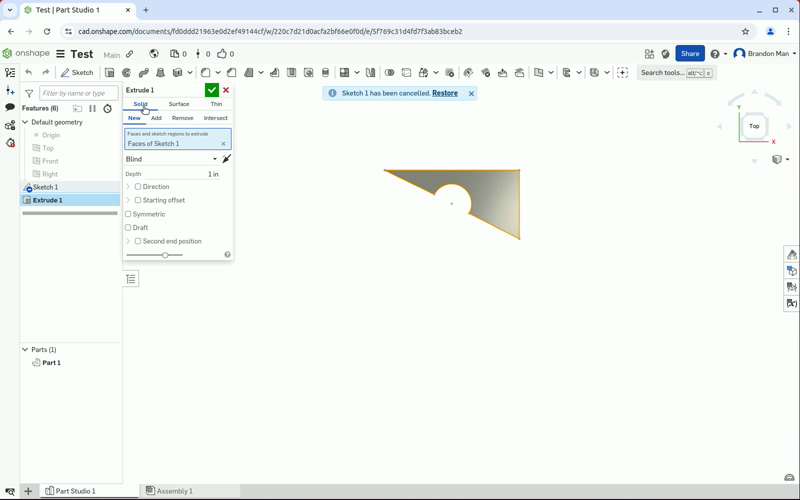
click(143, 106)
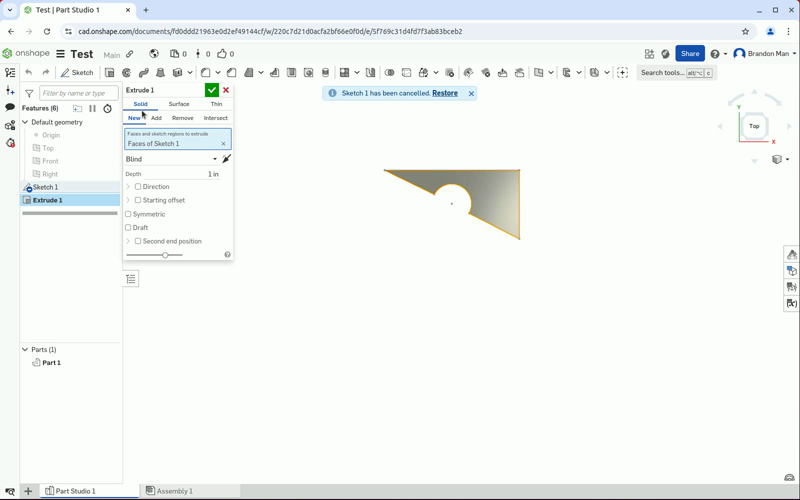
mouse_move(137, 120)
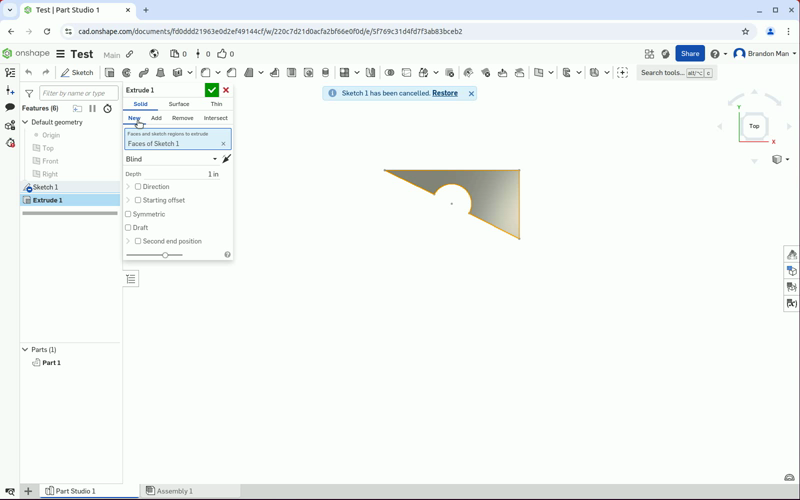
click(137, 120)
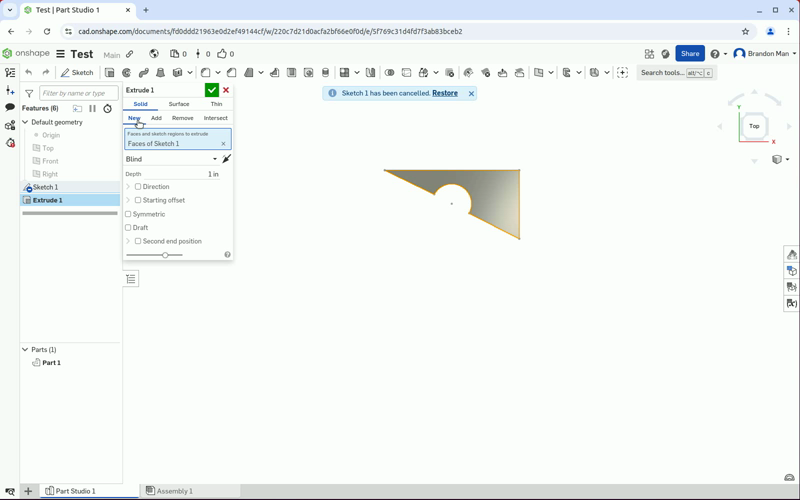
key(tab, 4)
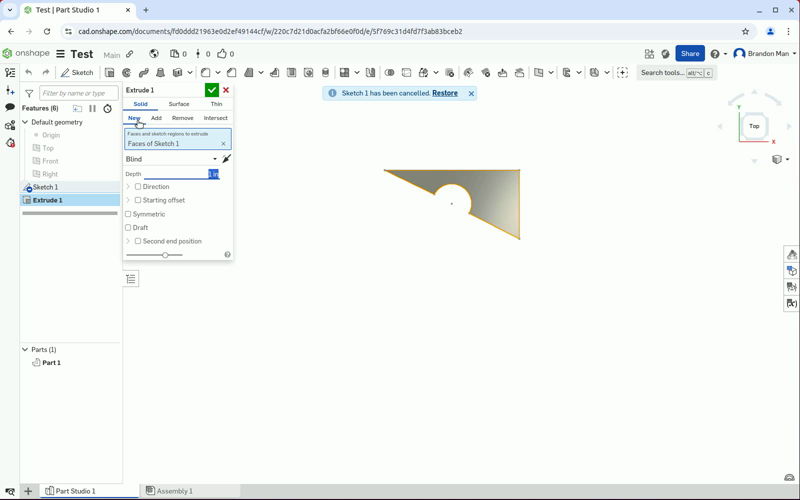
text(5.536)
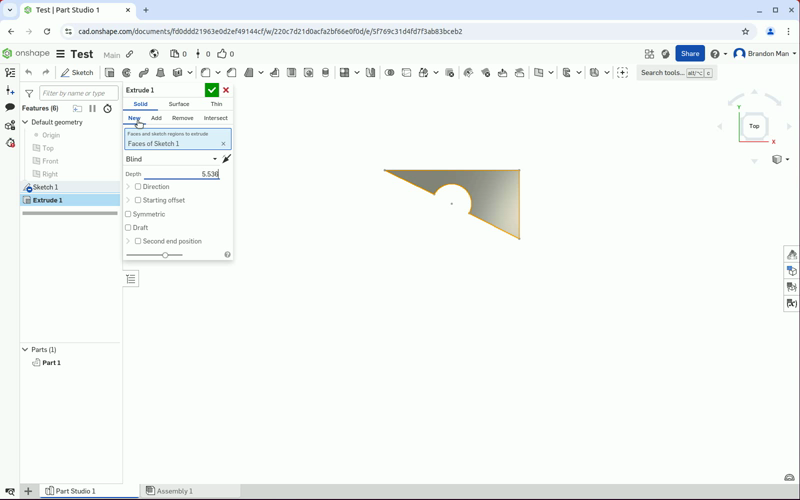
key(enter)
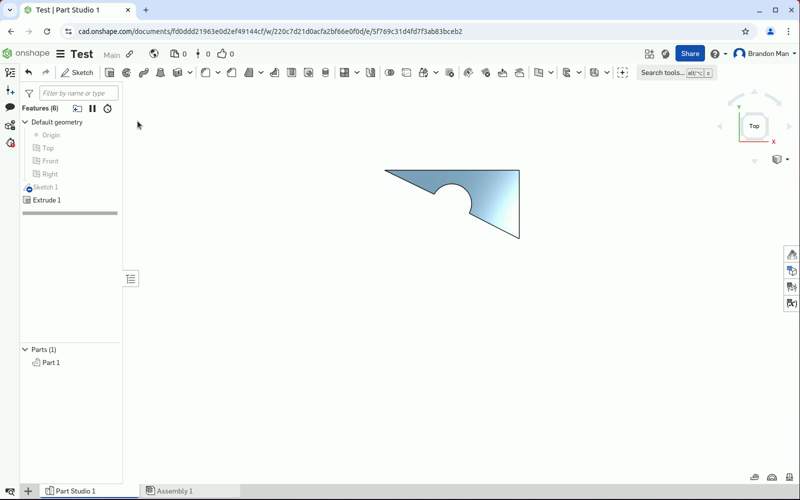
key(shift+h)
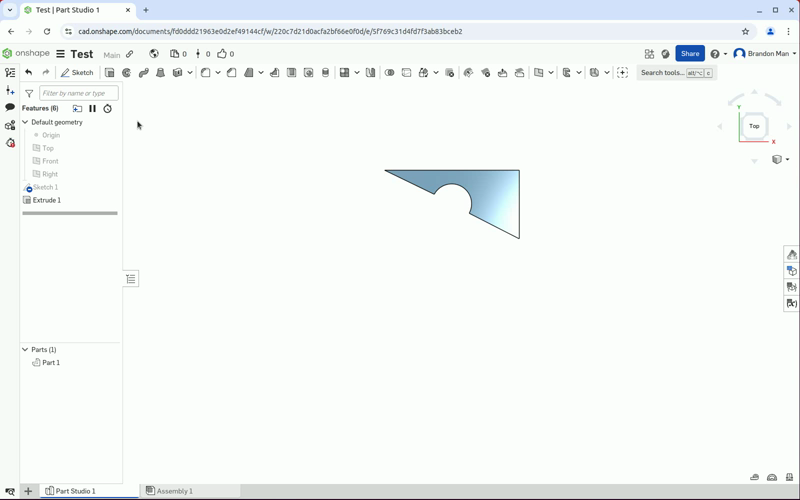
key(shift+h)
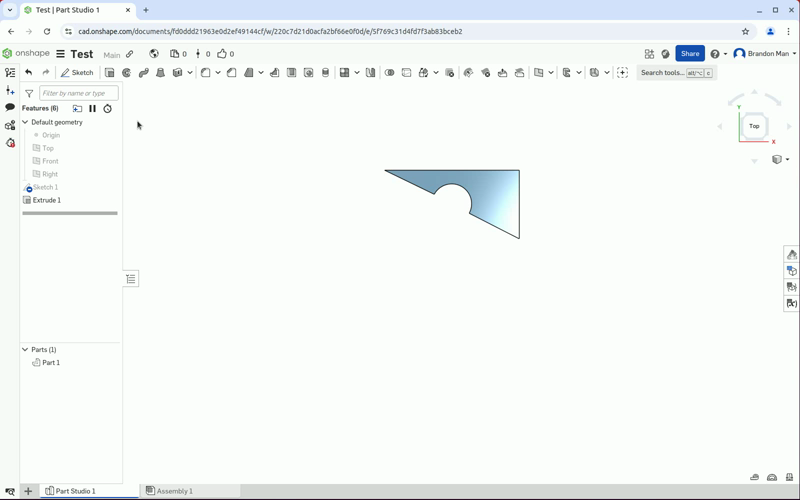
mouse_move(73, 189)
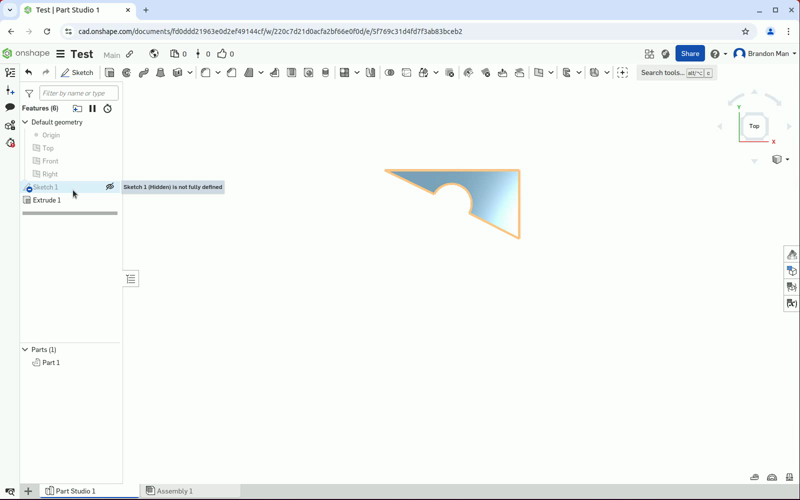
click(73, 189)
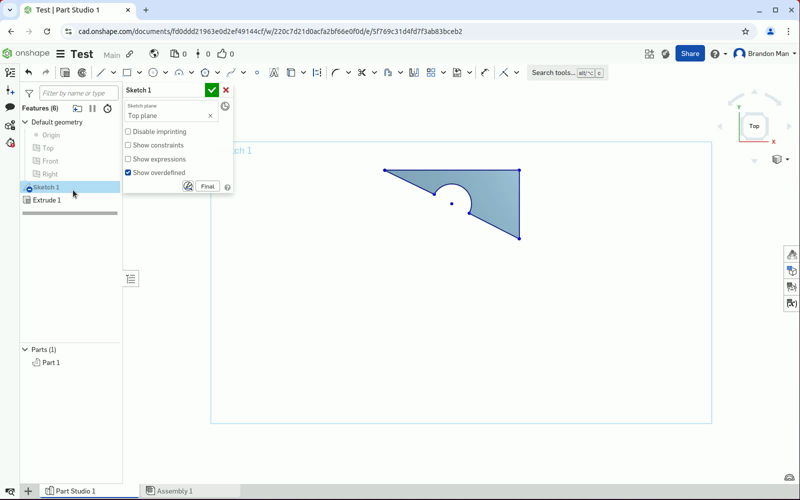
mouse_move(229, 92)
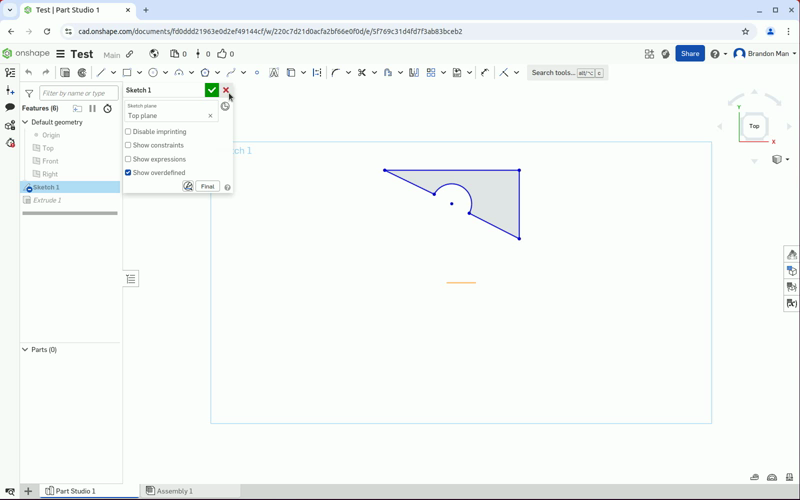
click(229, 92)
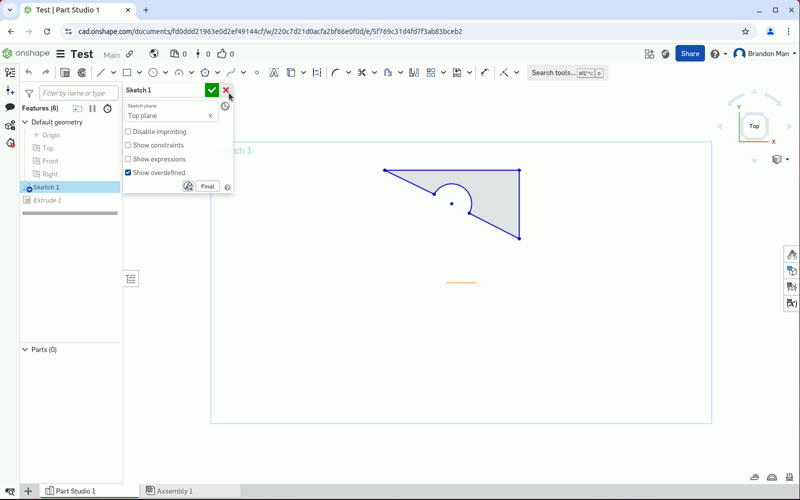
key(shift+s)
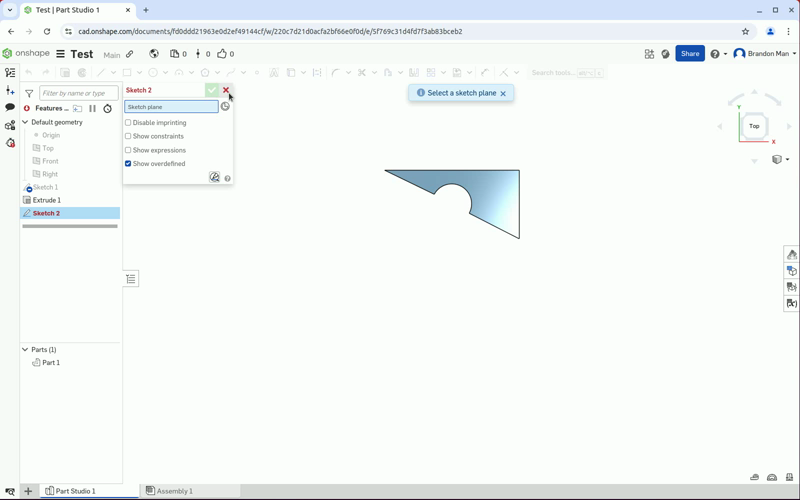
mouse_move(73, 150)
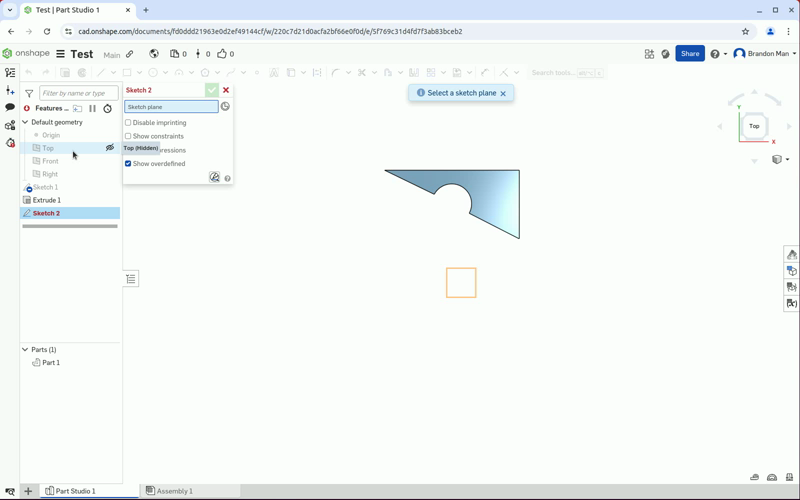
click(73, 150)
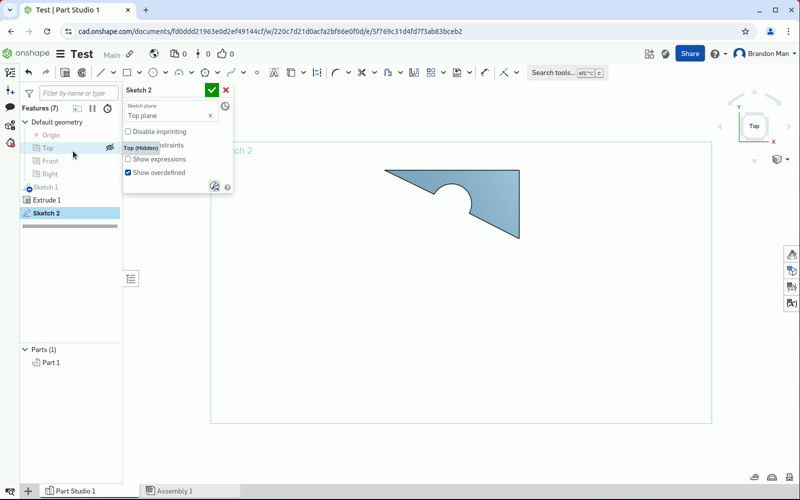
mouse_move(73, 352)
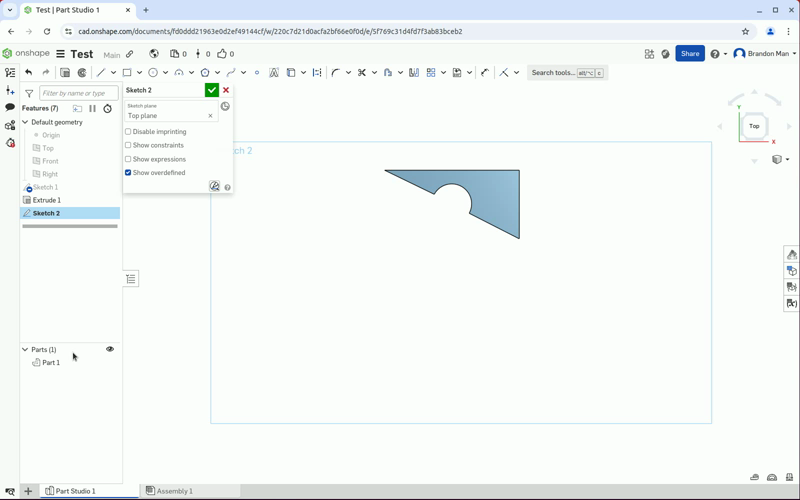
key(y)
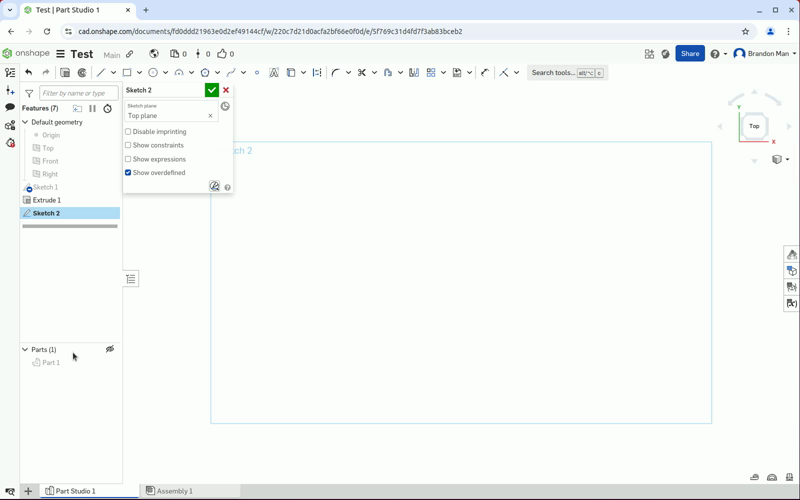
key(l)
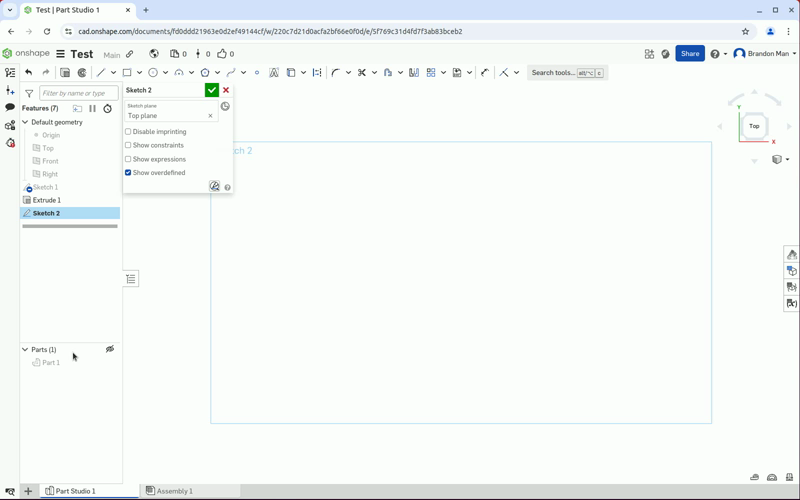
key_down(shift)
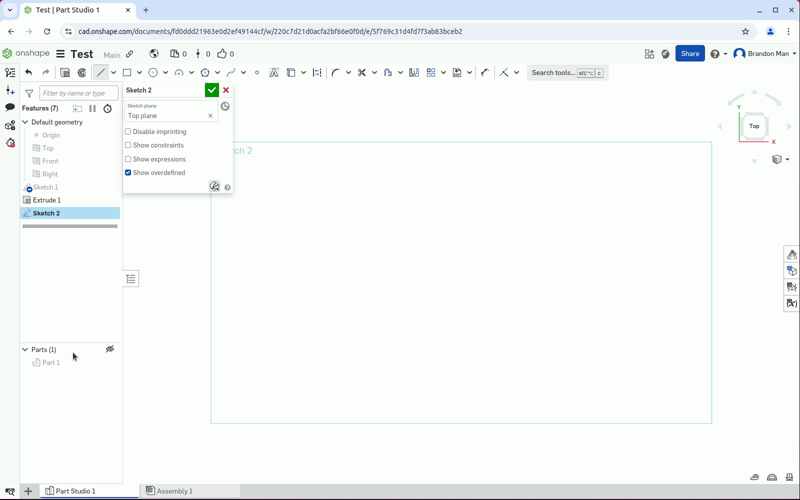
mouse_move(384, 237)
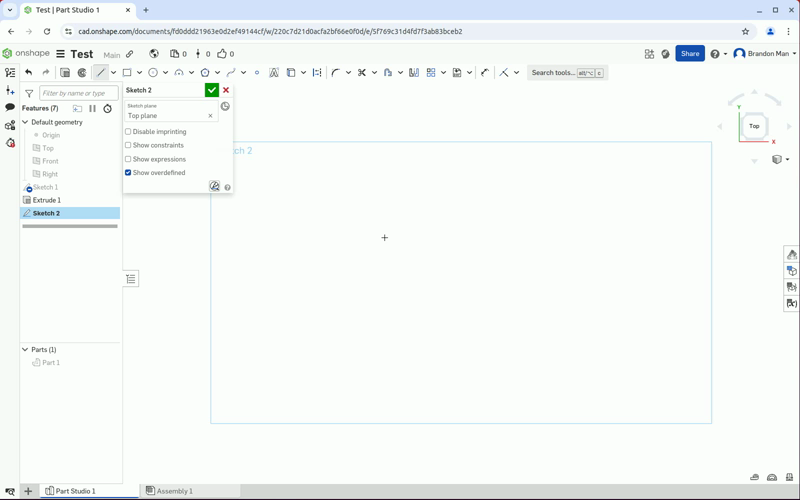
click(384, 237)
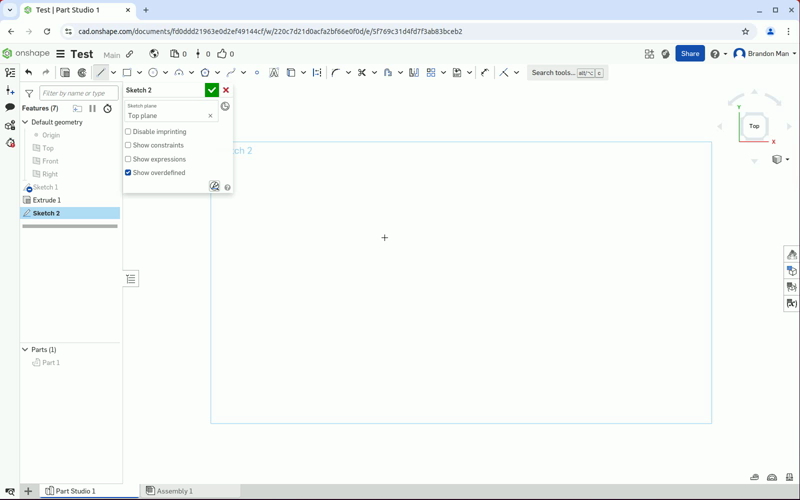
key_up(shift)
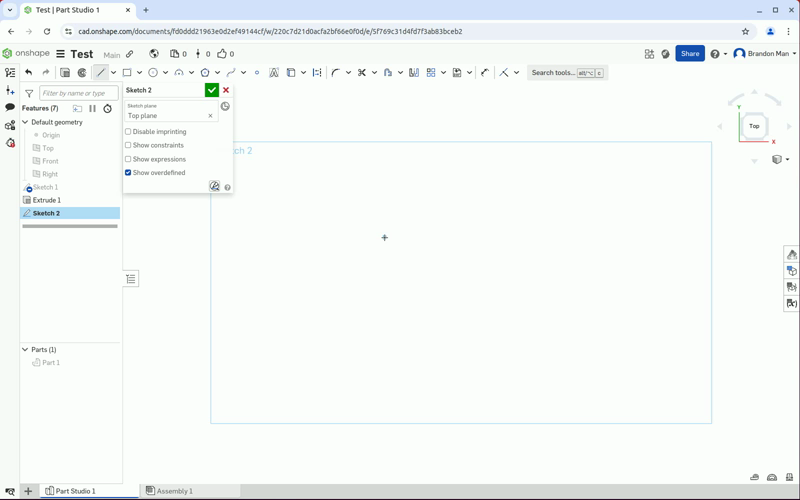
key_down(shift)
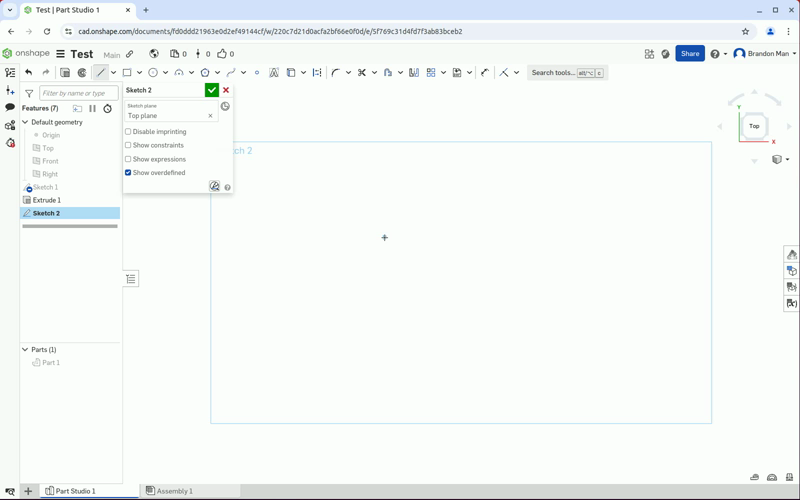
mouse_move(519, 237)
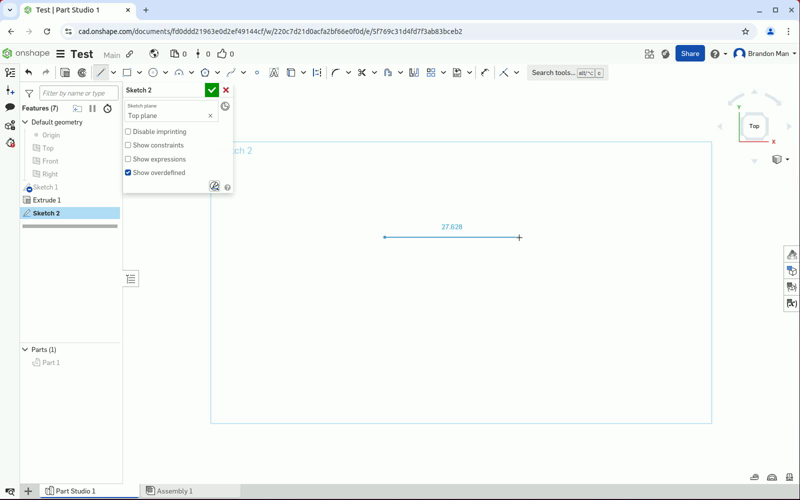
click(519, 237)
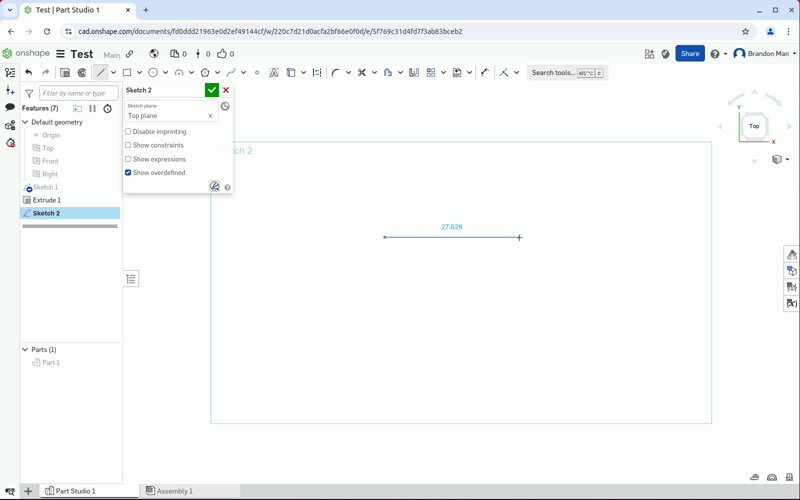
key_up(shift)
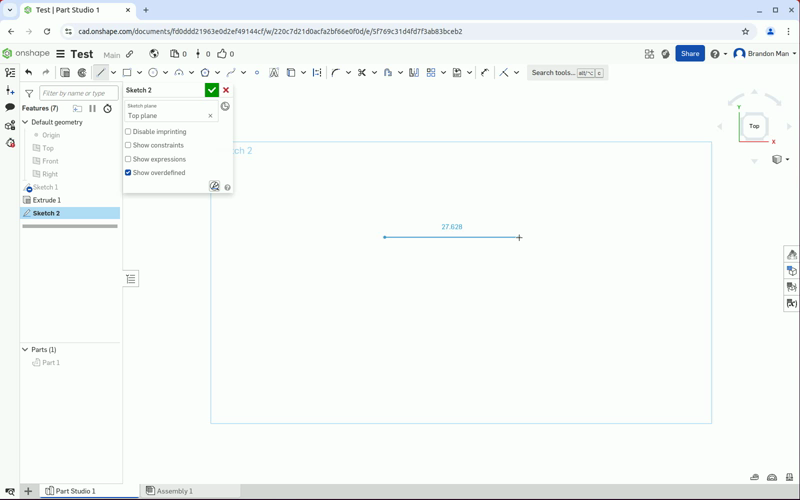
key_down(shift)
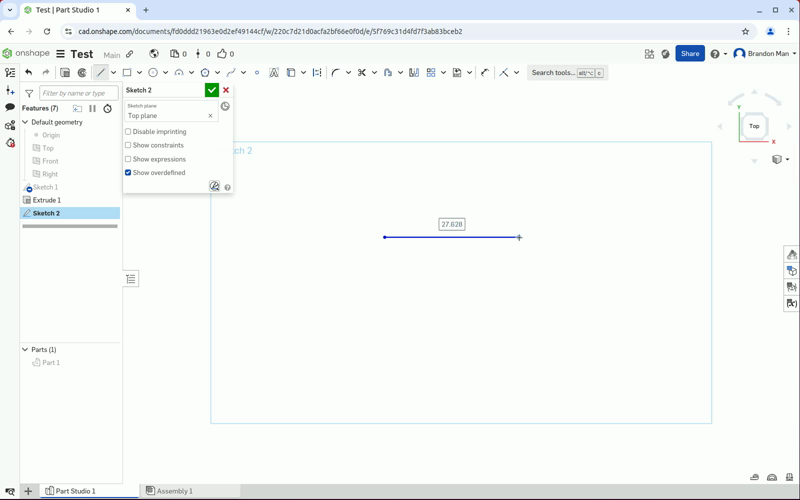
mouse_move(549, 237)
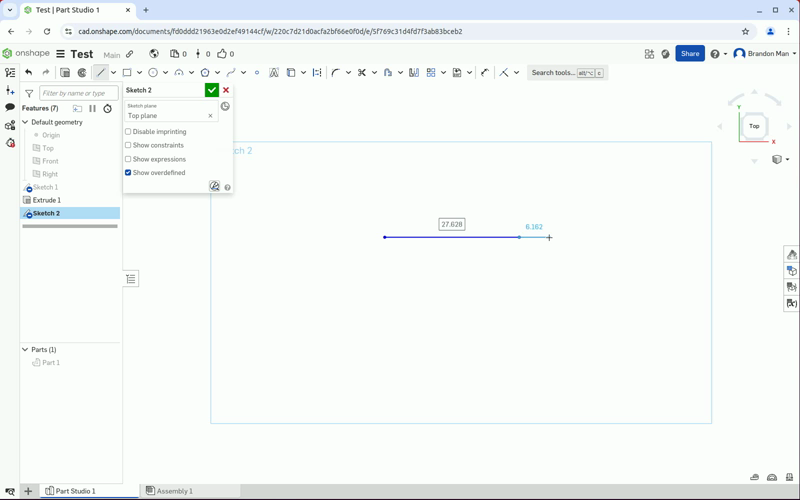
mouse_move(469, 213)
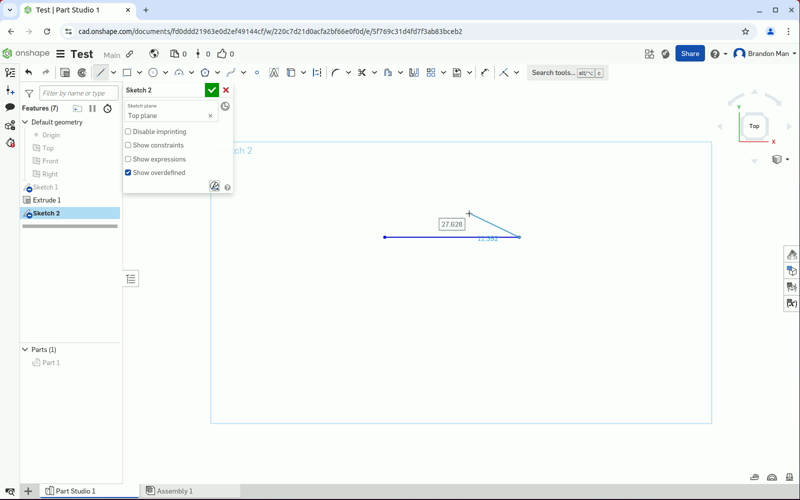
click(469, 213)
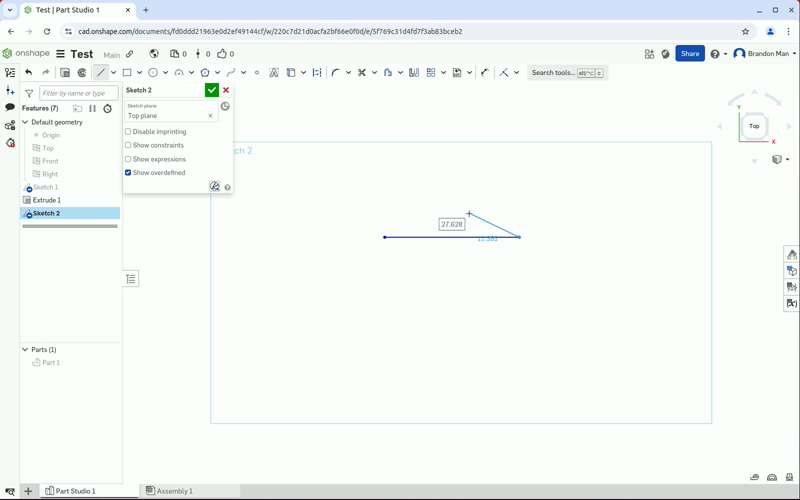
key_up(shift)
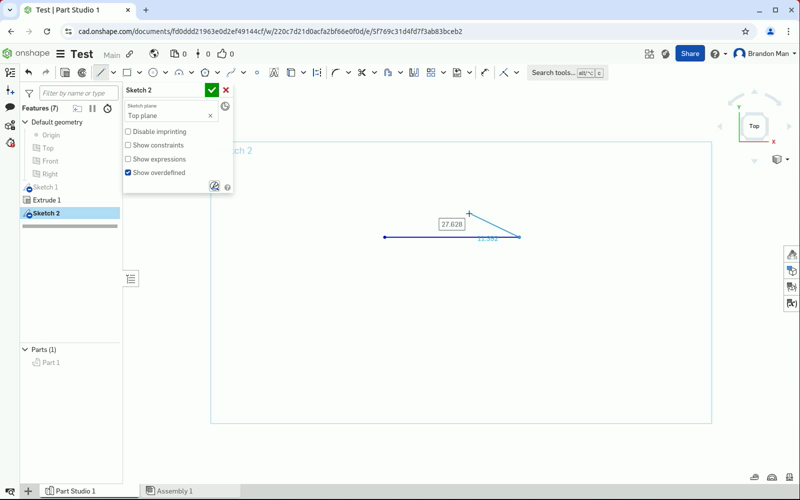
key(esc)
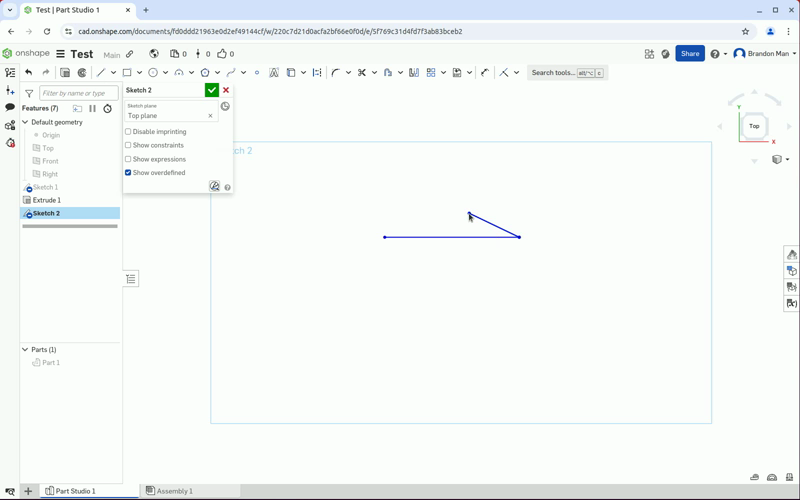
key(a)
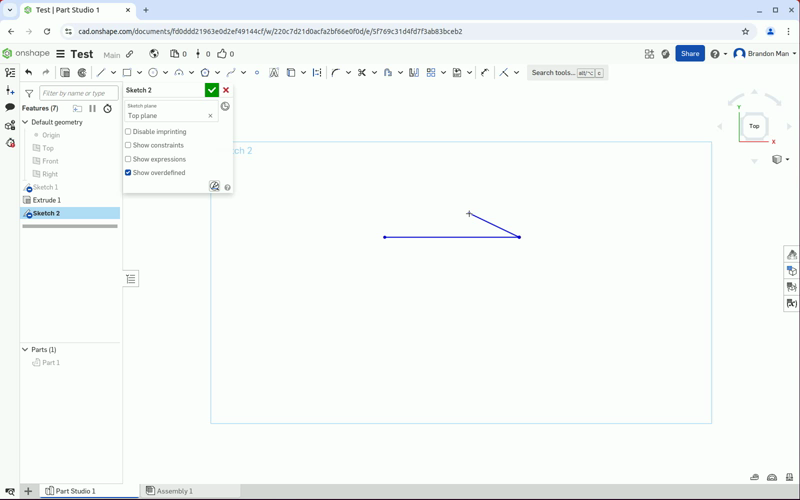
mouse_move(469, 213)
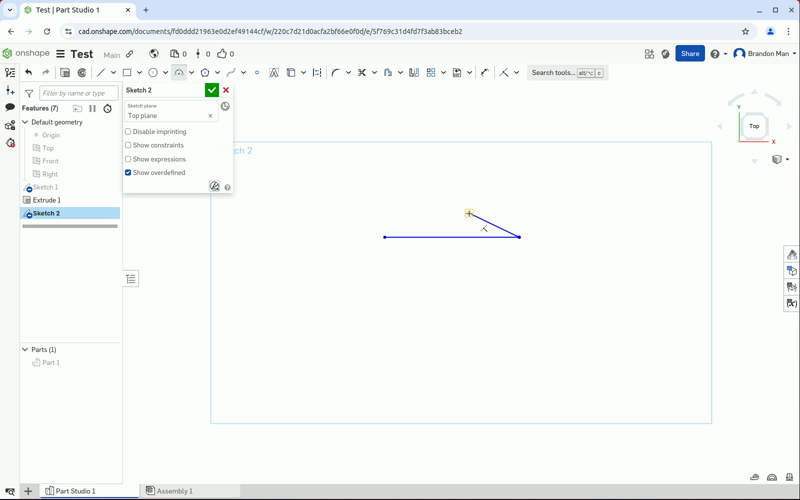
click(469, 213)
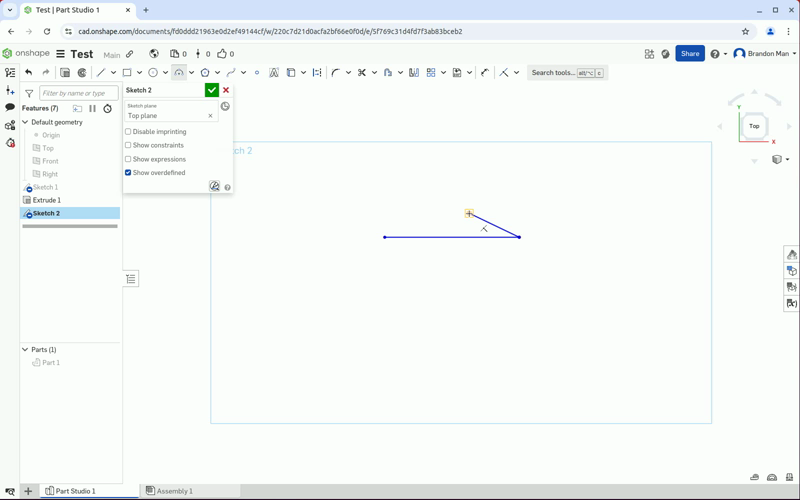
key_down(shift)
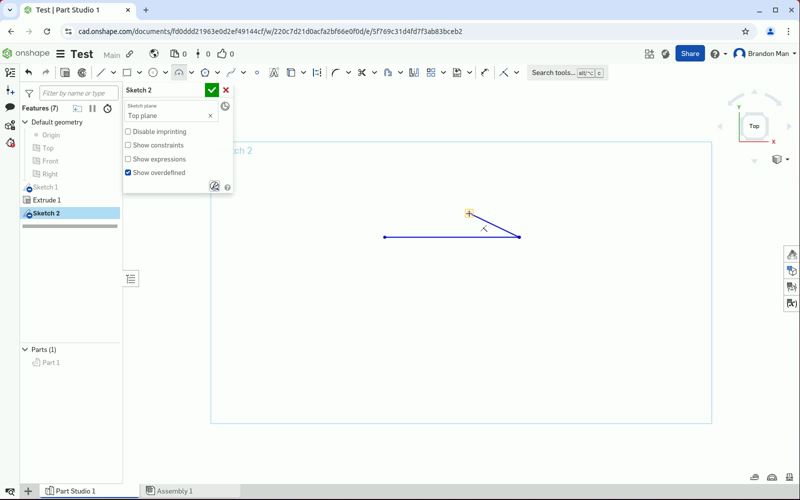
mouse_move(434, 194)
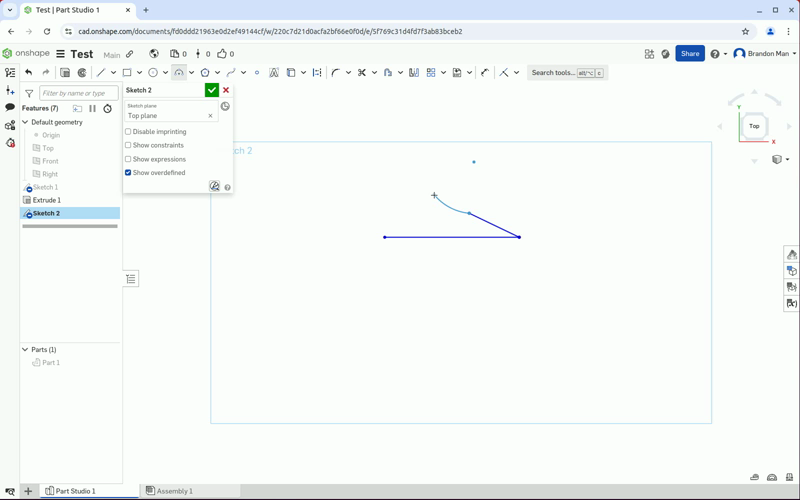
click(434, 194)
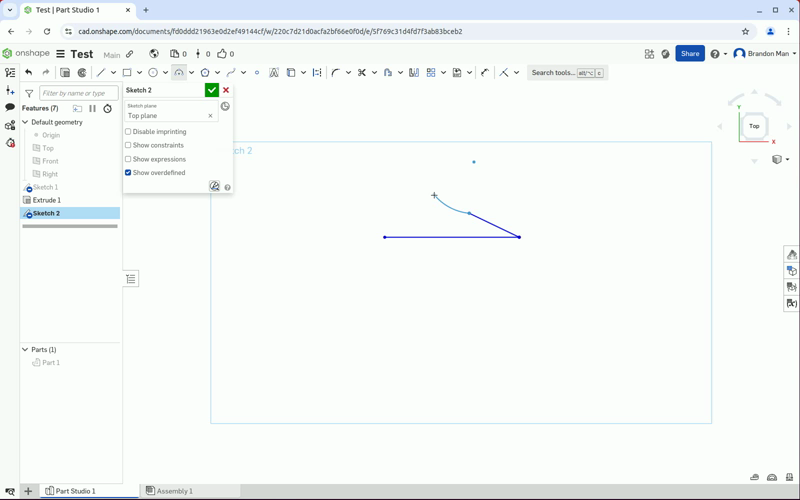
mouse_move(442, 221)
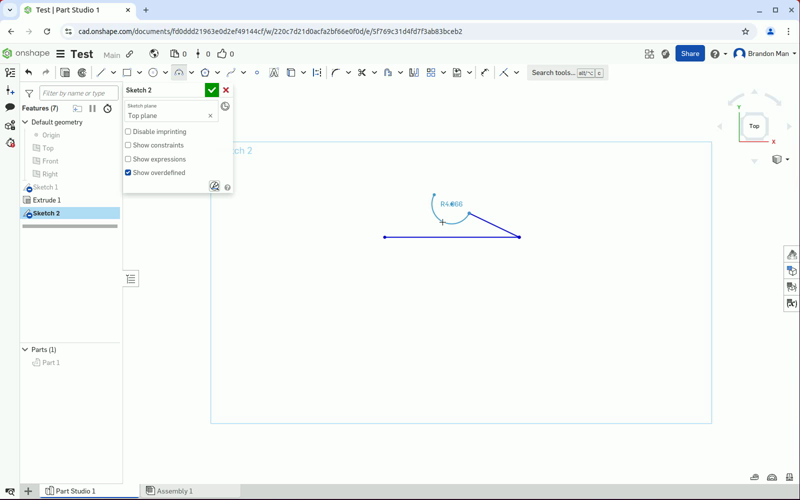
click(442, 221)
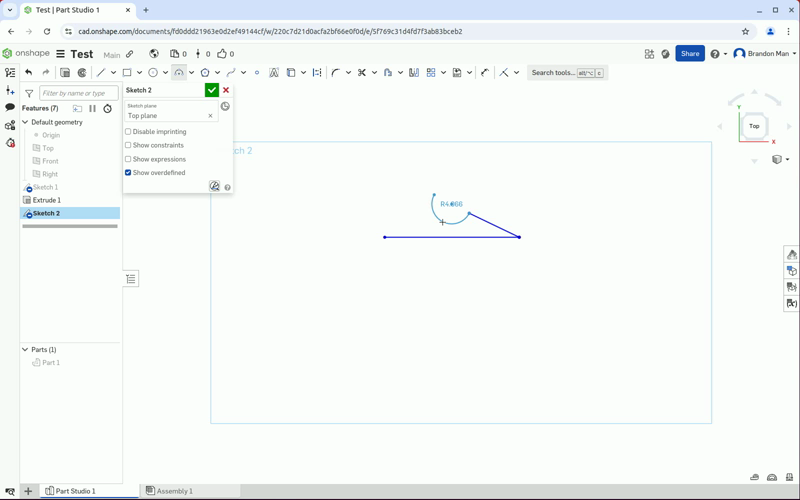
key_up(shift)
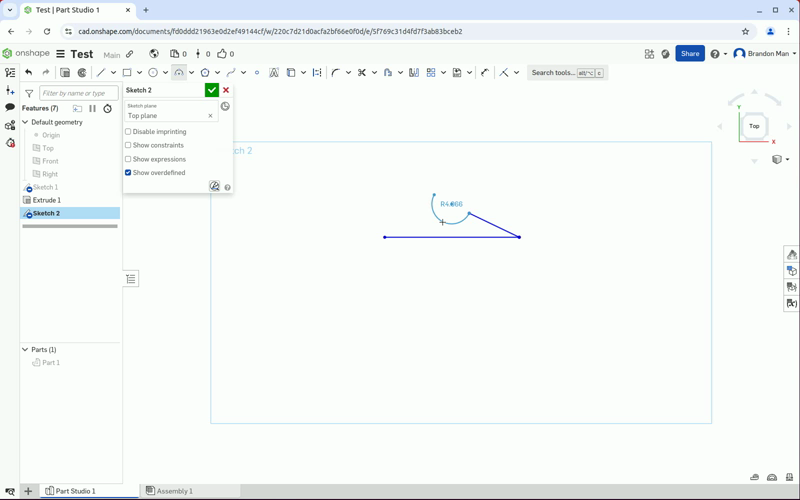
key(esc)
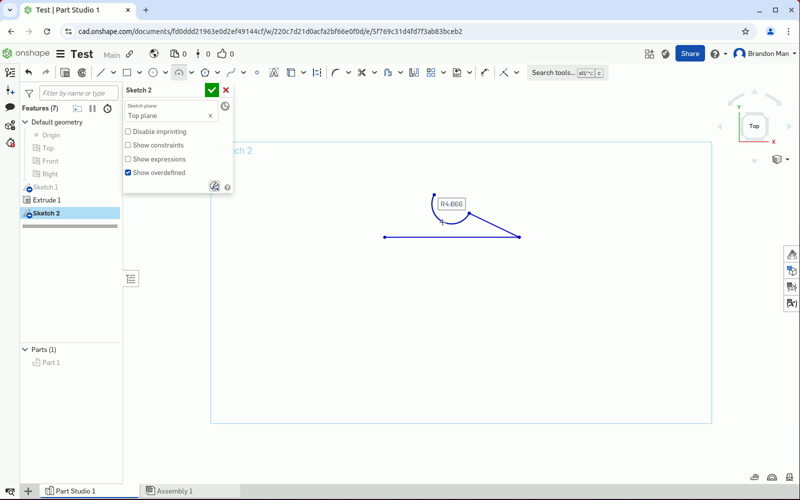
key(l)
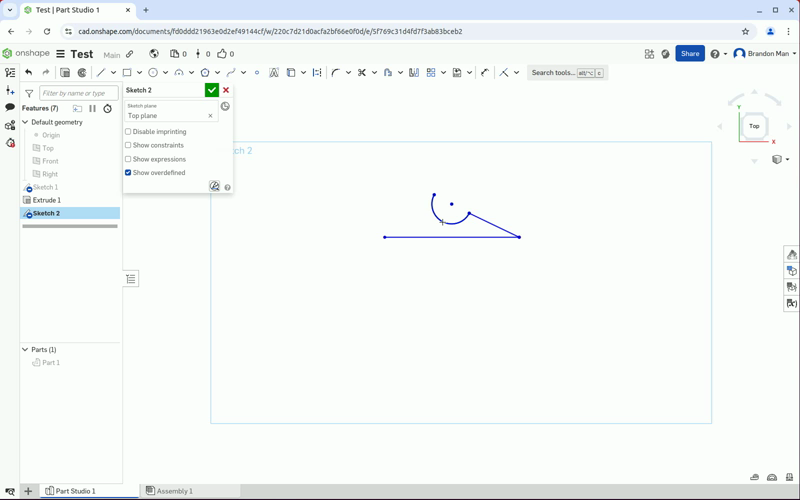
mouse_move(434, 194)
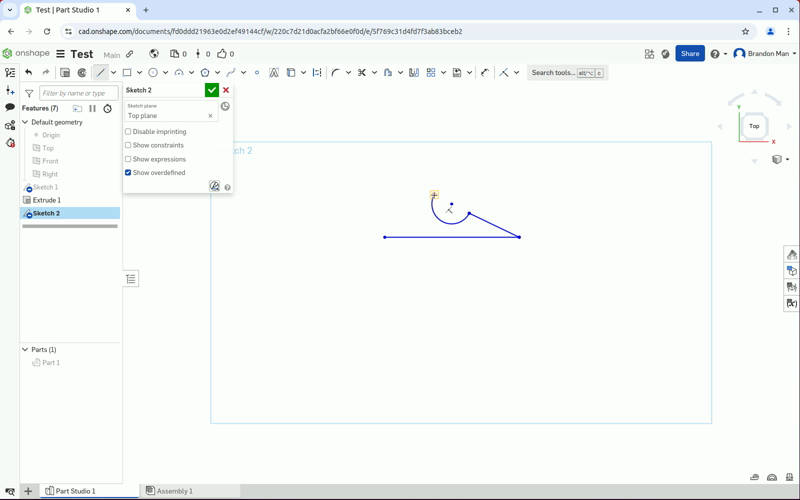
click(434, 194)
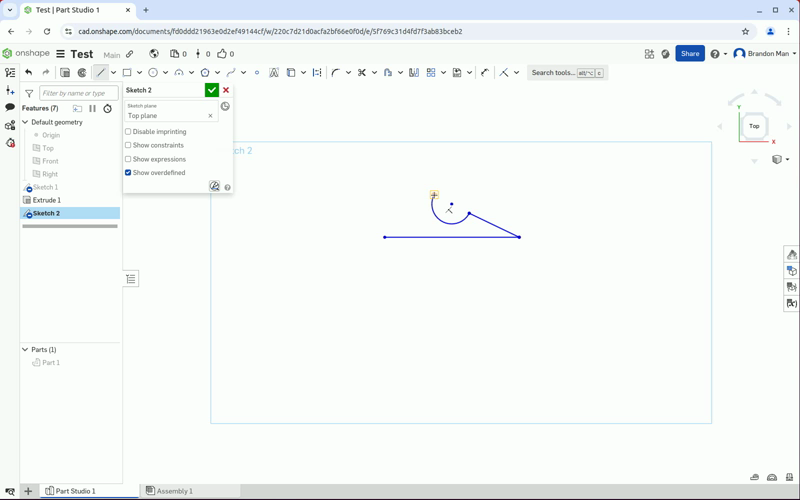
key_down(shift)
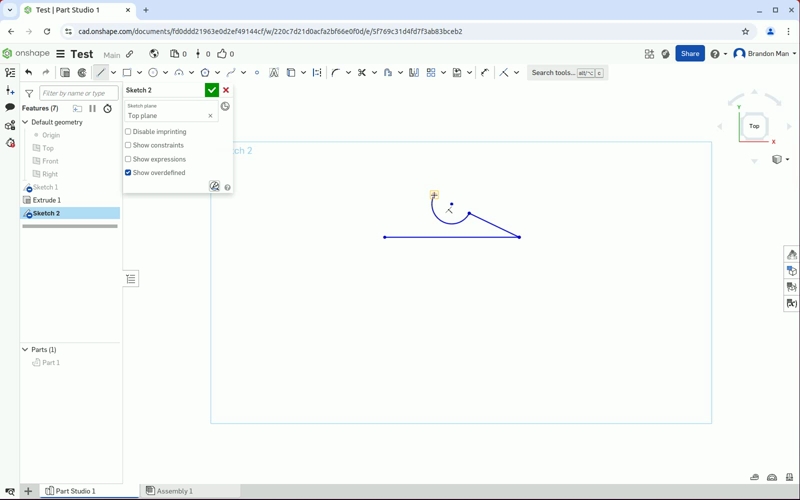
mouse_move(464, 194)
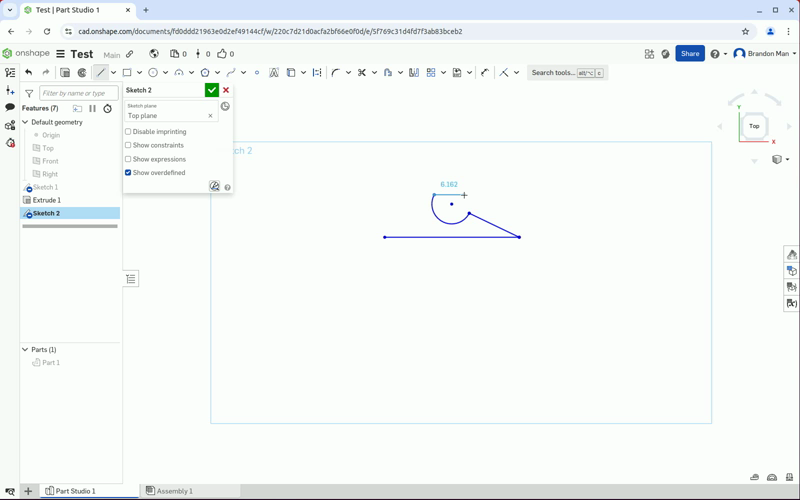
mouse_move(384, 169)
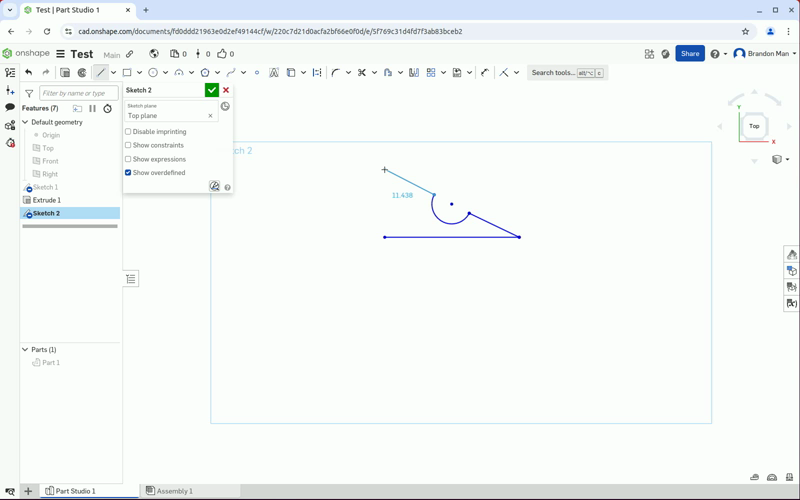
click(384, 169)
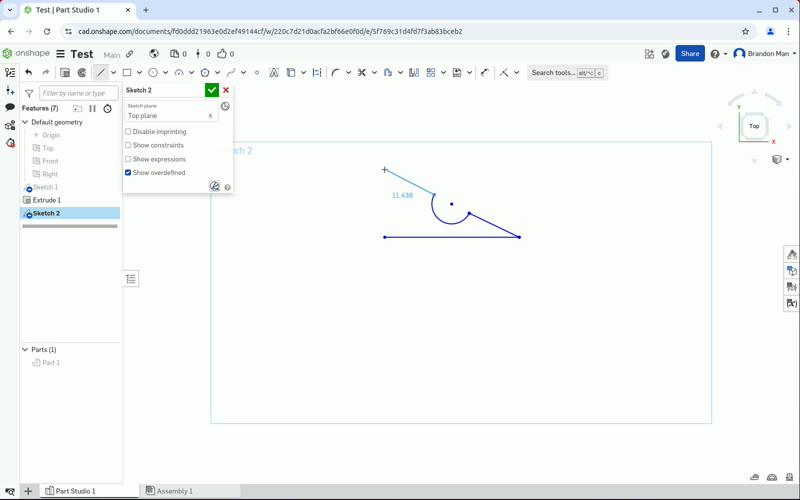
key_up(shift)
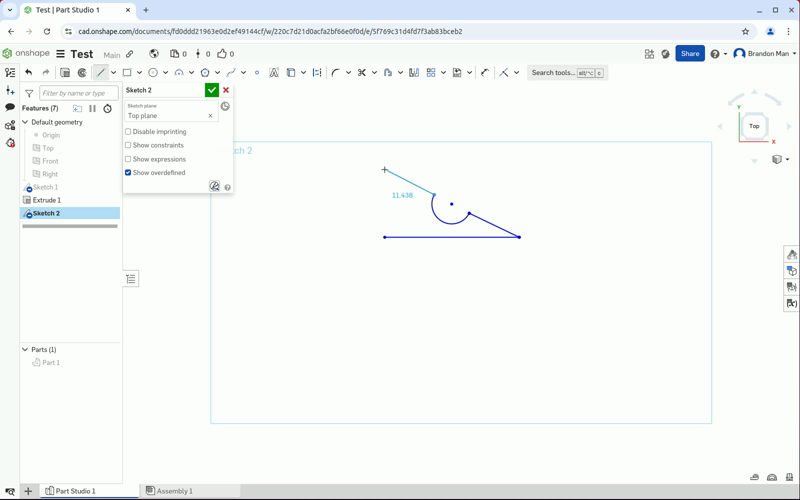
key_down(shift)
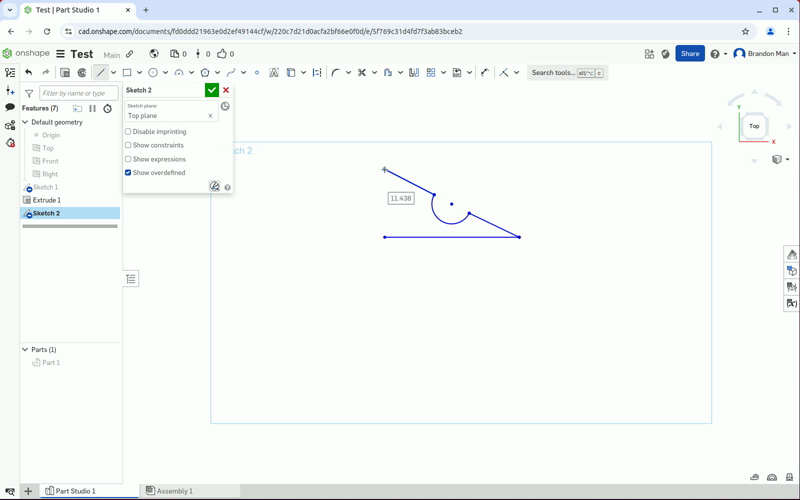
mouse_move(384, 237)
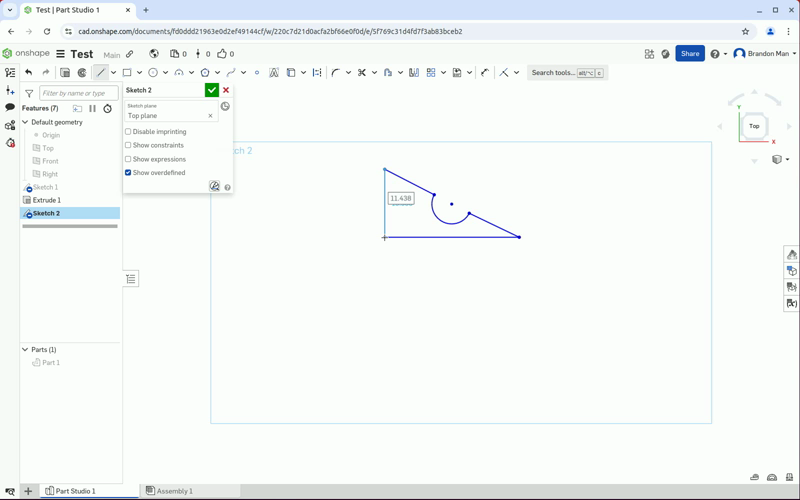
key_up(shift)
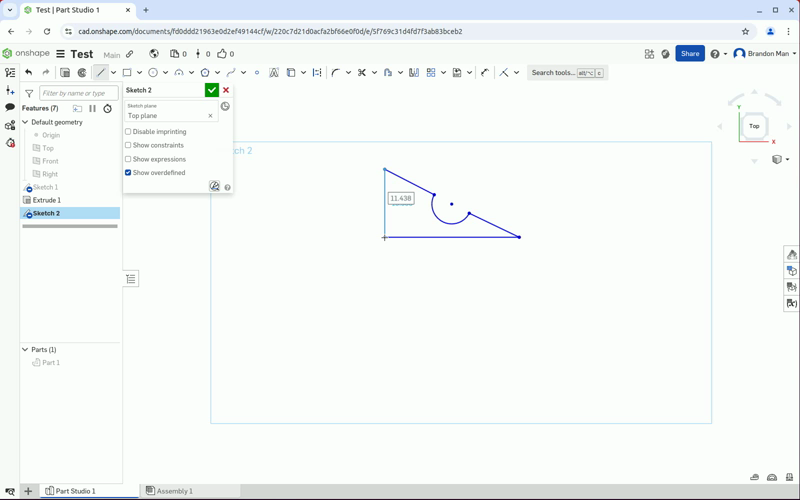
click(384, 237)
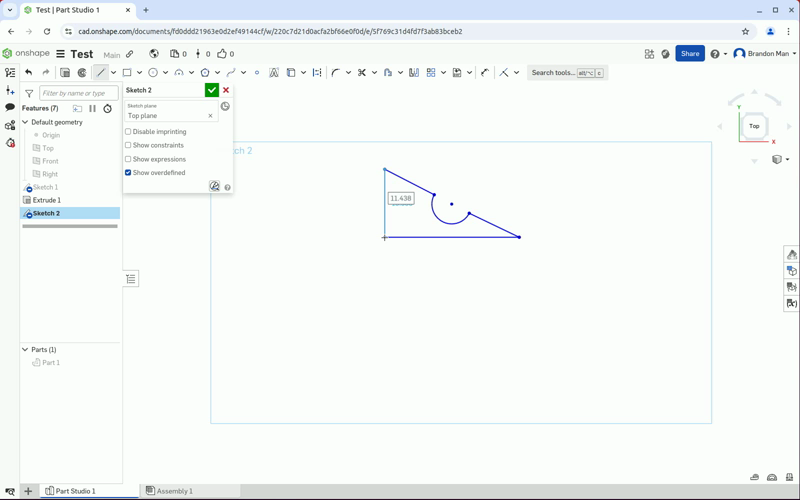
key(esc)
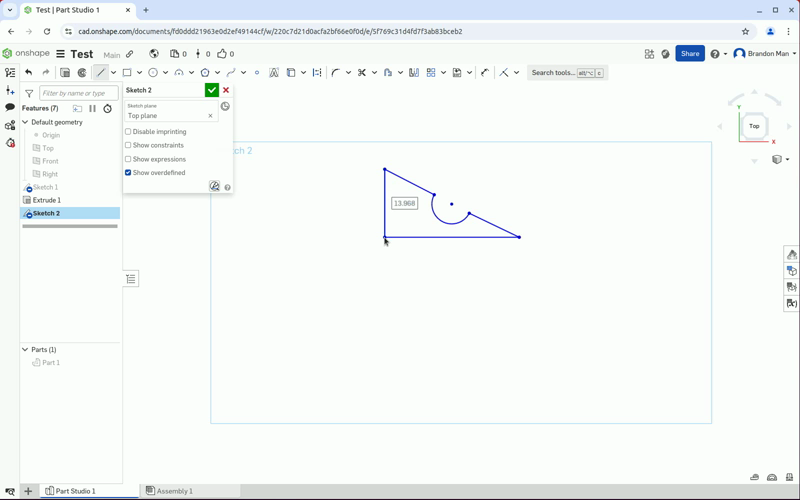
mouse_move(461, 232)
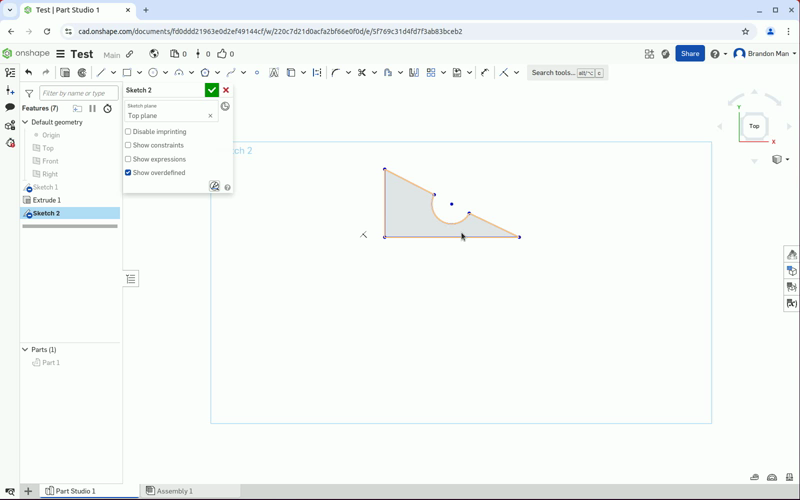
click(461, 232)
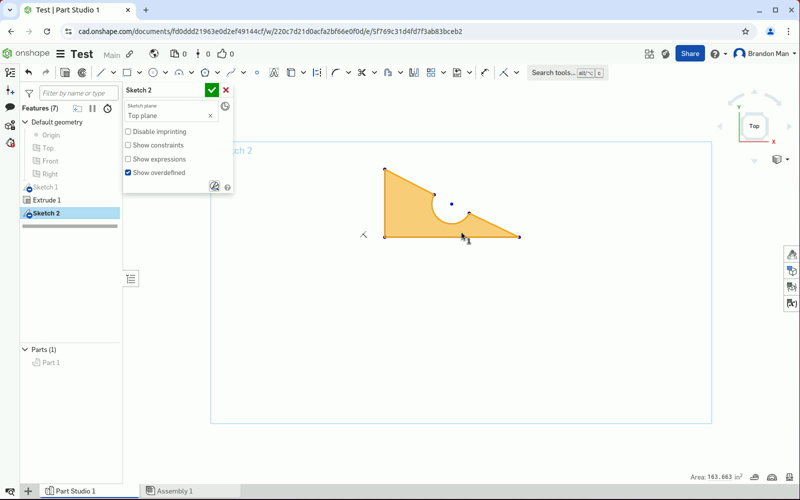
mouse_move(73, 352)
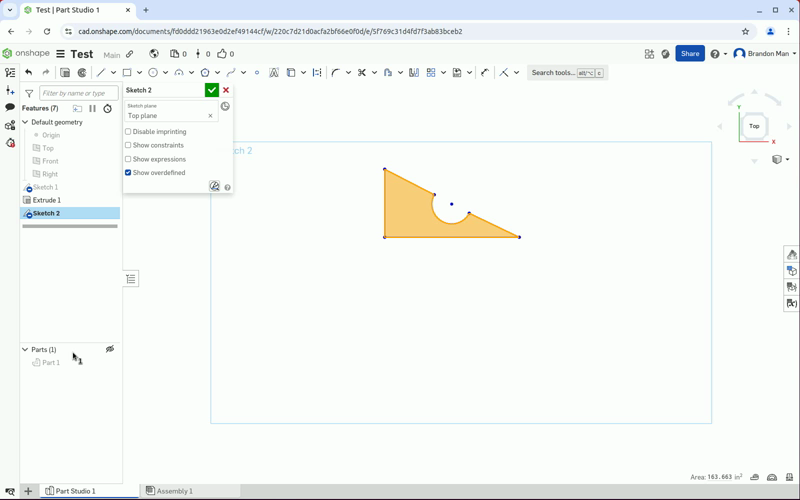
key(shift+y)
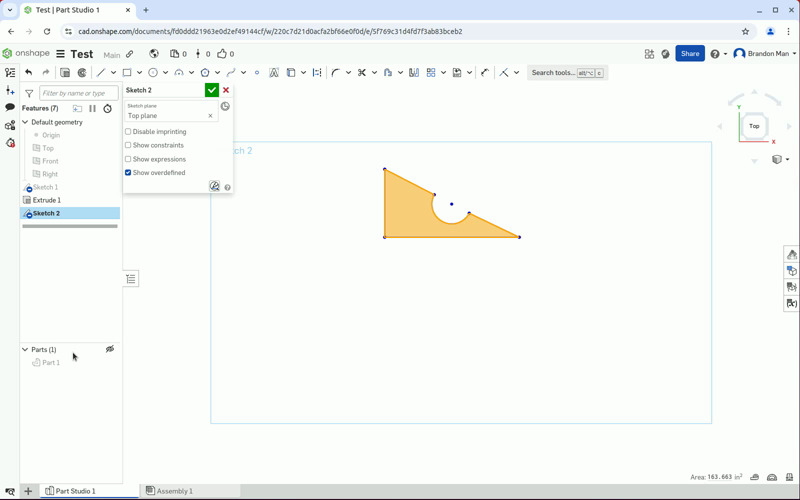
key(shift+e)
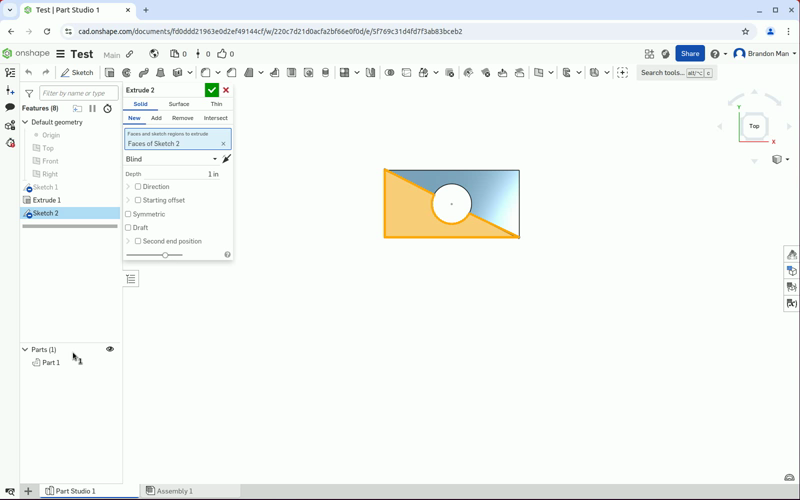
mouse_move(143, 106)
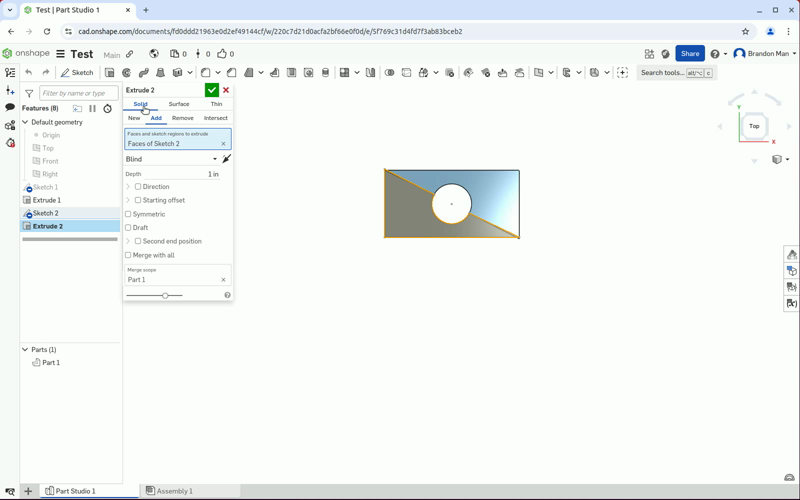
click(143, 106)
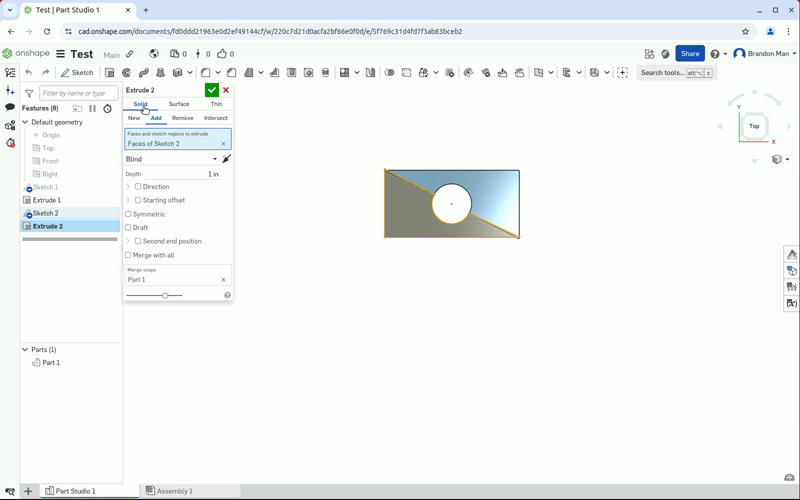
mouse_move(137, 120)
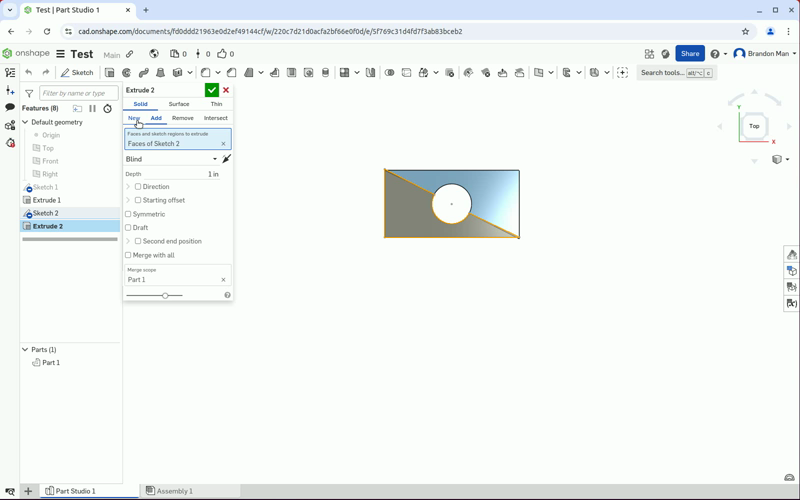
click(137, 120)
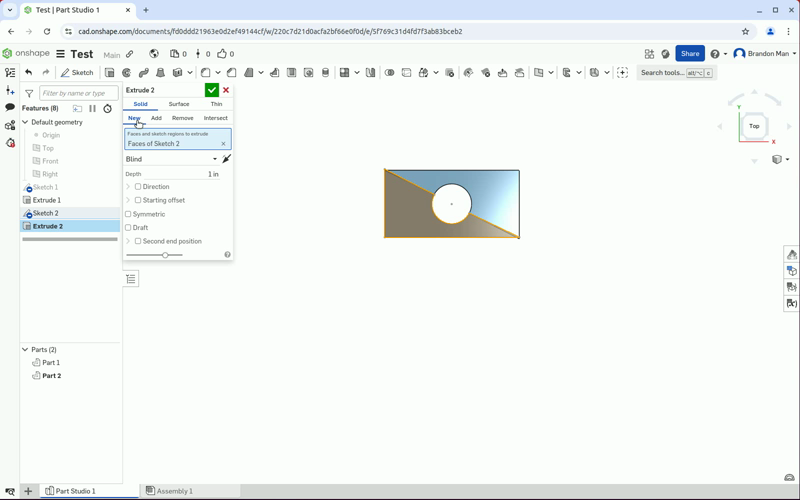
key(tab, 4)
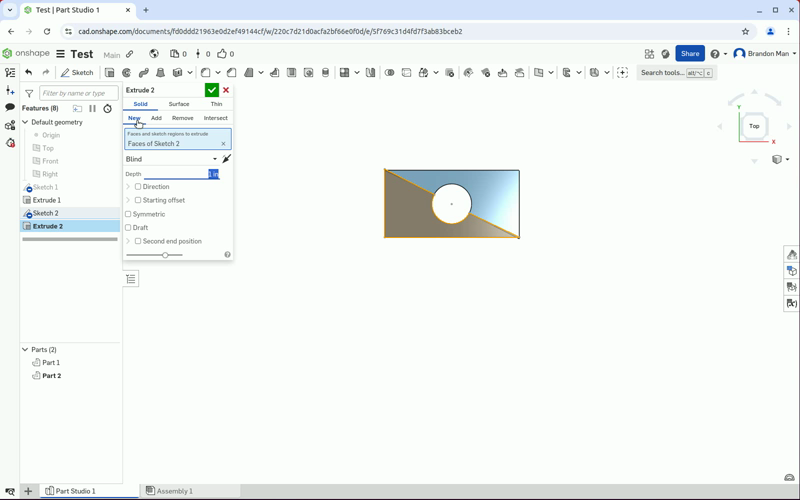
text(5.536)
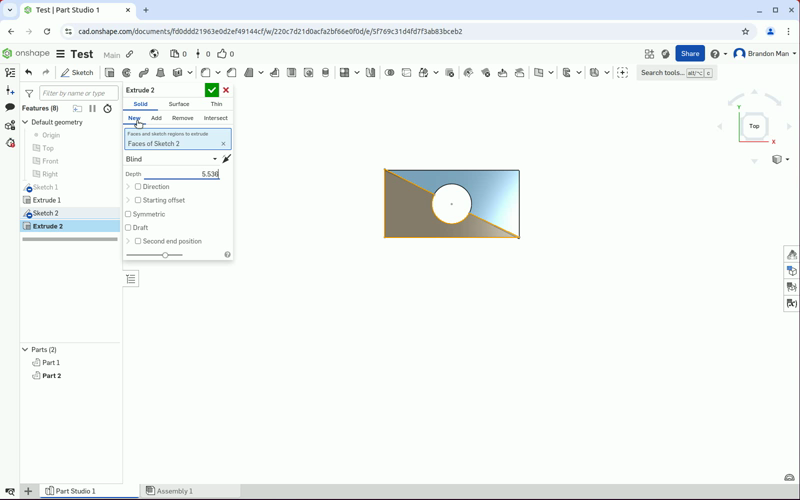
key(enter)
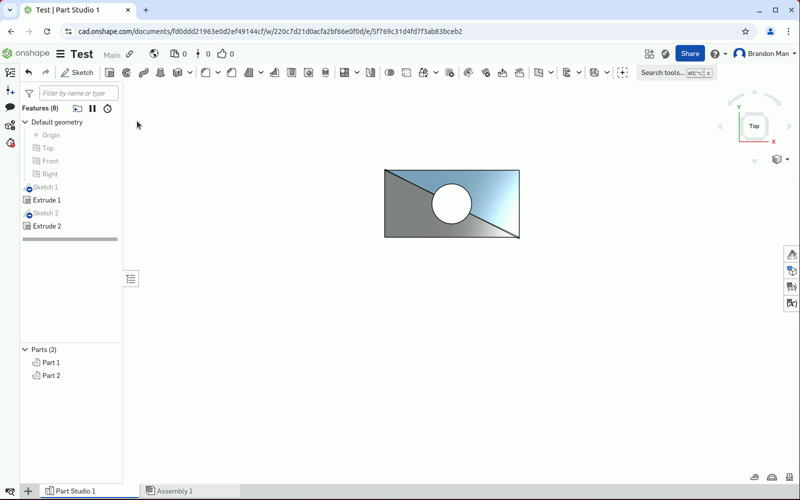
key(shift+h)
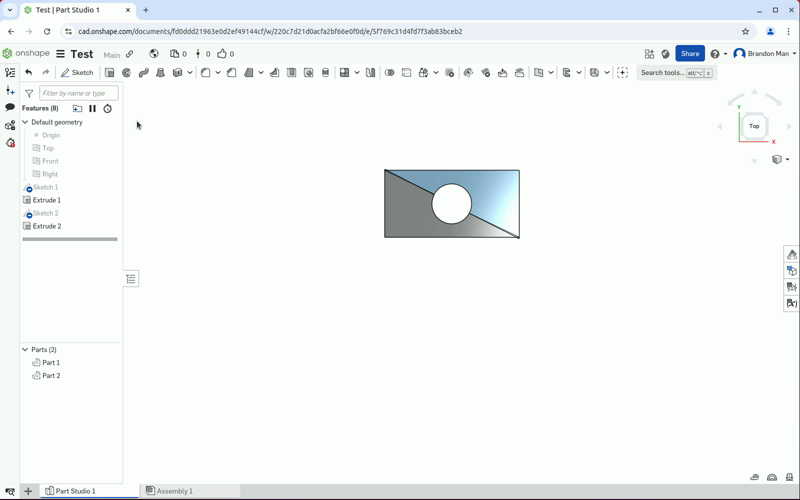
key(shift+h)
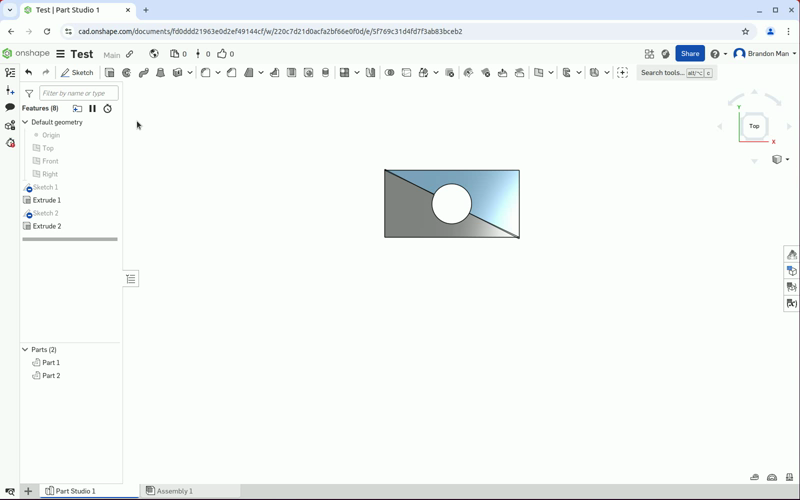
mouse_move(73, 189)
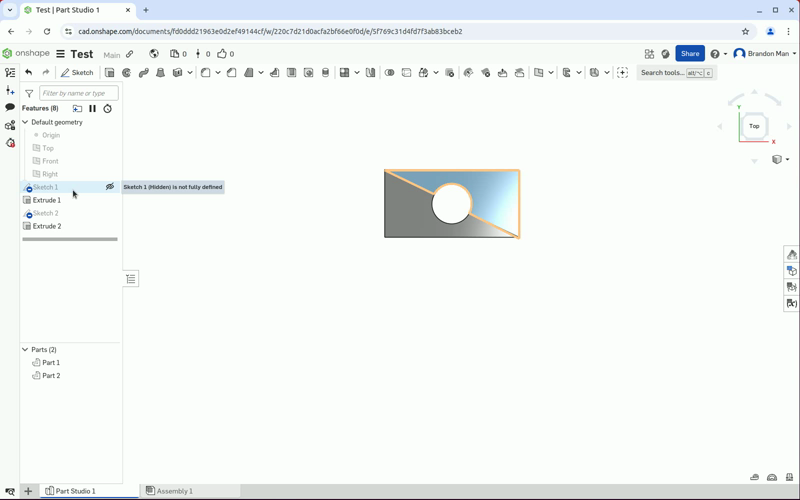
click(73, 189)
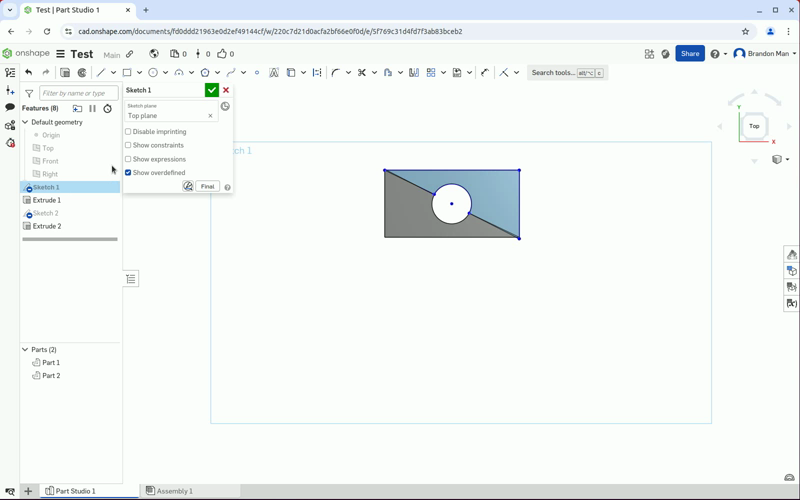
mouse_move(229, 92)
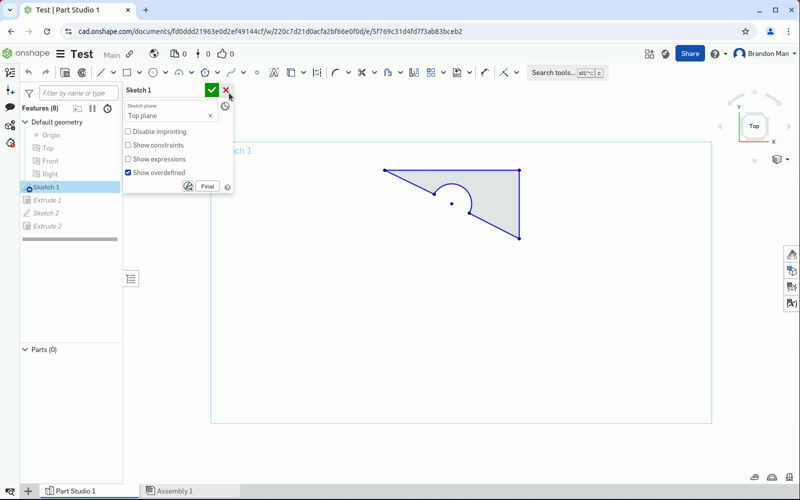
click(229, 92)
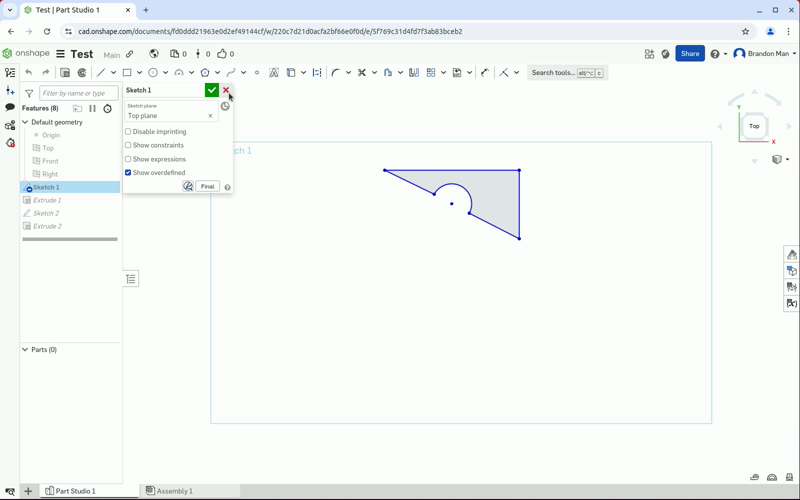
key(shift+s)
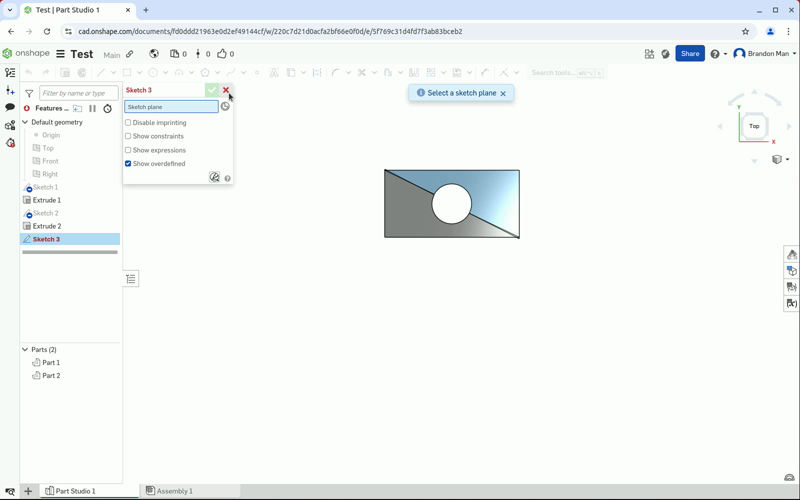
mouse_move(73, 150)
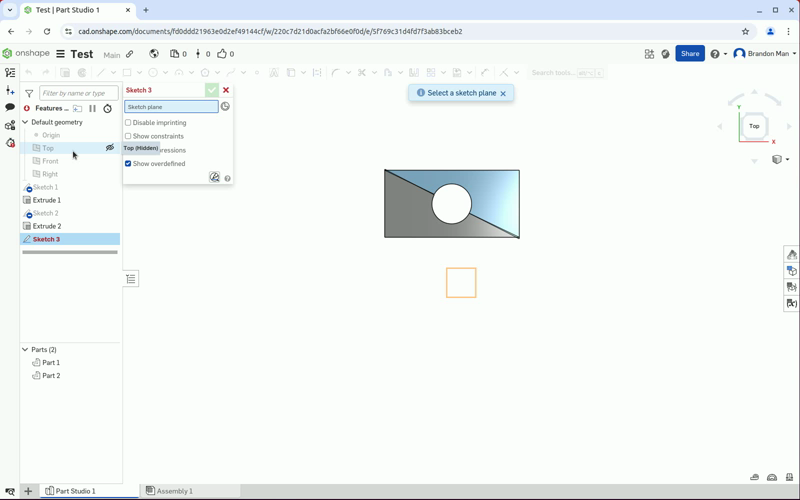
click(73, 150)
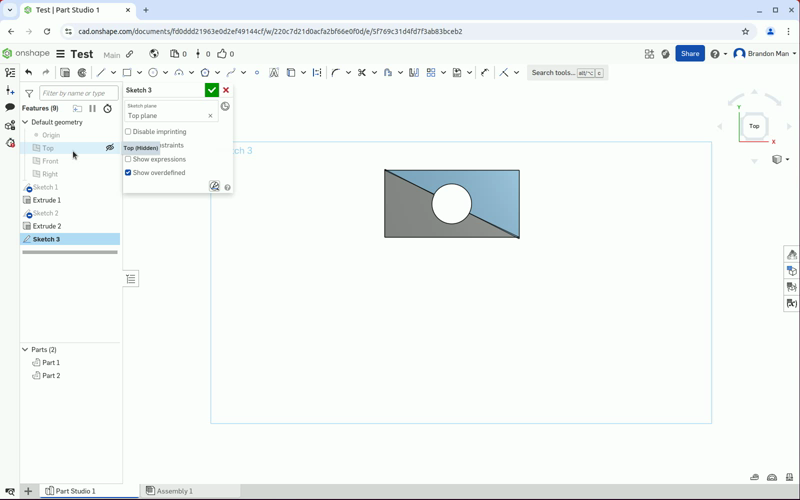
mouse_move(73, 352)
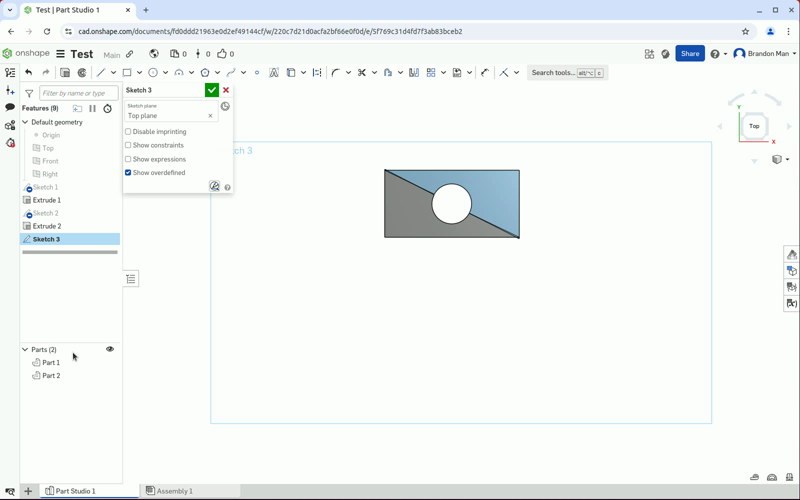
key(y)
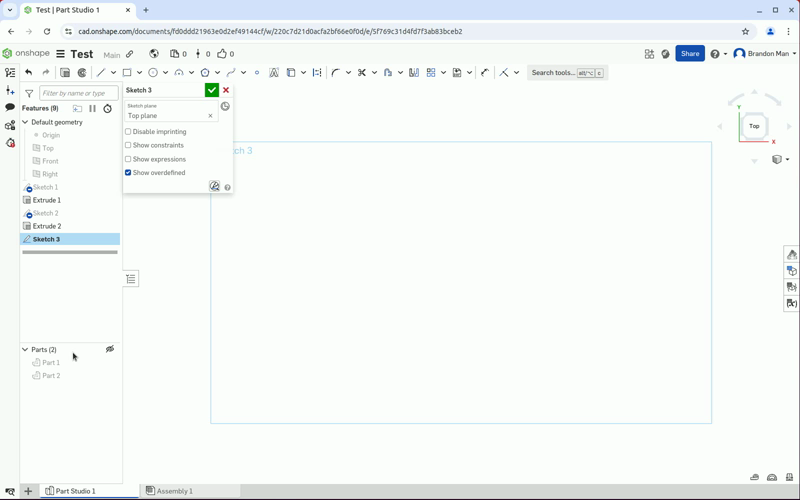
key(l)
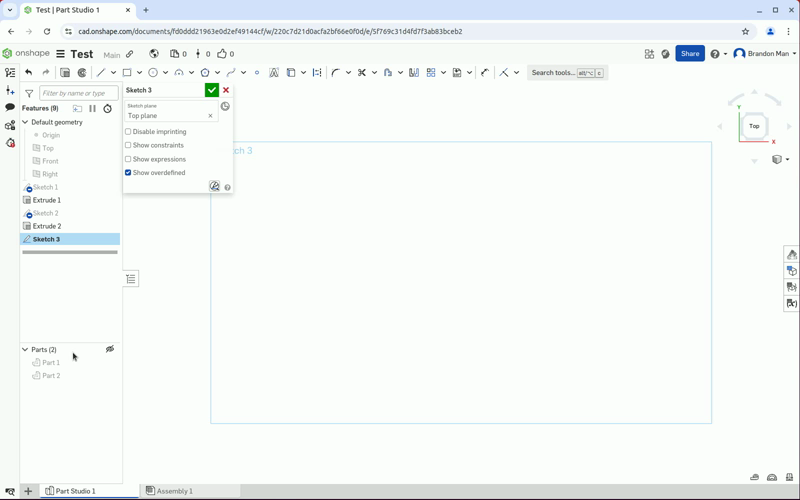
key_down(shift)
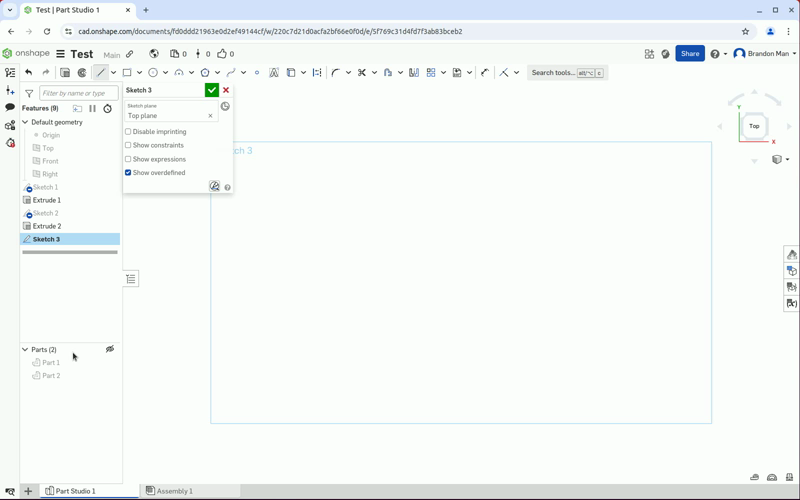
mouse_move(433, 195)
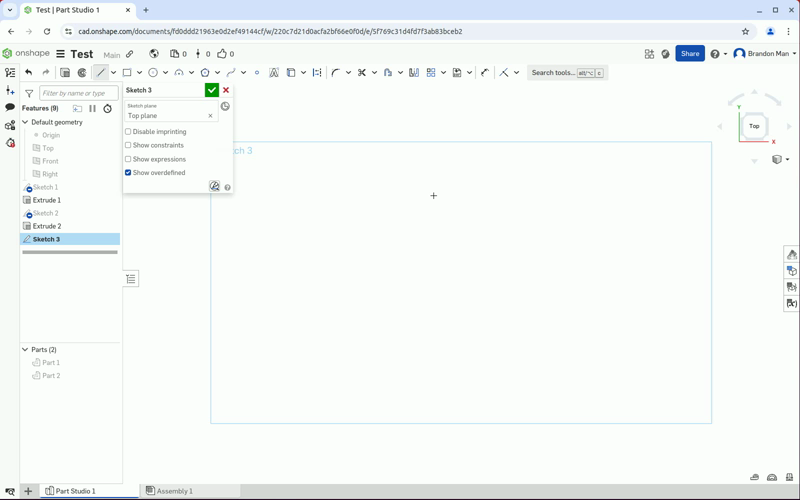
click(433, 195)
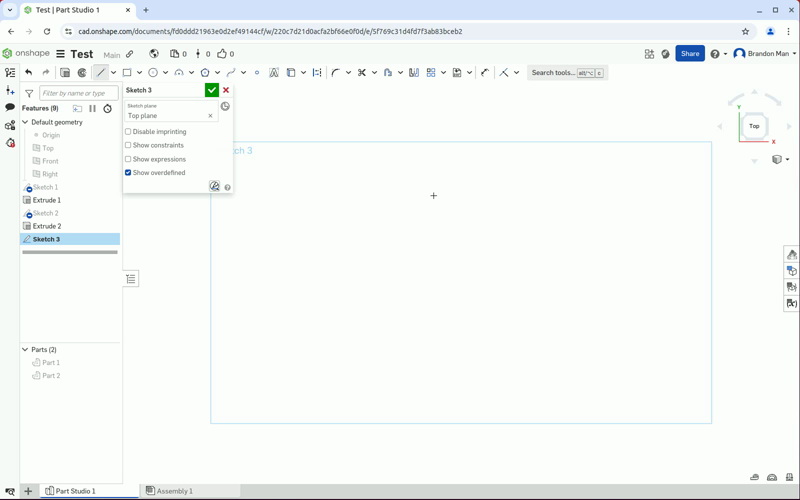
key_up(shift)
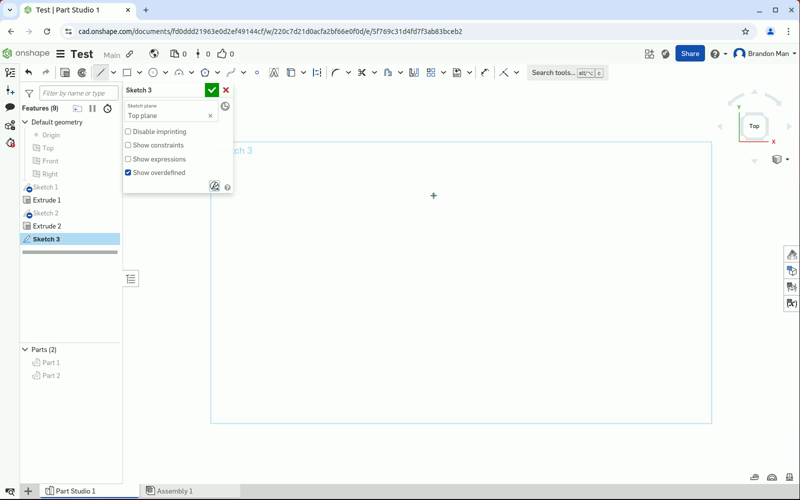
key_down(shift)
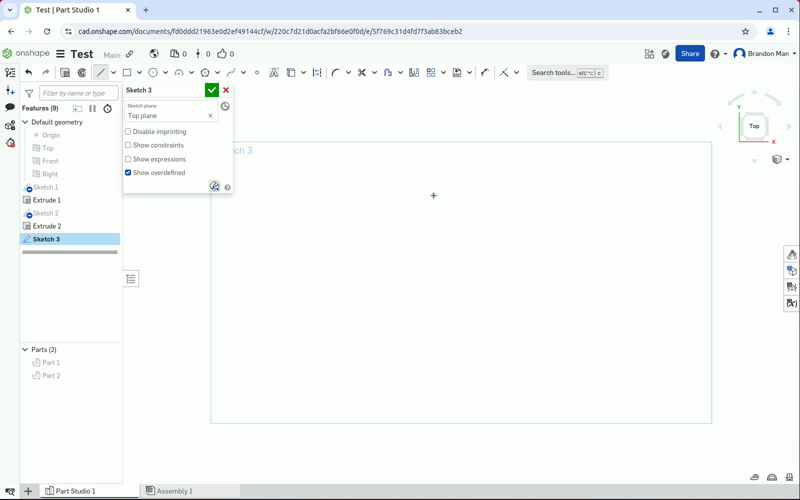
mouse_move(463, 195)
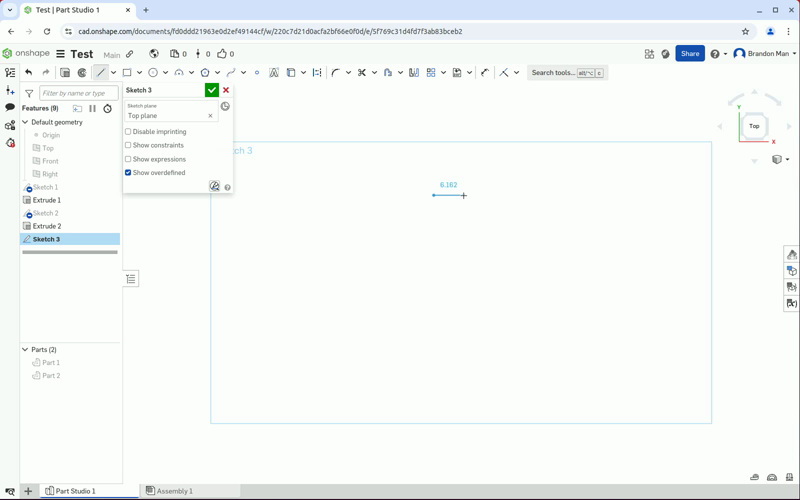
mouse_move(470, 213)
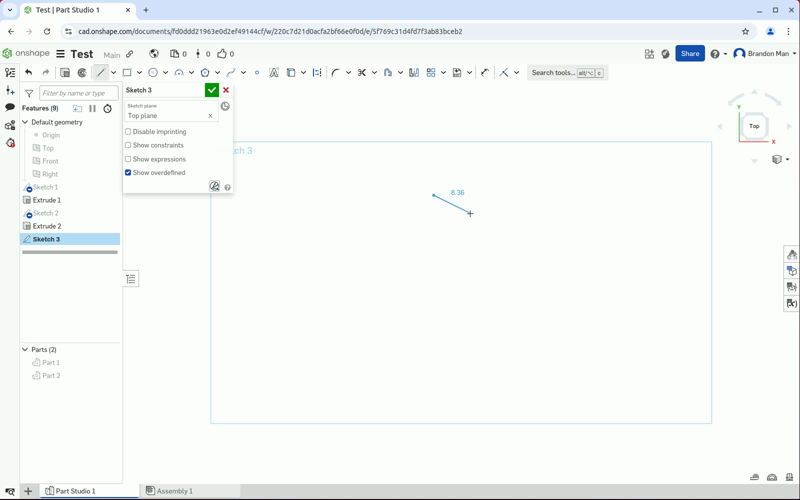
click(470, 213)
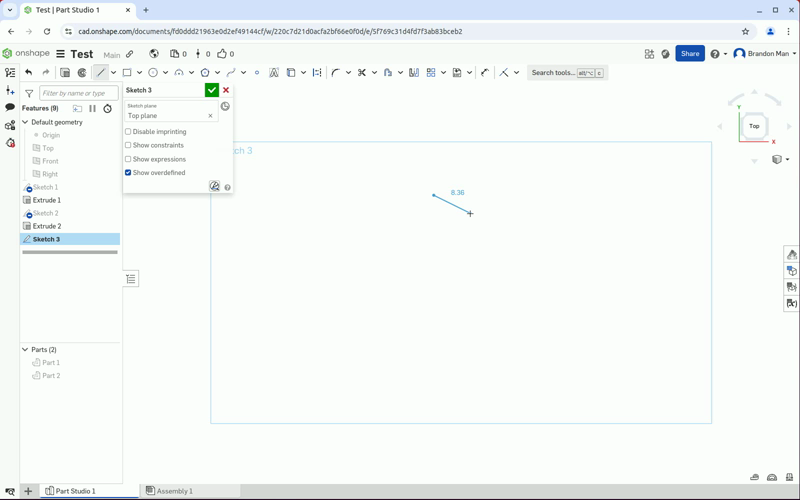
key_up(shift)
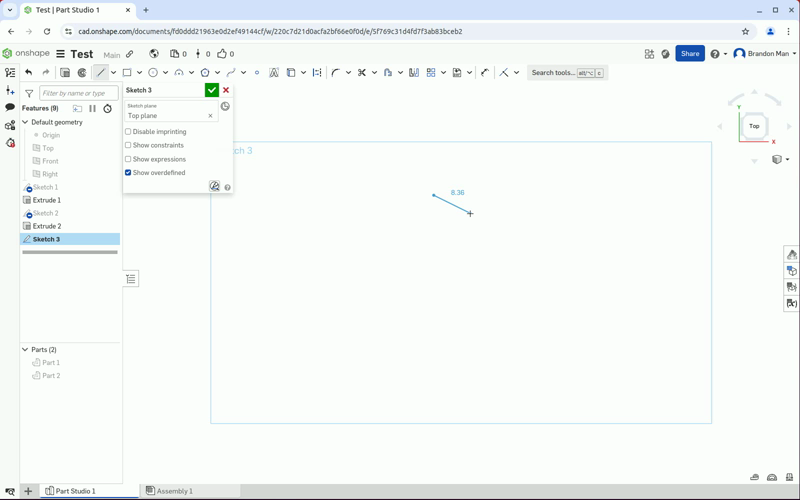
key(esc)
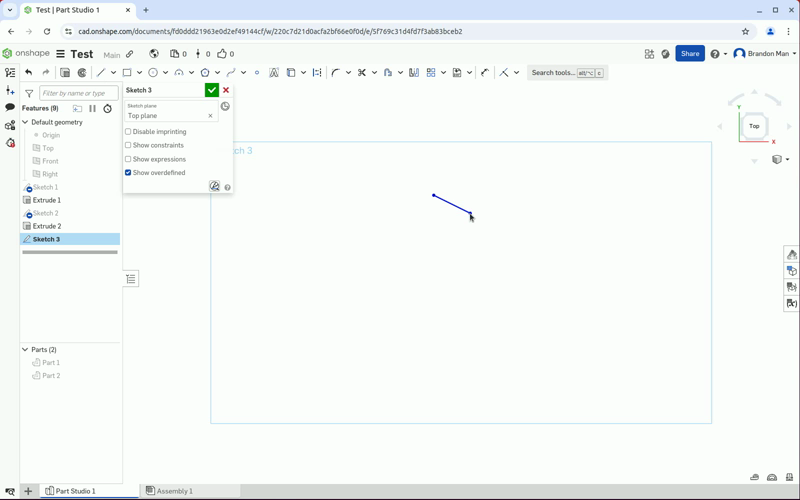
key(a)
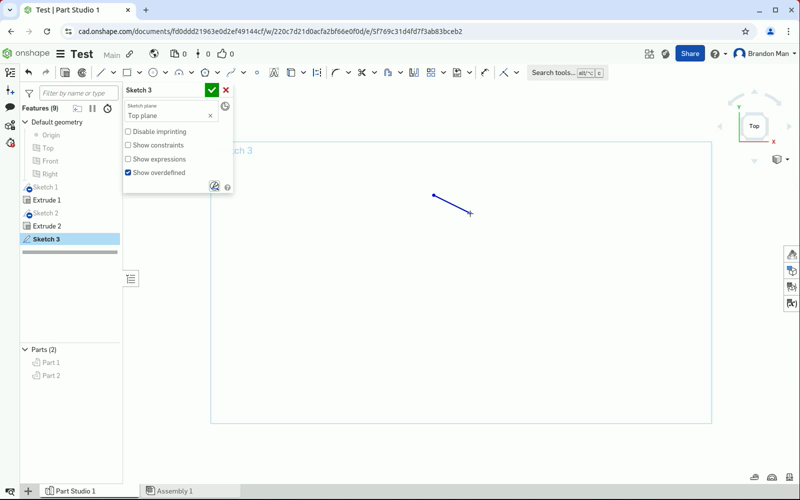
mouse_move(470, 213)
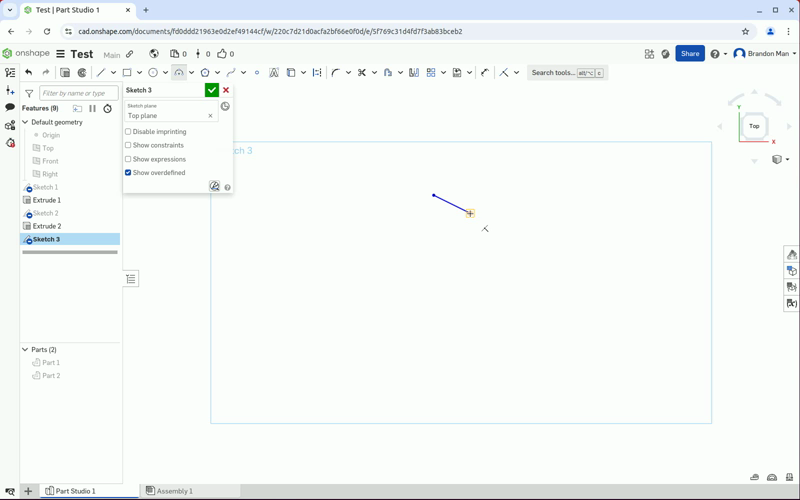
click(470, 213)
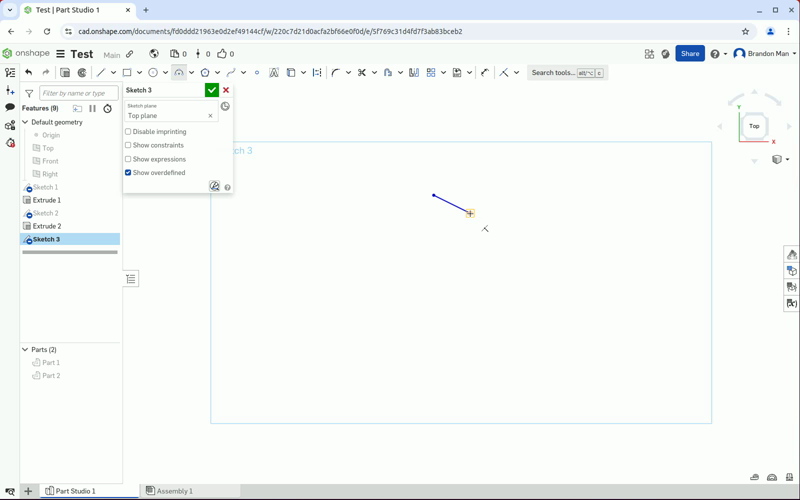
mouse_move(433, 195)
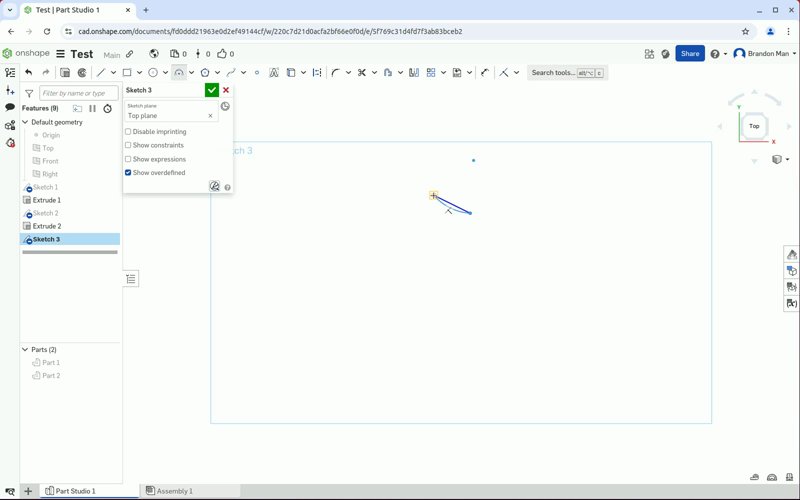
click(433, 195)
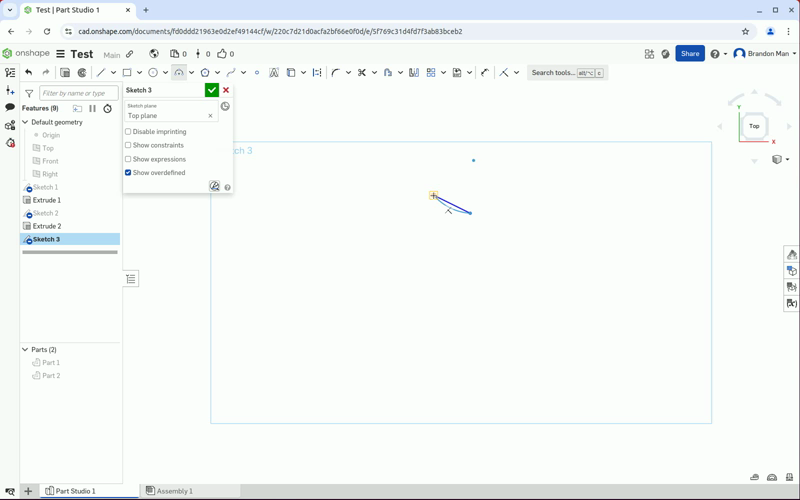
key_down(shift)
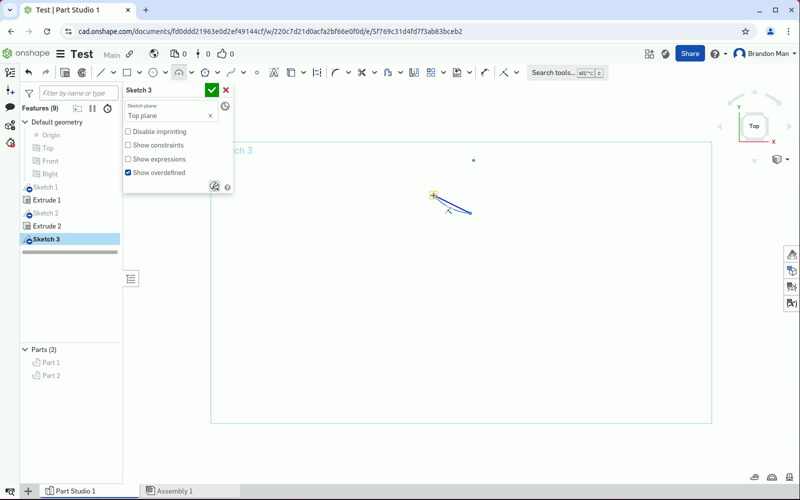
mouse_move(461, 186)
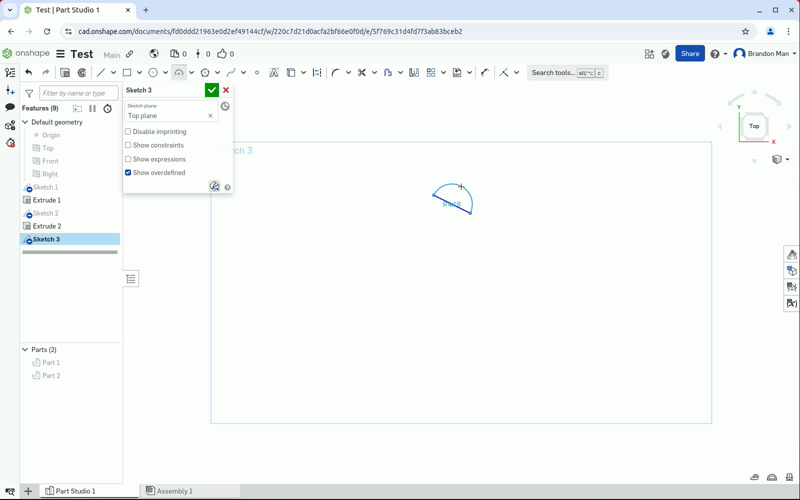
click(461, 186)
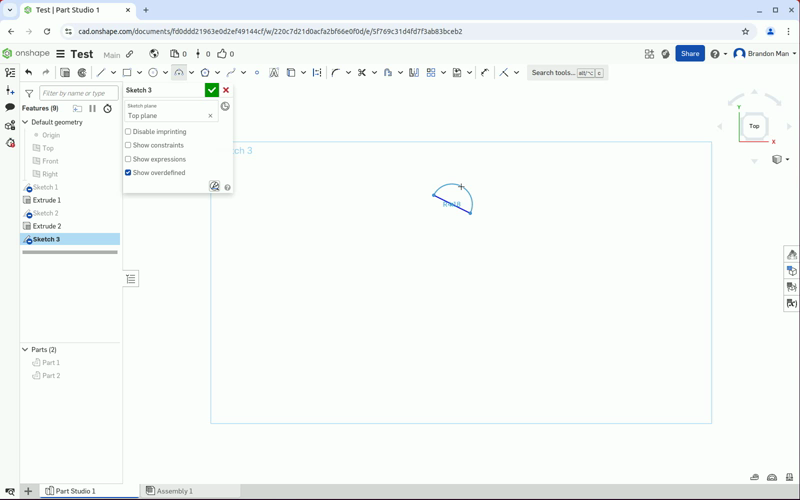
key_up(shift)
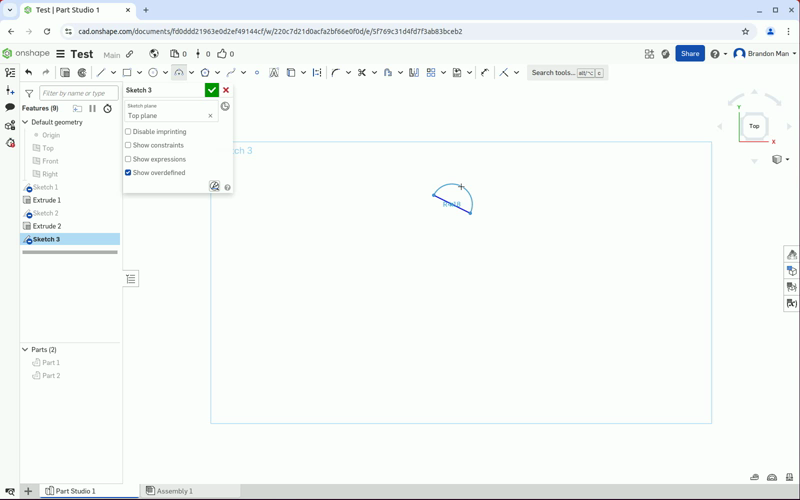
key(esc)
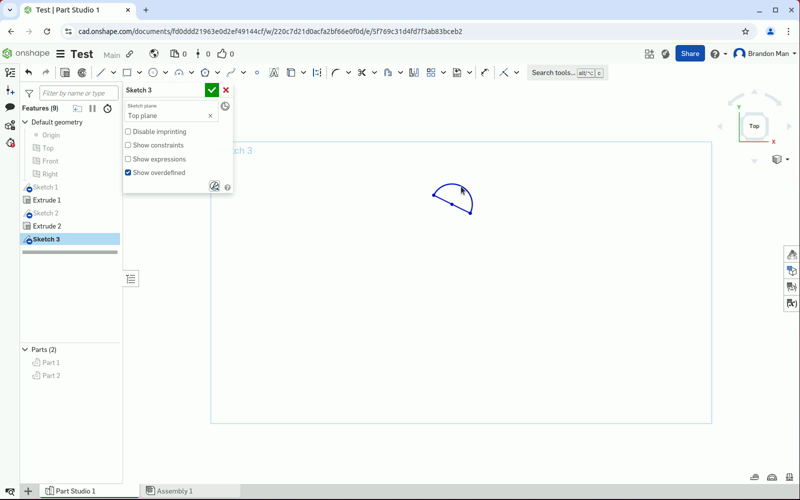
mouse_move(464, 196)
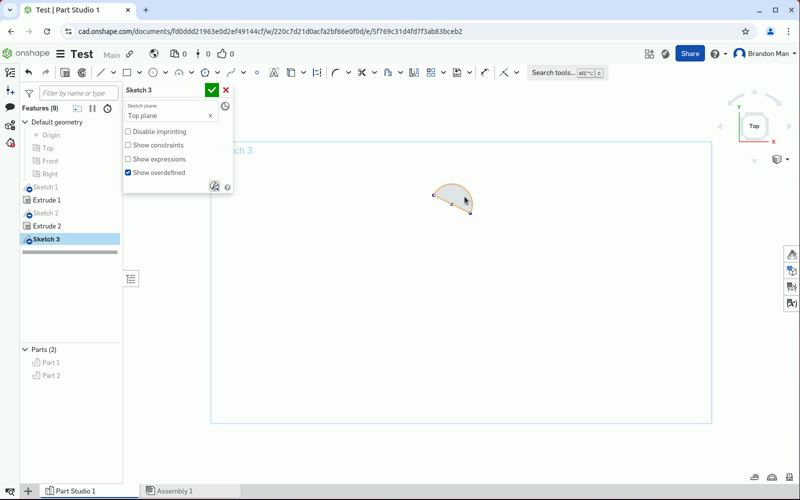
scroll(6)
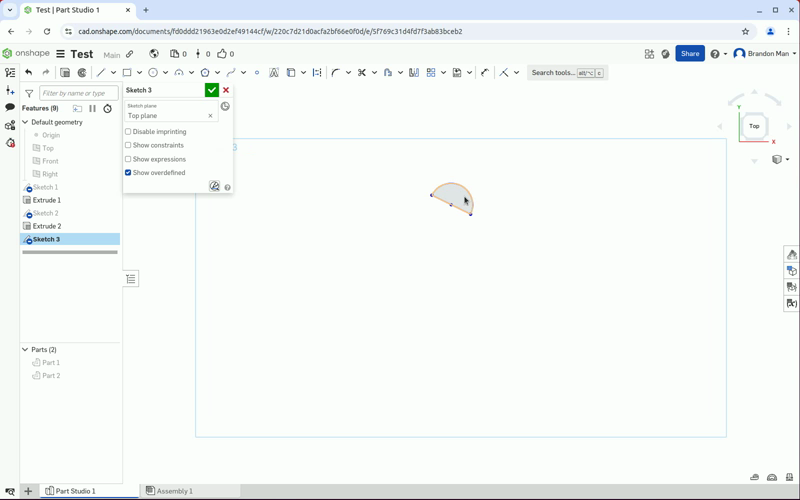
scroll(6)
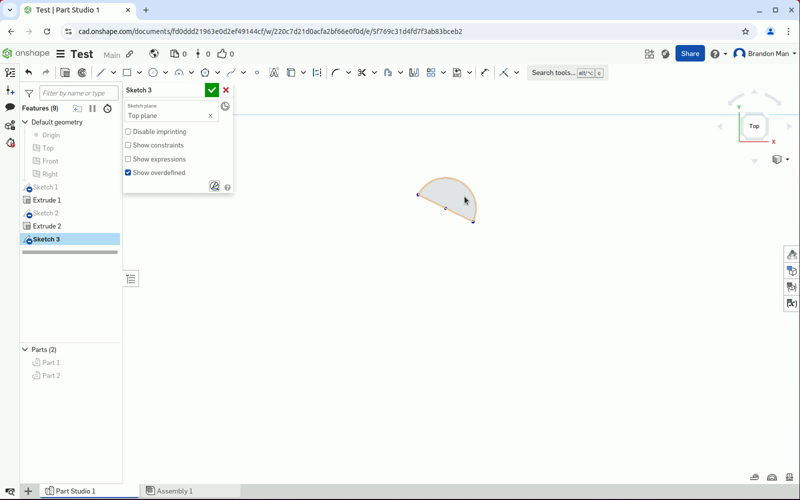
scroll(6)
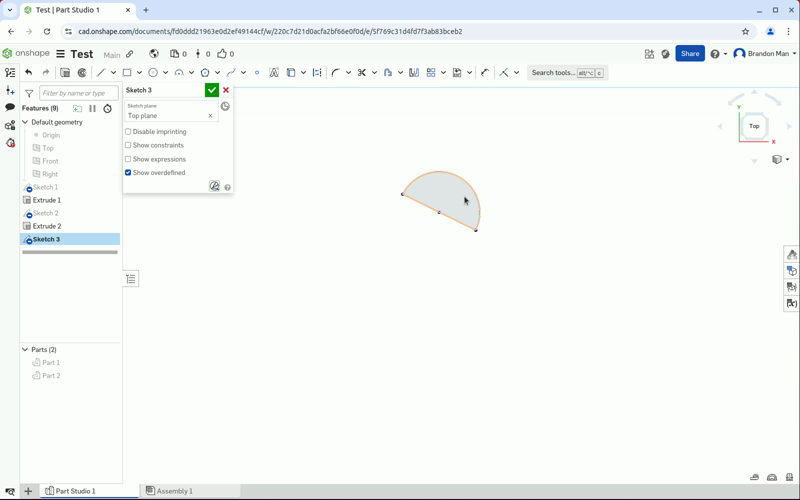
scroll(6)
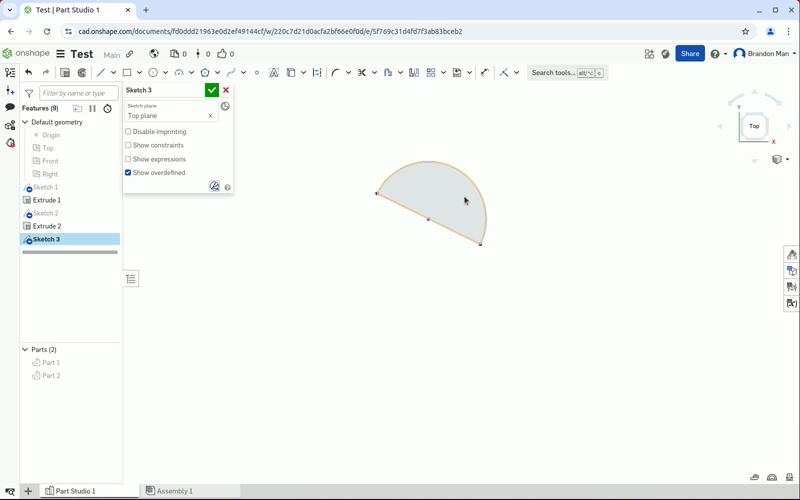
scroll(6)
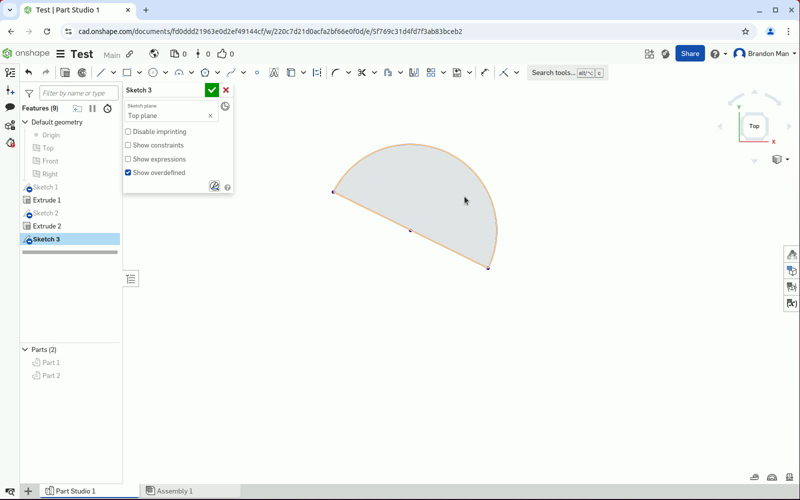
scroll(6)
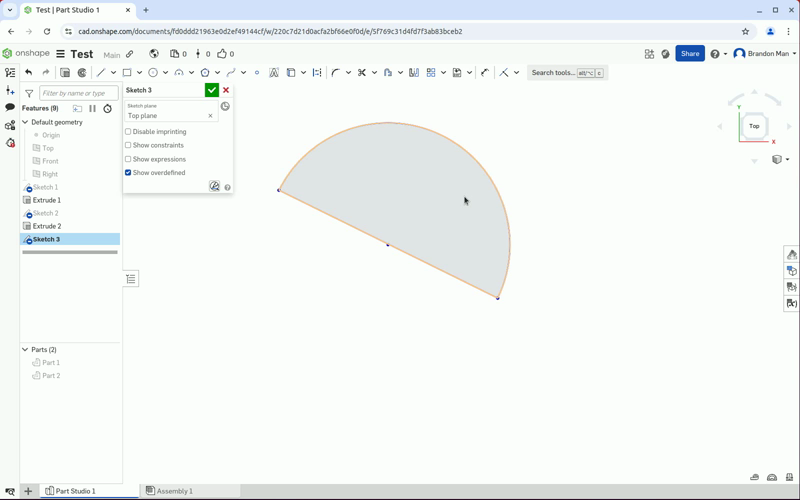
scroll(6)
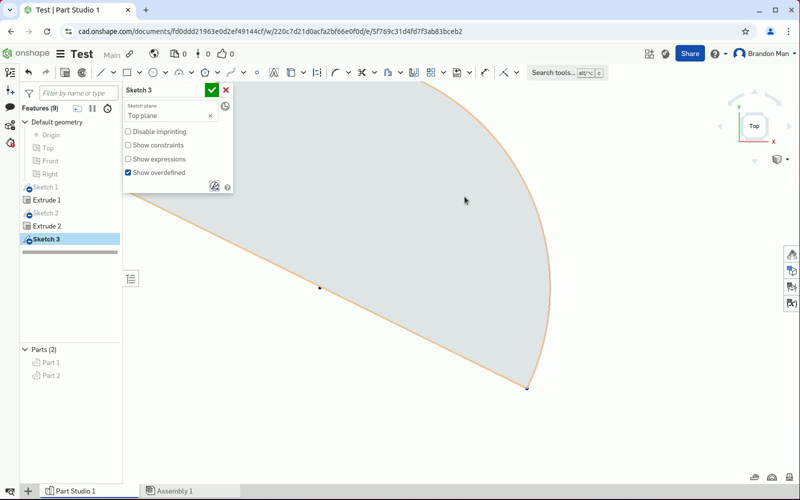
click(464, 196)
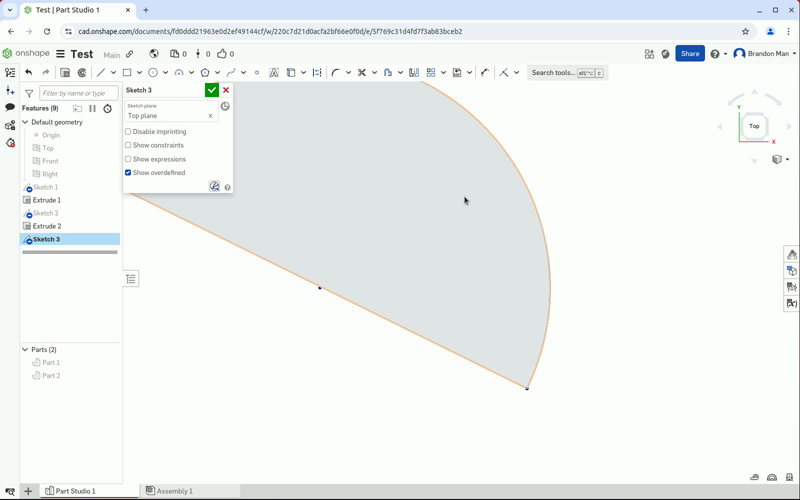
scroll(-6)
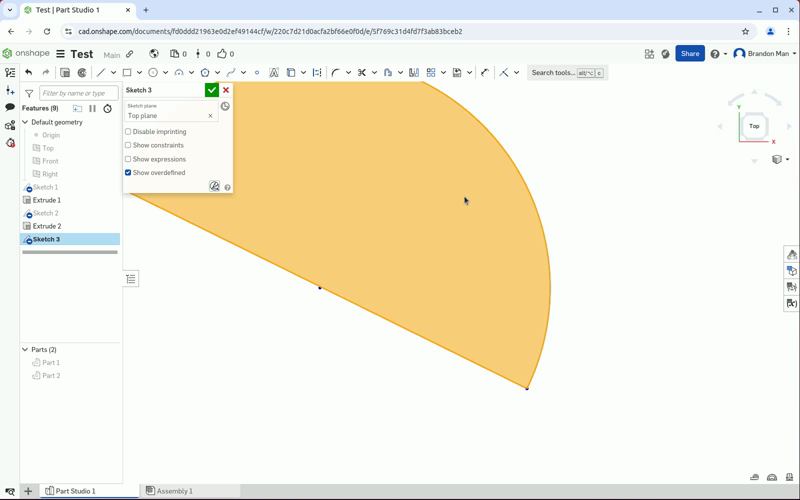
scroll(-6)
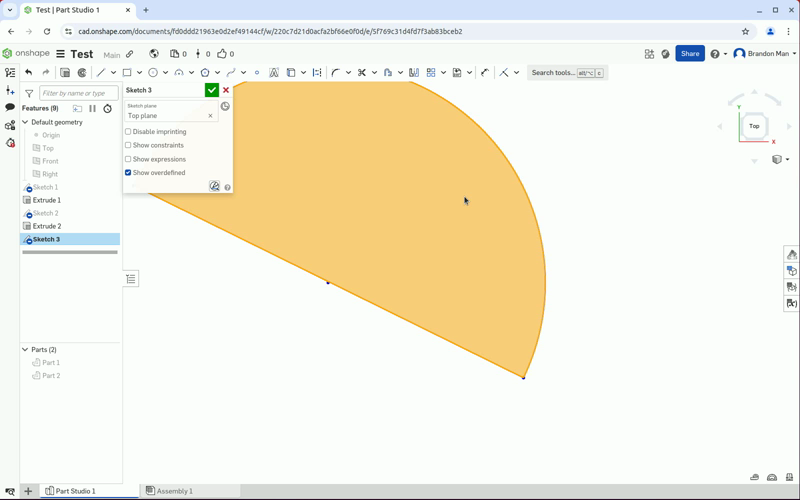
scroll(-6)
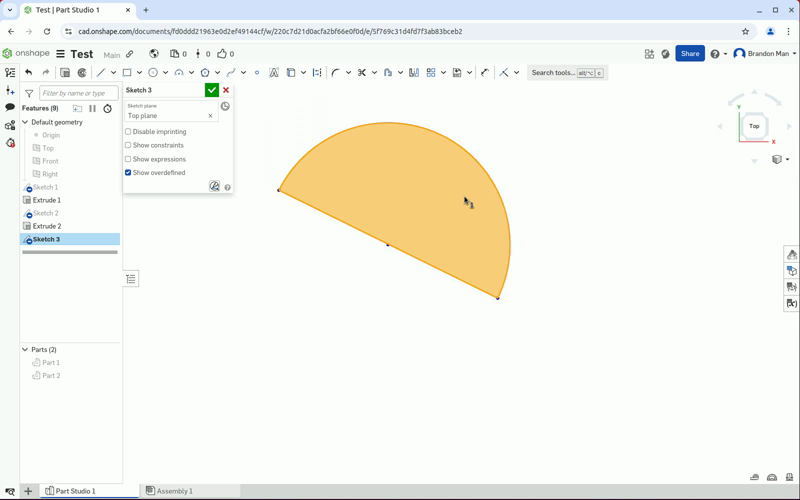
scroll(-6)
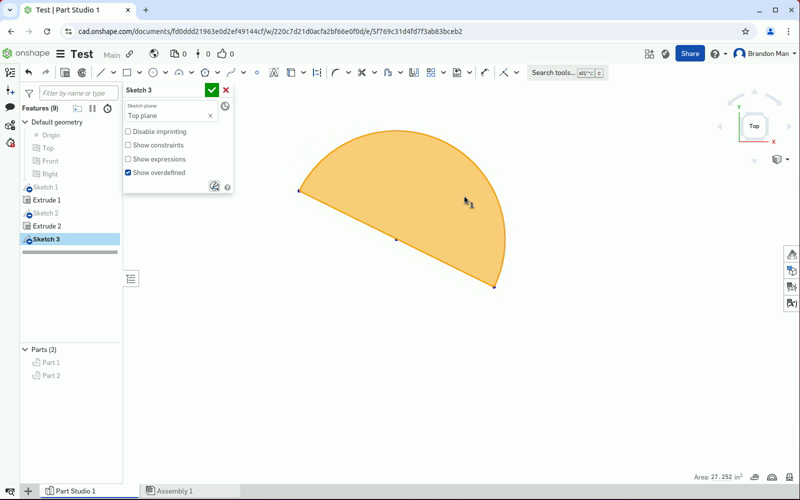
scroll(-6)
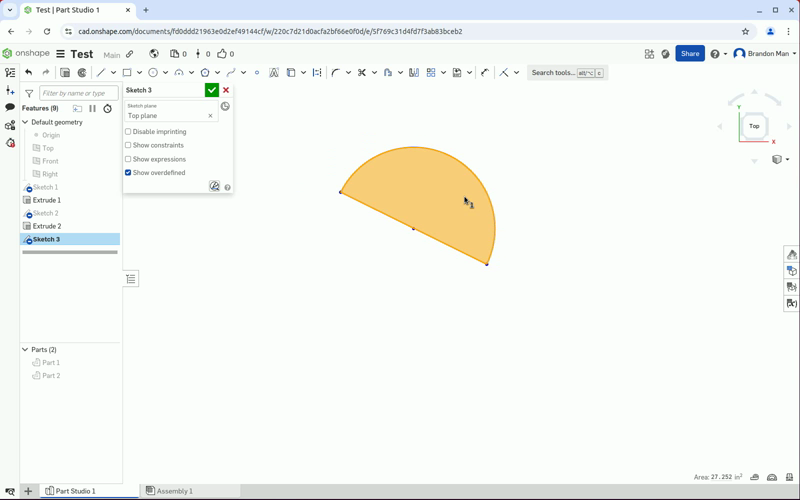
scroll(-6)
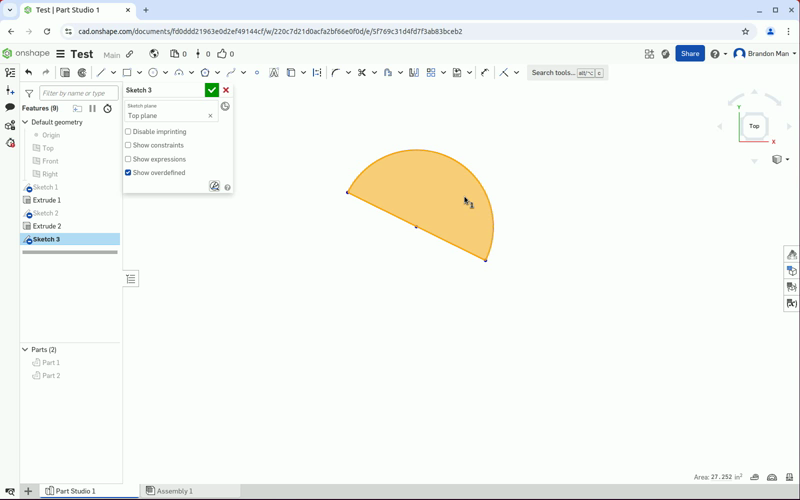
scroll(-6)
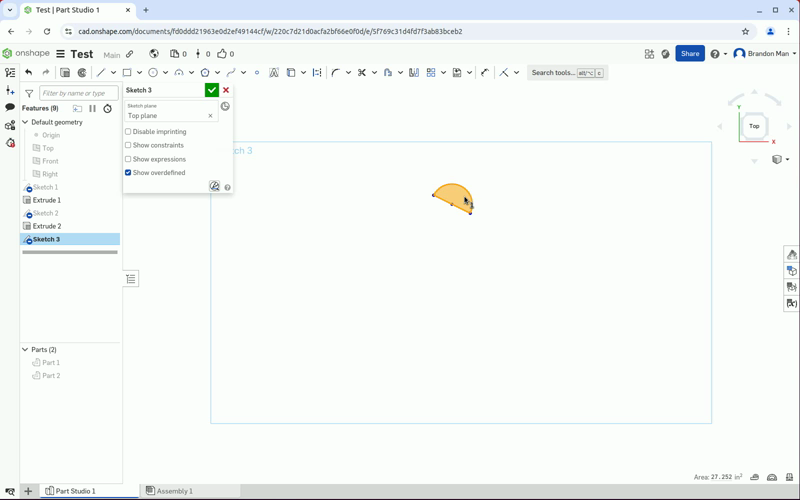
mouse_move(73, 352)
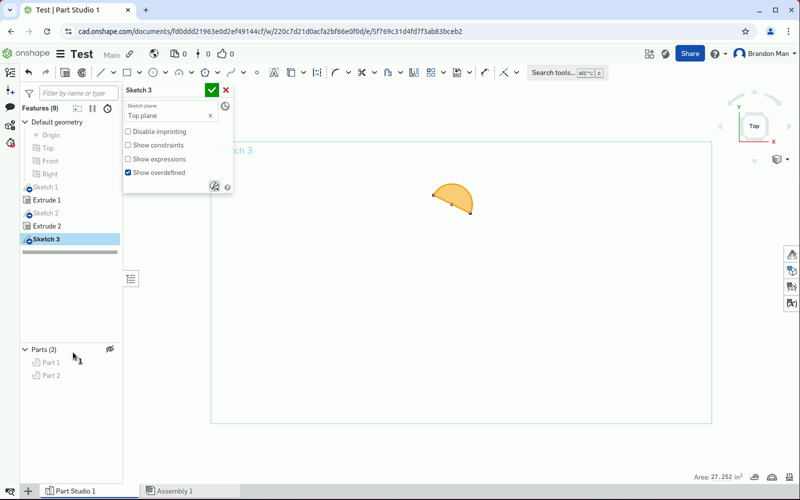
key(shift+y)
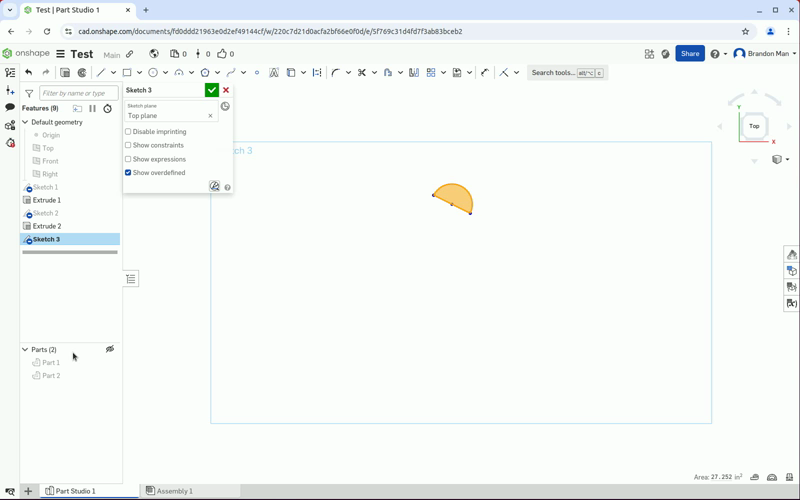
key(shift+e)
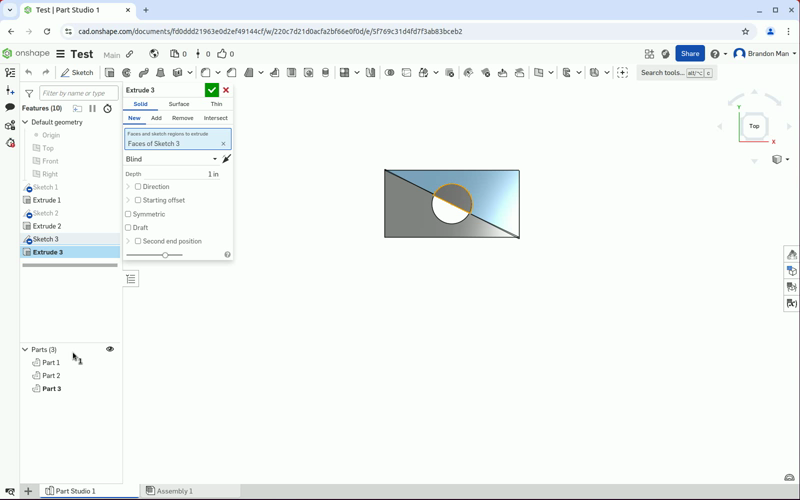
mouse_move(143, 106)
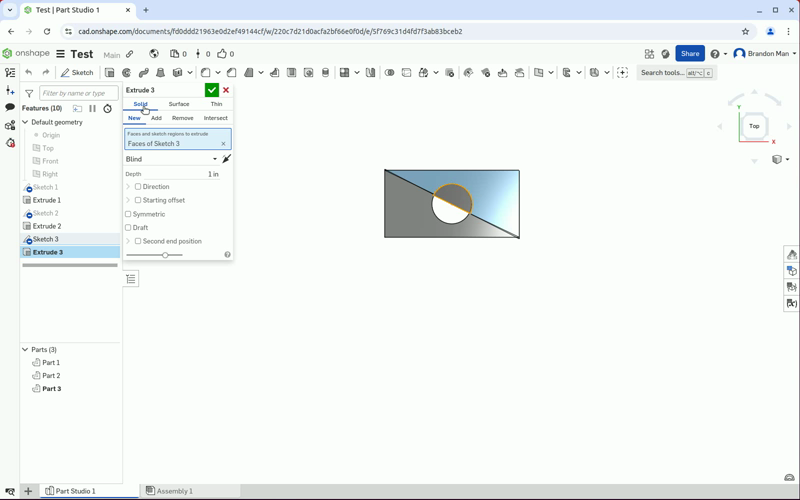
click(143, 106)
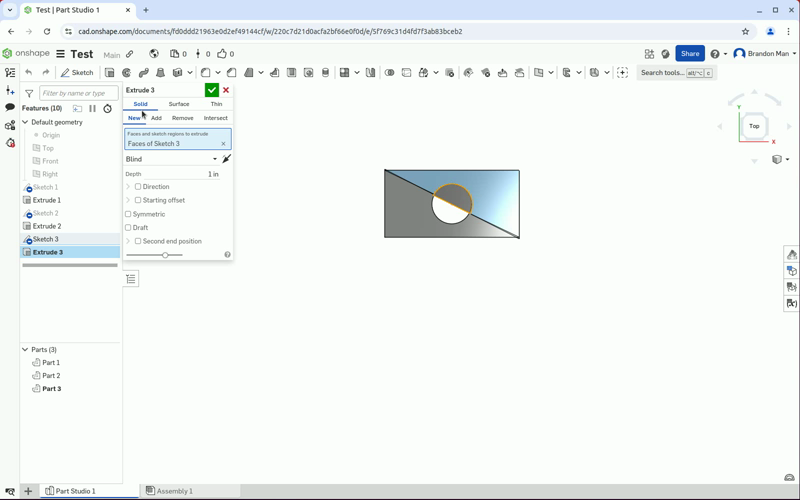
mouse_move(137, 120)
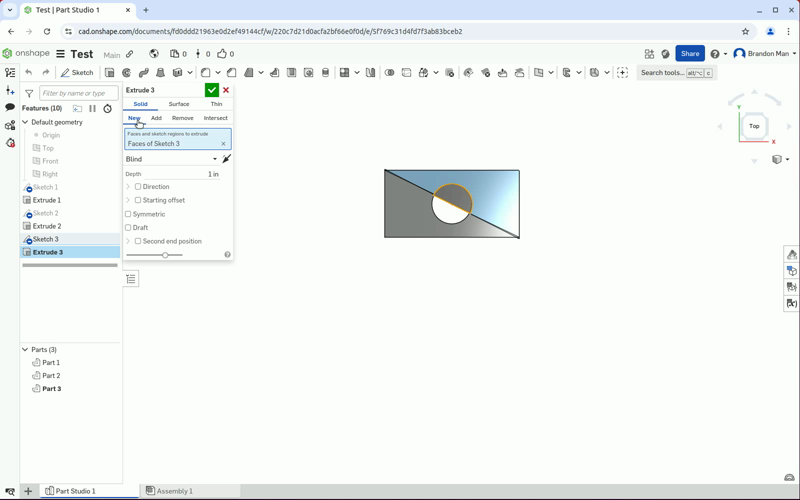
click(137, 120)
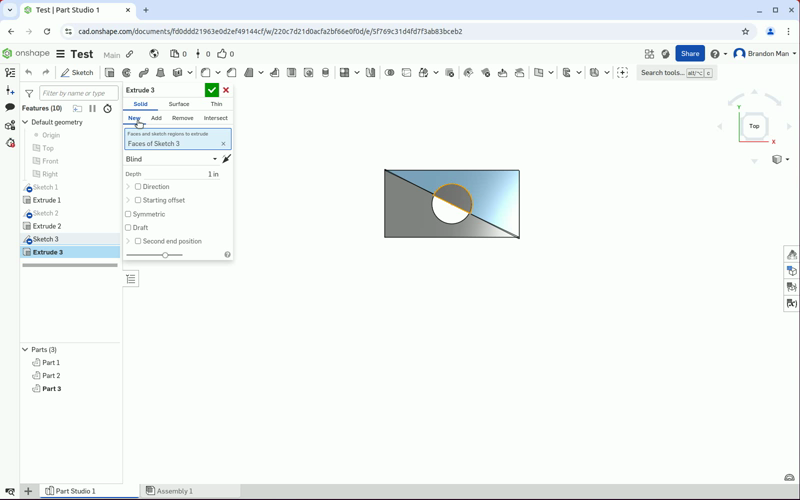
key(tab, 4)
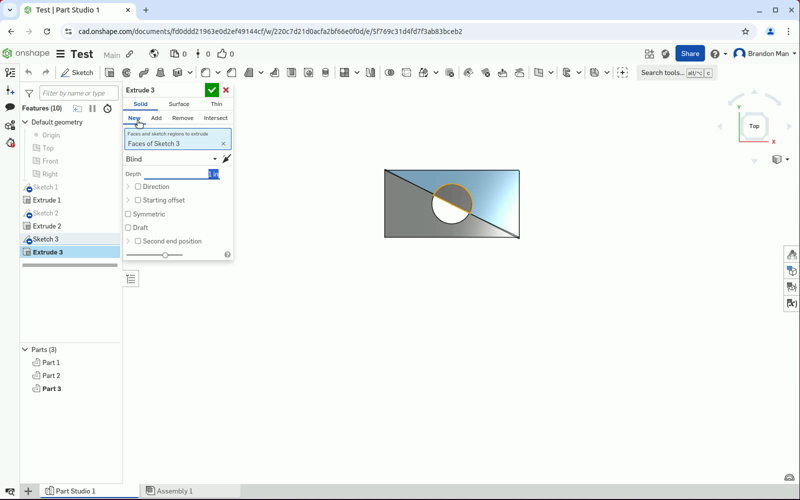
text(5.536)
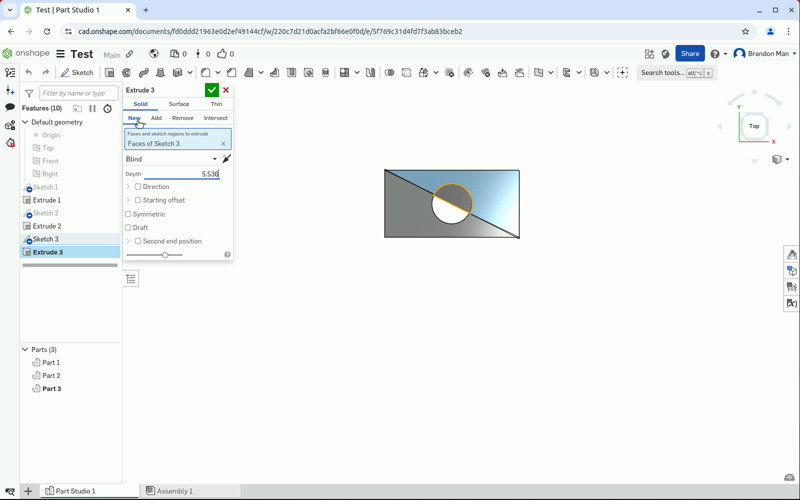
key(enter)
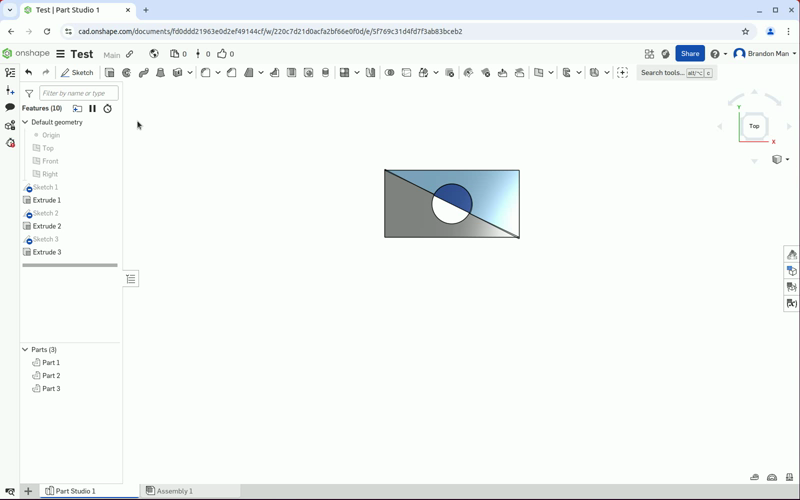
key(shift+h)
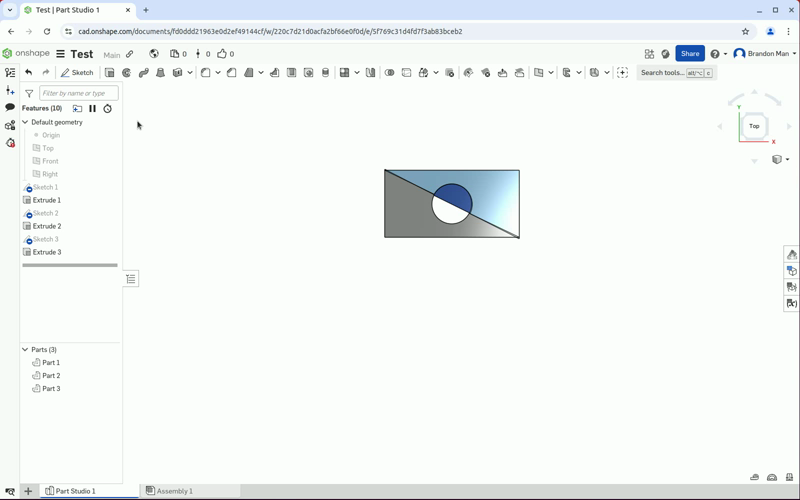
key(shift+h)
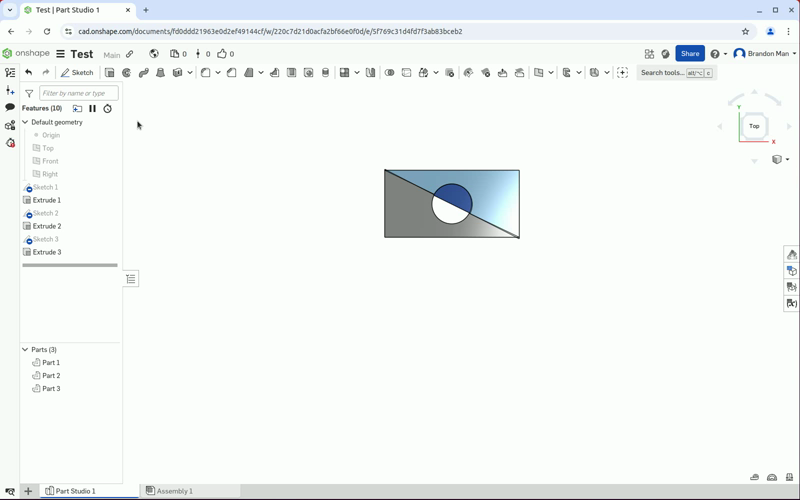
mouse_move(73, 189)
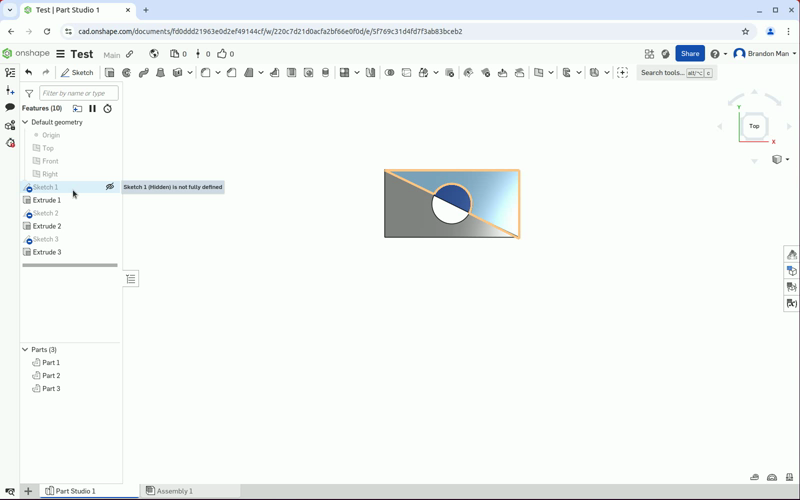
click(73, 189)
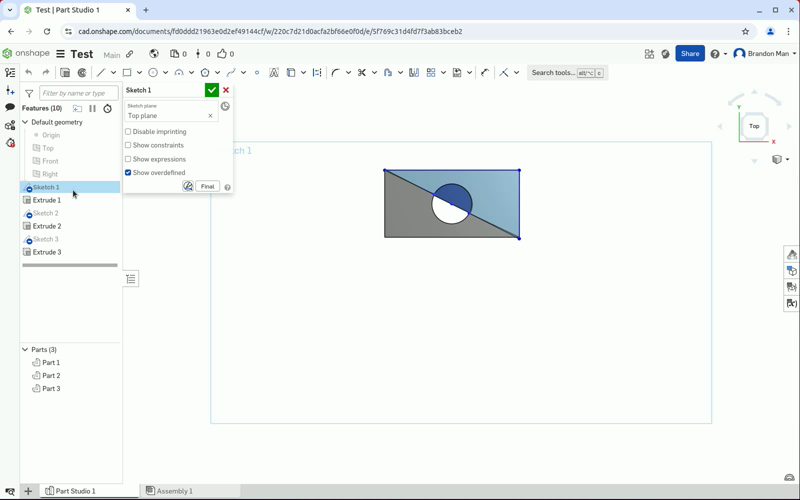
mouse_move(229, 92)
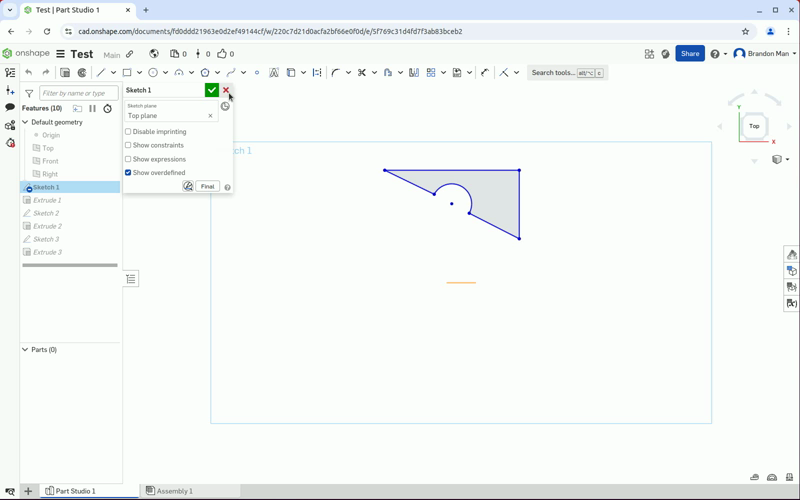
click(229, 92)
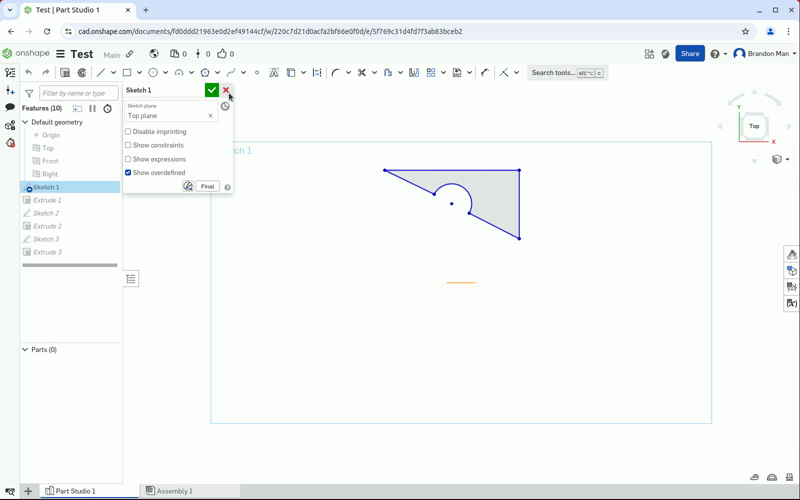
key(shift+s)
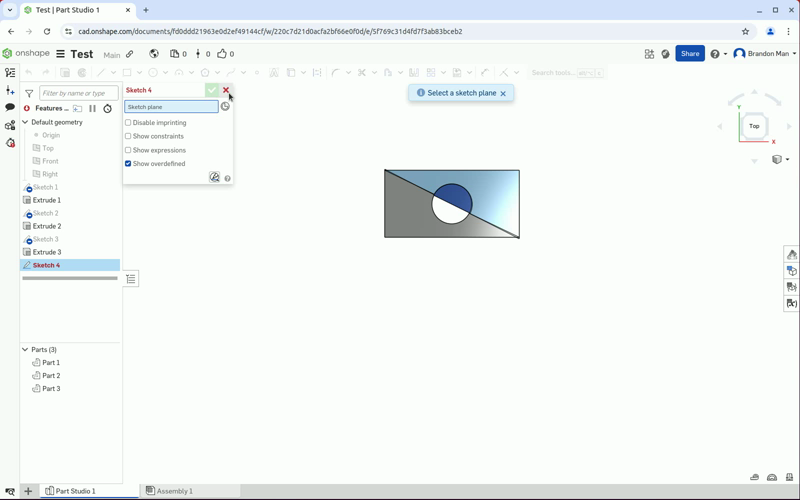
mouse_move(73, 150)
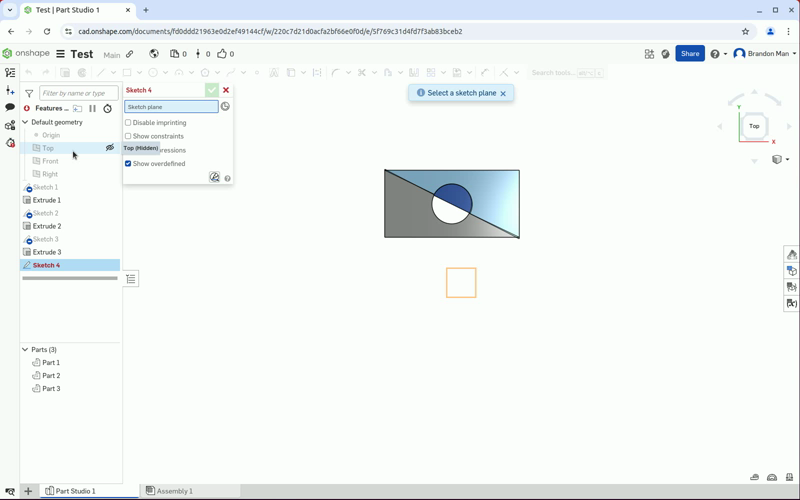
click(73, 150)
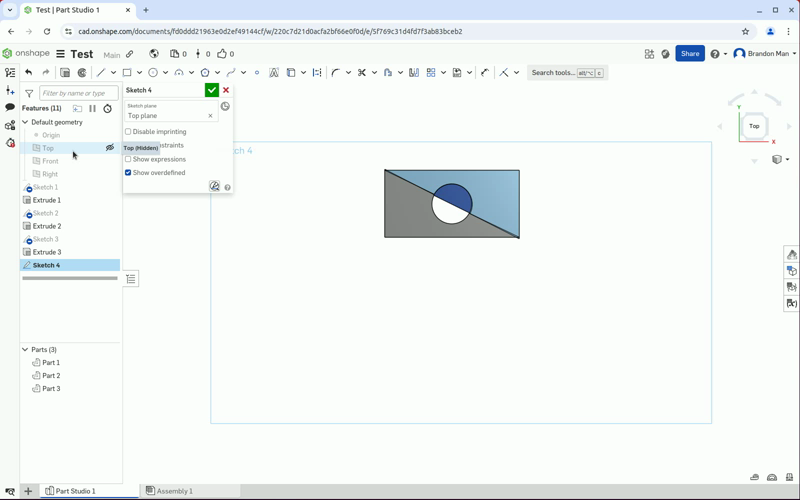
mouse_move(73, 352)
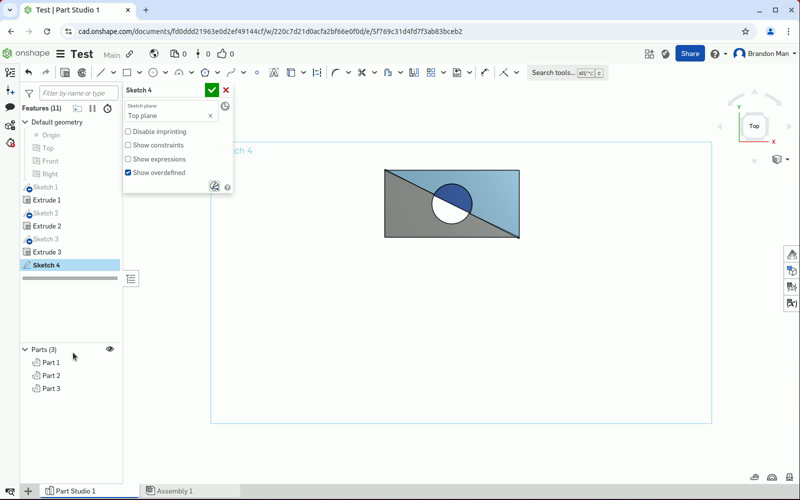
key(y)
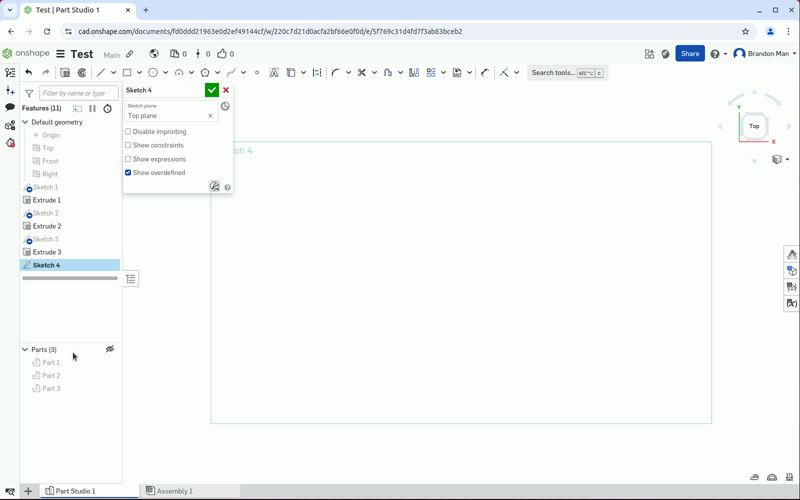
key(a)
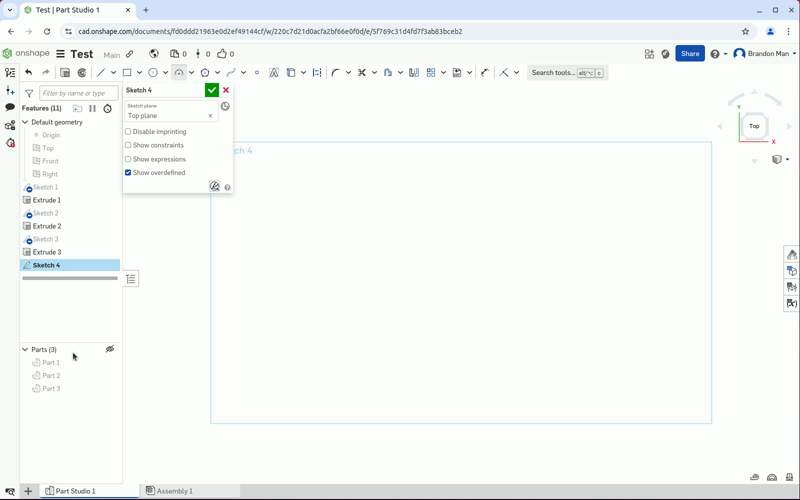
key_down(shift)
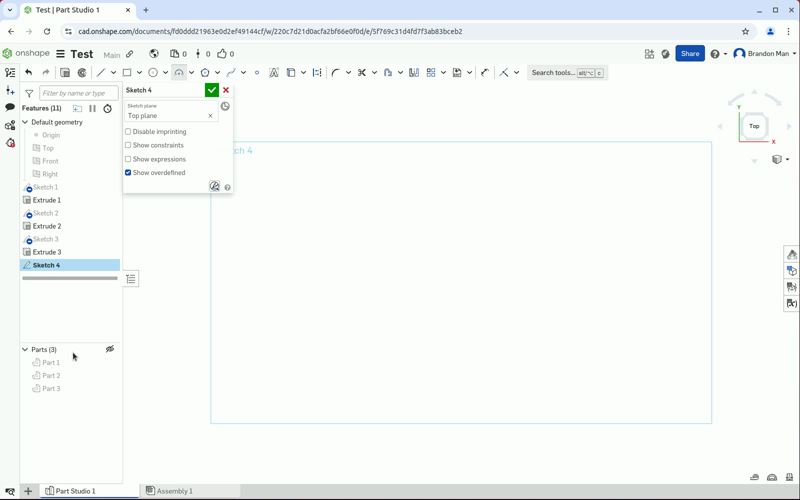
mouse_move(433, 195)
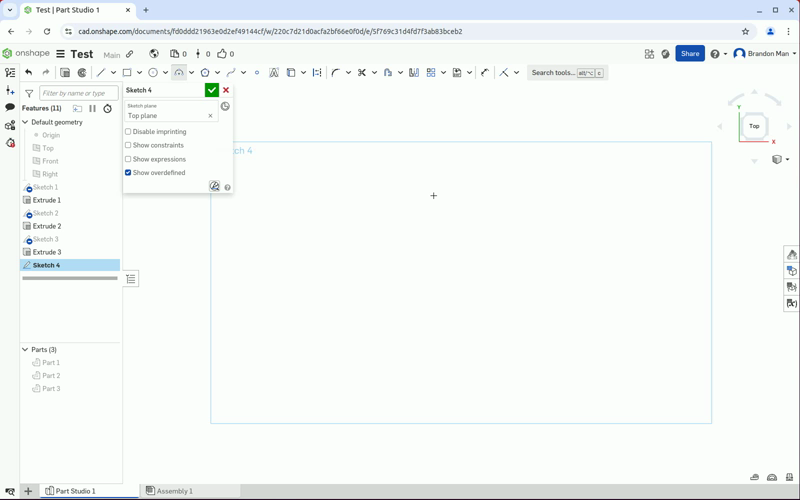
click(433, 195)
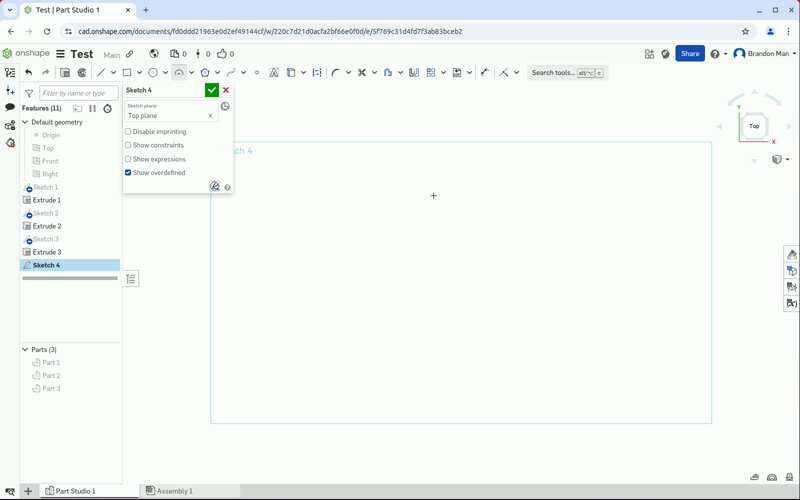
key_up(shift)
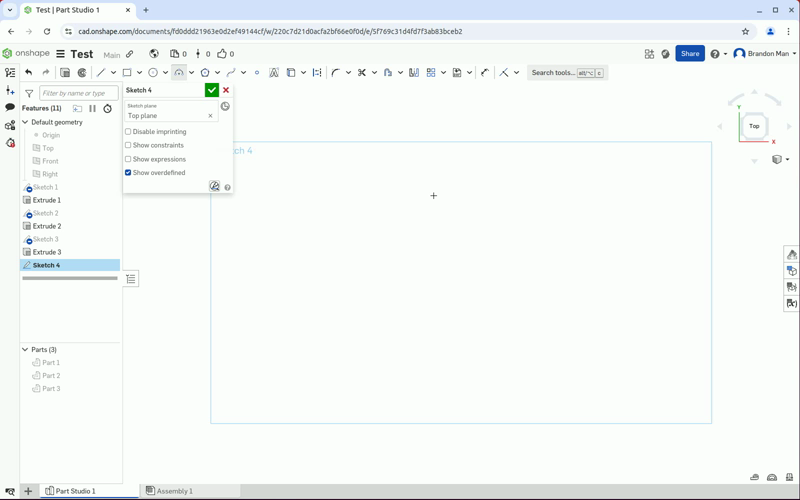
key_down(shift)
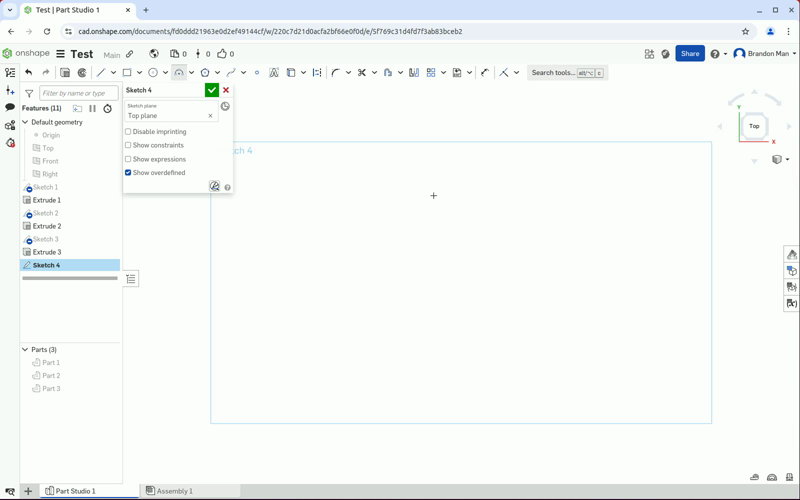
mouse_move(470, 213)
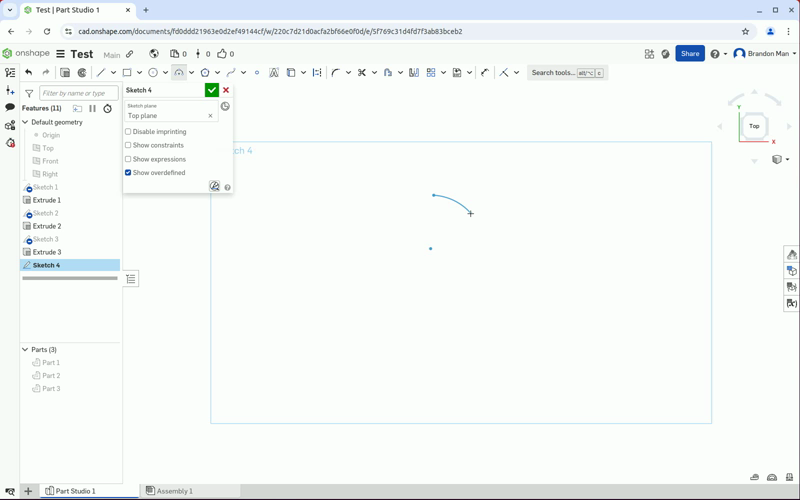
click(470, 213)
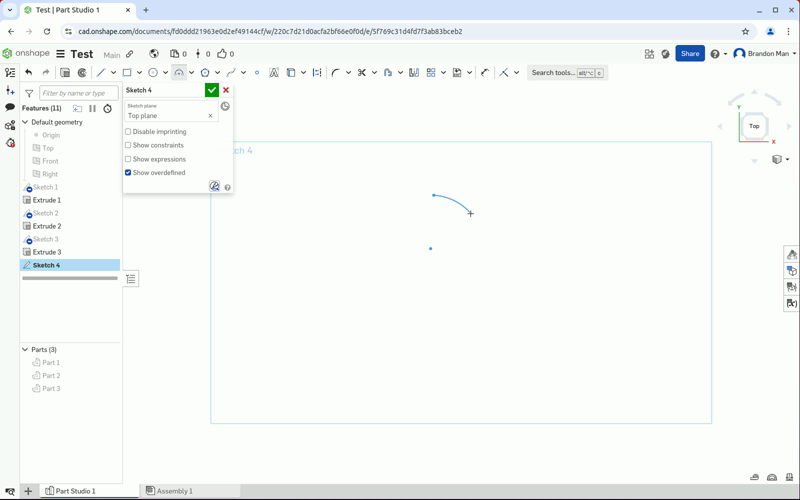
mouse_move(443, 222)
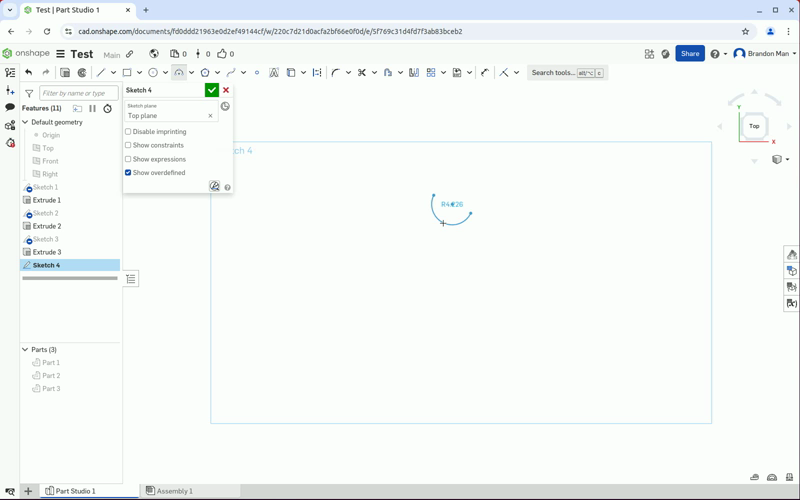
click(443, 222)
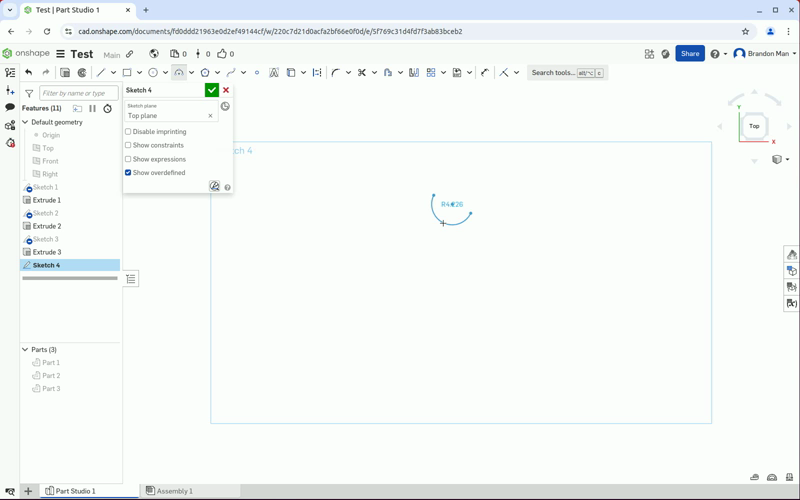
key_up(shift)
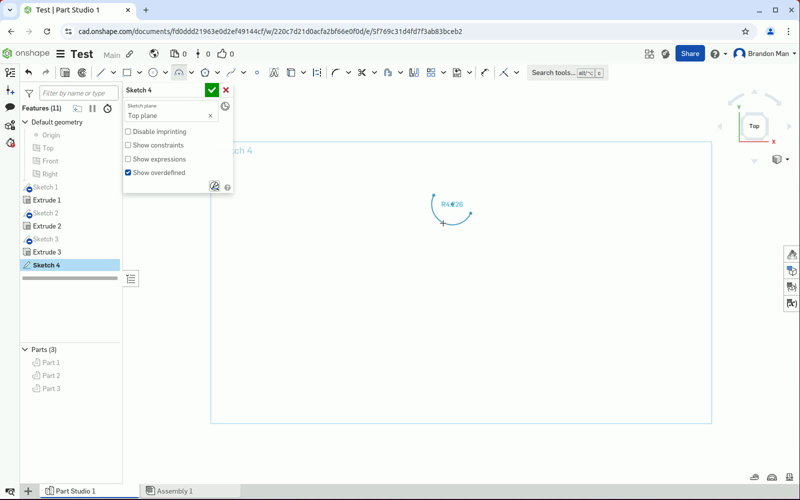
key(esc)
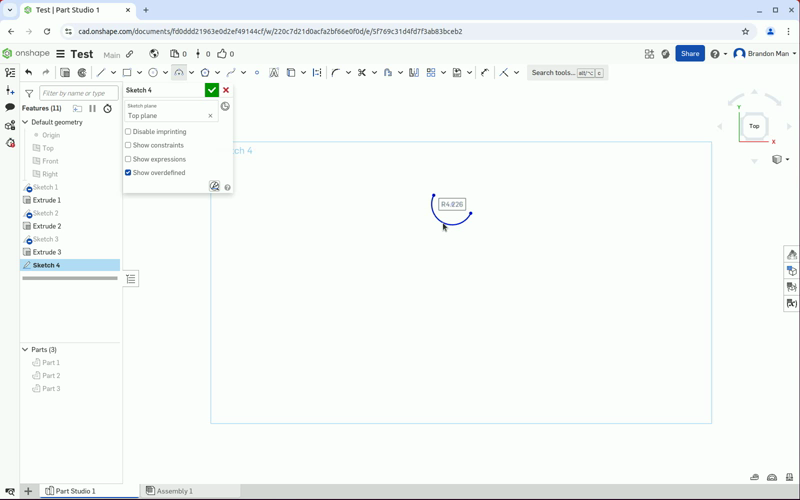
key(l)
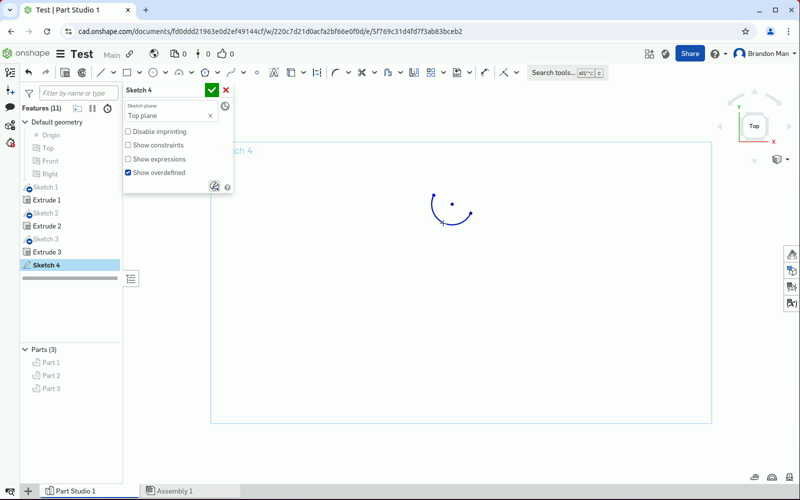
mouse_move(470, 213)
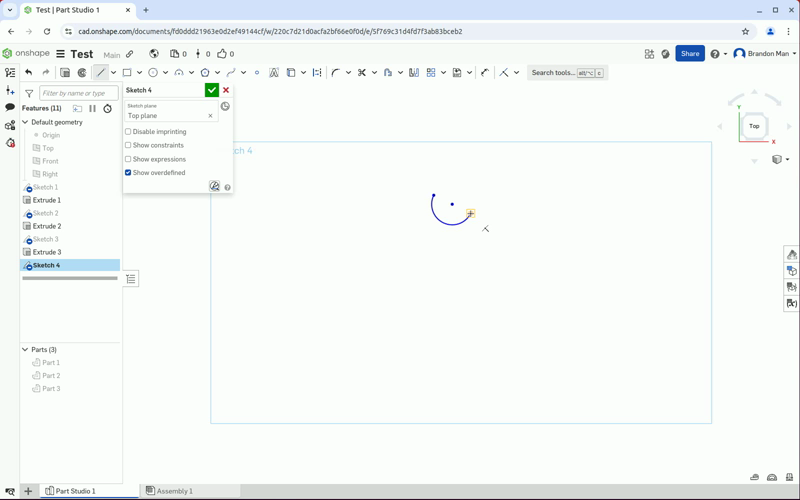
click(470, 213)
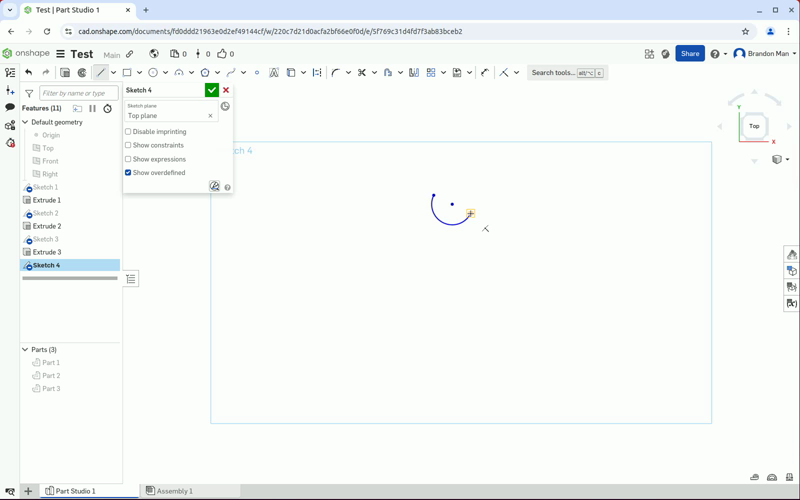
mouse_move(501, 213)
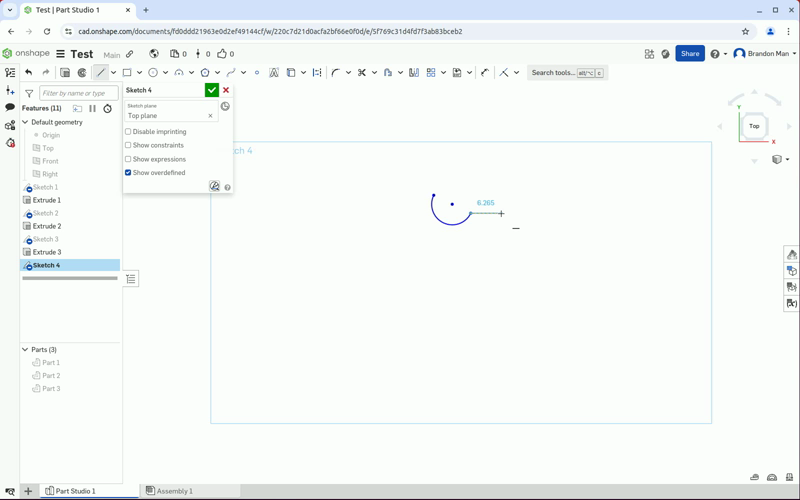
key_down(shift)
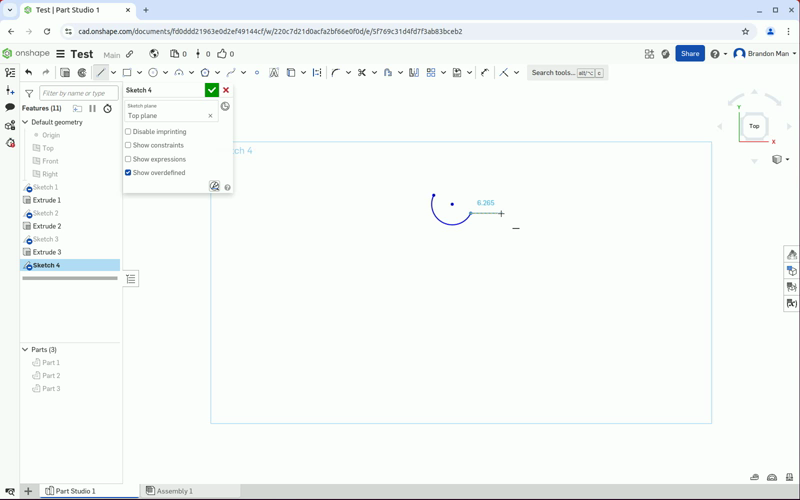
mouse_move(433, 195)
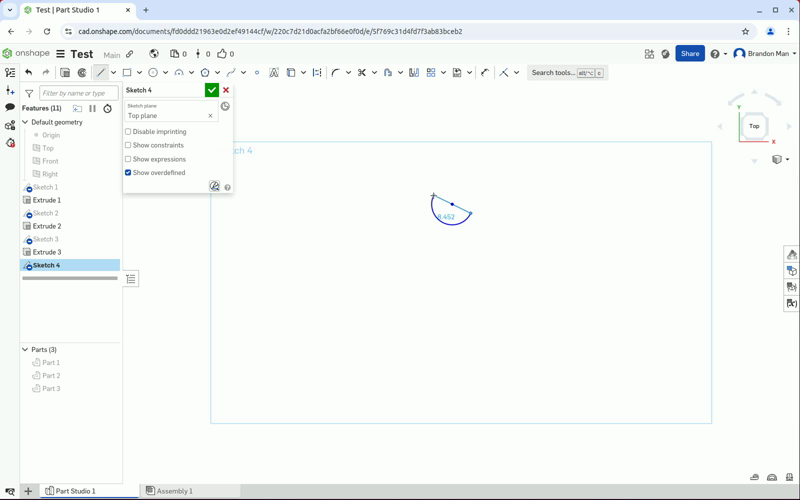
key_up(shift)
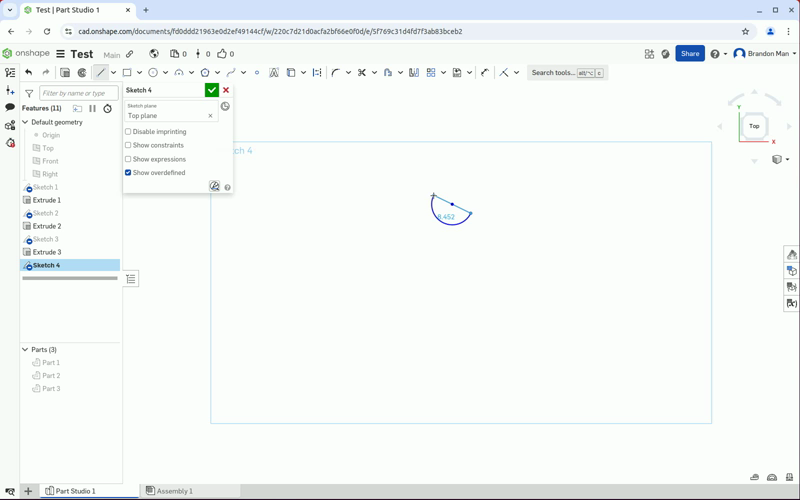
click(433, 195)
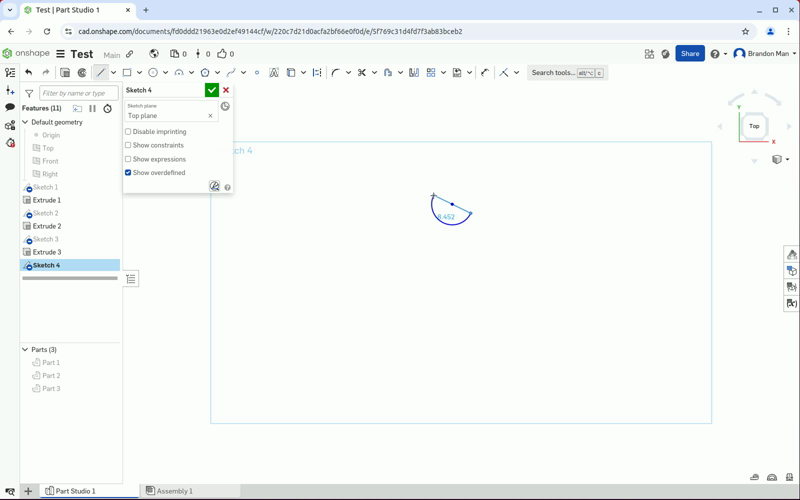
key(esc)
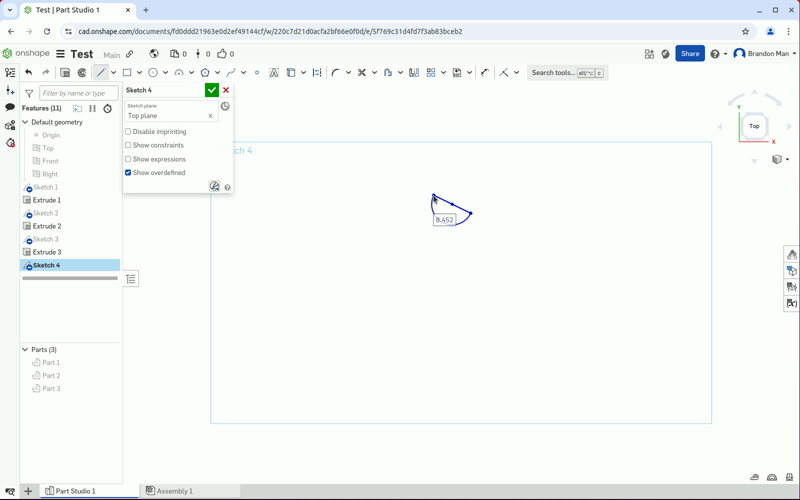
mouse_move(439, 199)
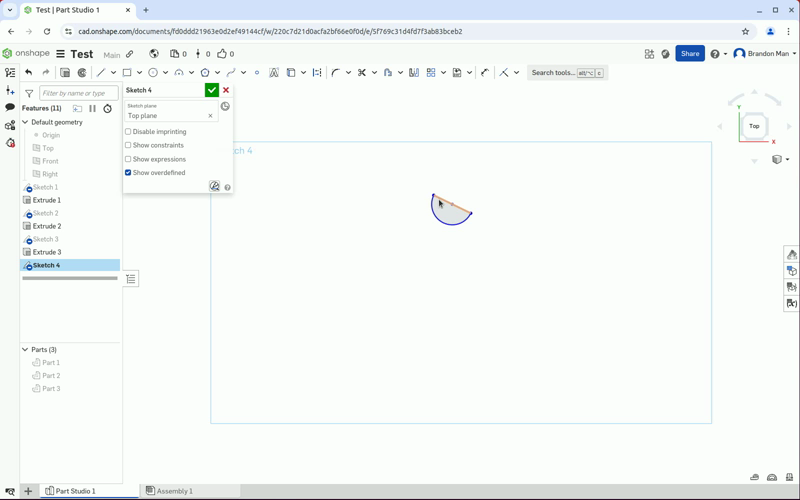
scroll(6)
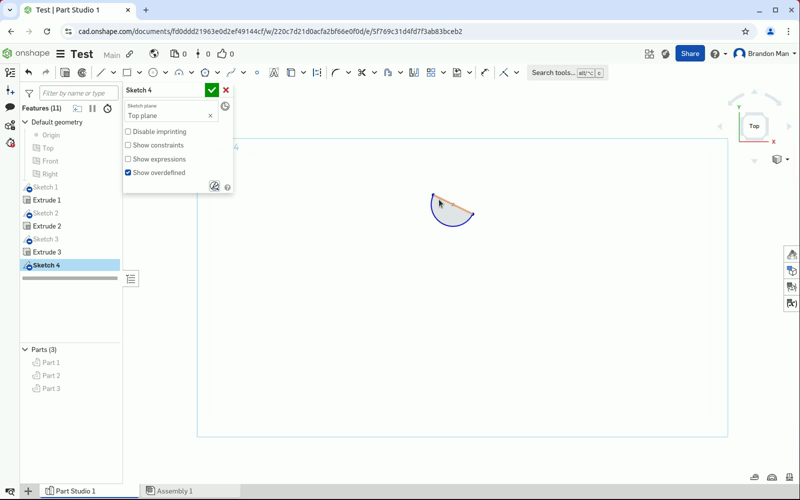
scroll(6)
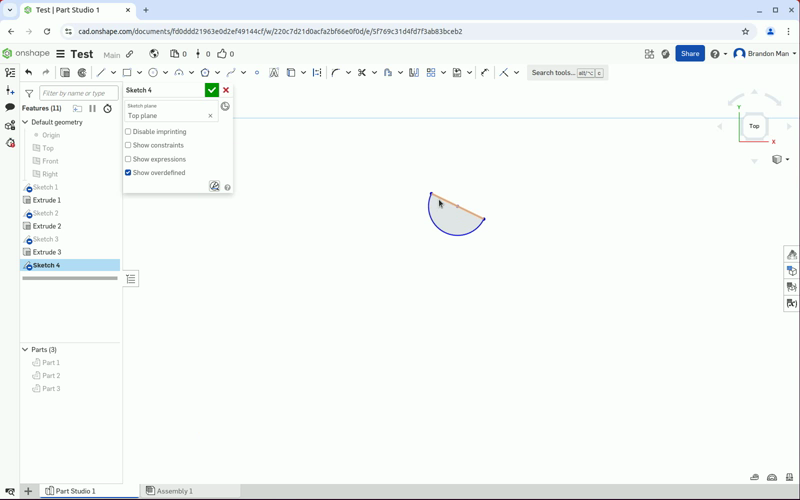
scroll(6)
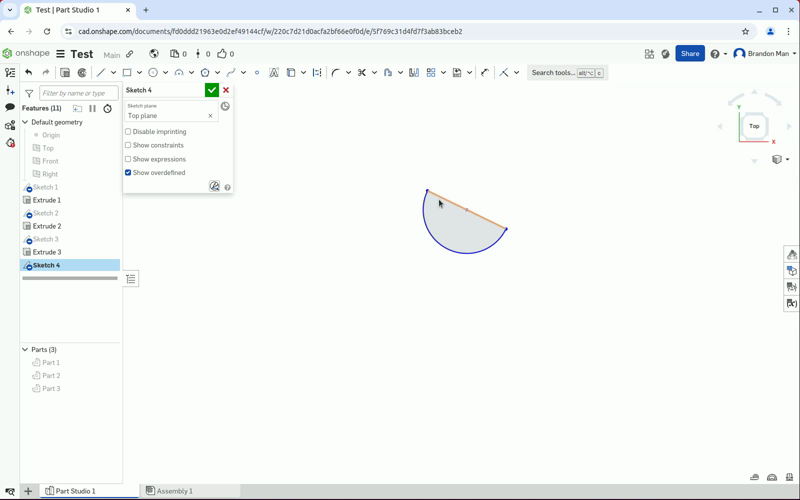
scroll(6)
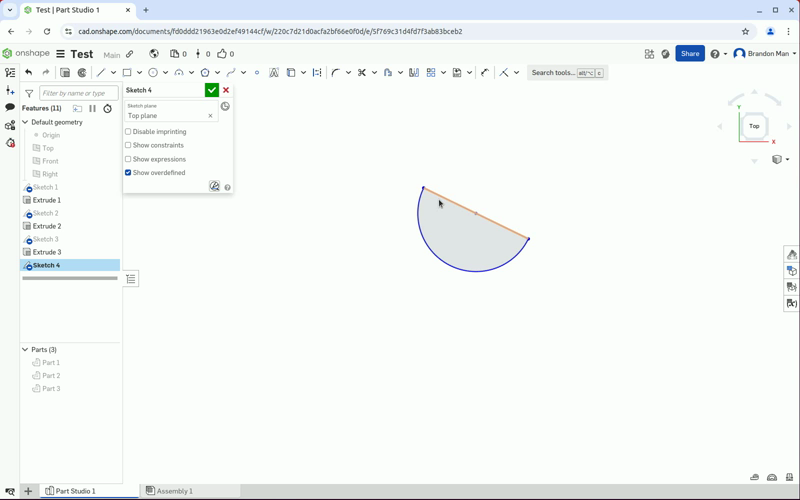
scroll(6)
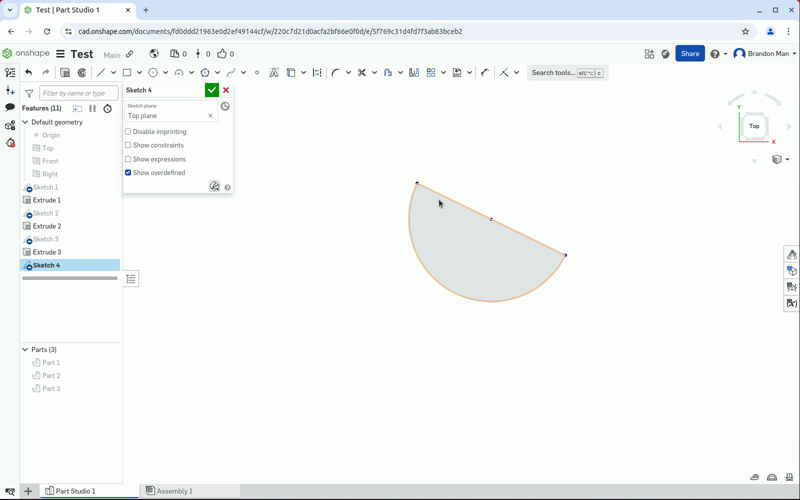
scroll(6)
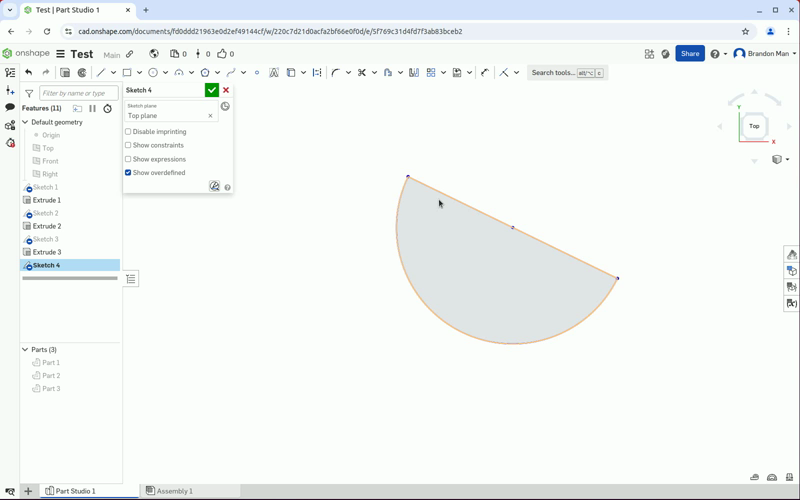
scroll(6)
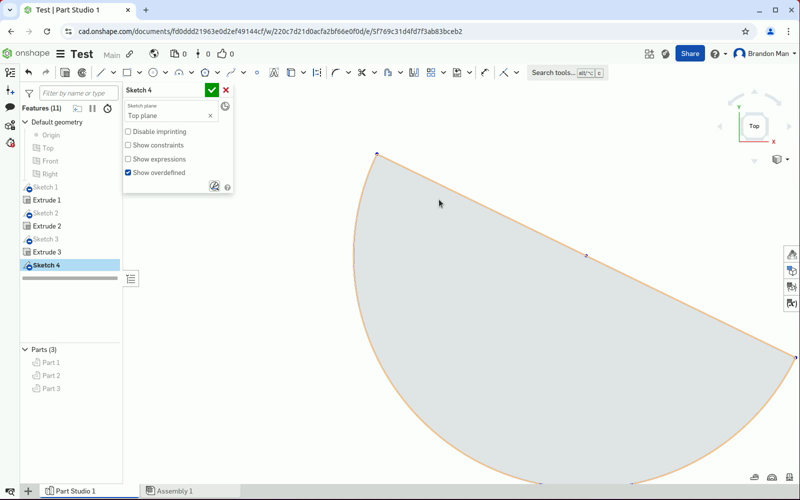
click(439, 199)
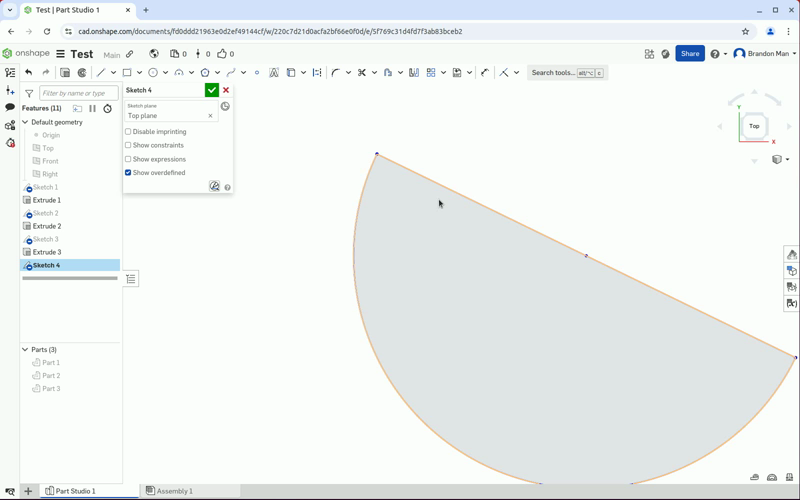
scroll(-6)
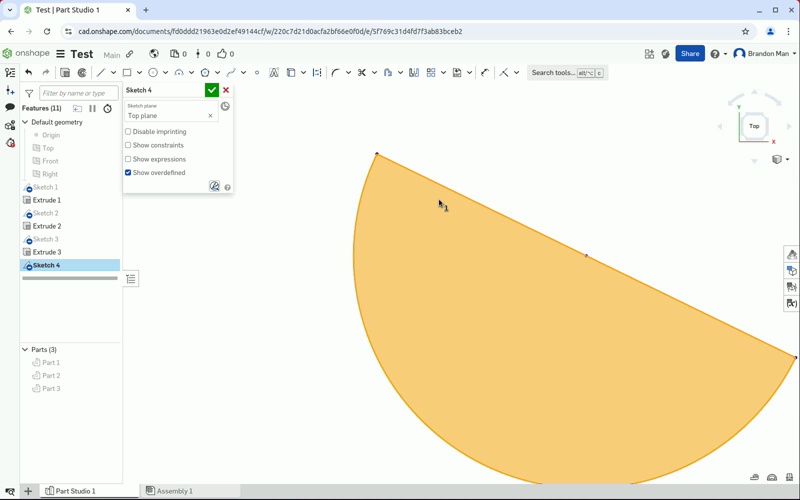
scroll(-6)
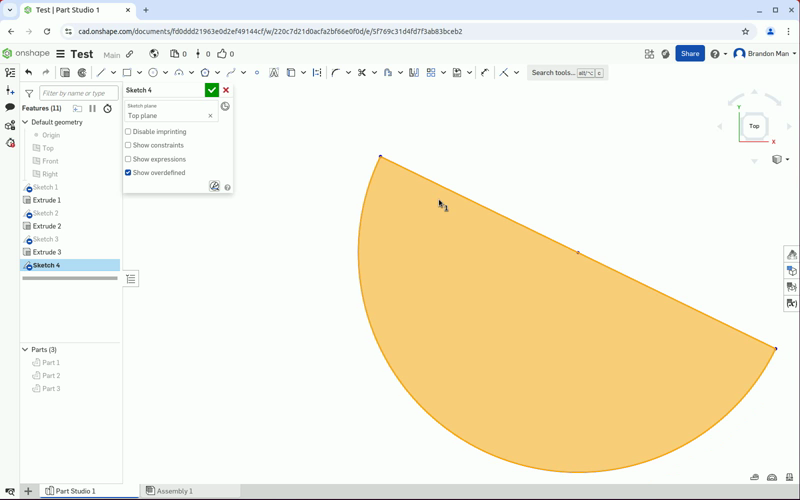
scroll(-6)
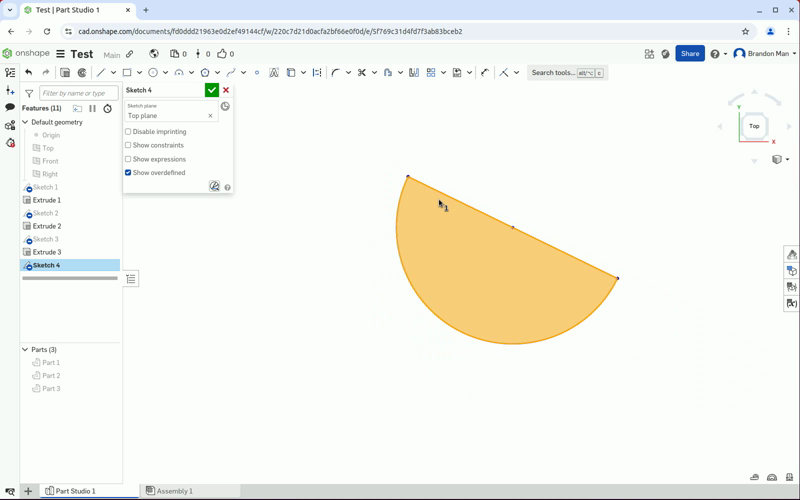
scroll(-6)
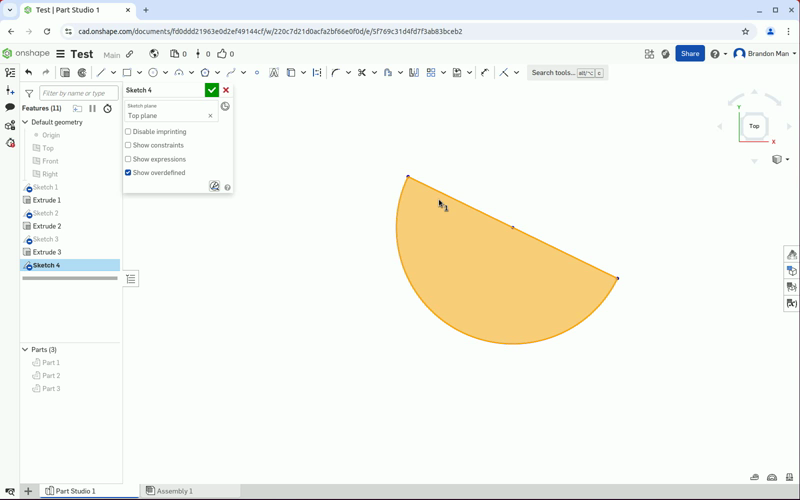
scroll(-6)
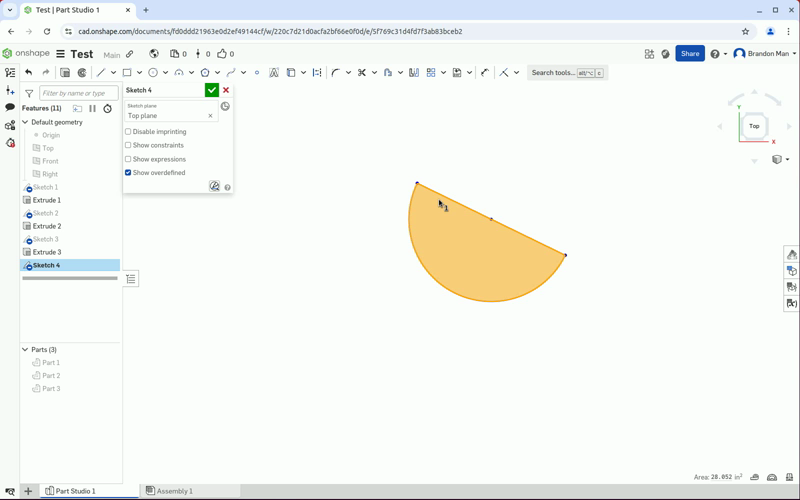
scroll(-6)
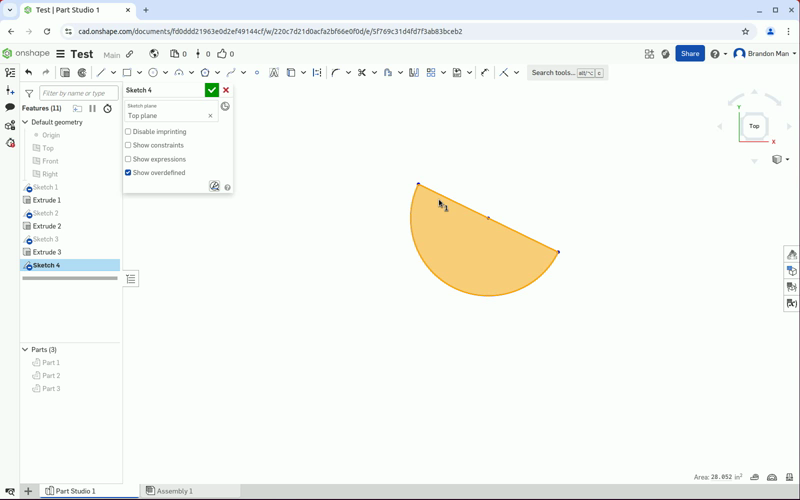
scroll(-6)
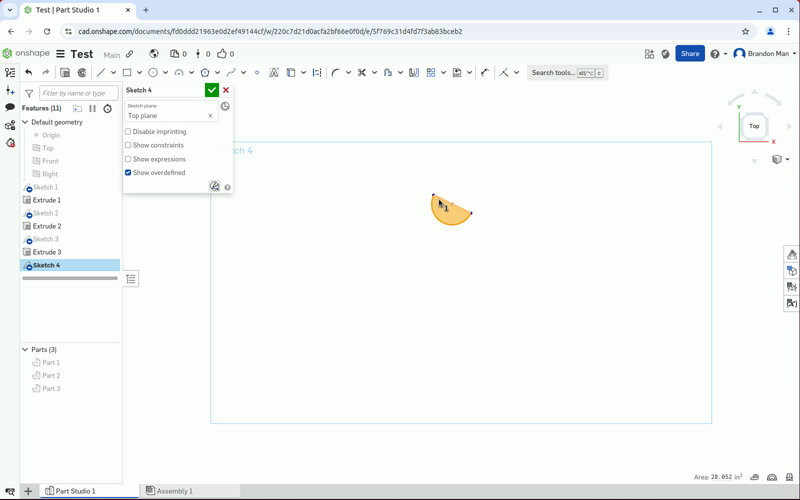
mouse_move(73, 352)
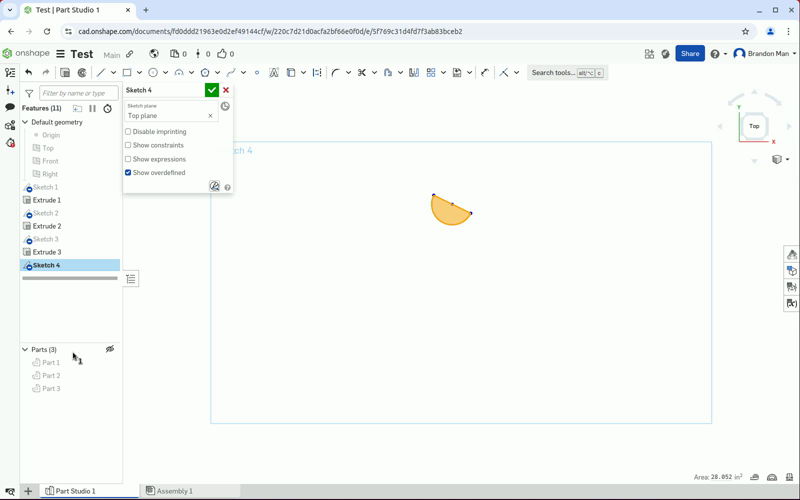
key(shift+y)
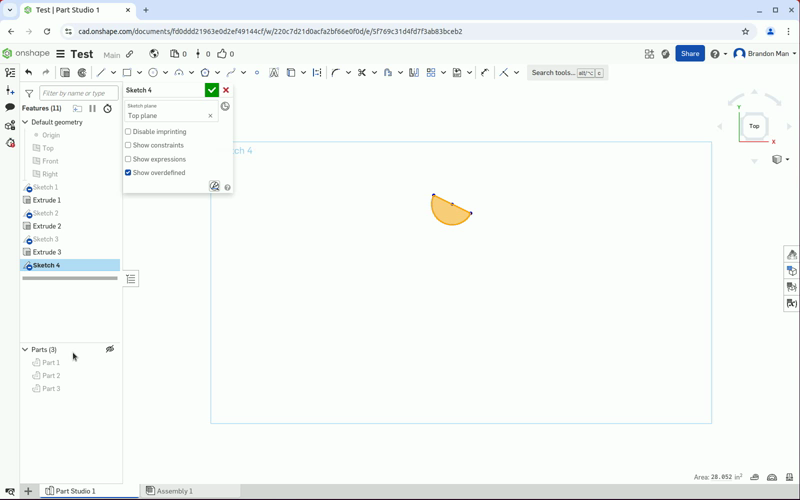
key(shift+e)
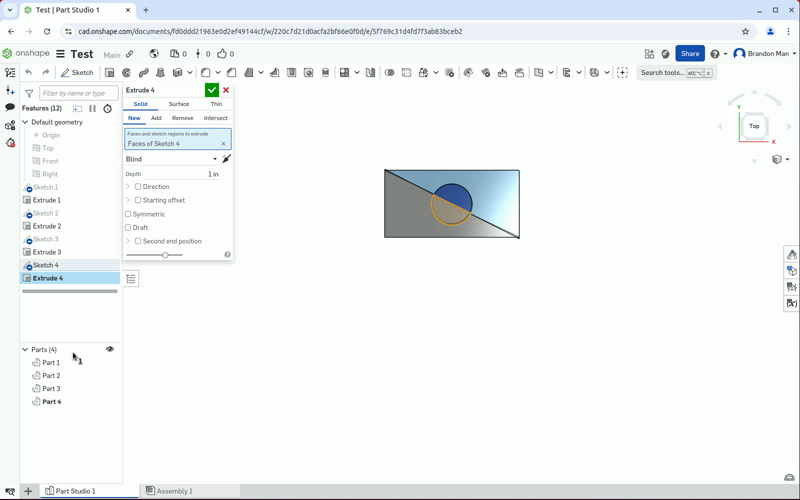
mouse_move(143, 106)
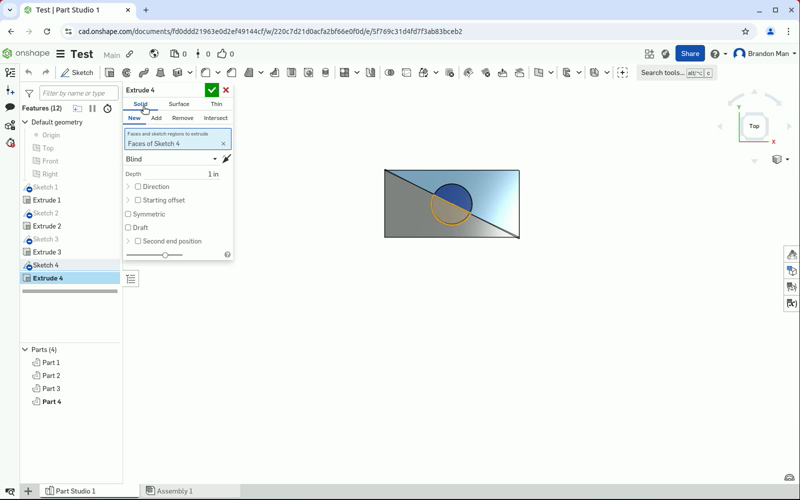
click(143, 106)
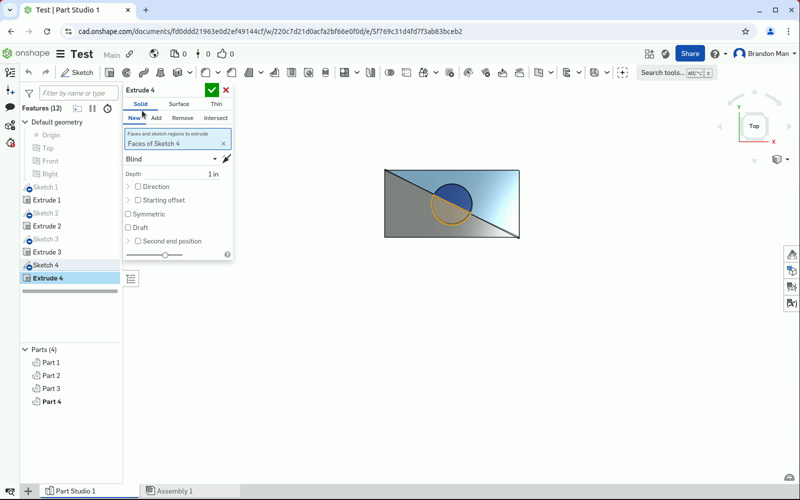
mouse_move(137, 120)
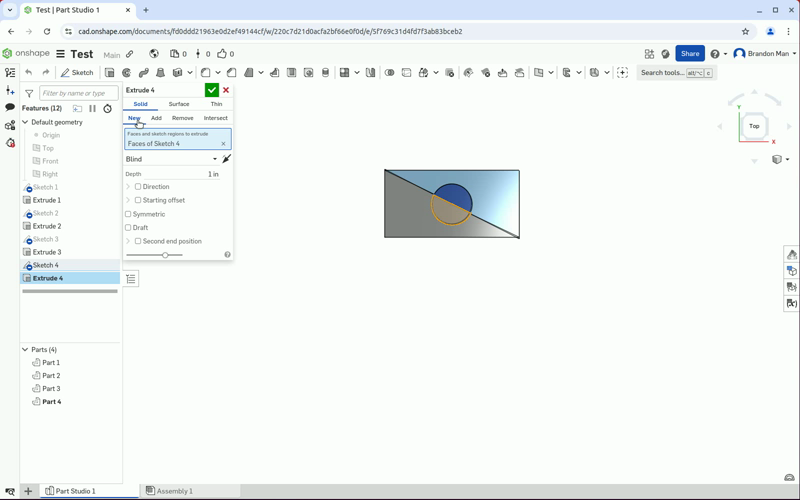
click(137, 120)
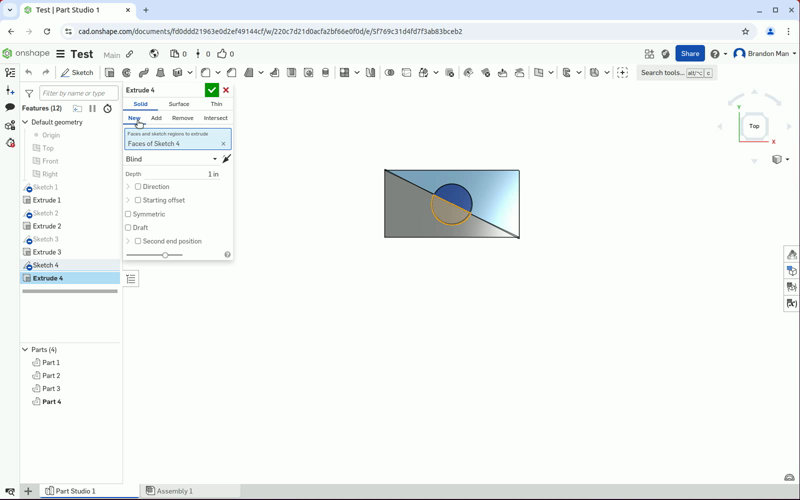
key(tab, 4)
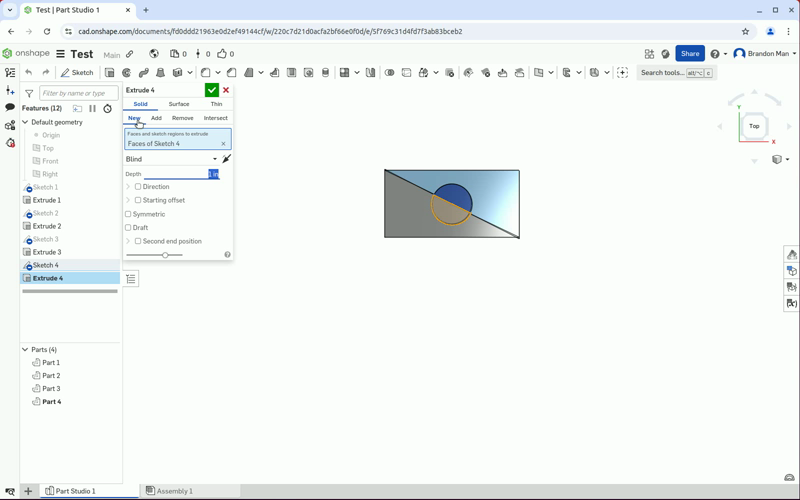
text(5.536)
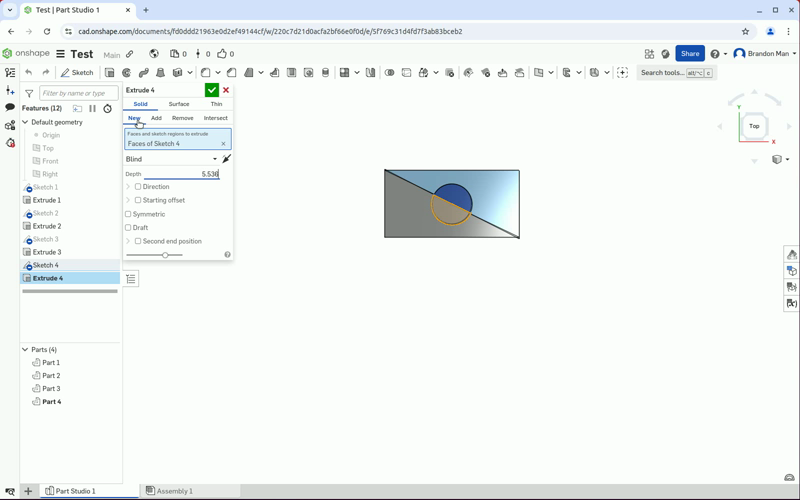
key(enter)
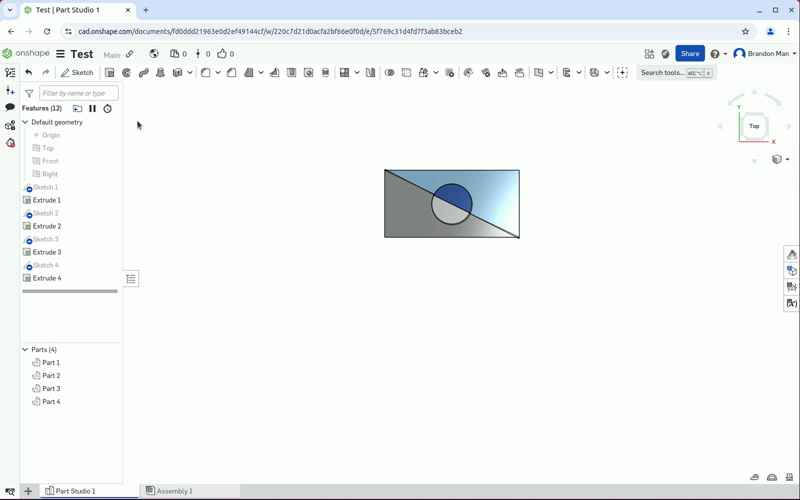
key(shift+h)
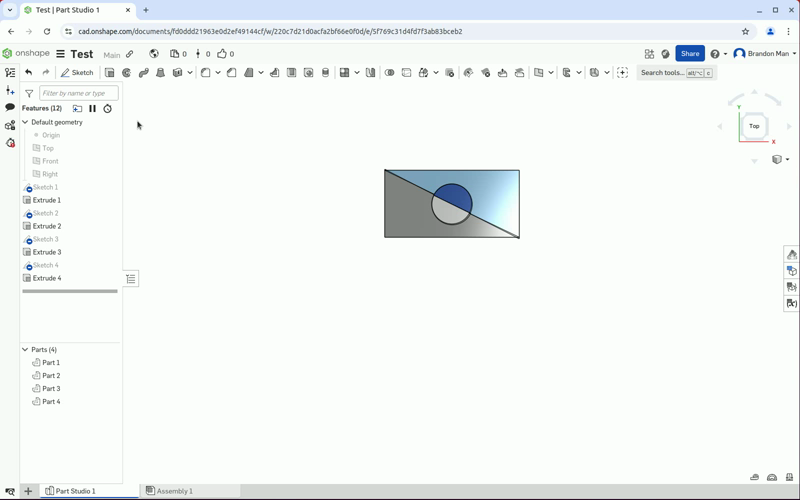
key(shift+h)
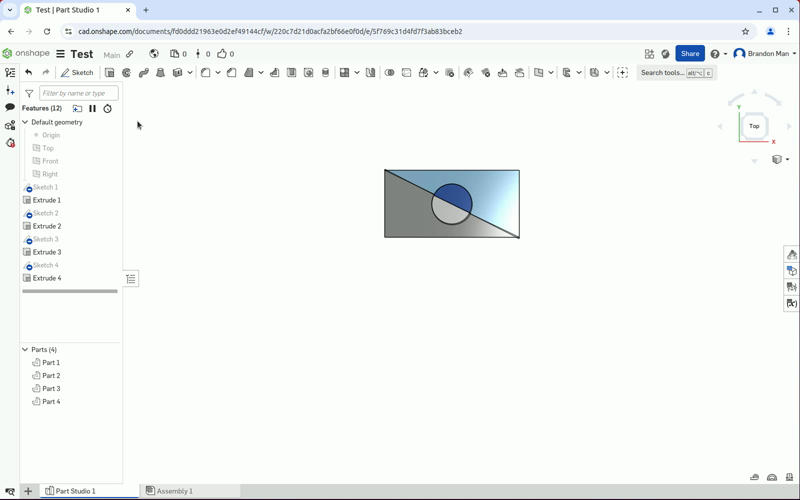
mouse_move(73, 189)
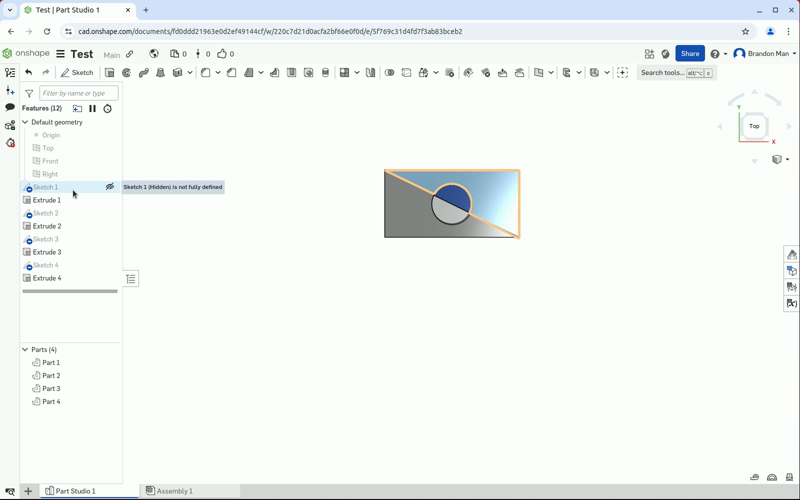
click(73, 189)
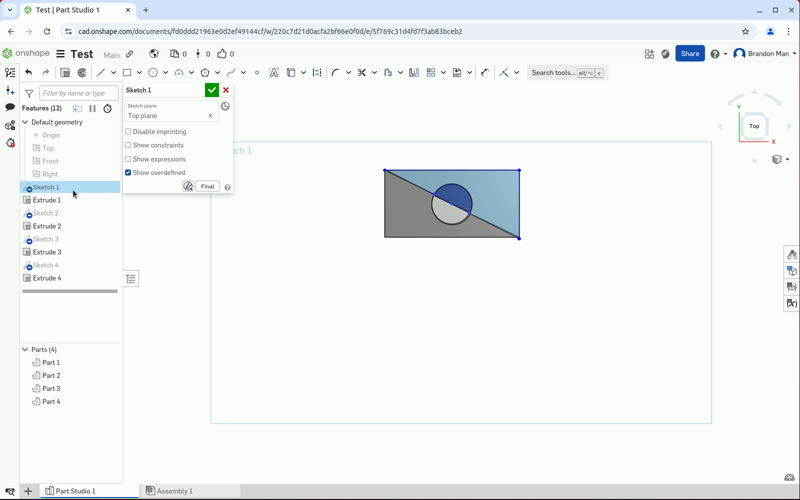
mouse_move(229, 92)
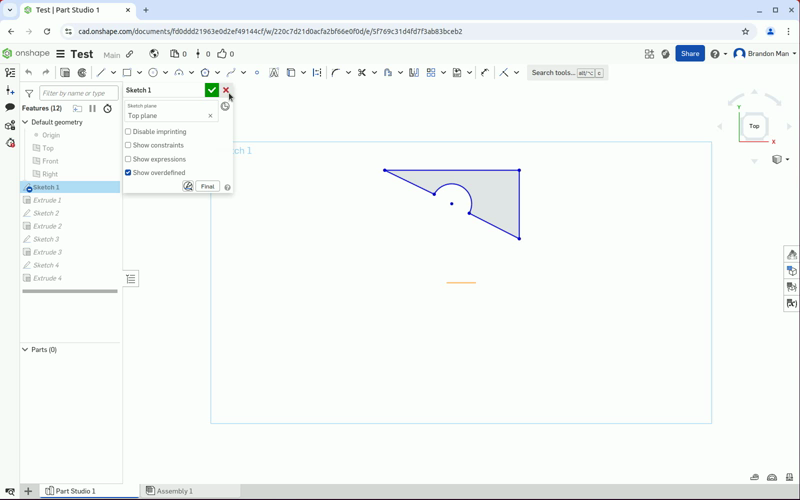
click(229, 92)
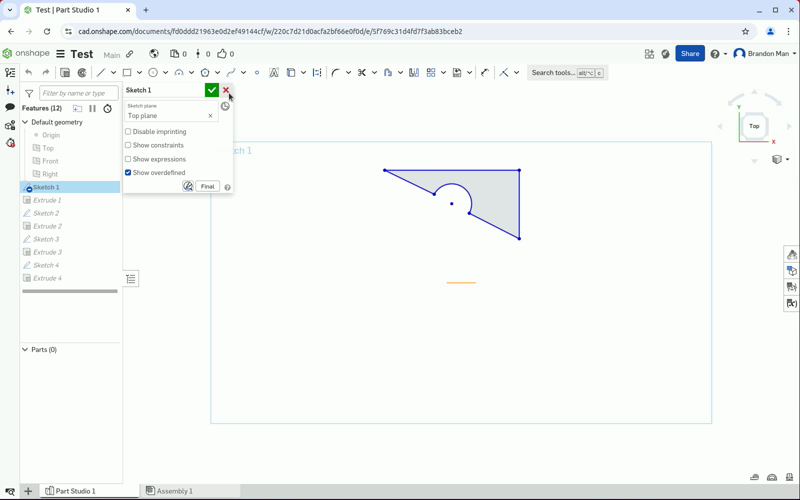
key(shift+s)
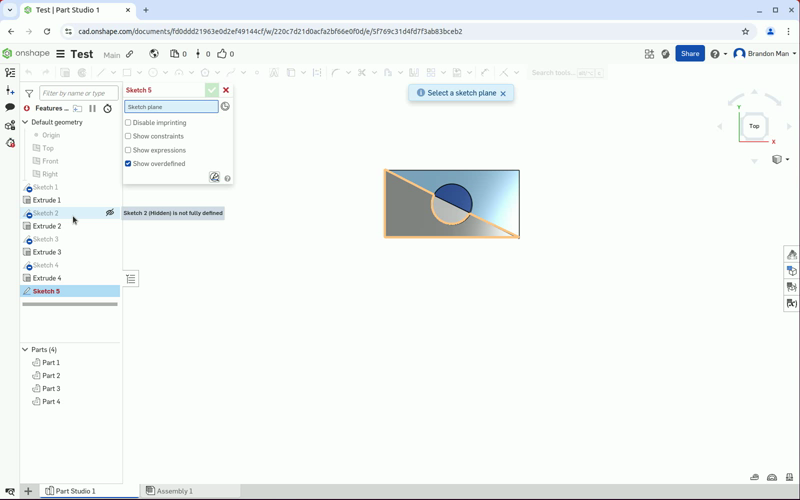
scroll(3)
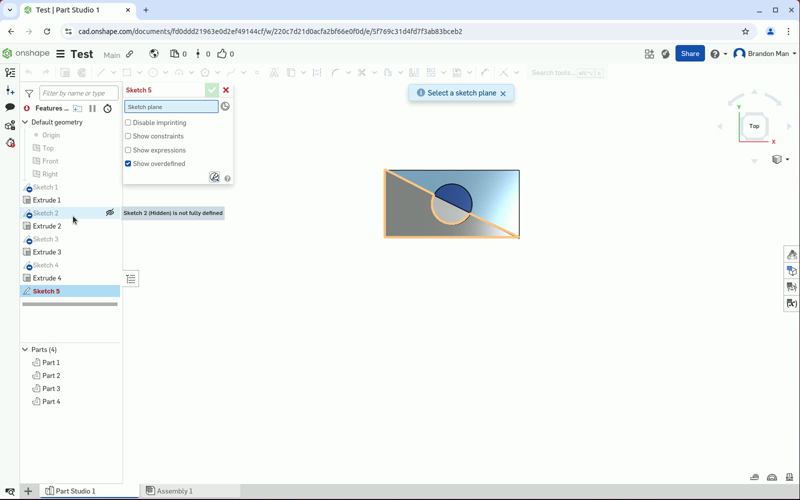
mouse_move(73, 150)
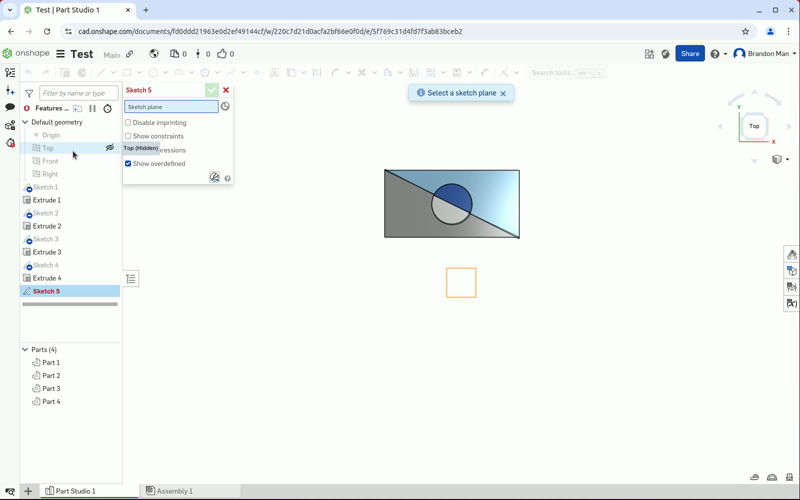
click(73, 150)
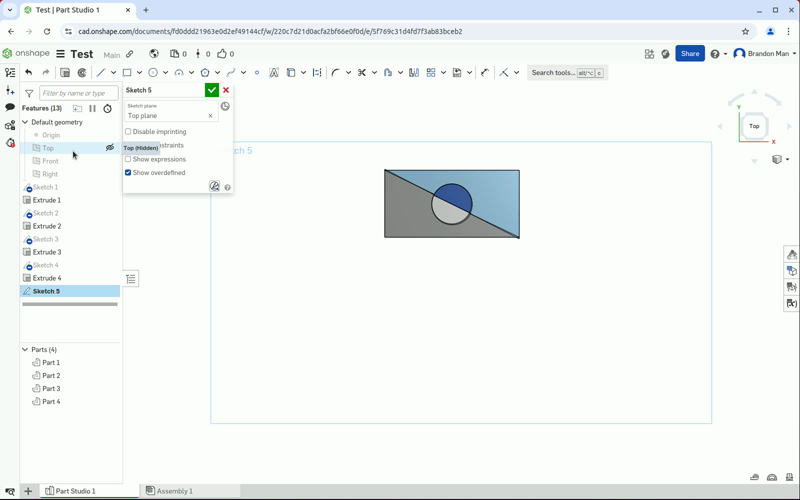
mouse_move(73, 352)
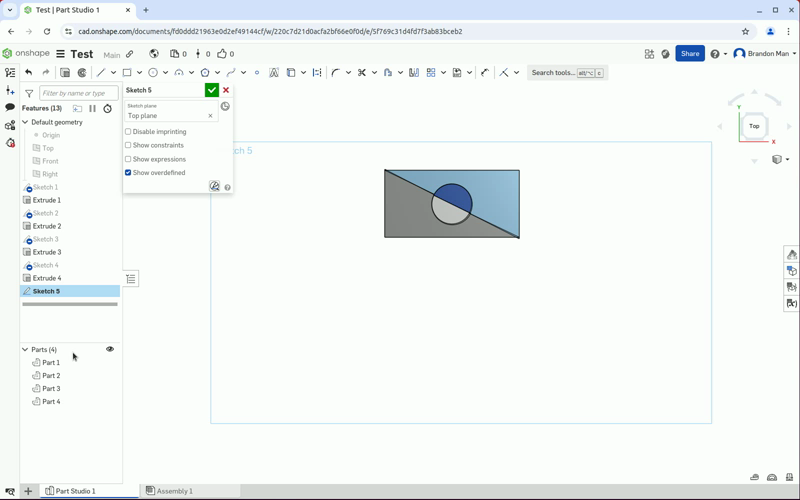
key(y)
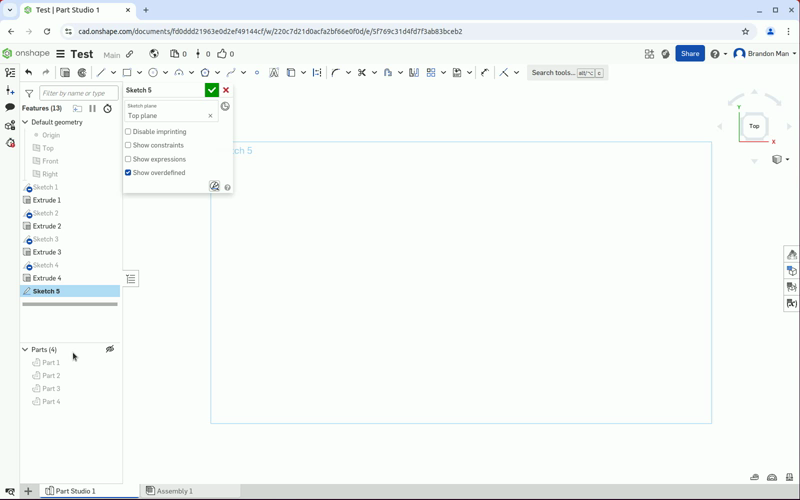
key(l)
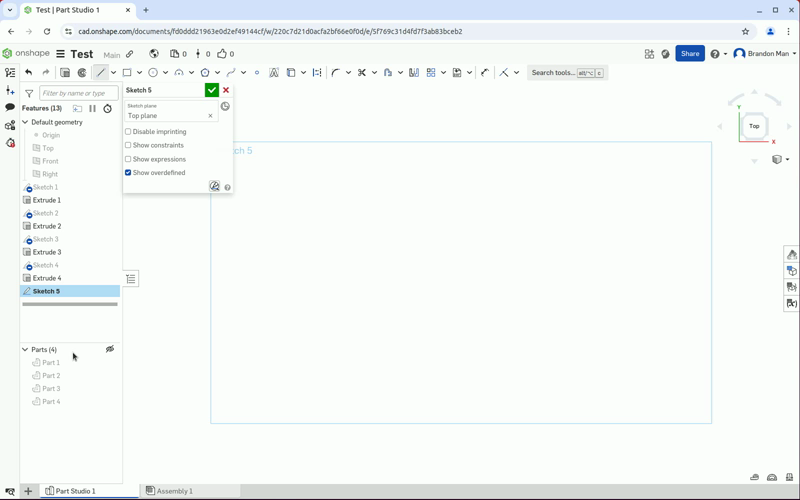
key_down(shift)
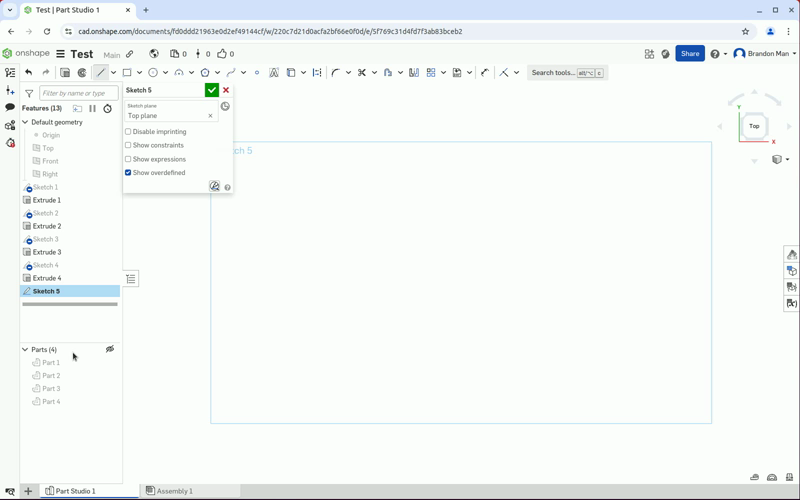
mouse_move(433, 195)
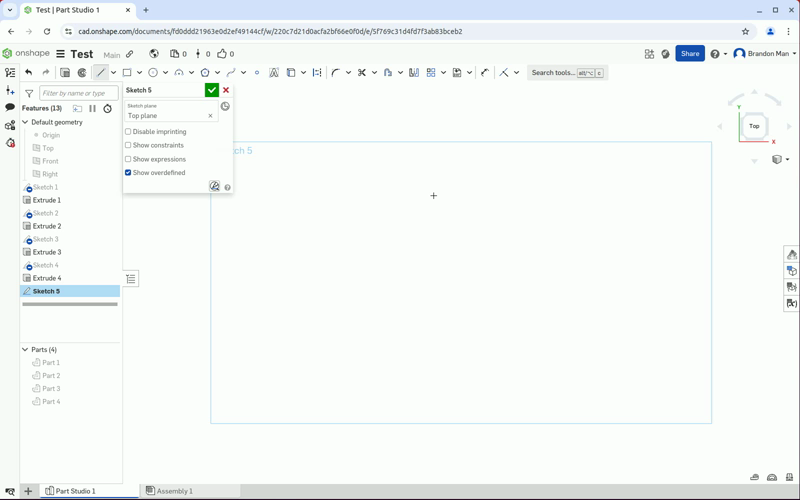
click(433, 195)
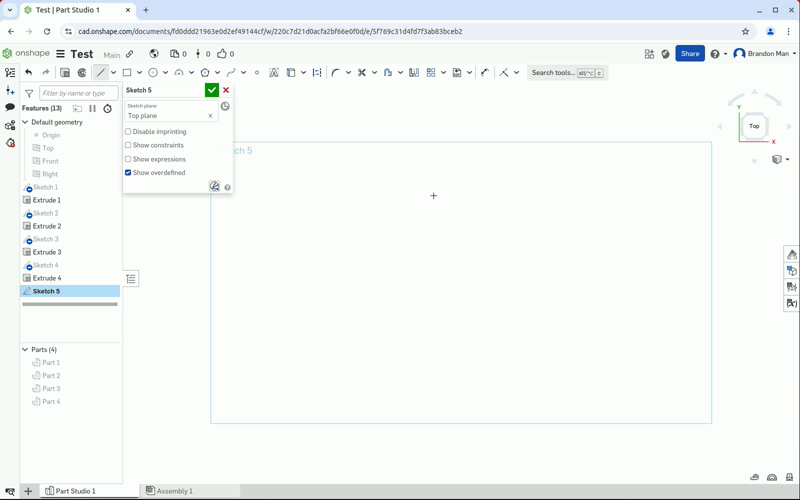
key_up(shift)
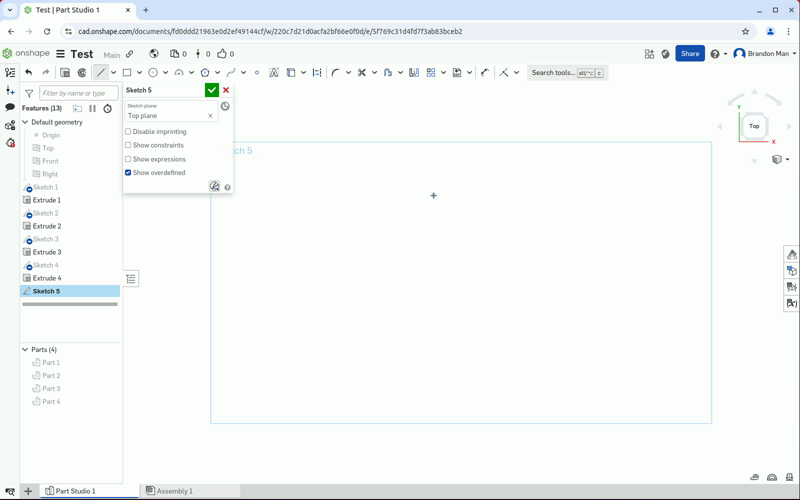
key_down(shift)
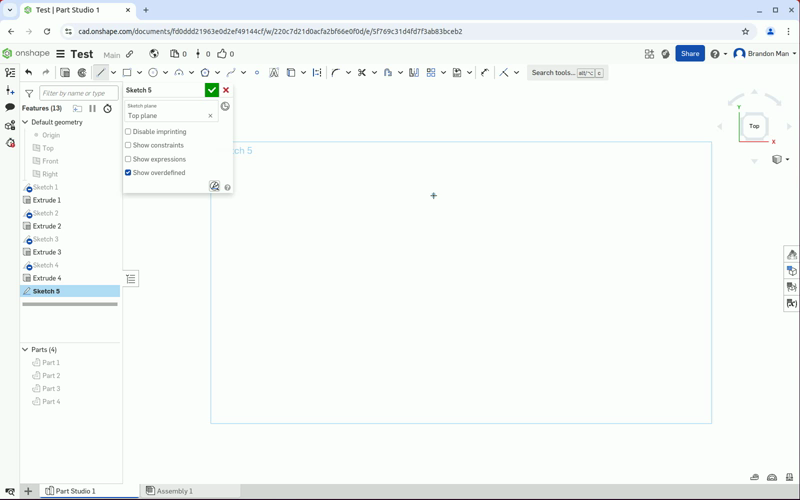
mouse_move(463, 195)
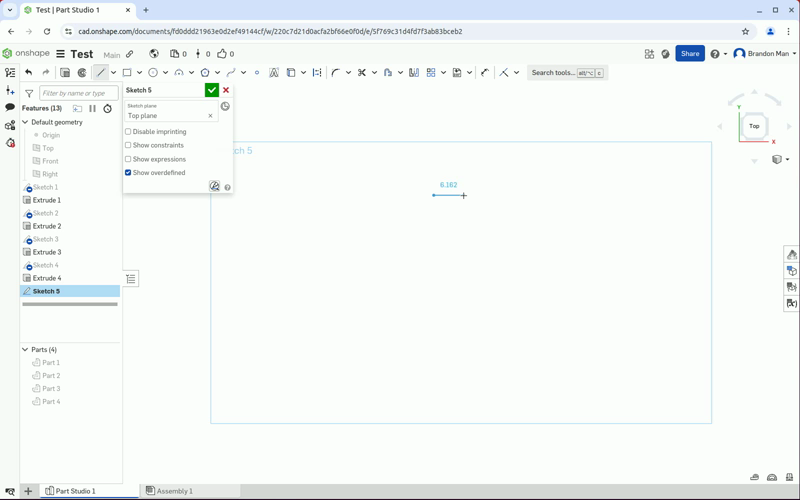
mouse_move(470, 213)
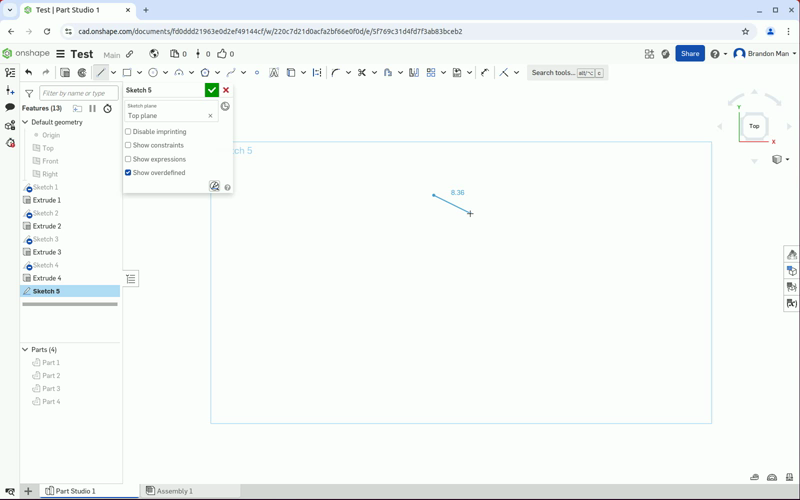
click(470, 213)
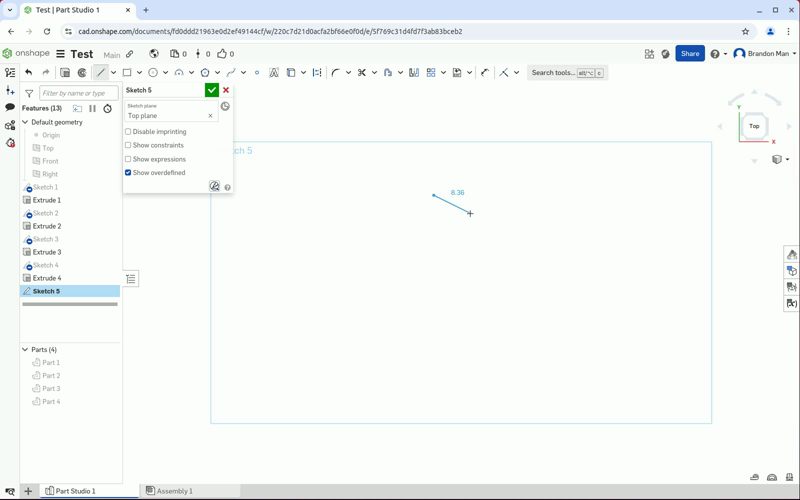
key_up(shift)
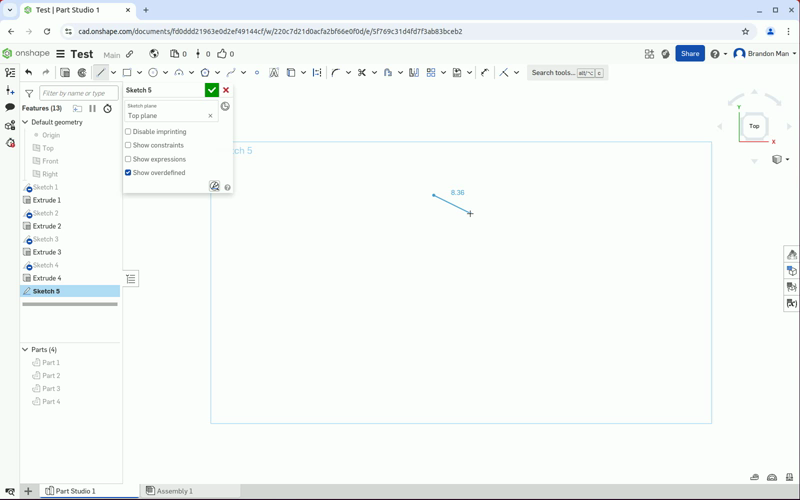
key(esc)
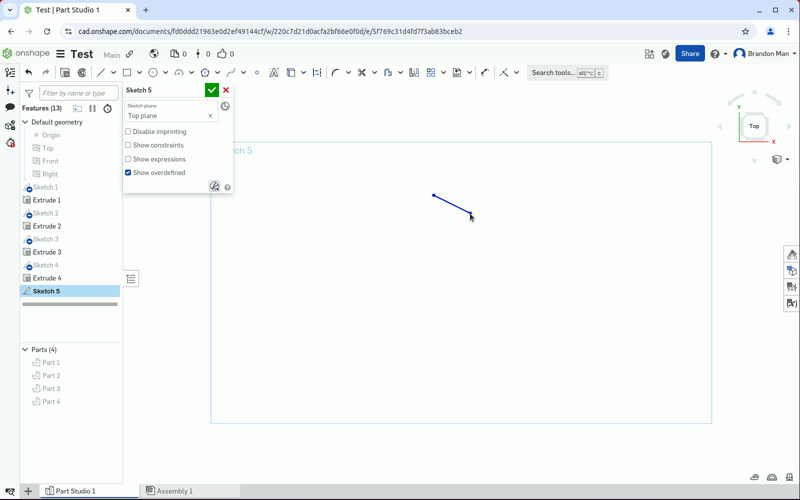
key(a)
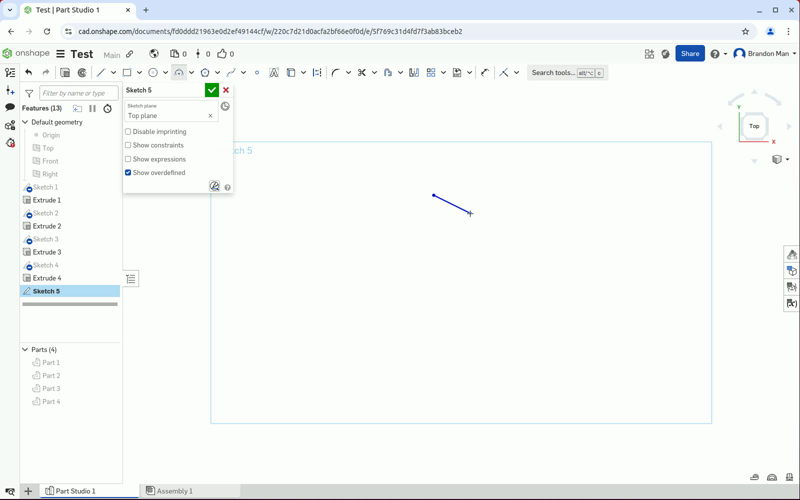
mouse_move(470, 213)
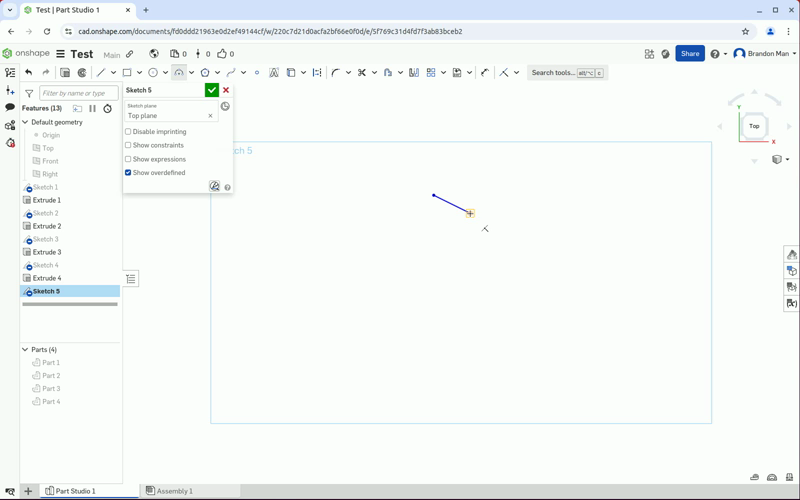
click(470, 213)
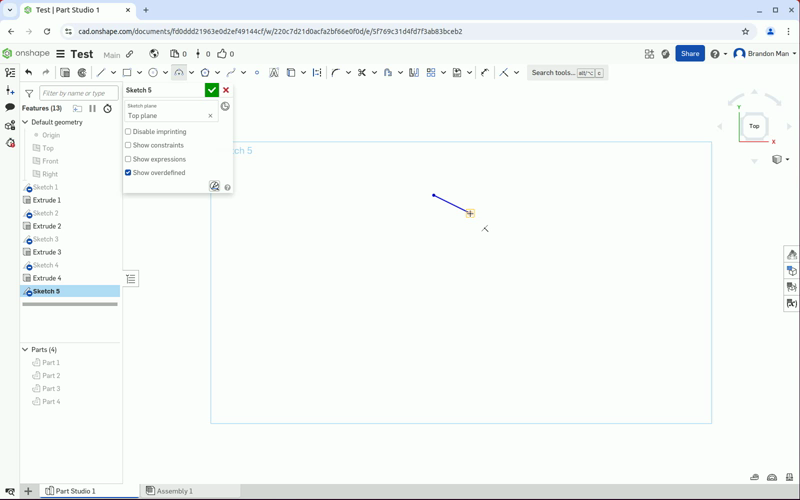
mouse_move(433, 195)
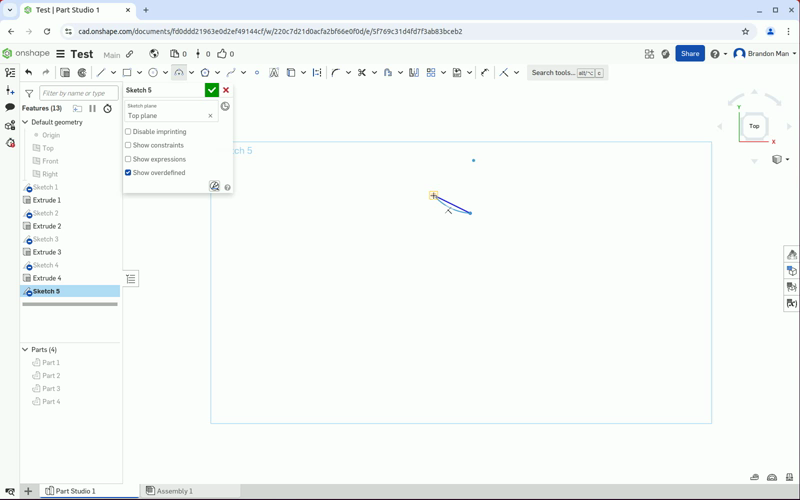
click(433, 195)
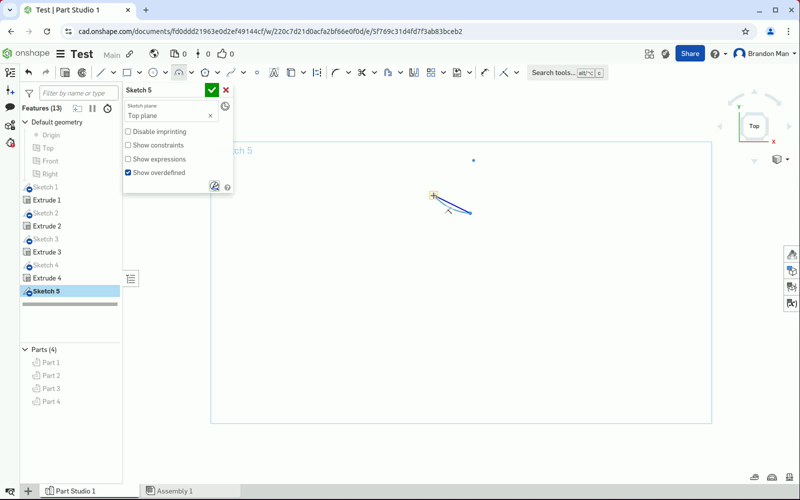
key_down(shift)
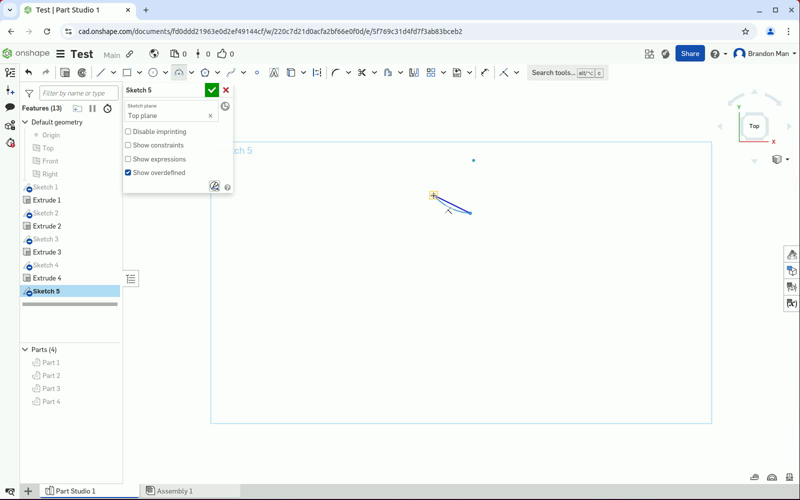
mouse_move(461, 186)
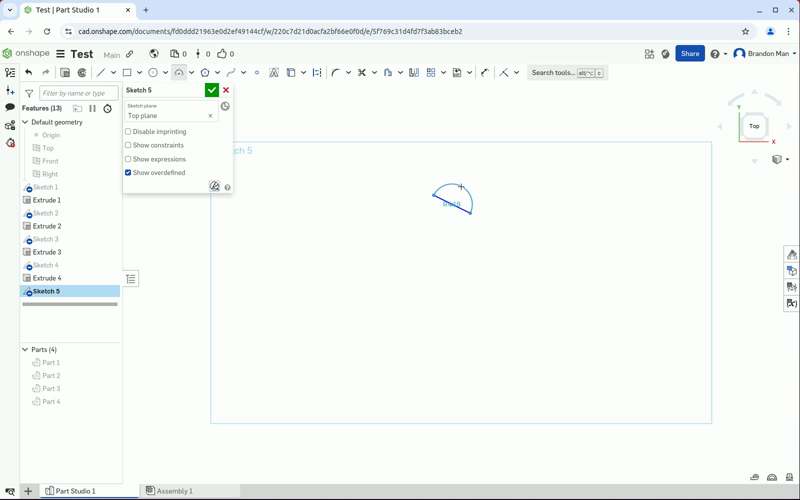
click(461, 186)
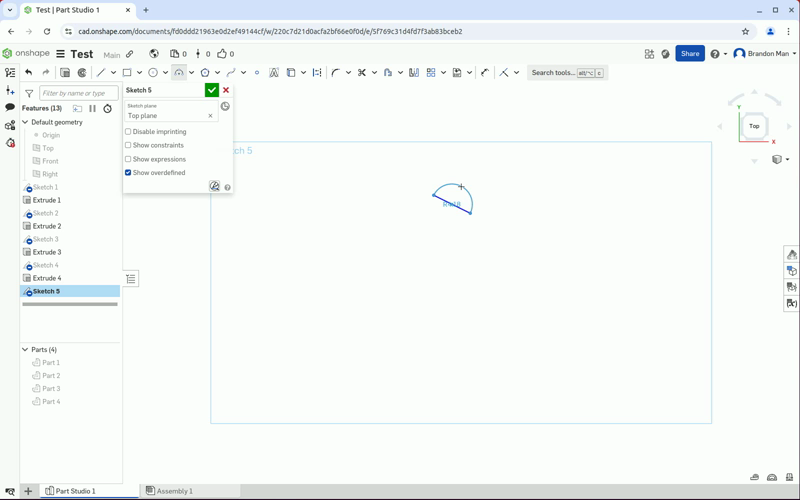
key_up(shift)
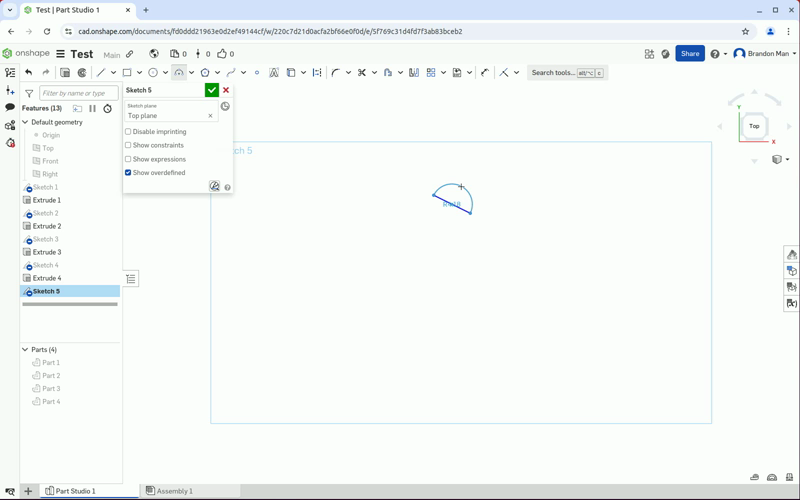
key(esc)
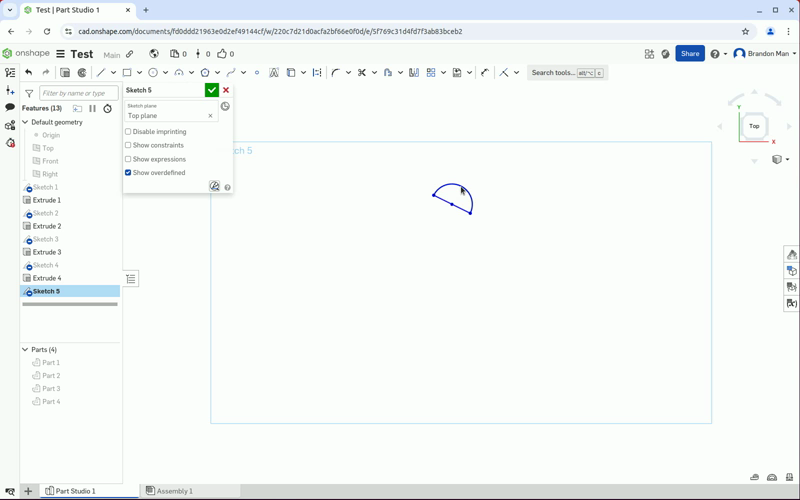
mouse_move(444, 194)
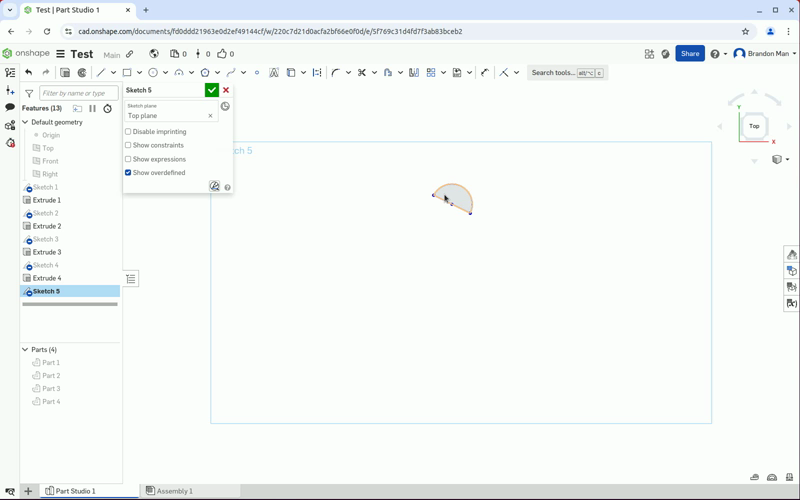
scroll(6)
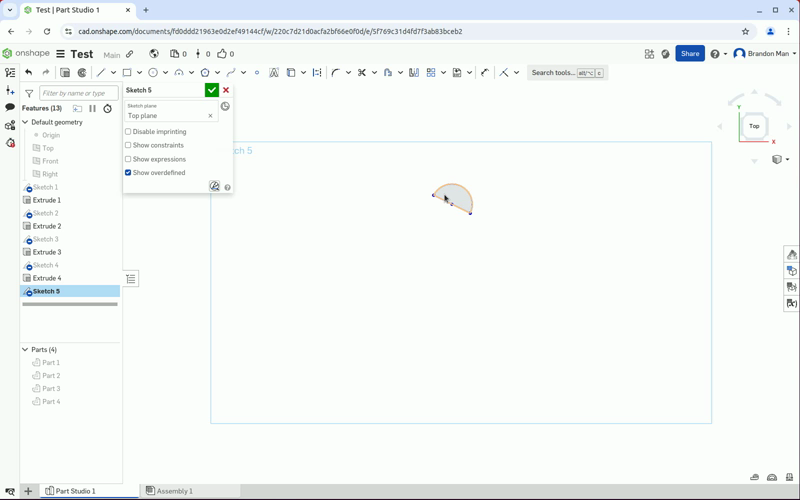
scroll(6)
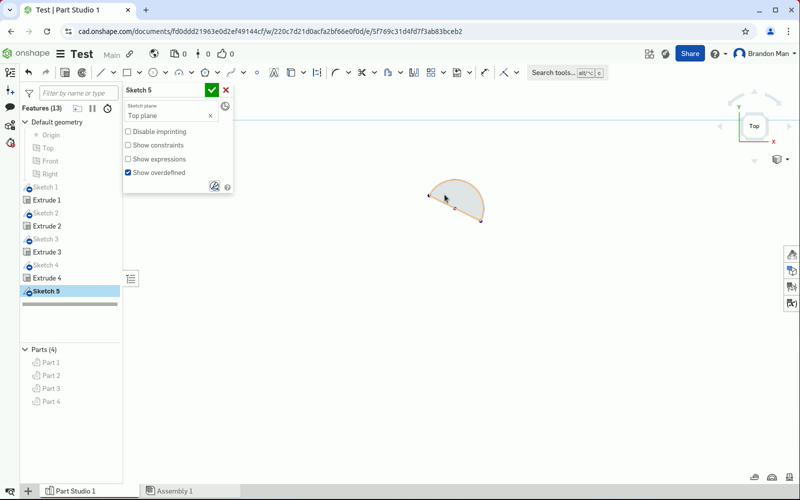
scroll(6)
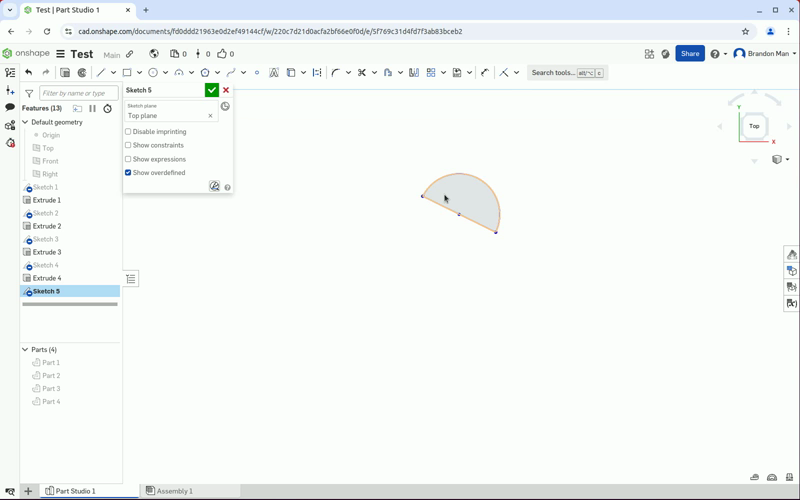
scroll(6)
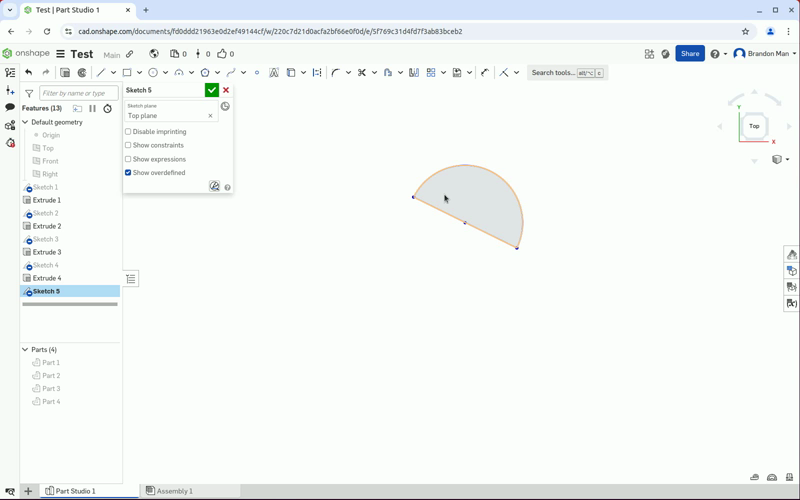
scroll(6)
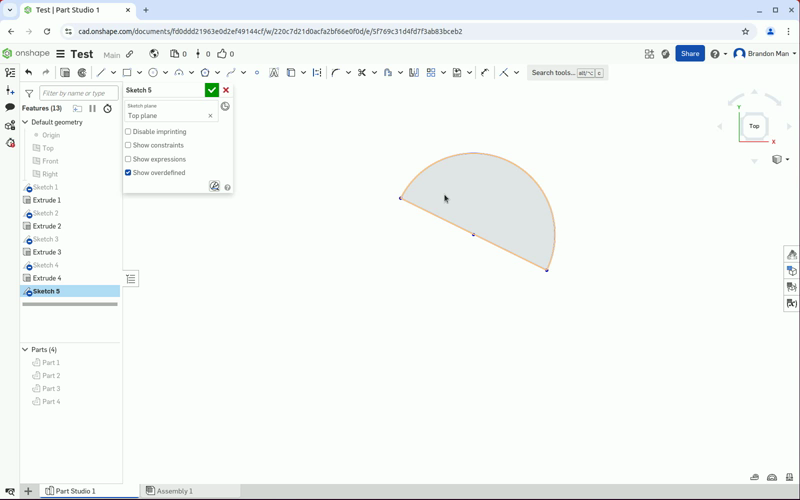
scroll(6)
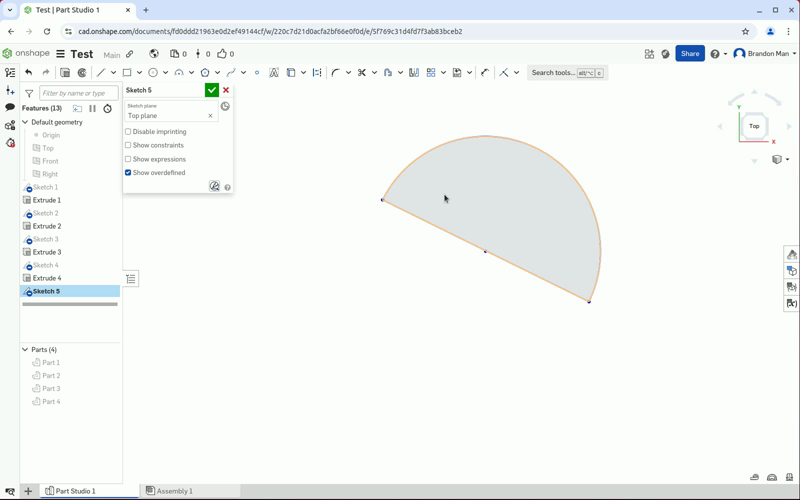
scroll(6)
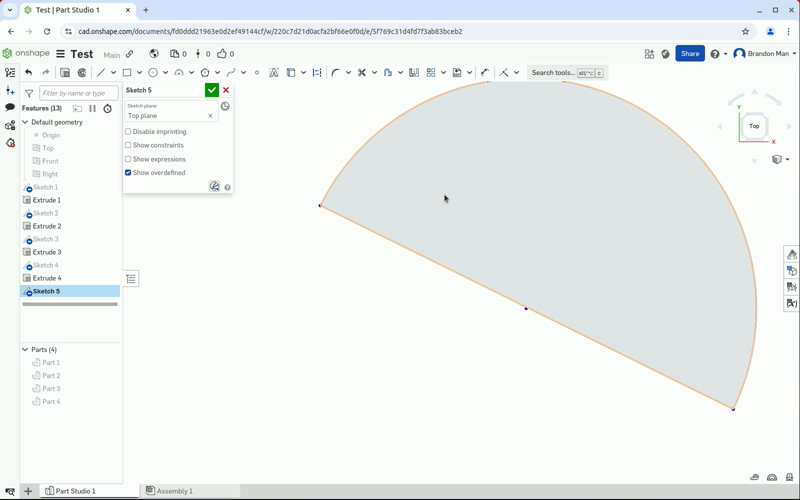
click(444, 194)
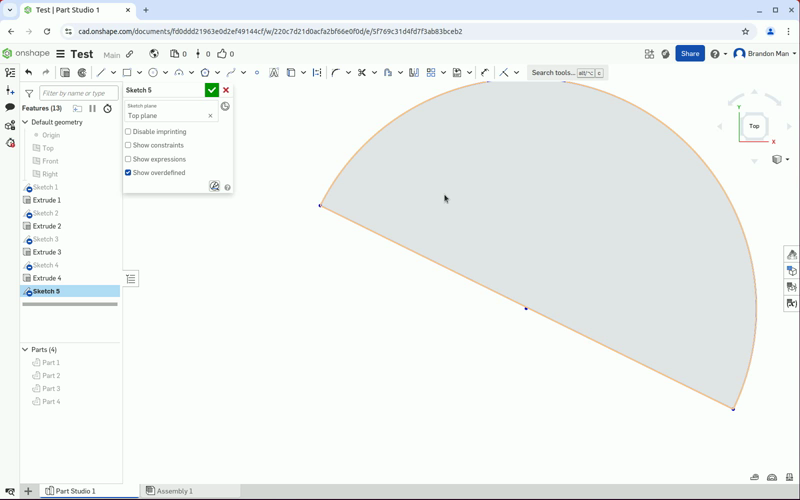
scroll(-6)
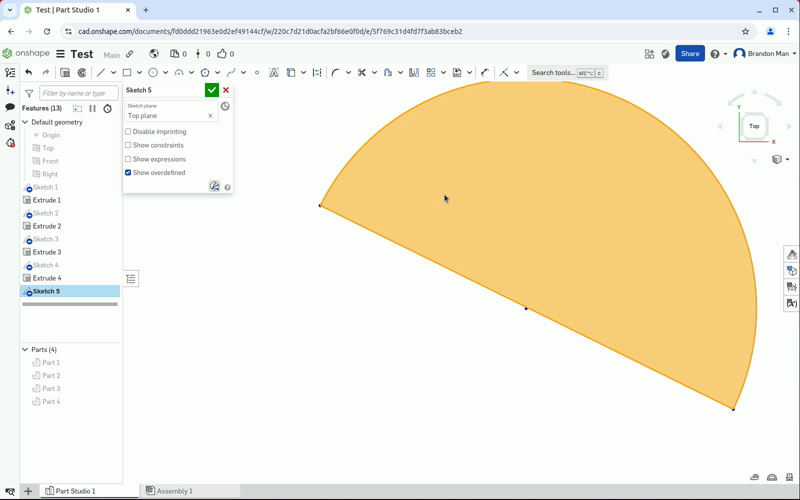
scroll(-6)
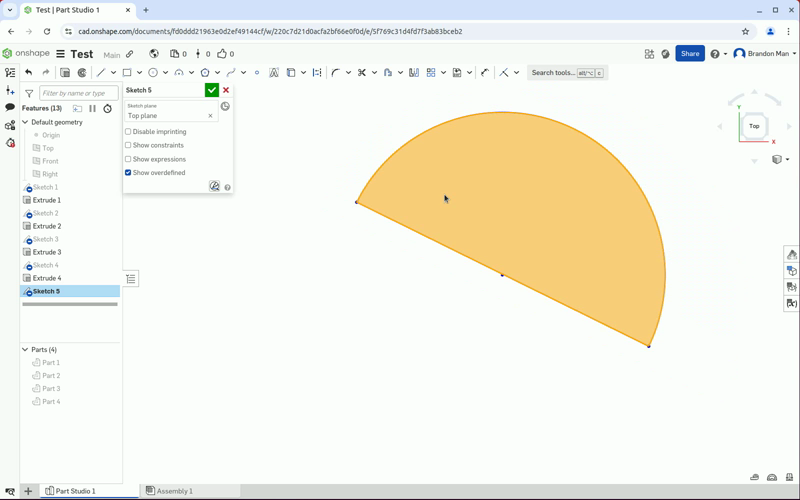
scroll(-6)
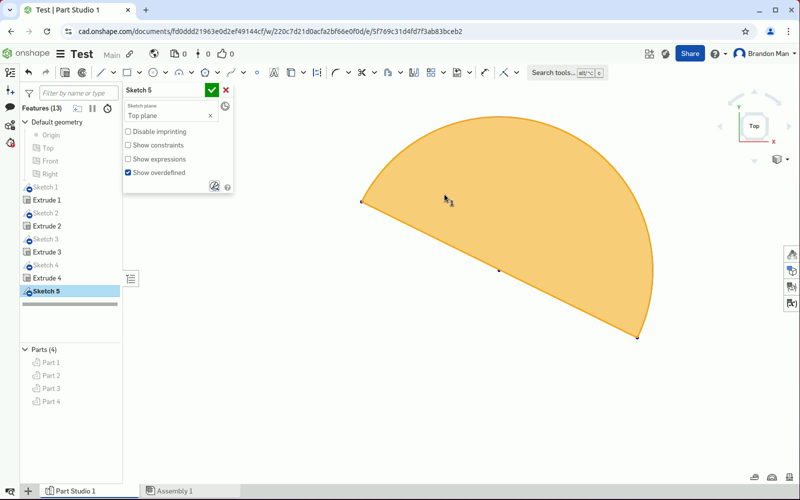
scroll(-6)
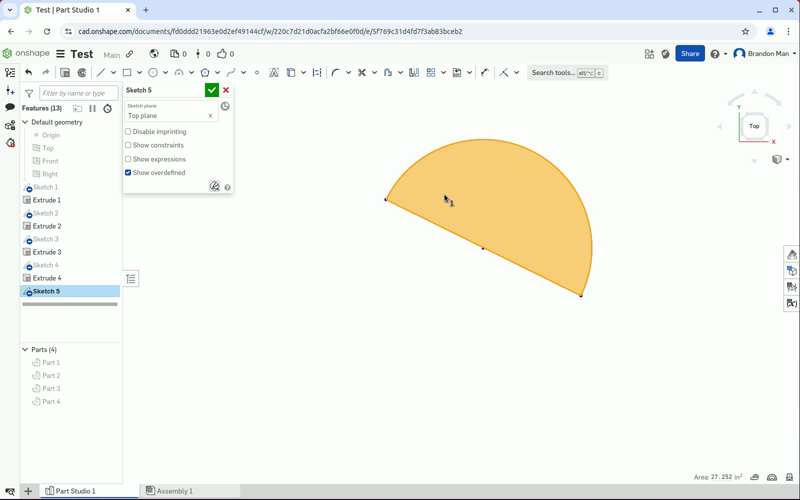
scroll(-6)
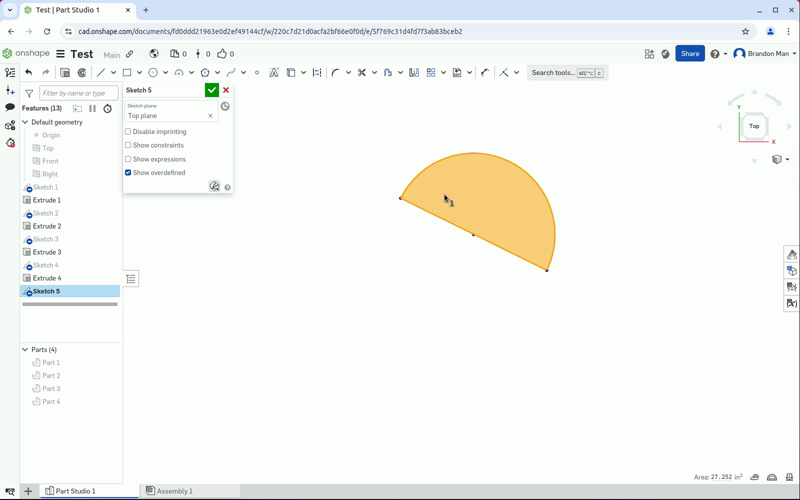
scroll(-6)
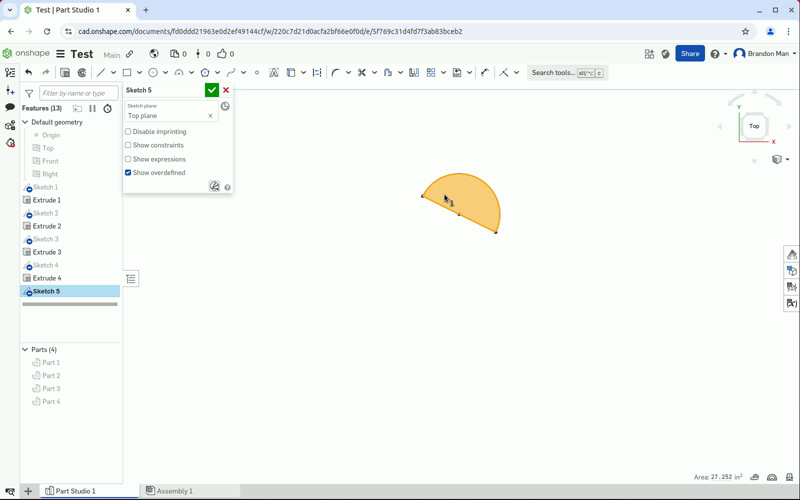
scroll(-6)
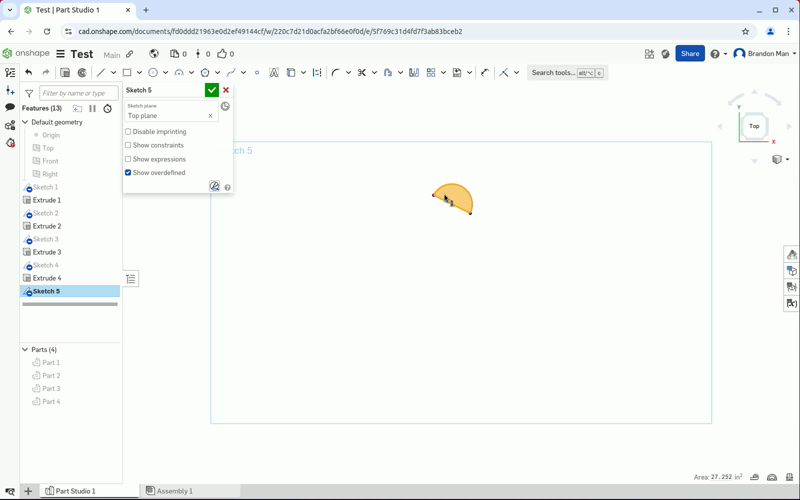
mouse_move(73, 352)
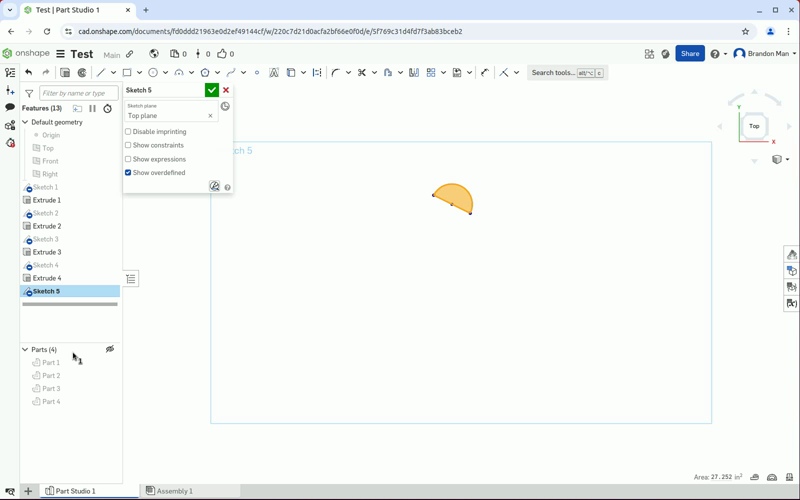
key(shift+y)
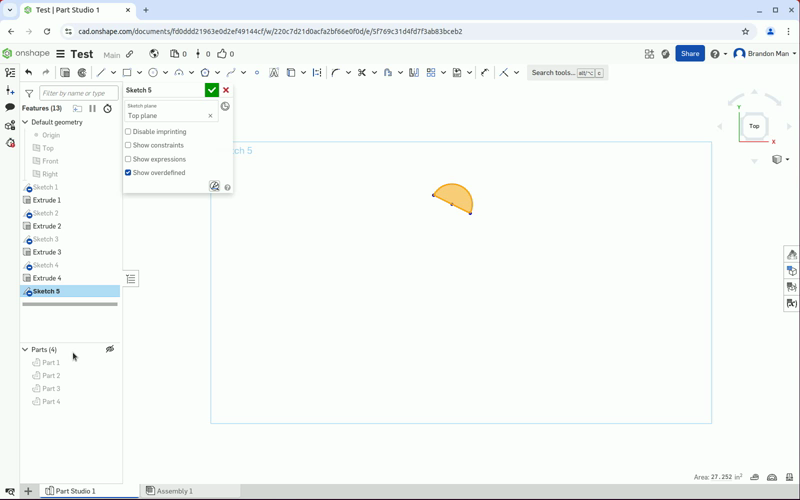
key(shift+e)
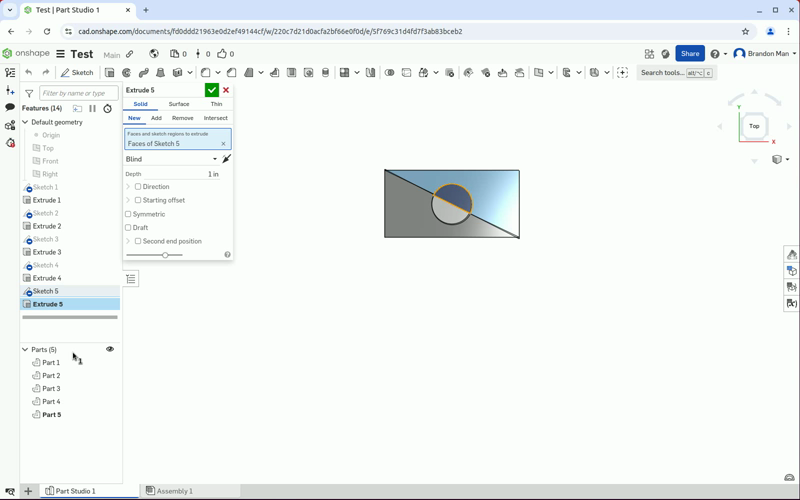
mouse_move(143, 106)
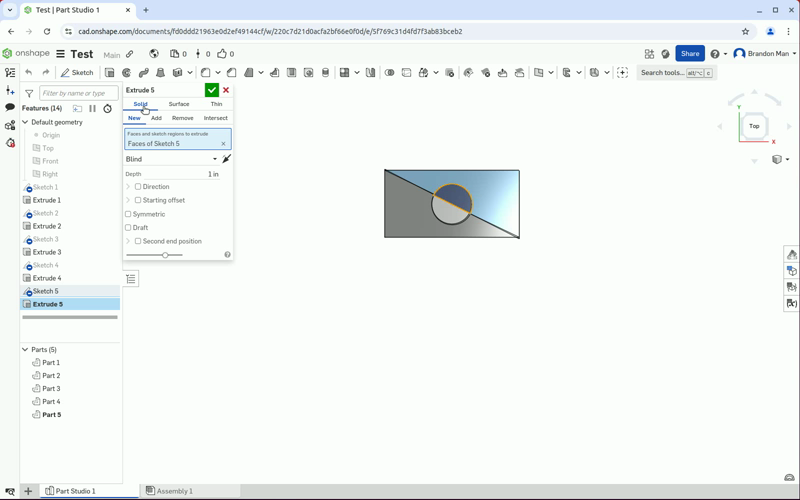
click(143, 106)
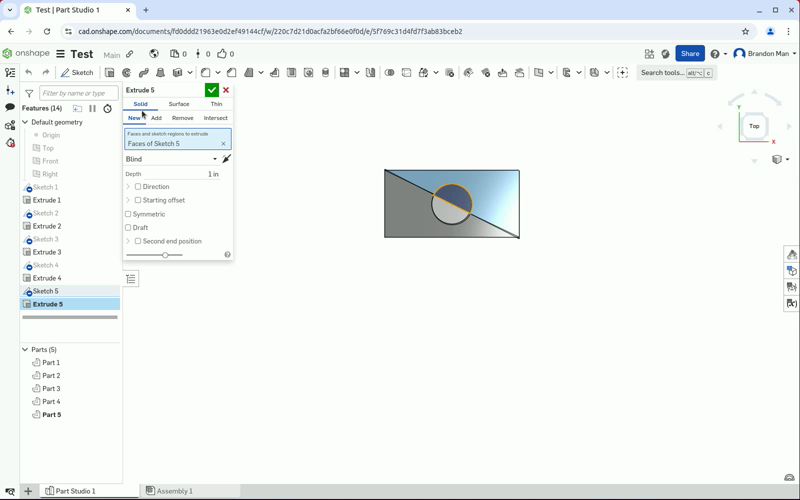
mouse_move(137, 120)
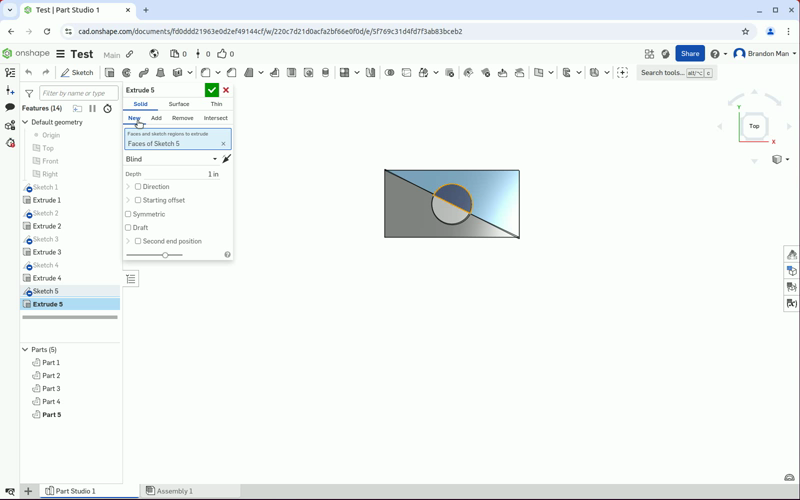
click(137, 120)
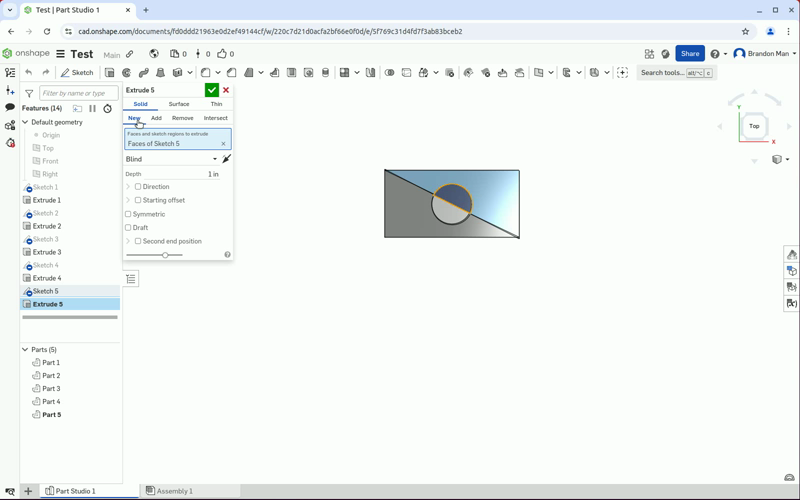
key(tab, 4)
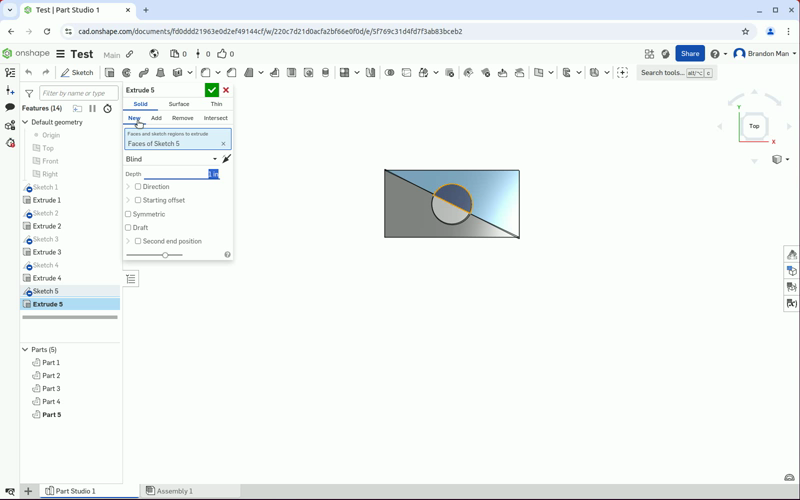
text(8.906)
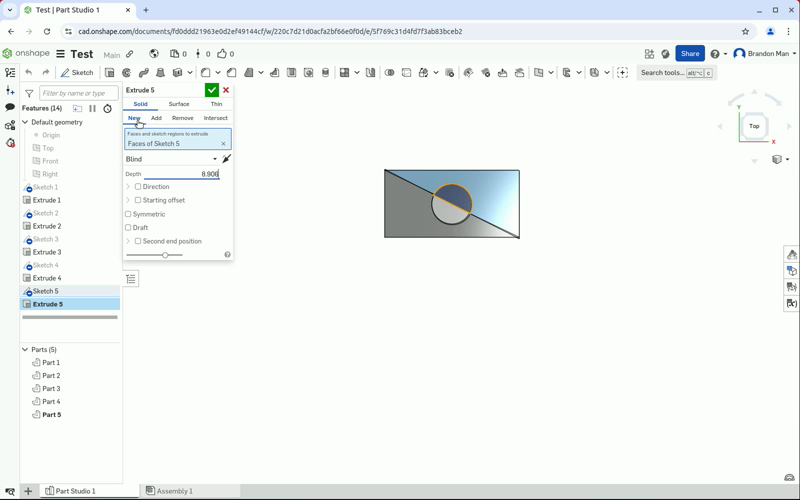
key(enter)
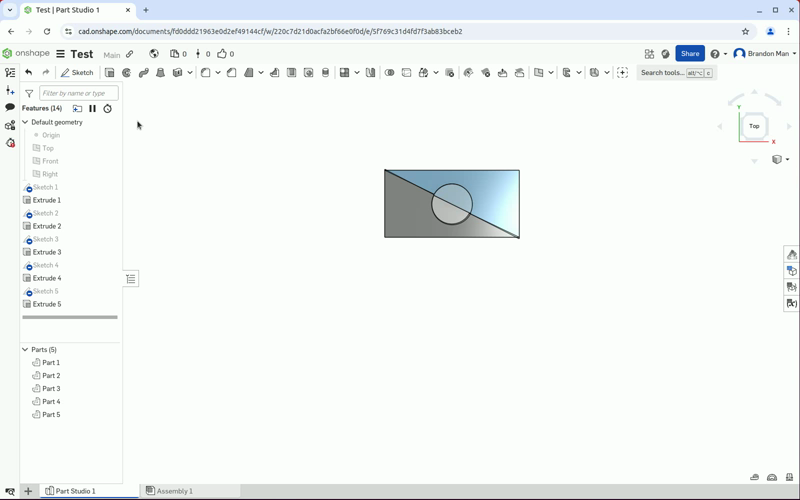
key(shift+h)
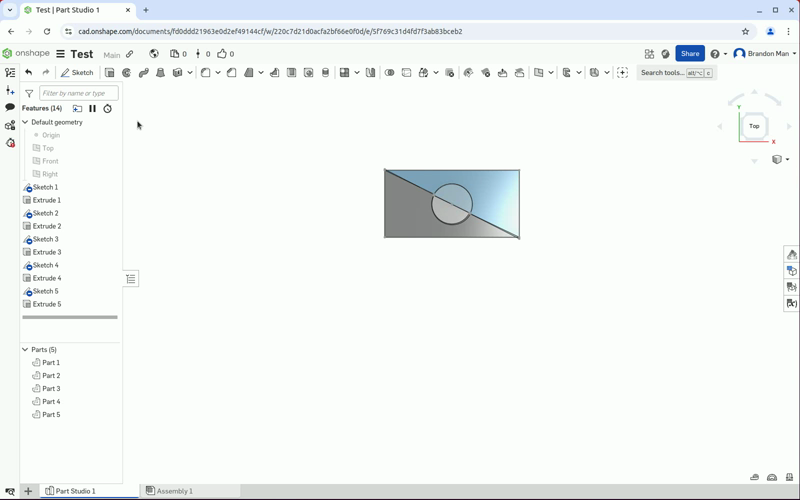
key(shift+h)
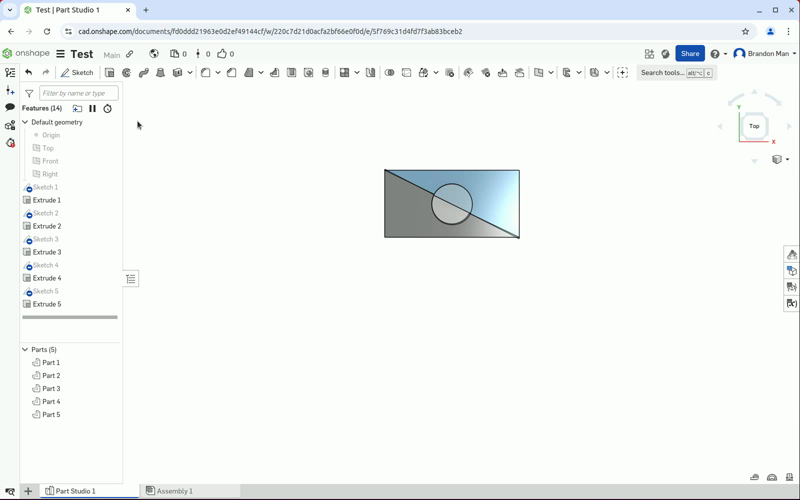
mouse_move(73, 189)
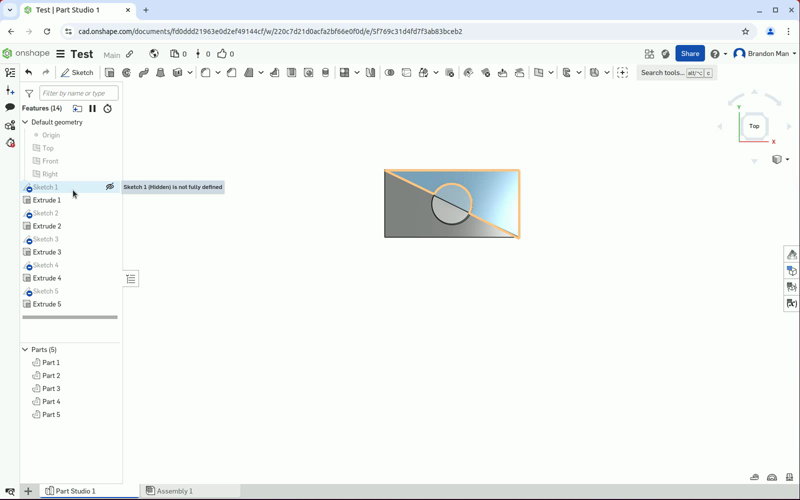
click(73, 189)
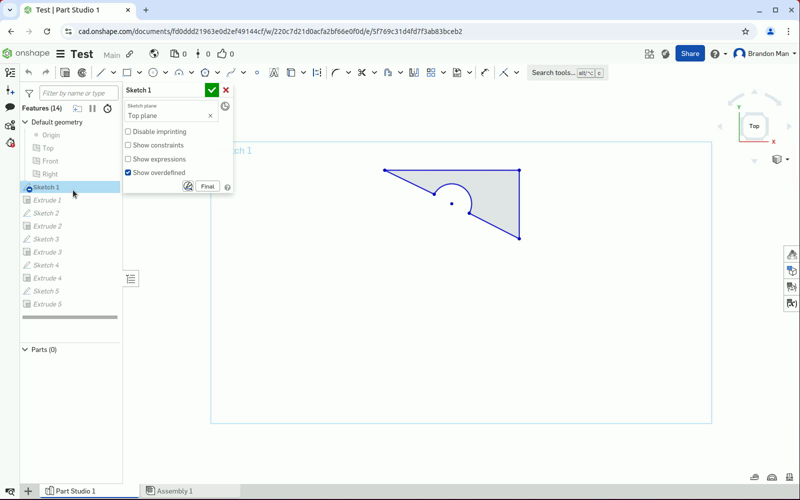
mouse_move(229, 92)
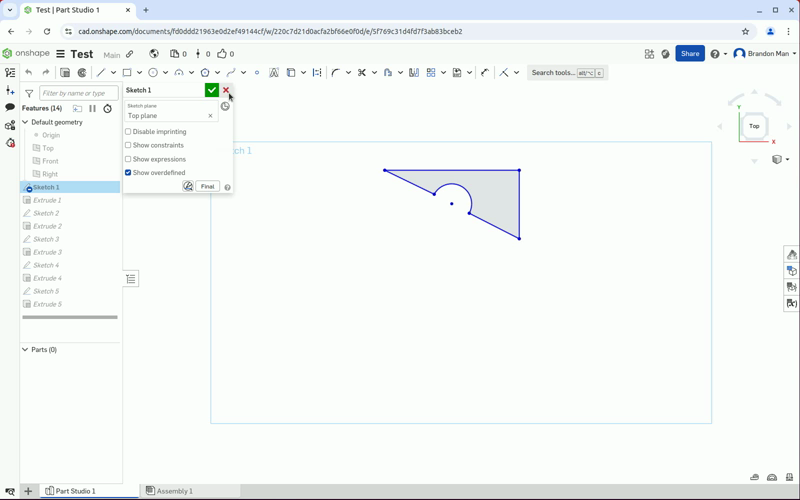
click(229, 92)
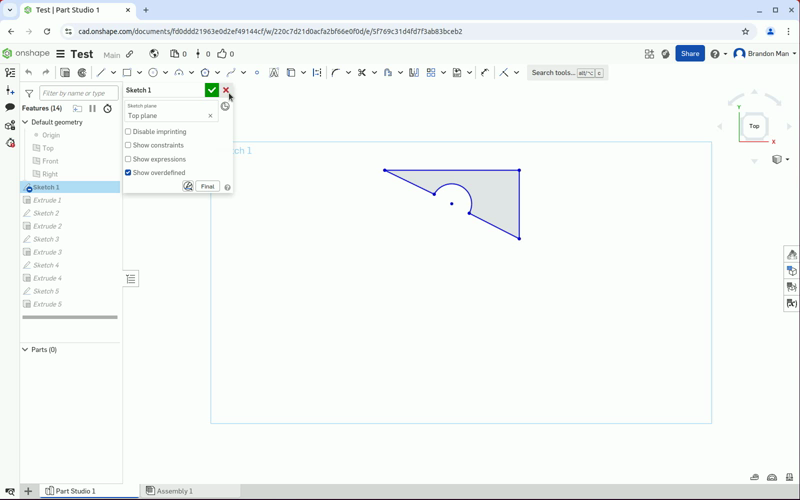
key(shift+s)
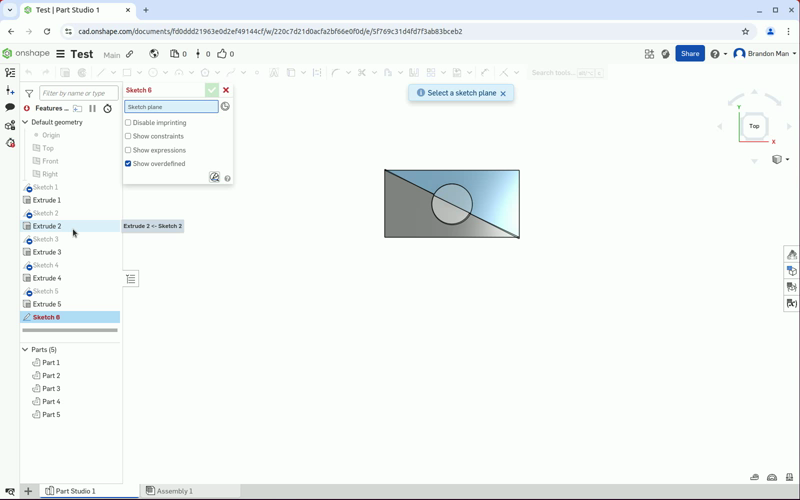
scroll(3)
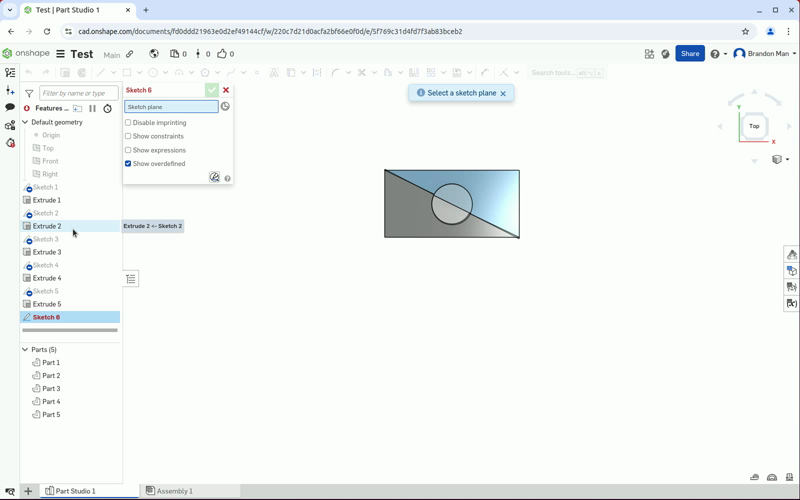
mouse_move(73, 150)
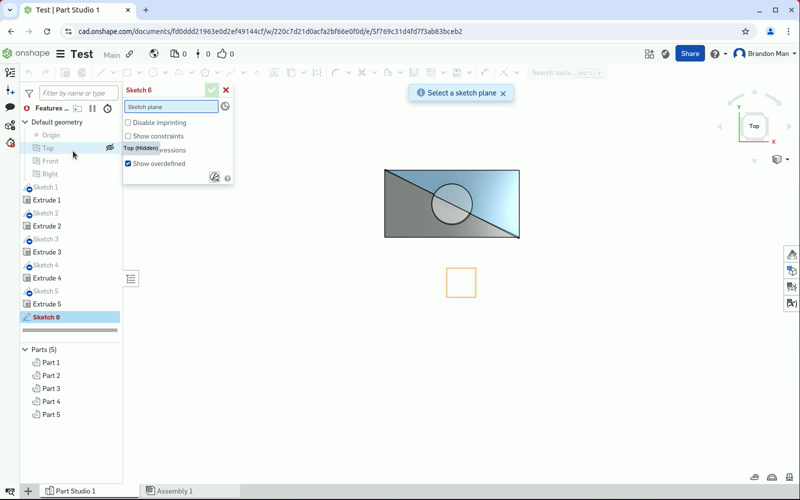
click(73, 150)
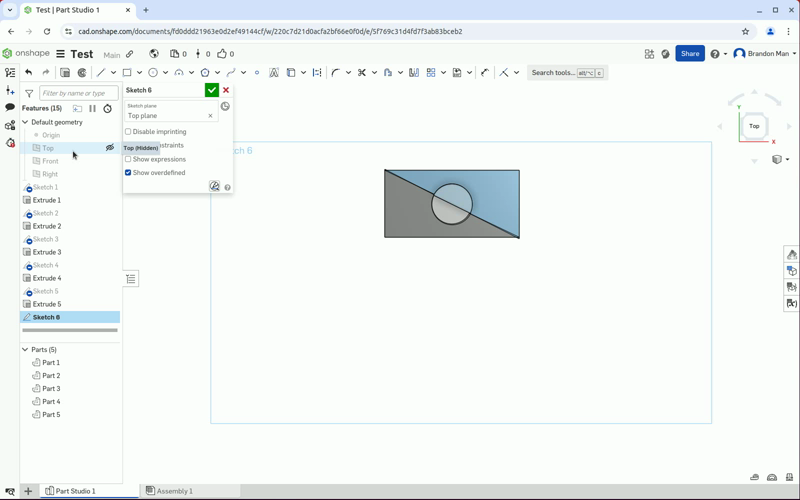
mouse_move(73, 352)
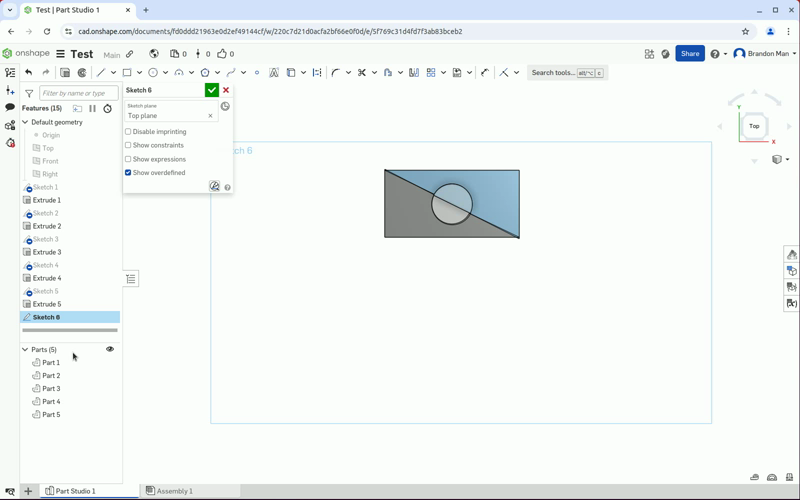
key(y)
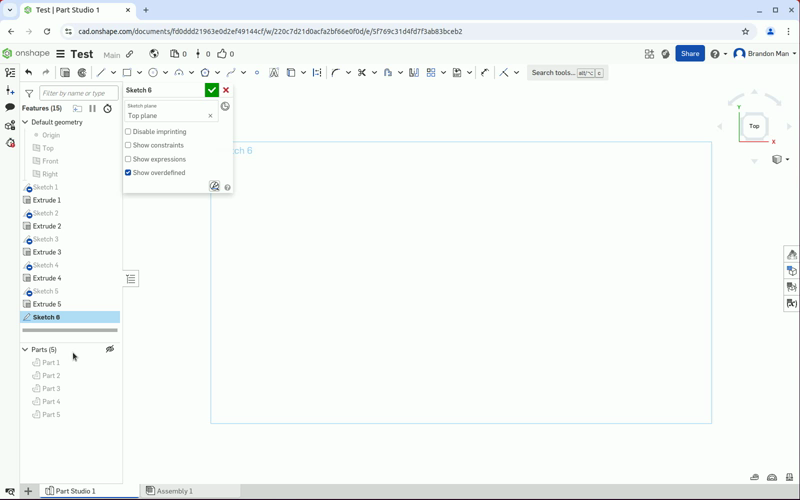
key(a)
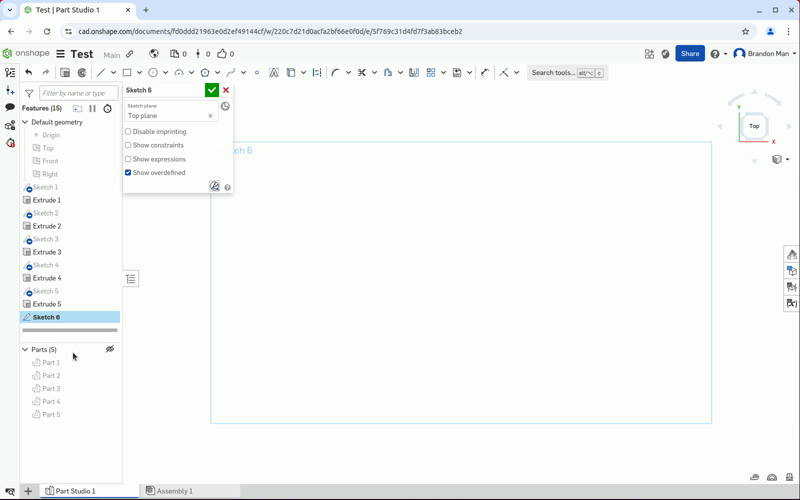
key_down(shift)
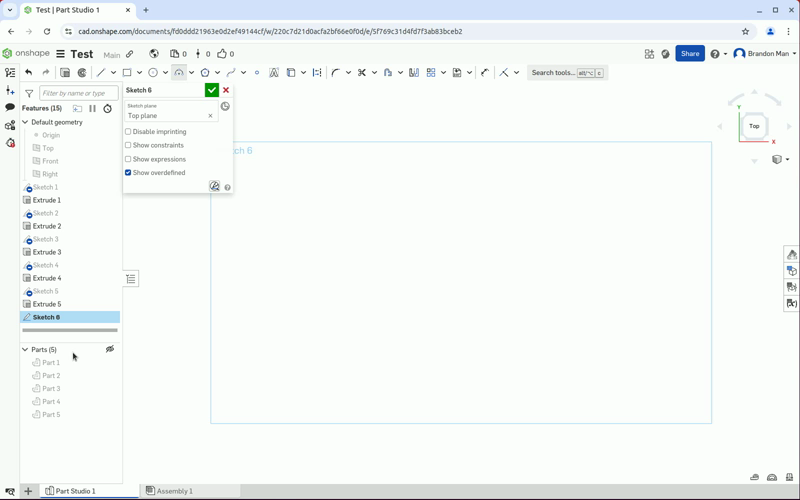
mouse_move(433, 195)
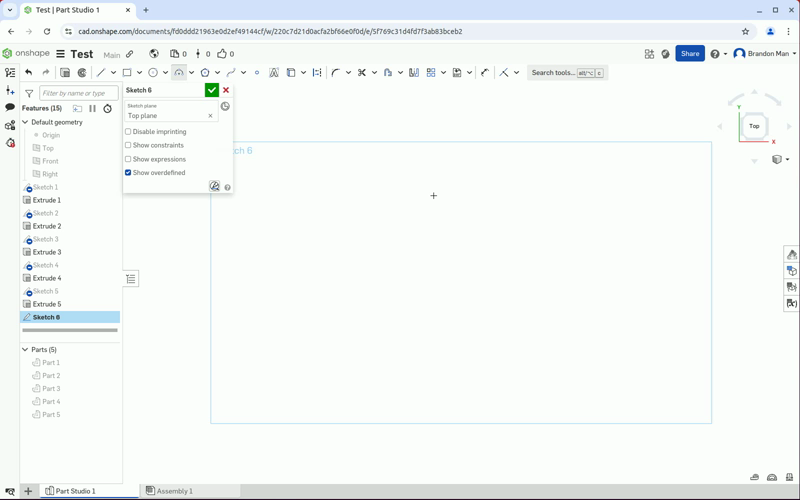
click(433, 195)
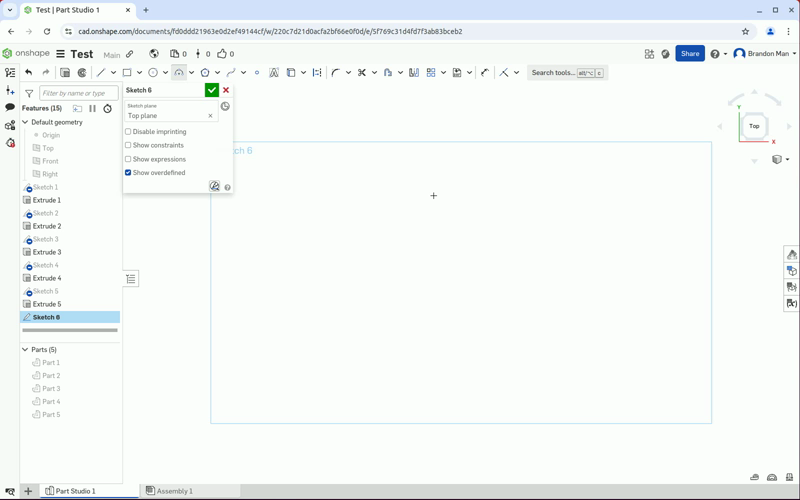
key_up(shift)
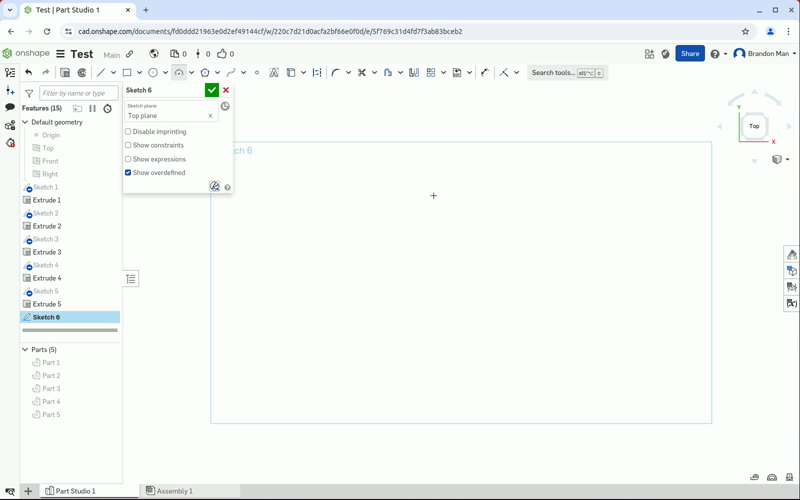
key_down(shift)
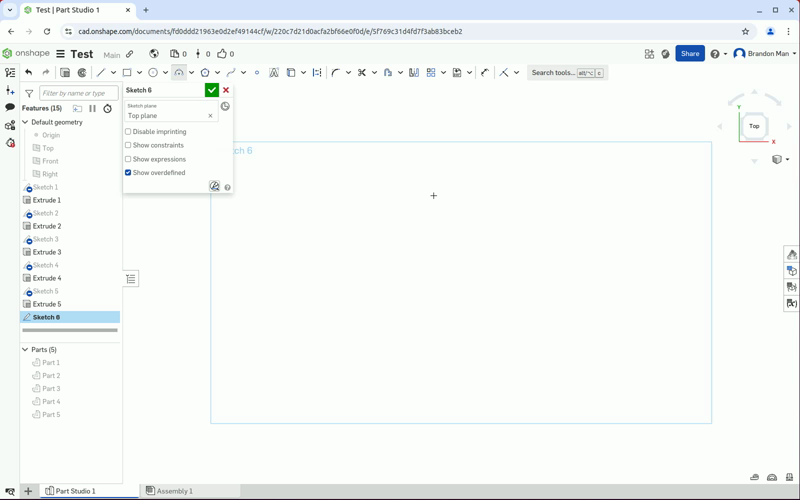
mouse_move(470, 213)
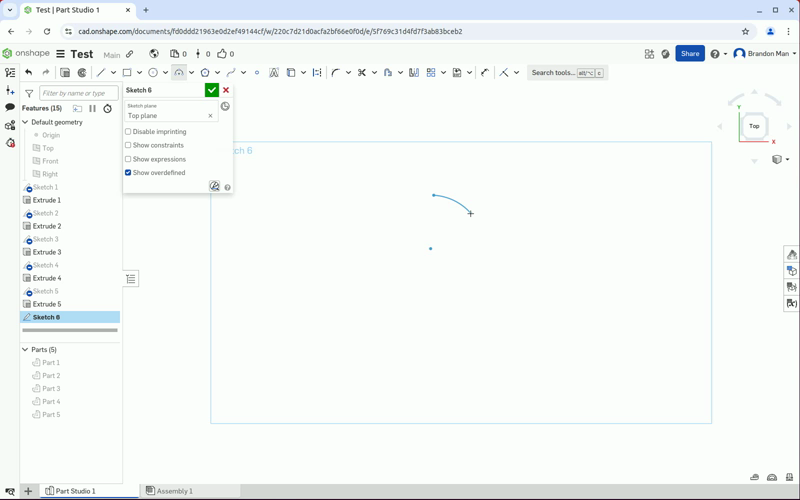
click(470, 213)
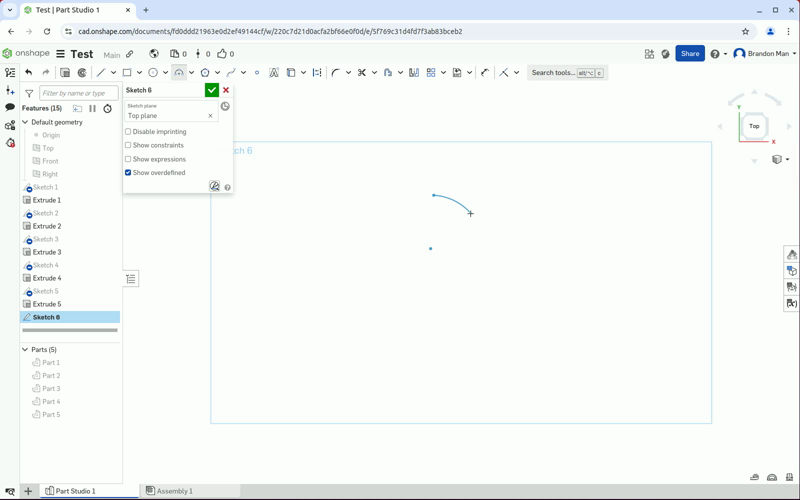
mouse_move(443, 222)
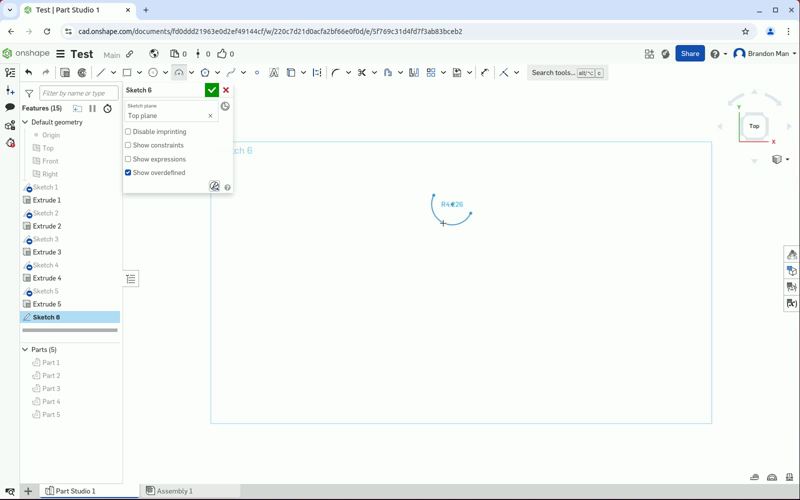
click(443, 222)
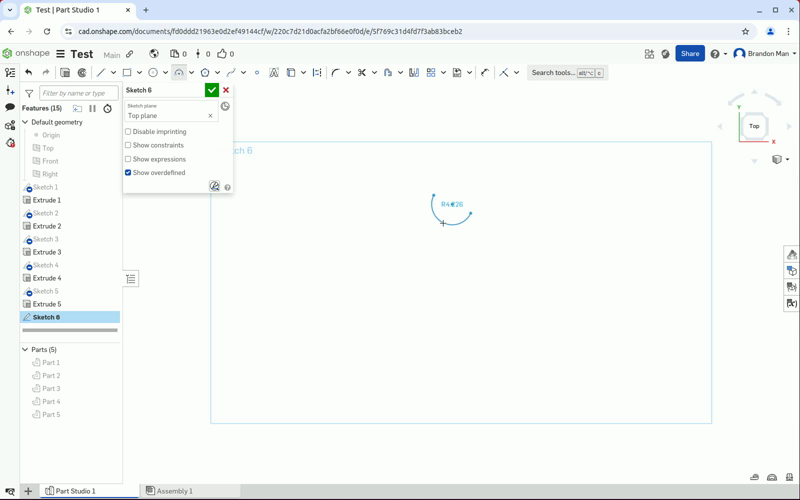
key_up(shift)
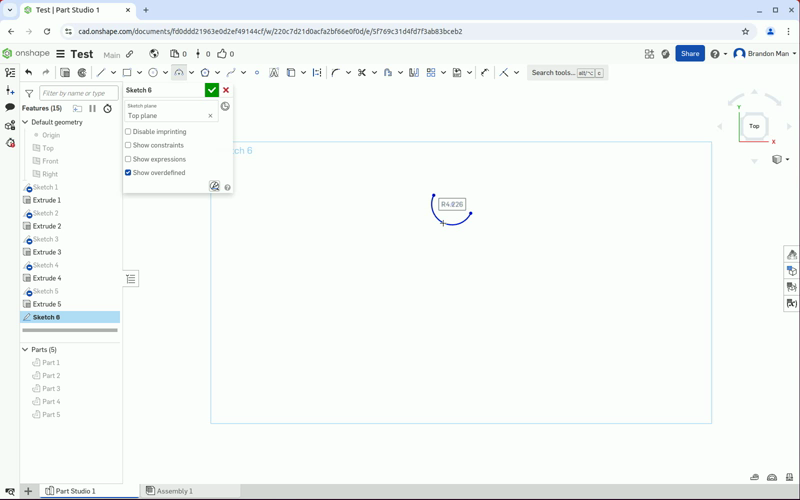
key(esc)
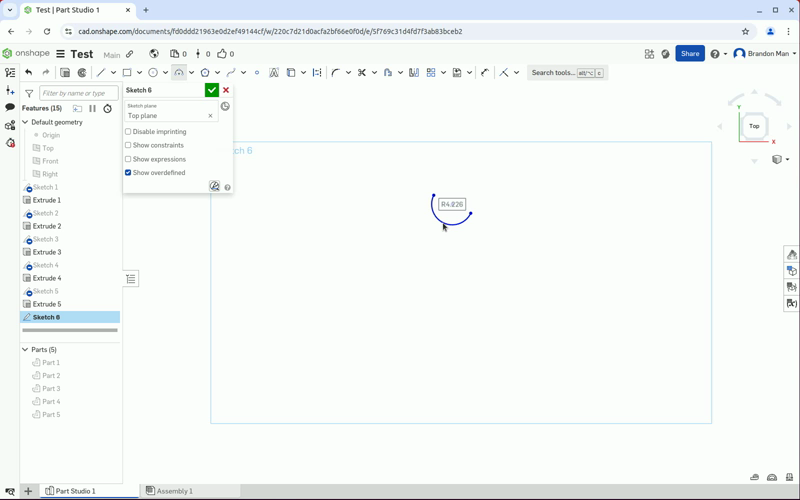
key(l)
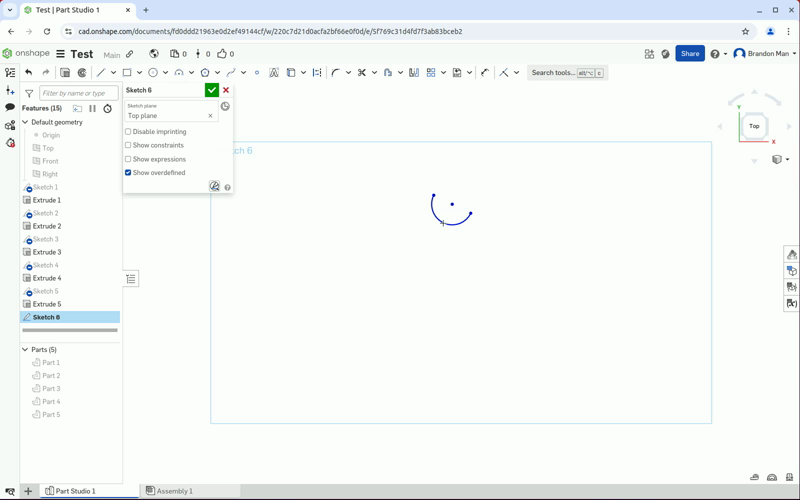
mouse_move(470, 213)
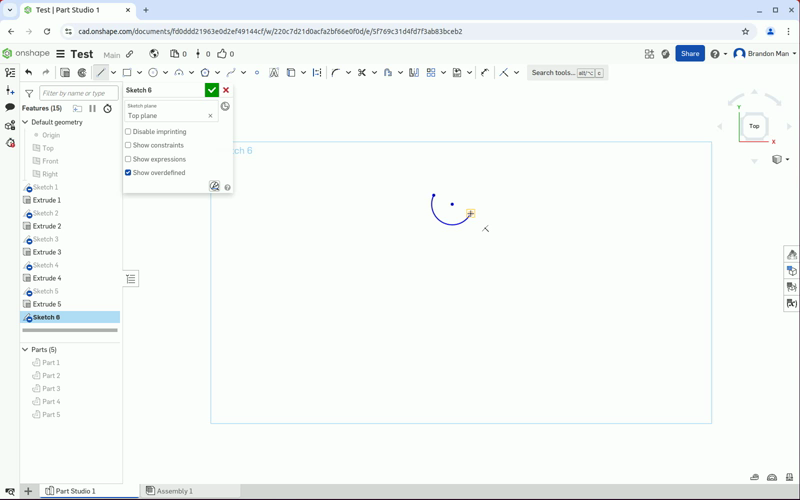
click(470, 213)
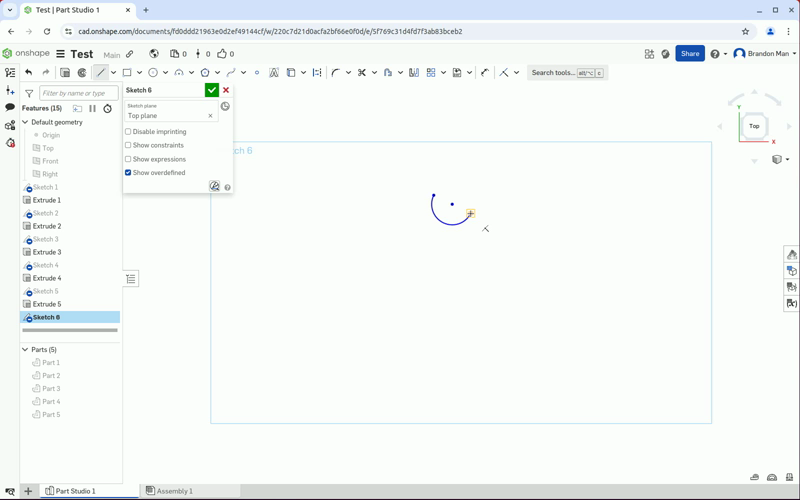
mouse_move(501, 213)
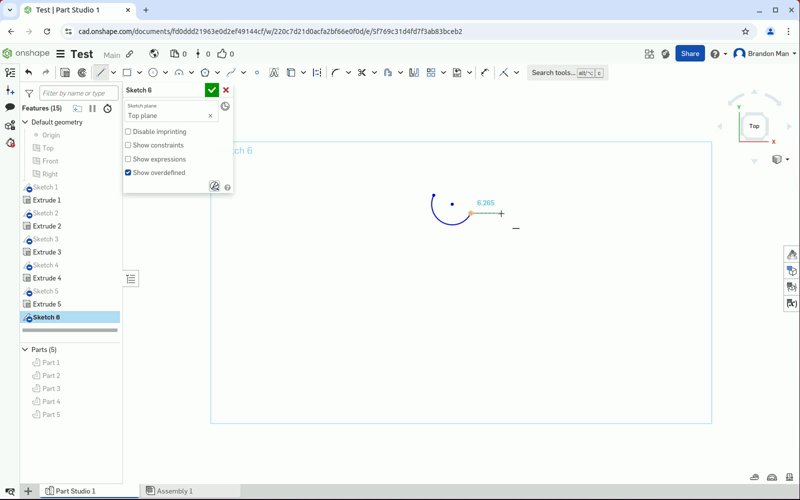
key_down(shift)
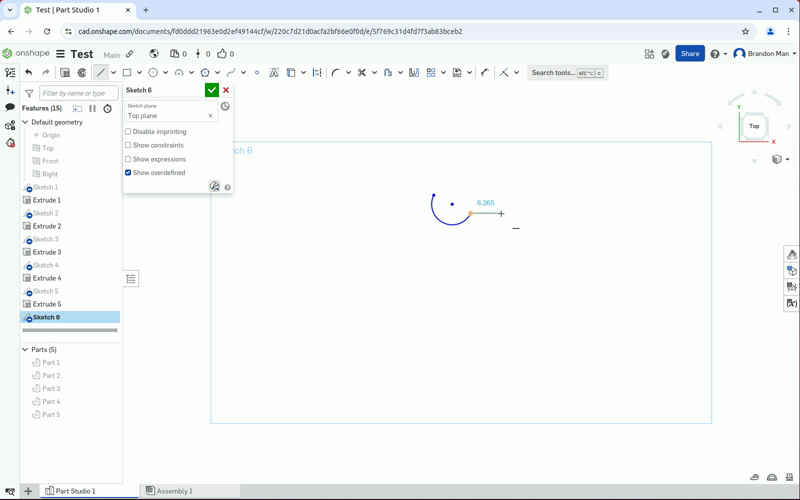
mouse_move(433, 195)
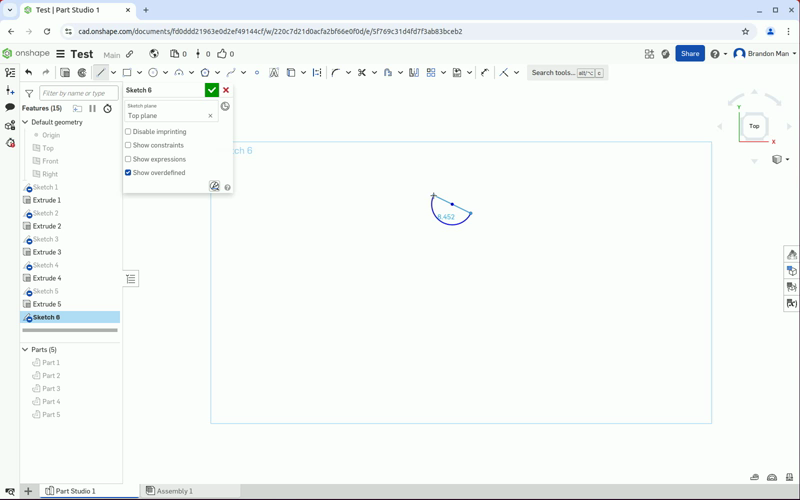
key_up(shift)
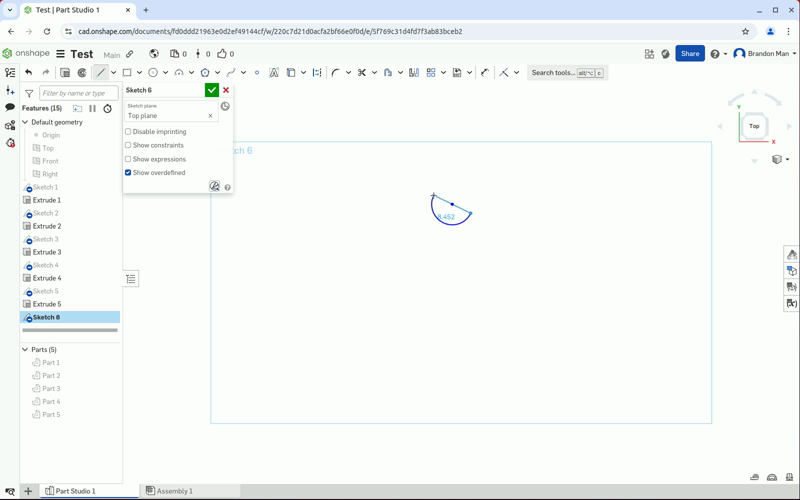
click(433, 195)
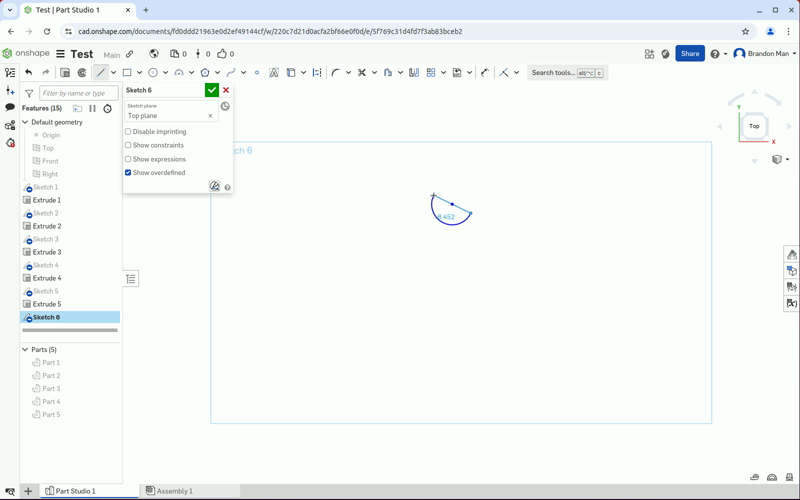
key(esc)
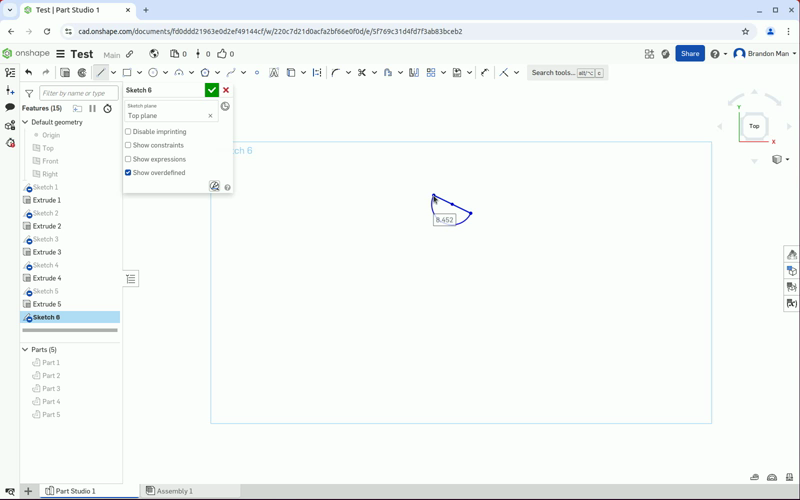
mouse_move(446, 207)
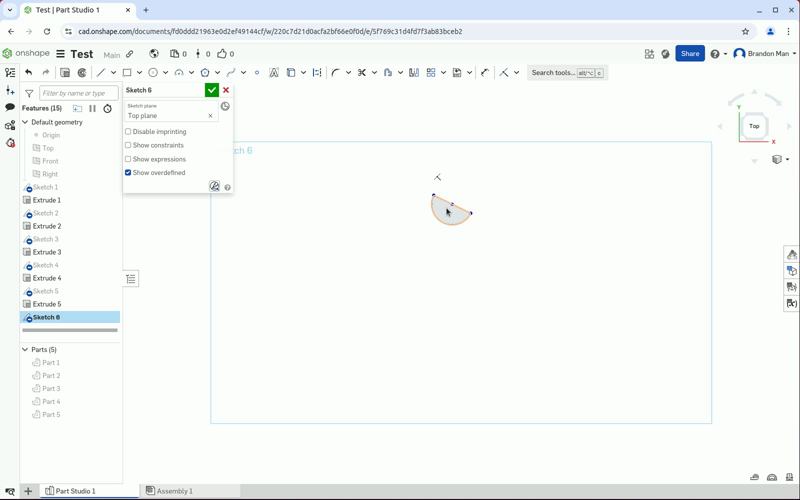
scroll(6)
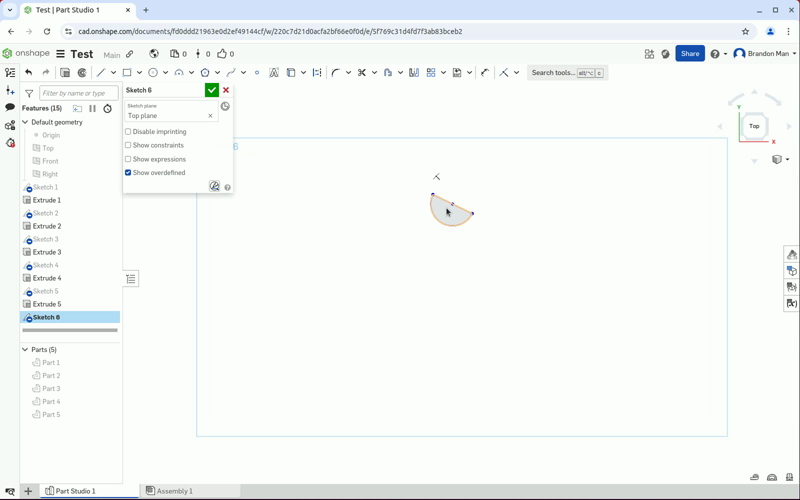
scroll(6)
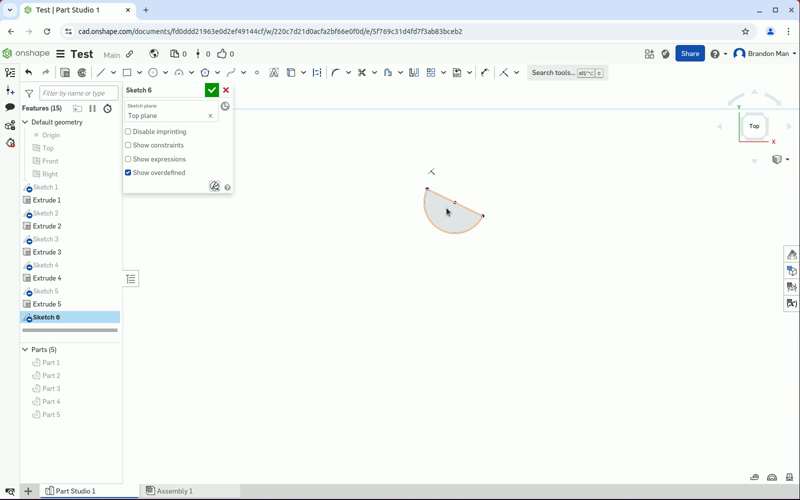
scroll(6)
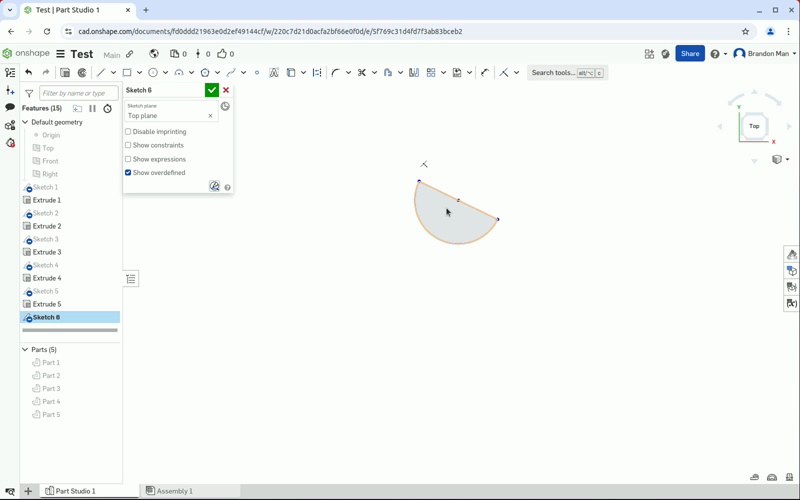
scroll(6)
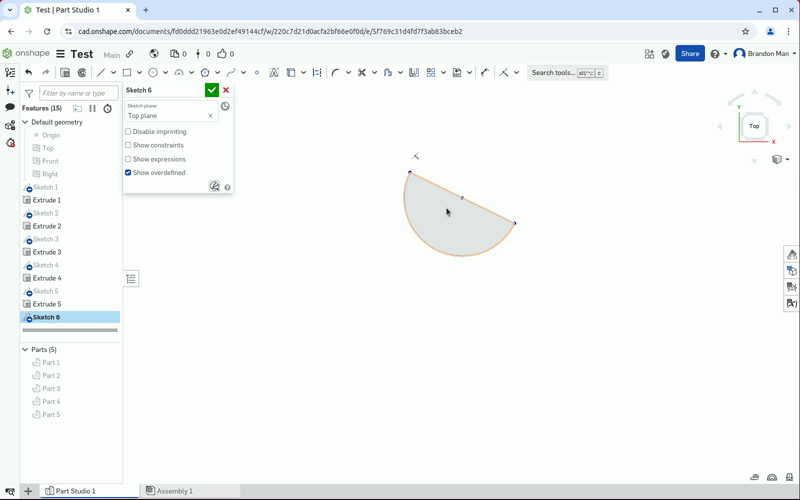
scroll(6)
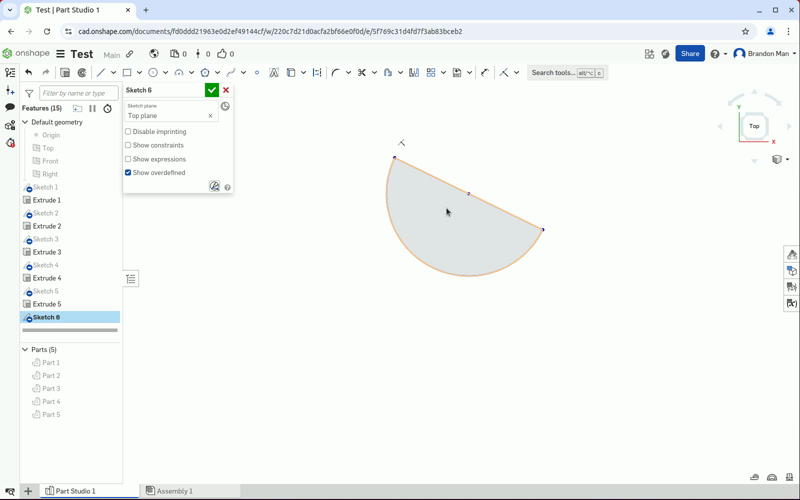
scroll(6)
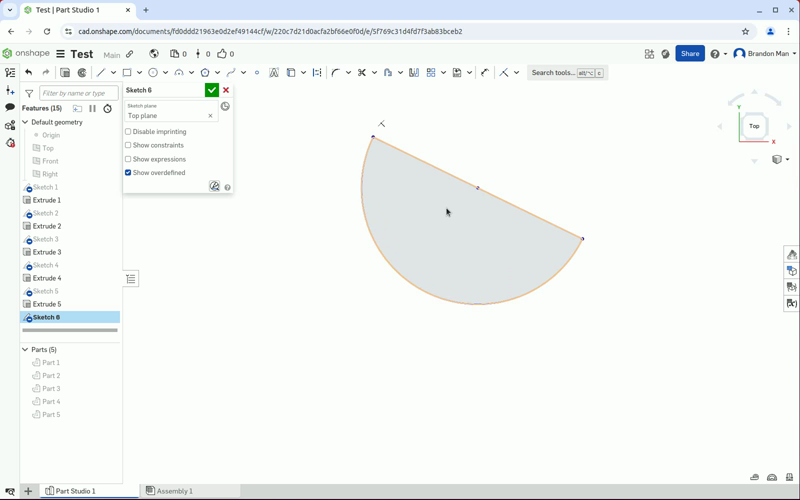
scroll(6)
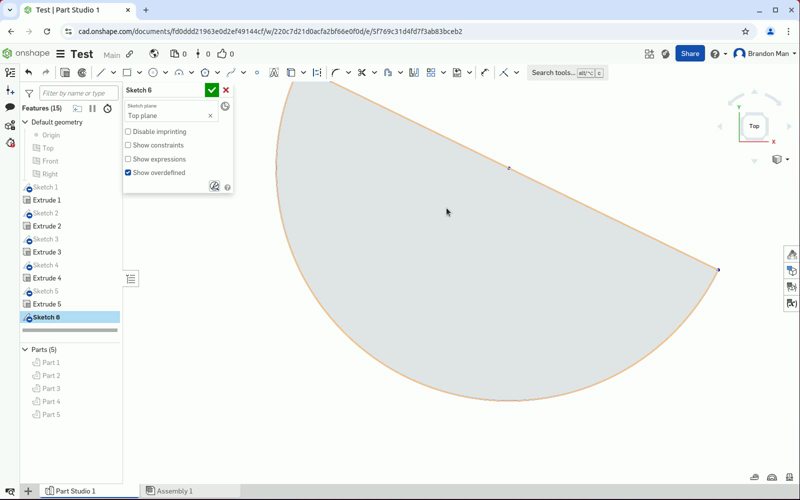
click(446, 207)
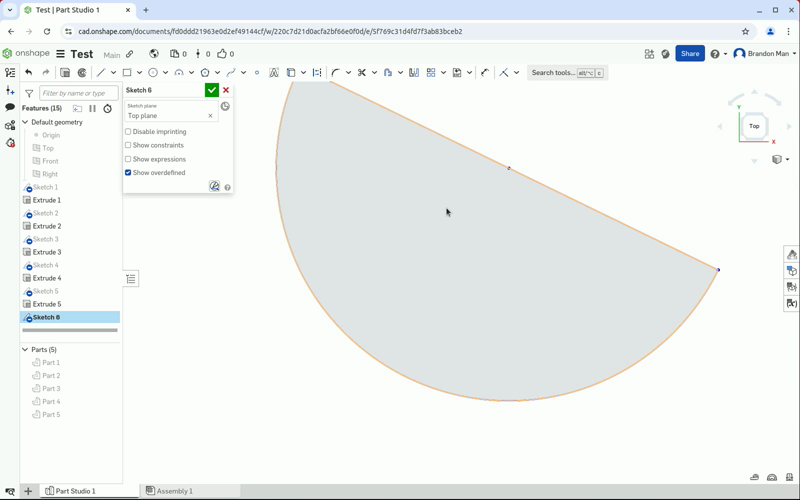
scroll(-6)
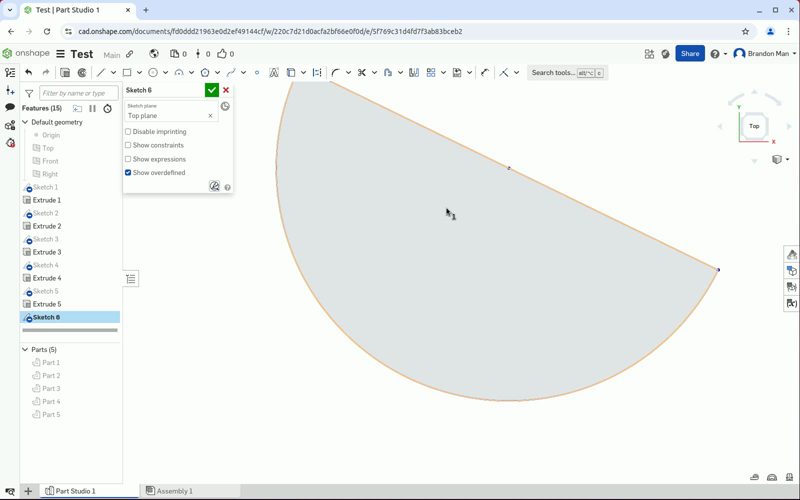
scroll(-6)
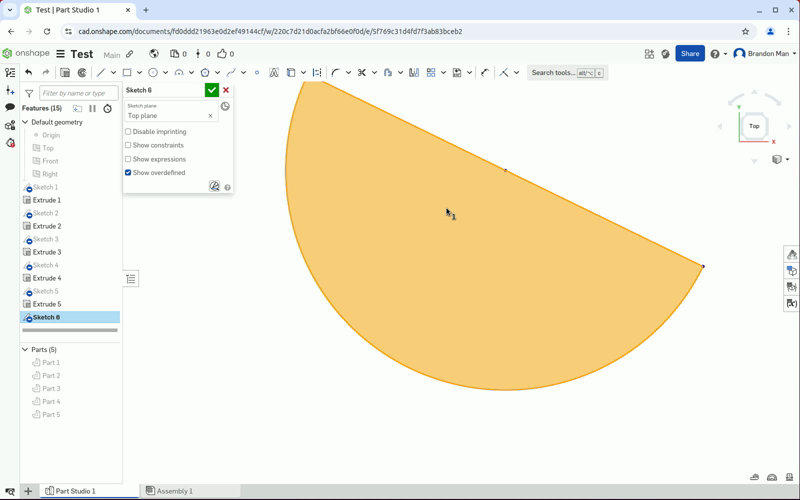
scroll(-6)
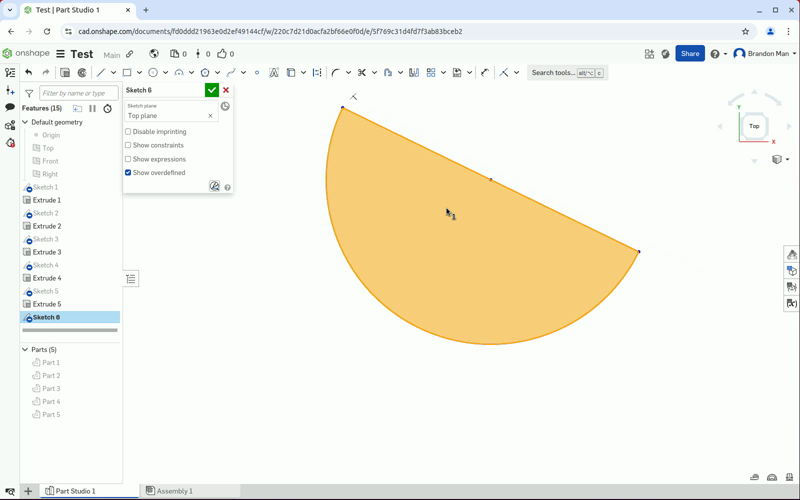
scroll(-6)
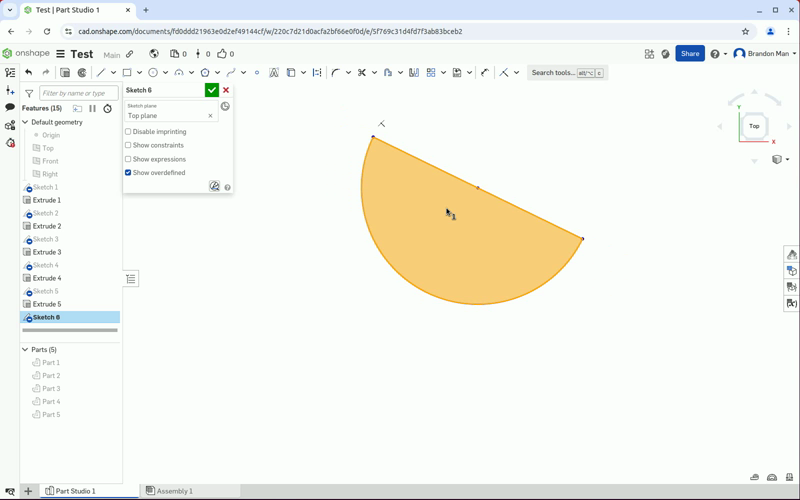
scroll(-6)
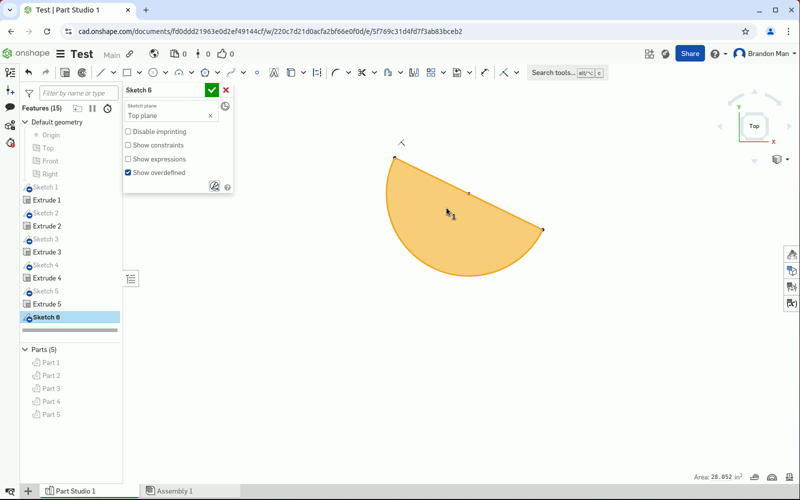
scroll(-6)
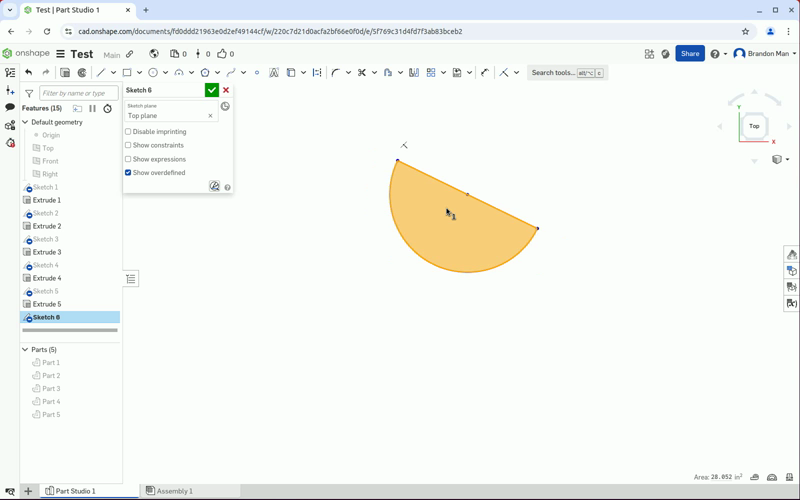
scroll(-6)
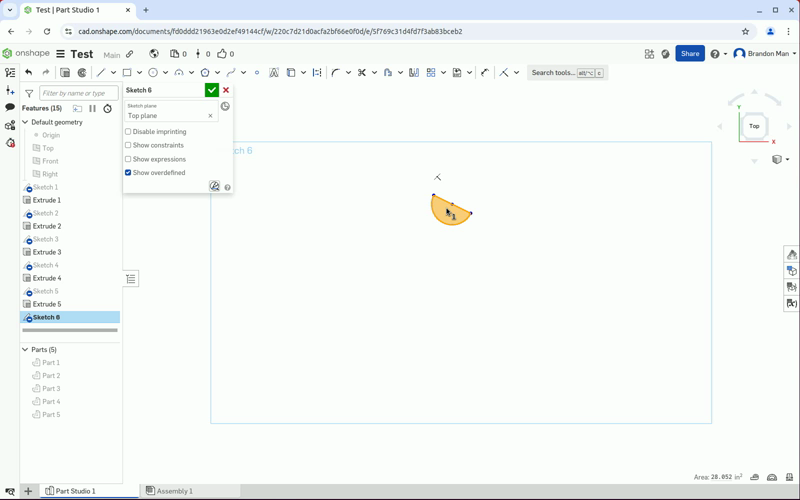
mouse_move(73, 352)
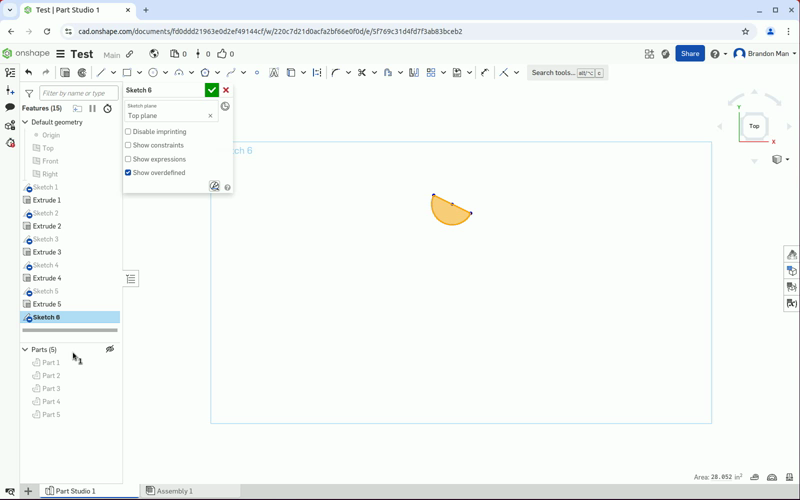
key(shift+y)
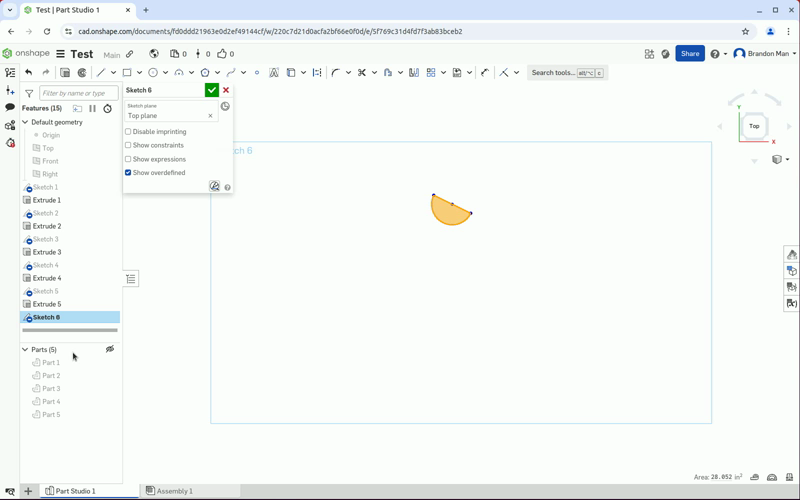
key(shift+e)
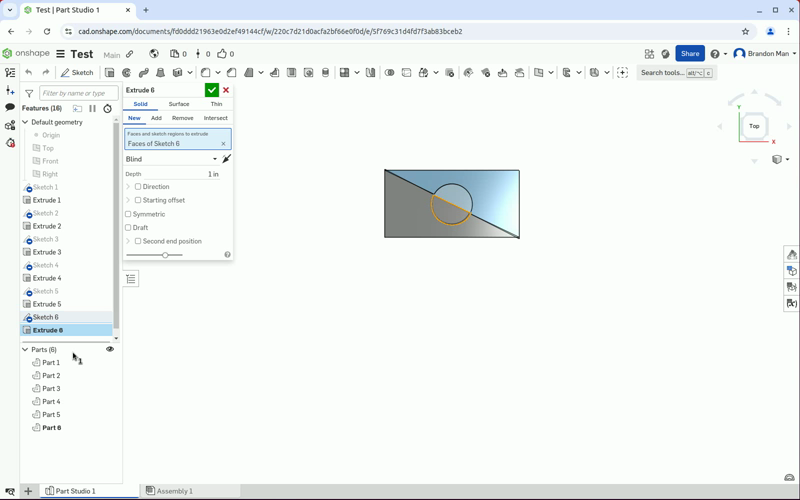
mouse_move(143, 106)
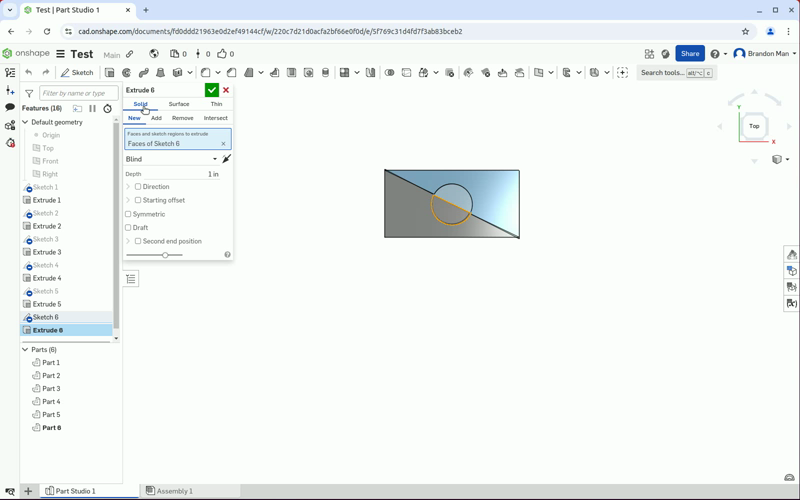
click(143, 106)
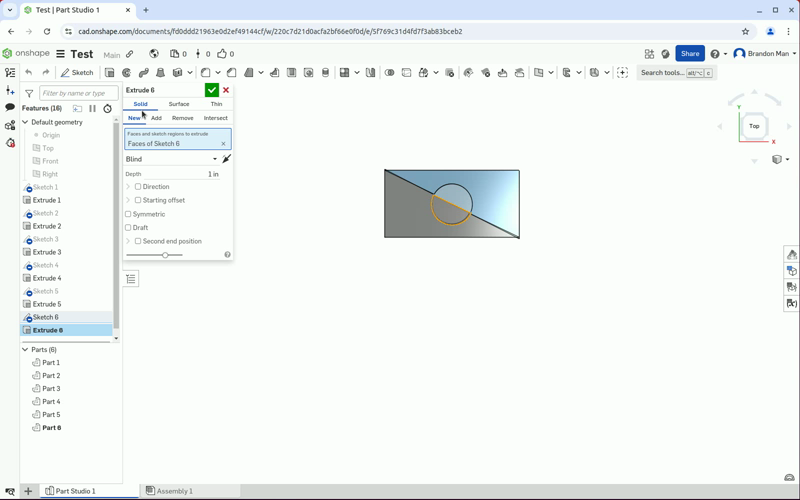
mouse_move(137, 120)
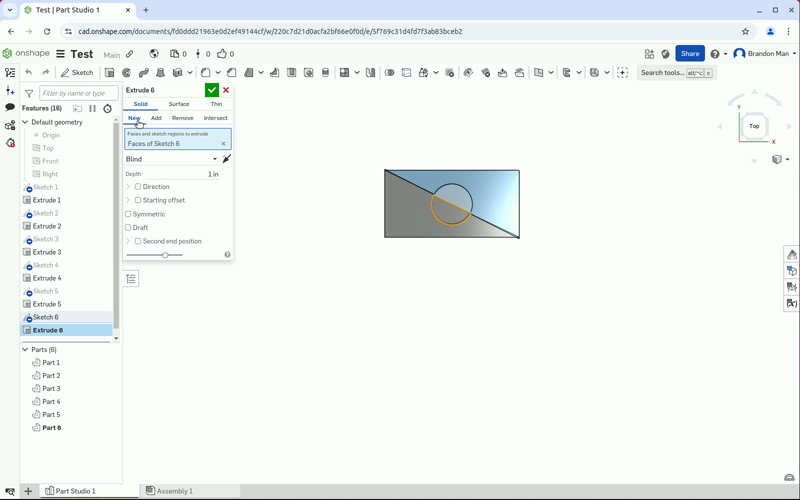
click(137, 120)
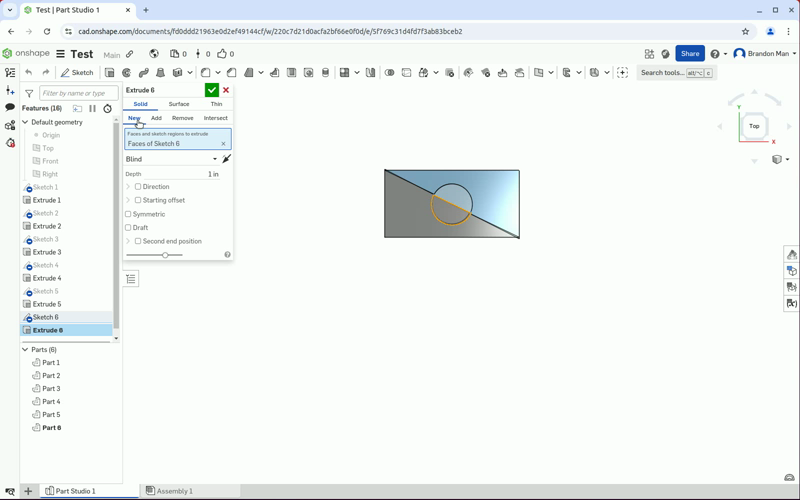
key(tab, 4)
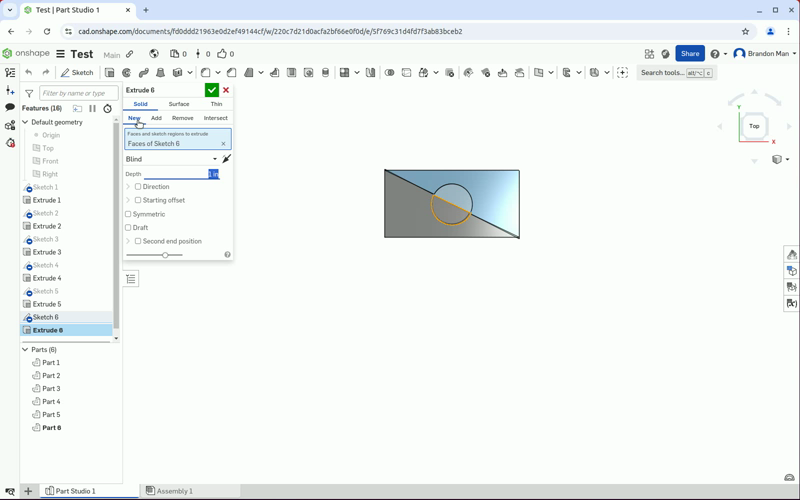
text(8.906)
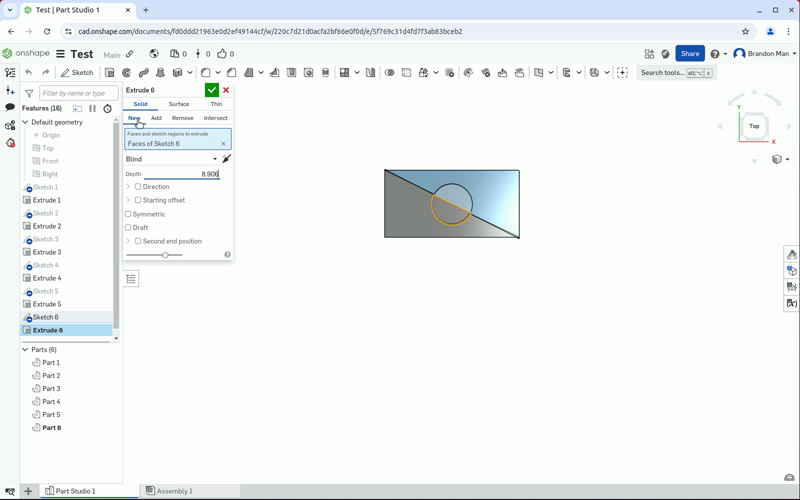
key(enter)
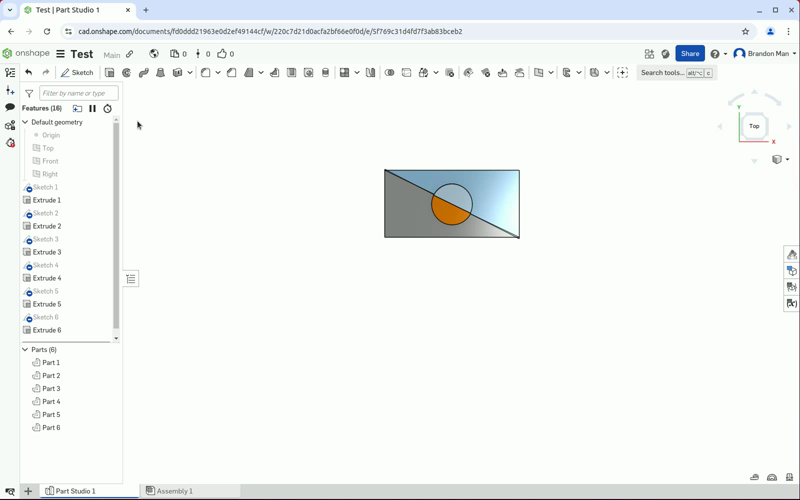
key(shift+h)
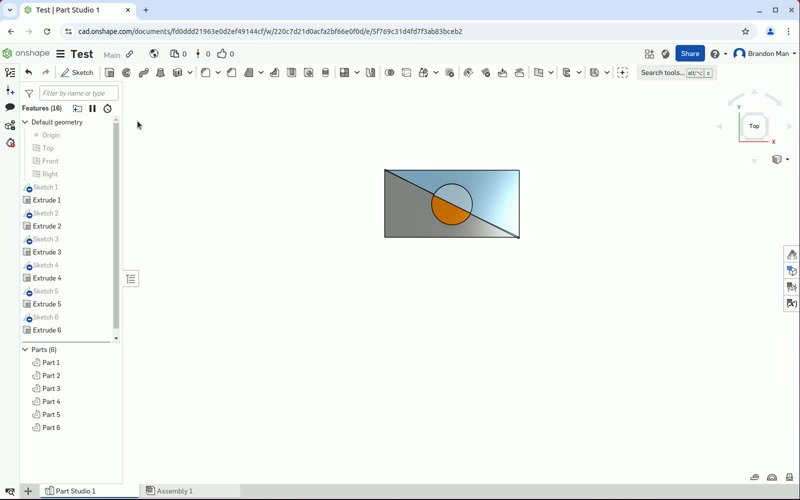
key(shift+h)
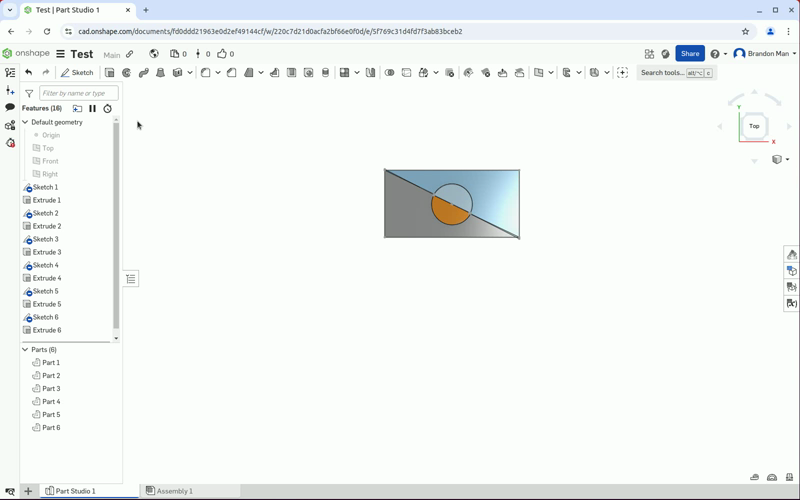
key(shift+7)
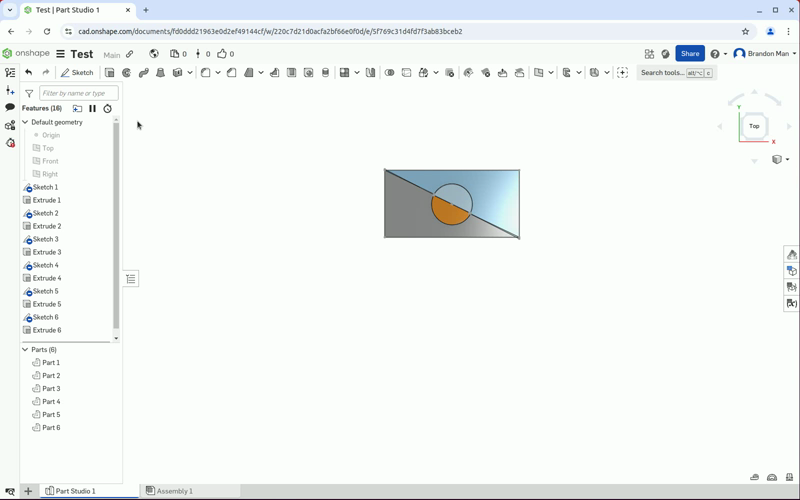
key(up, 3)
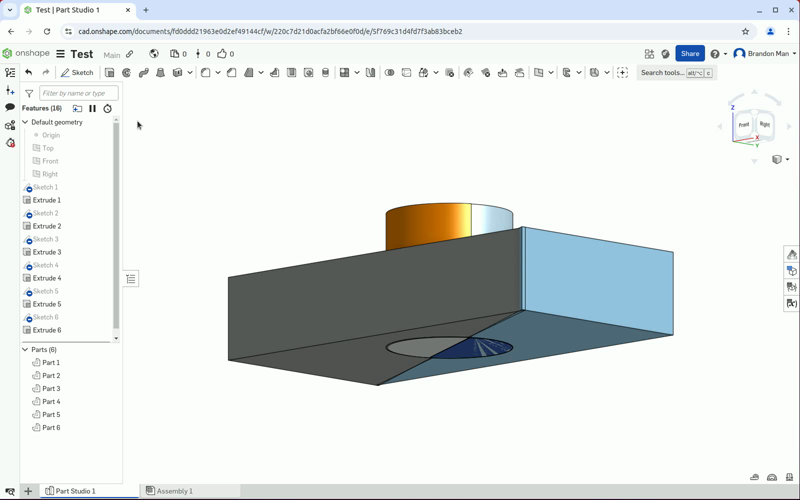
key(left, 3)
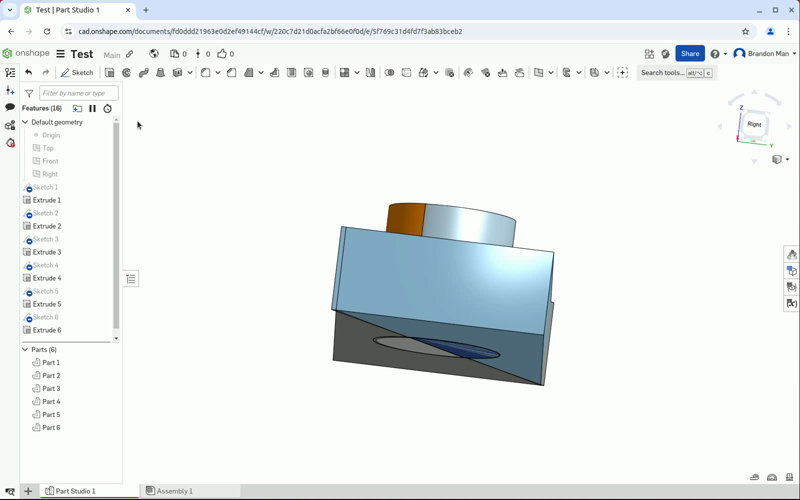
key(right, 3)
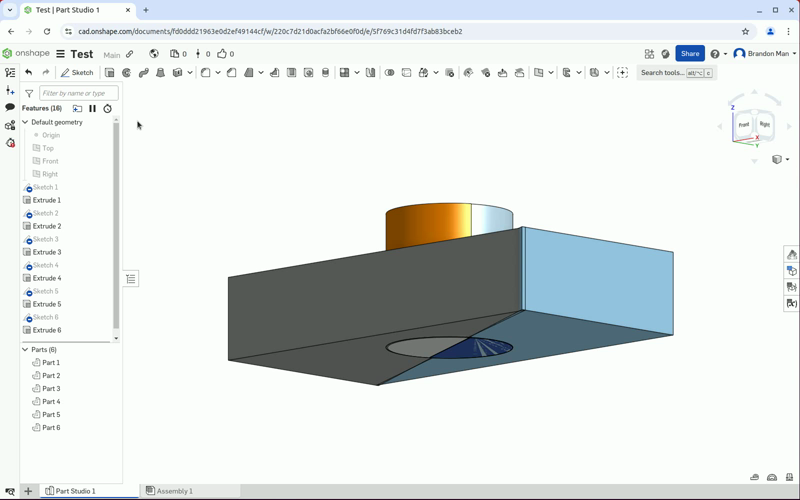
key(down, 3)
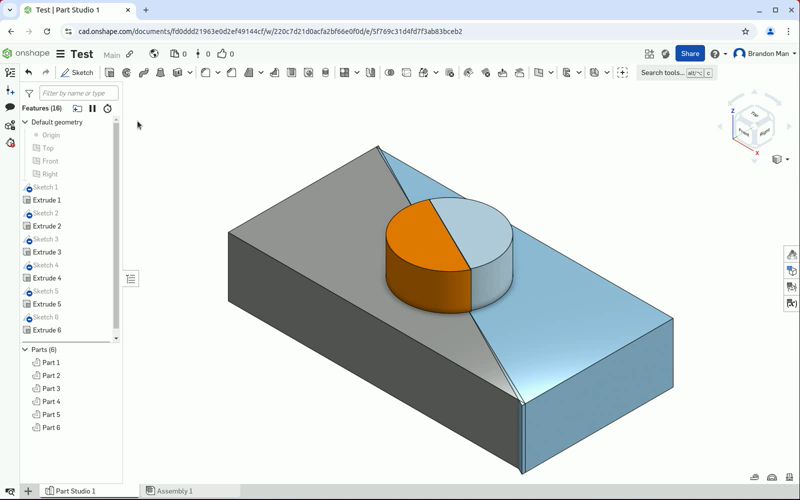
mouse_move(69, 189)
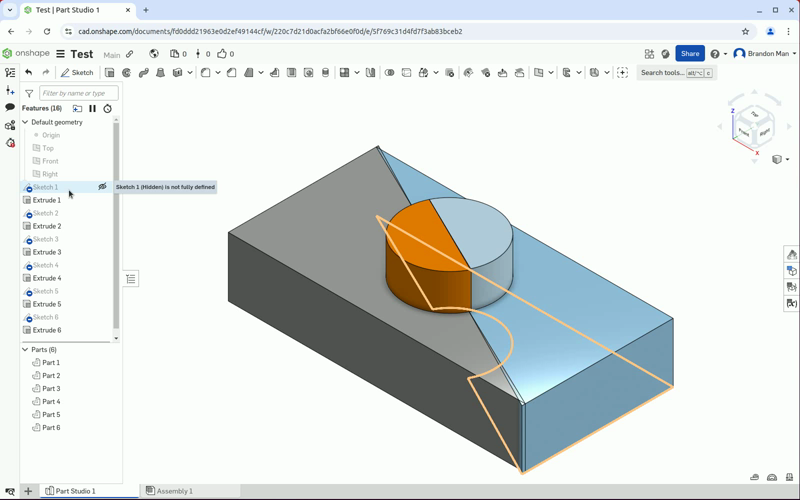
click(69, 189)